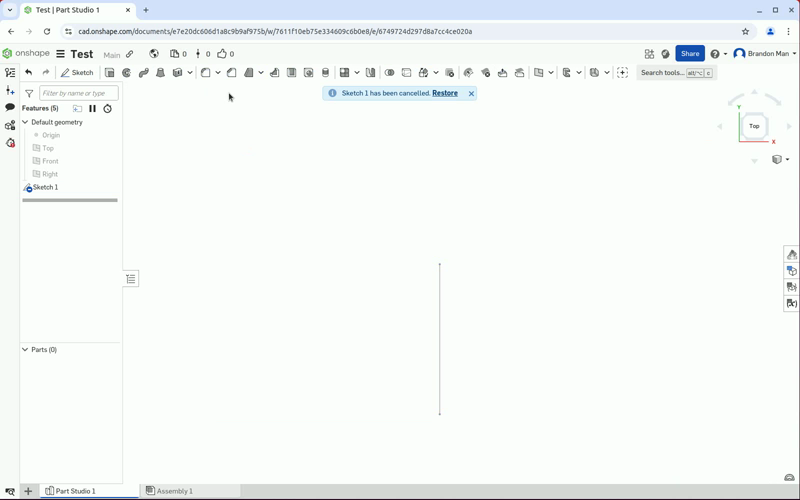
key(shift+h)
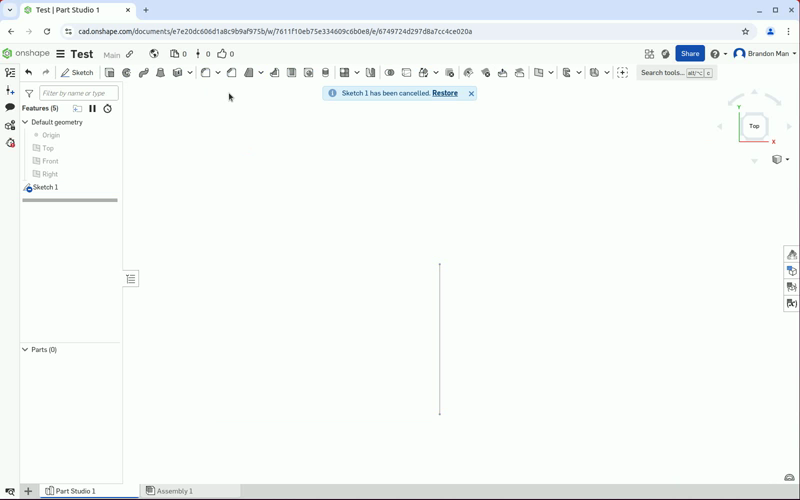
key(shift+s)
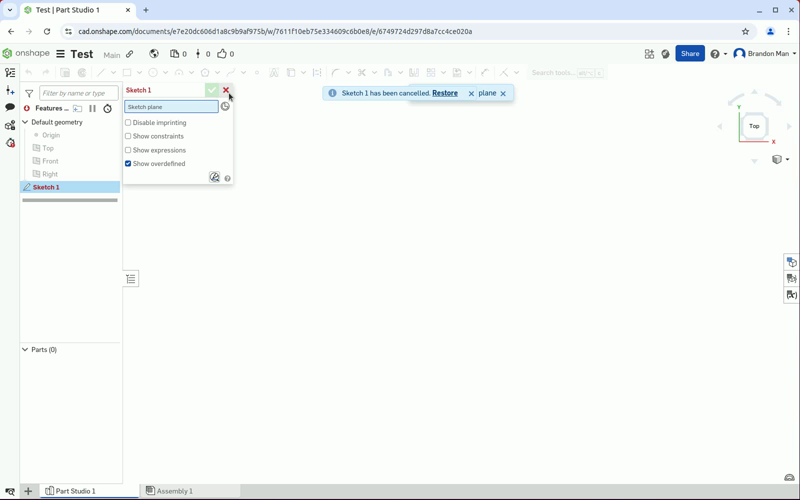
mouse_move(73, 150)
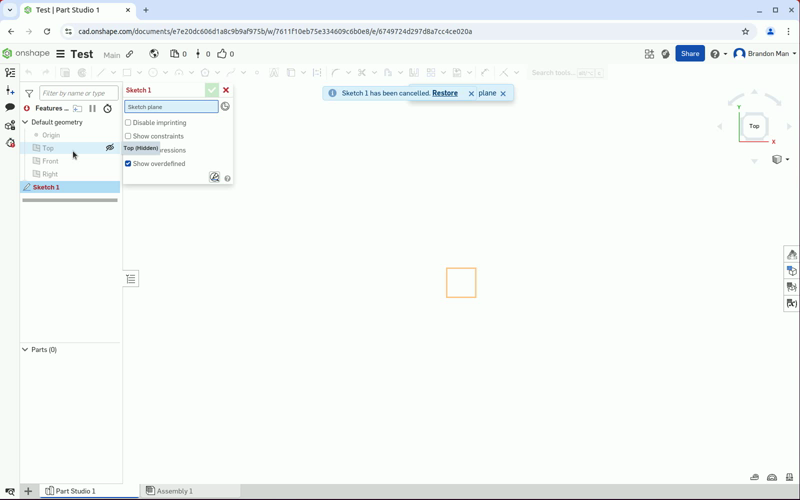
click(73, 150)
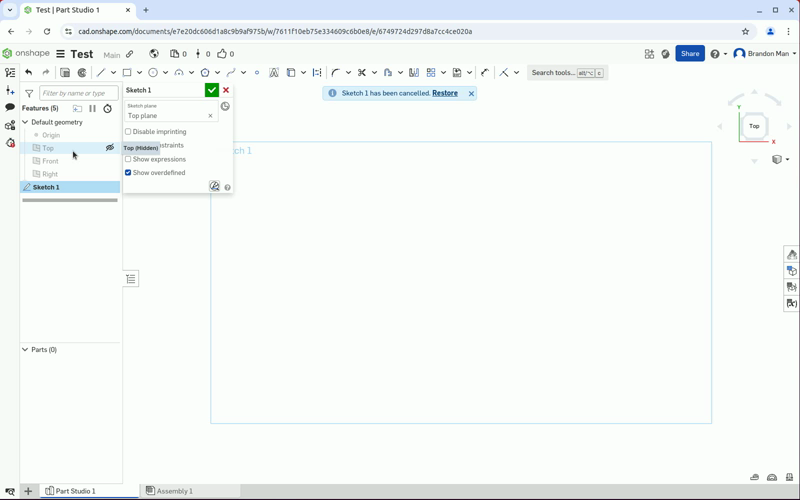
mouse_move(73, 352)
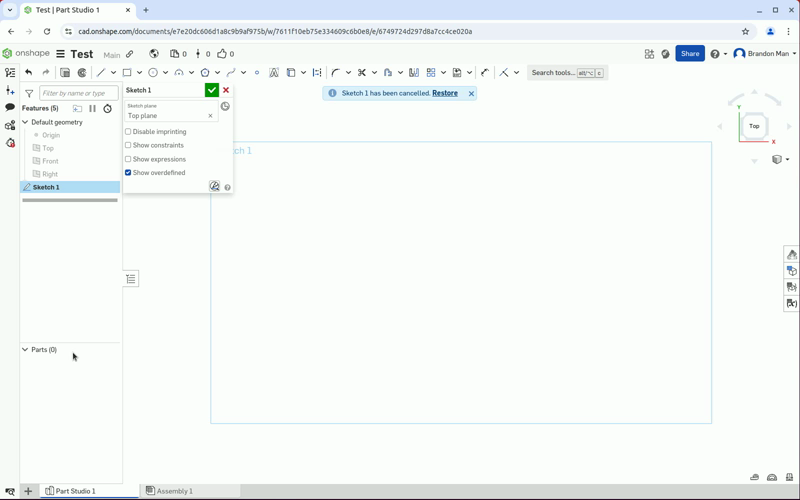
key(y)
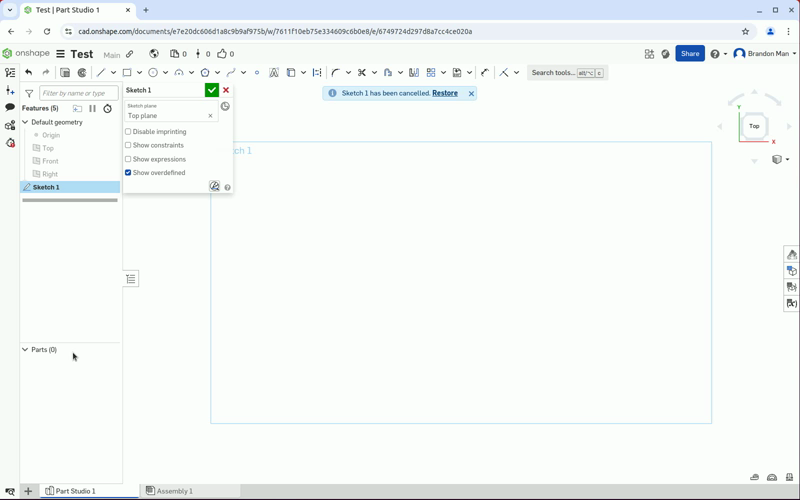
key(l)
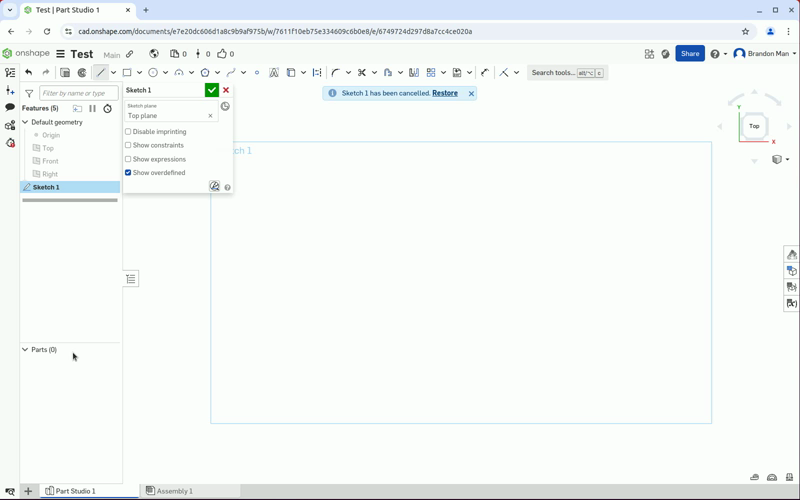
key_down(shift)
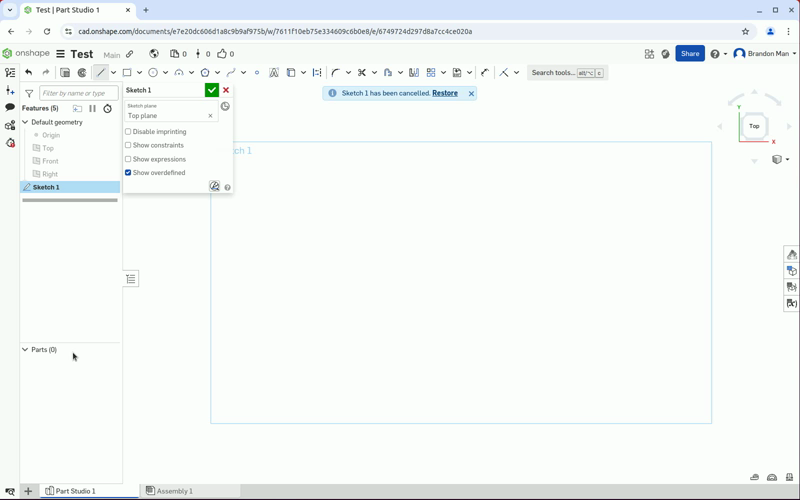
mouse_move(411, 337)
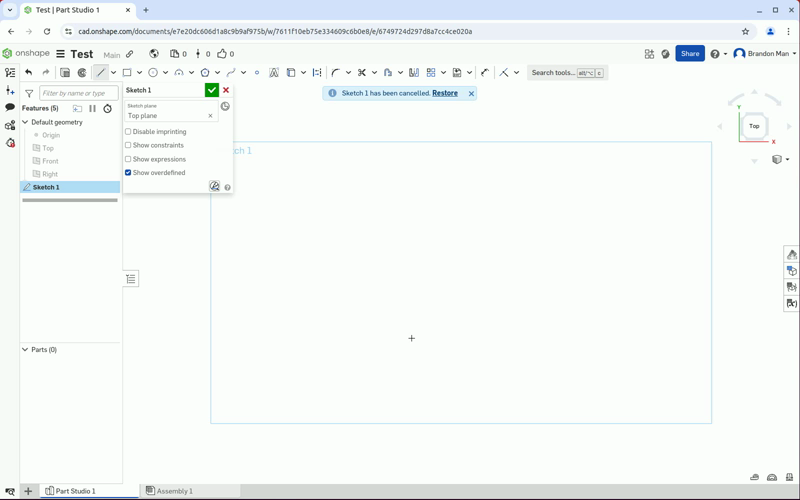
click(411, 337)
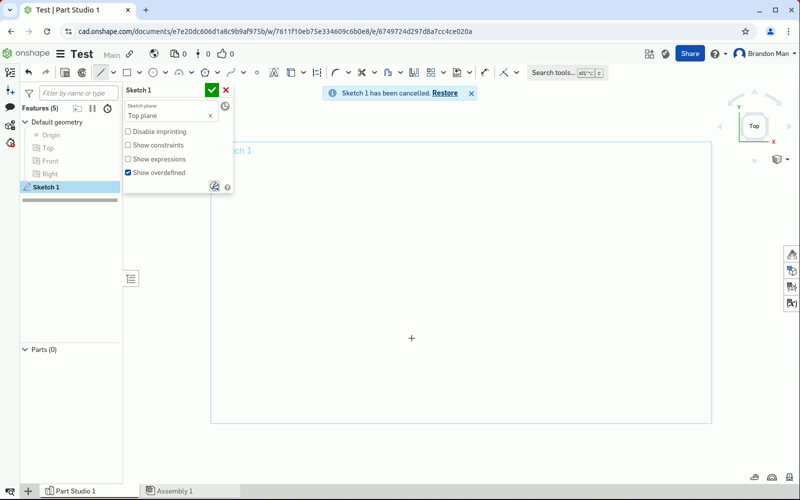
key_up(shift)
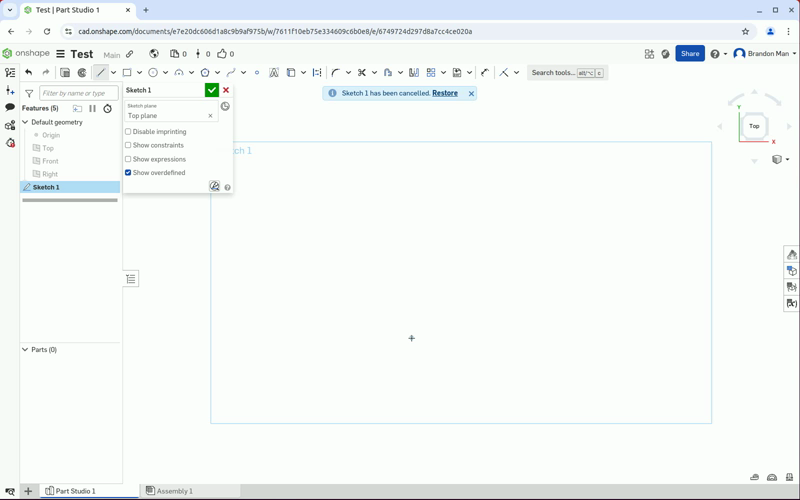
key_down(shift)
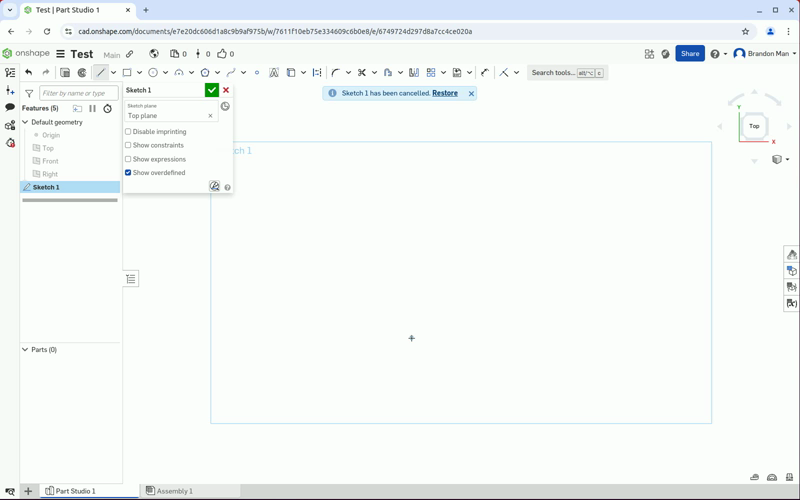
mouse_move(572, 337)
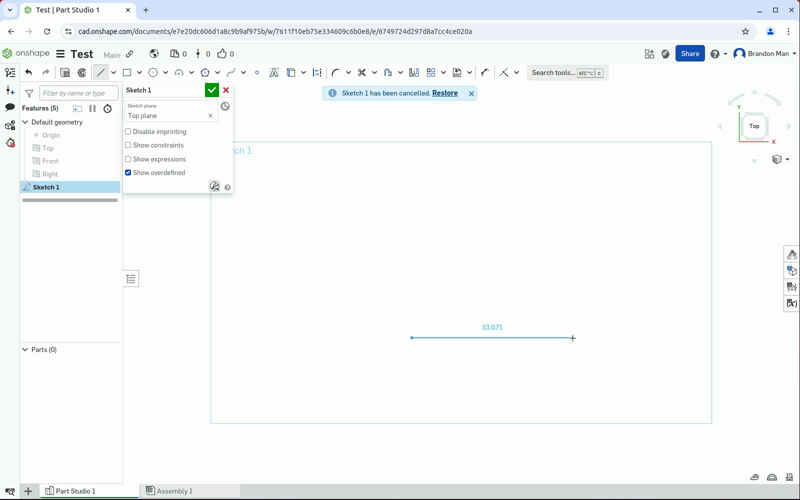
click(572, 337)
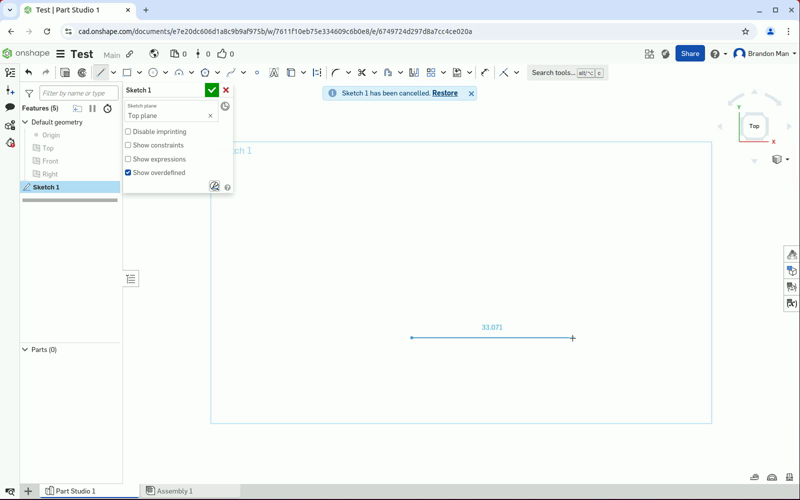
key_up(shift)
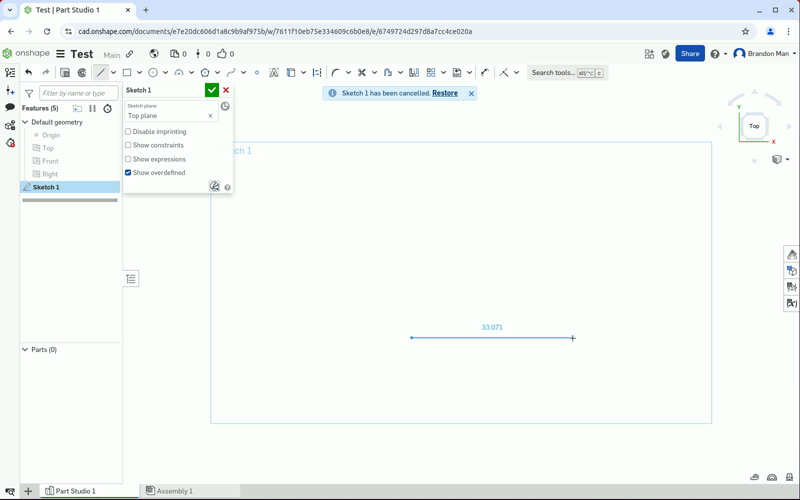
key_down(shift)
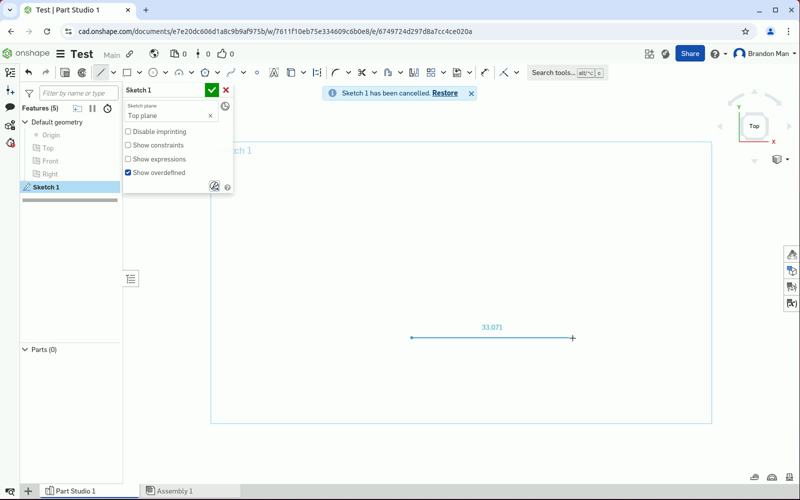
mouse_move(572, 231)
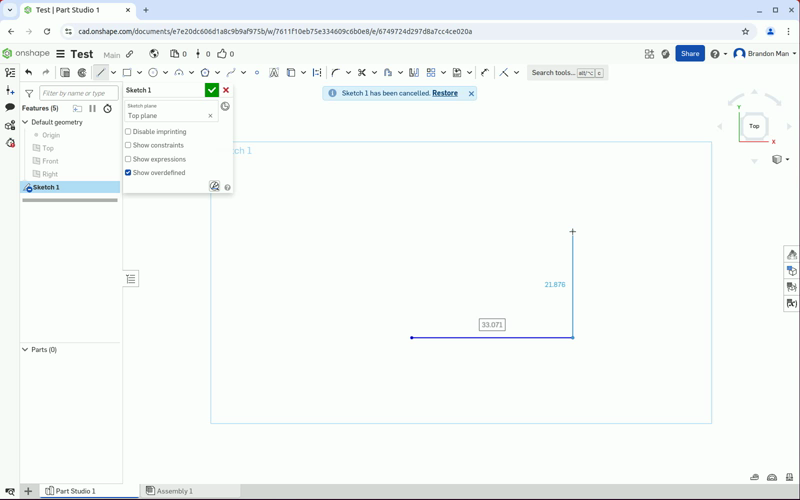
click(572, 231)
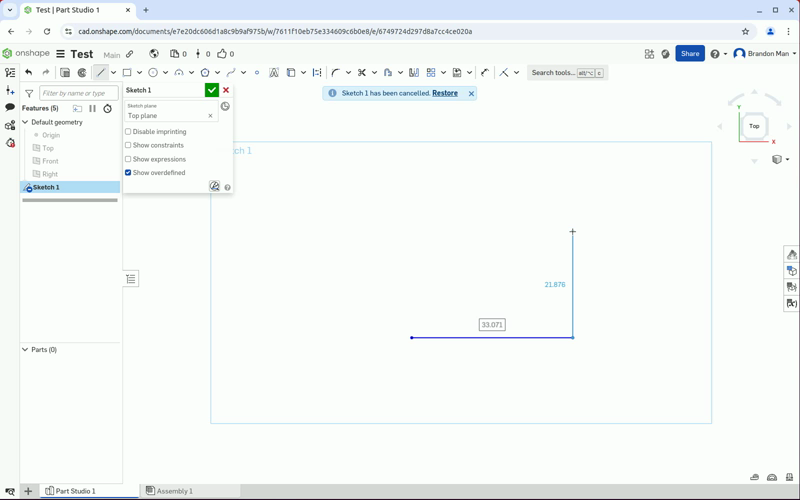
key_up(shift)
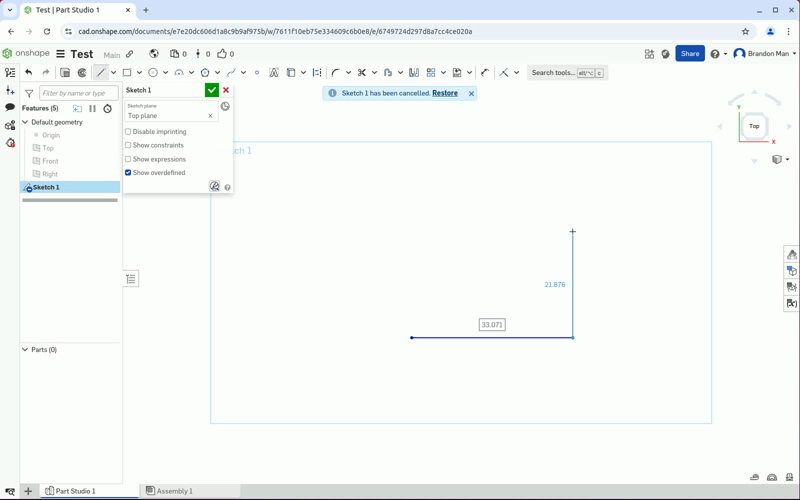
key_down(shift)
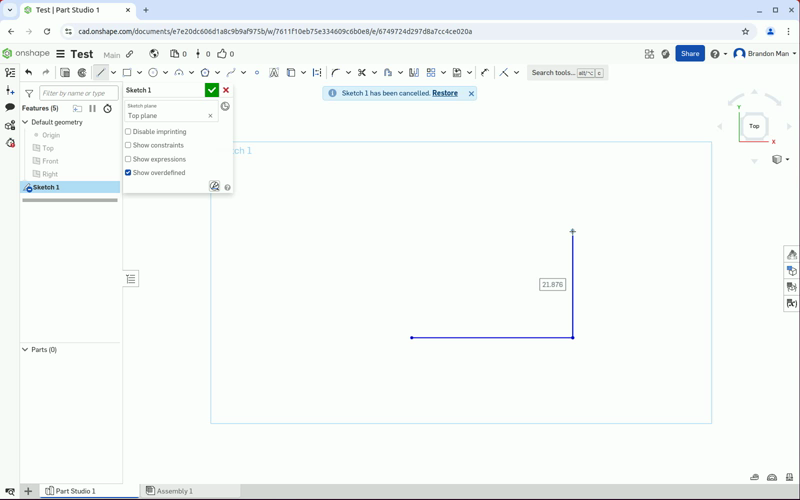
mouse_move(411, 231)
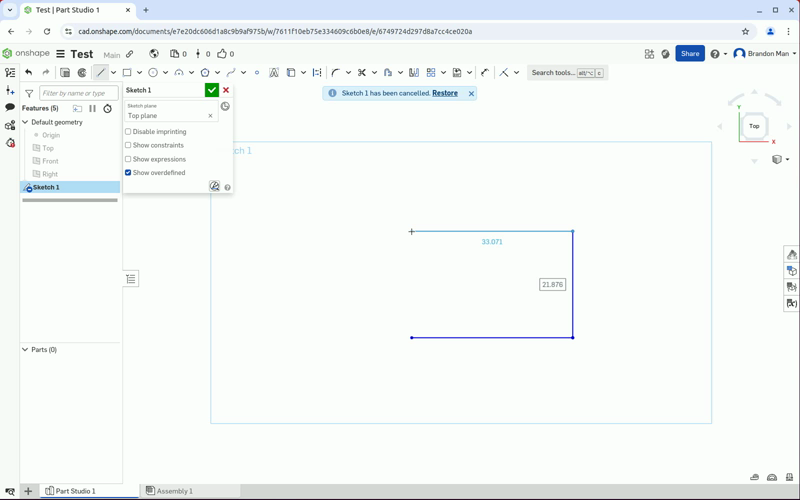
click(411, 231)
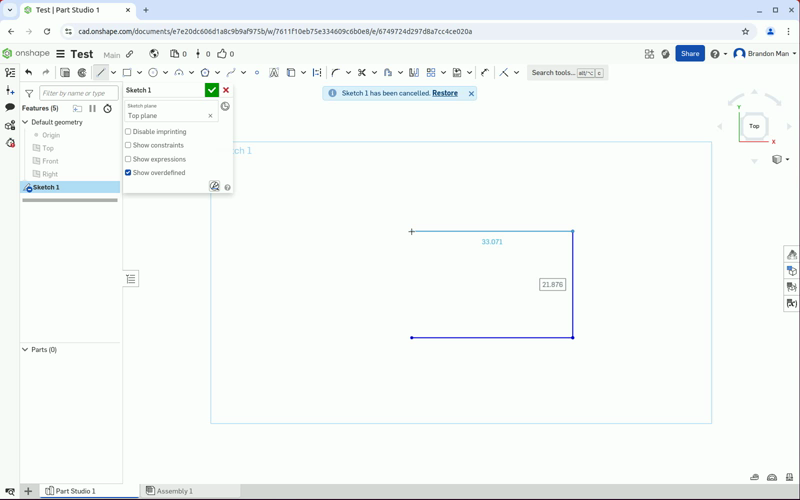
key_up(shift)
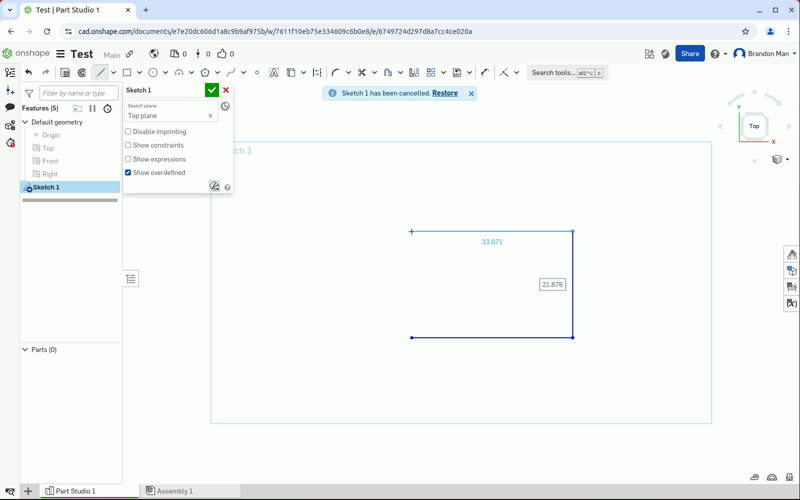
key_down(shift)
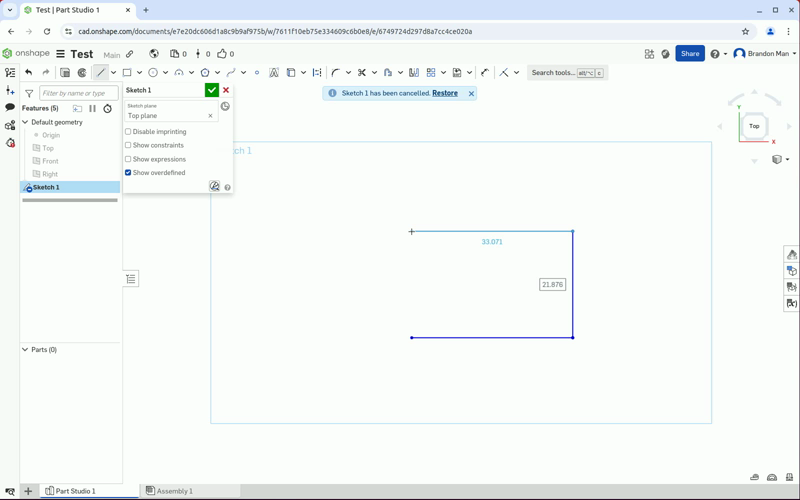
mouse_move(411, 337)
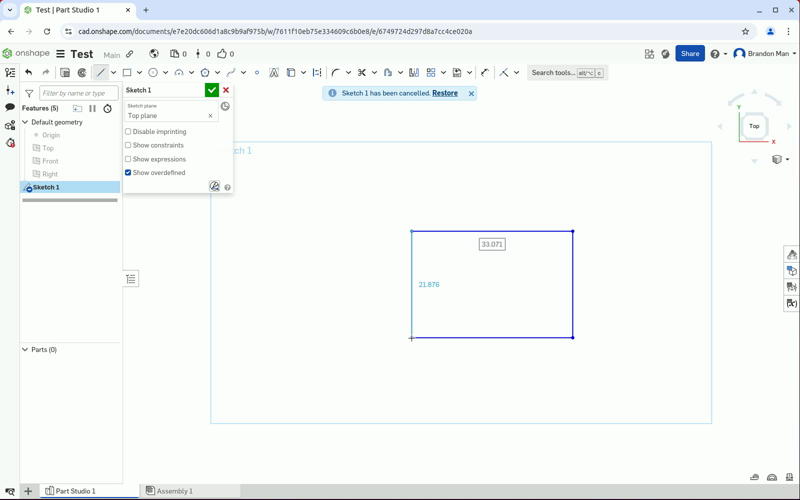
key_up(shift)
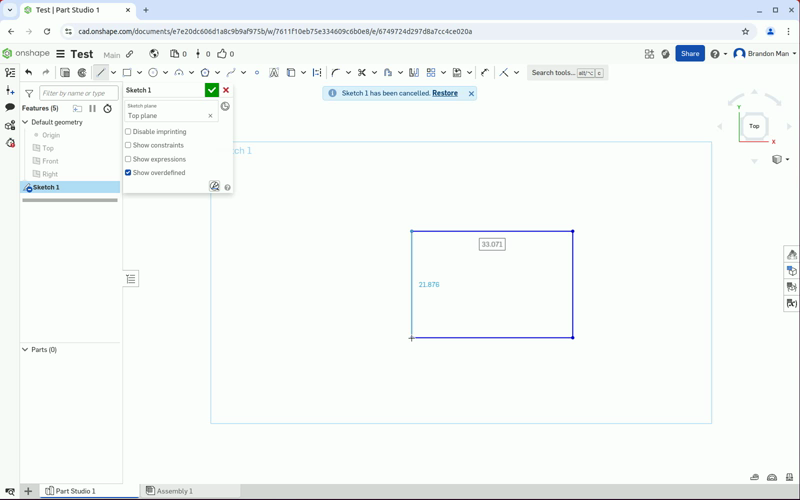
click(411, 337)
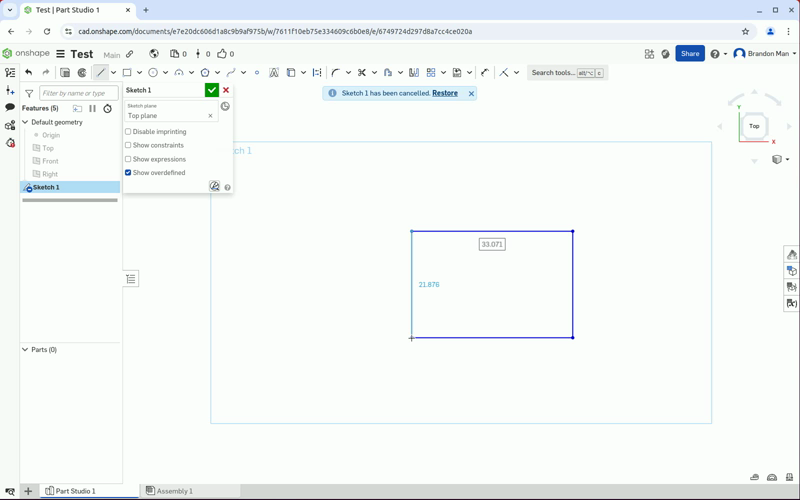
key(esc)
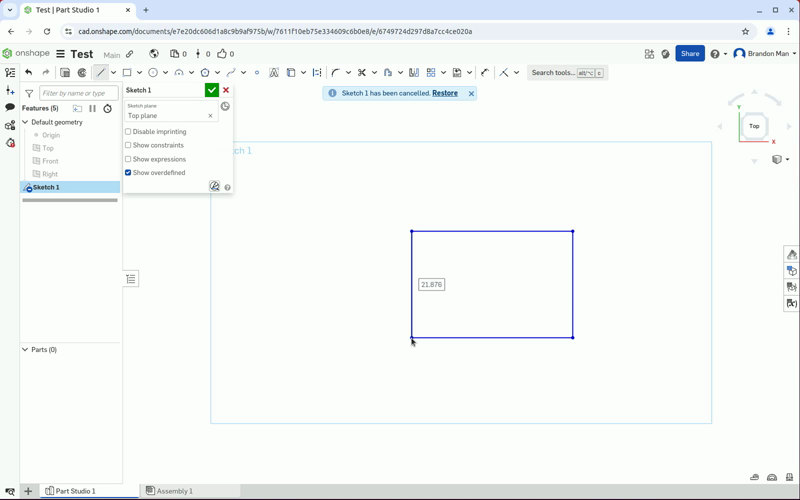
mouse_move(495, 293)
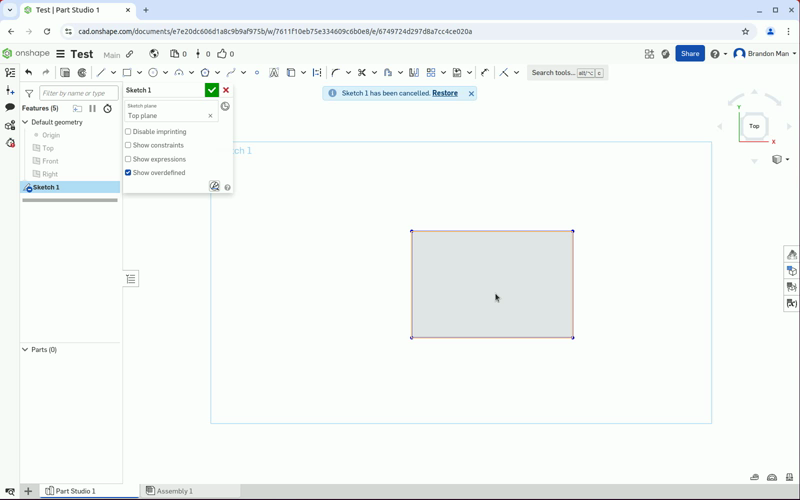
click(495, 293)
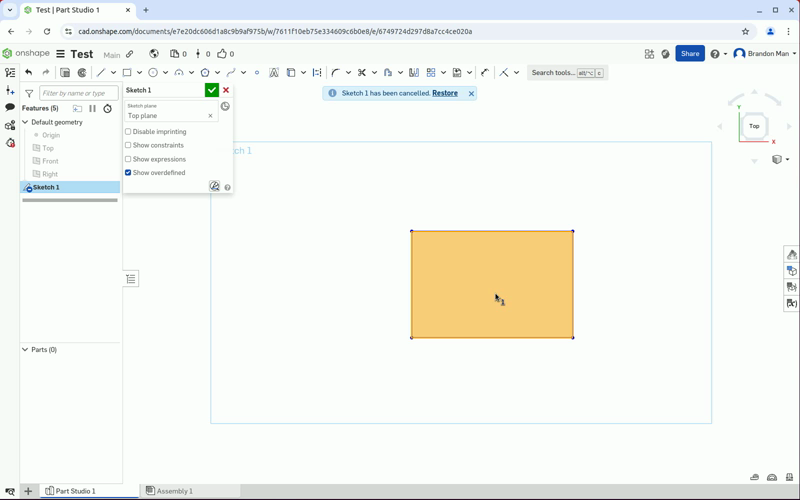
mouse_move(73, 352)
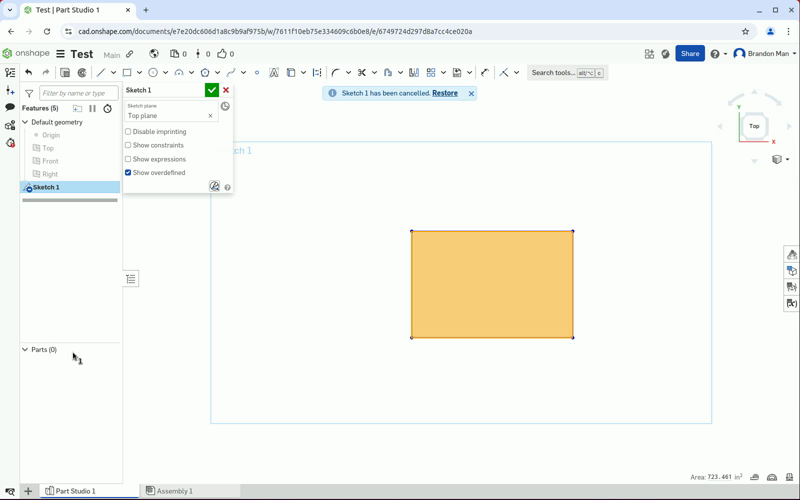
key(shift+y)
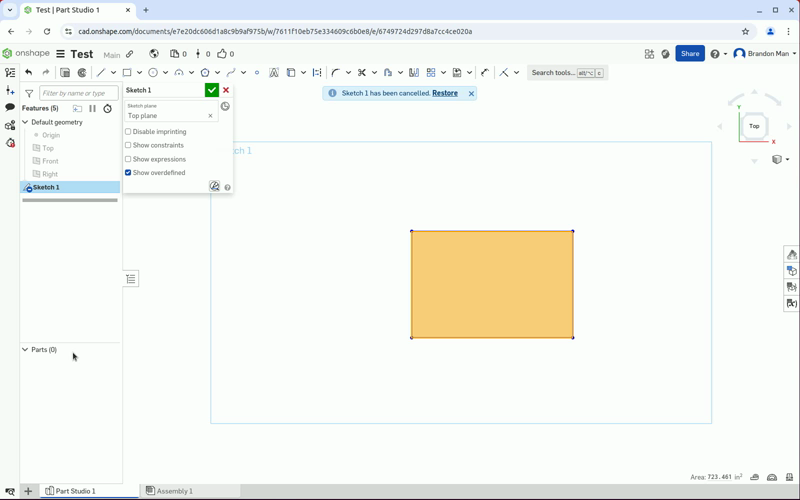
key(shift+e)
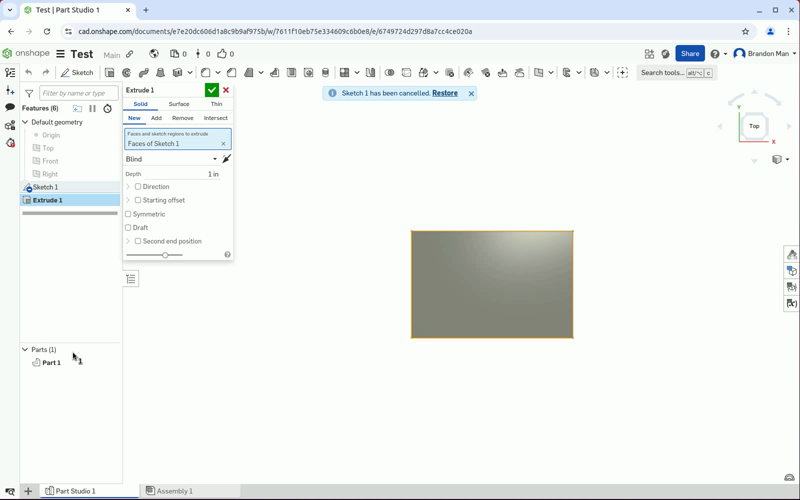
mouse_move(143, 106)
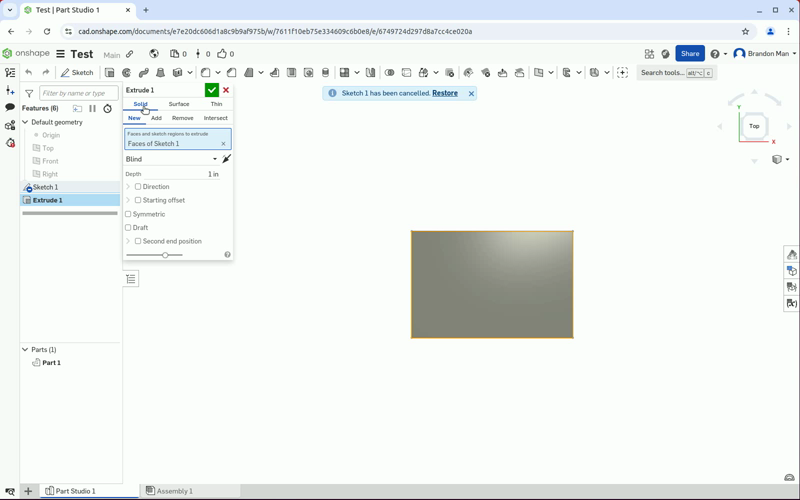
click(143, 106)
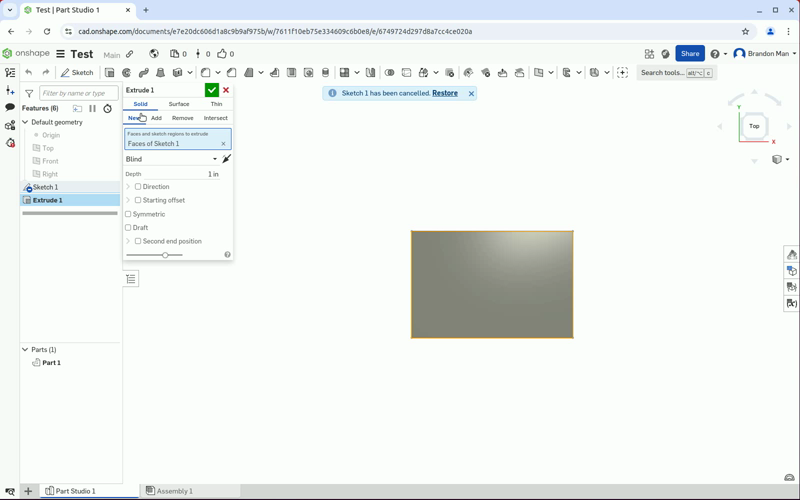
mouse_move(137, 120)
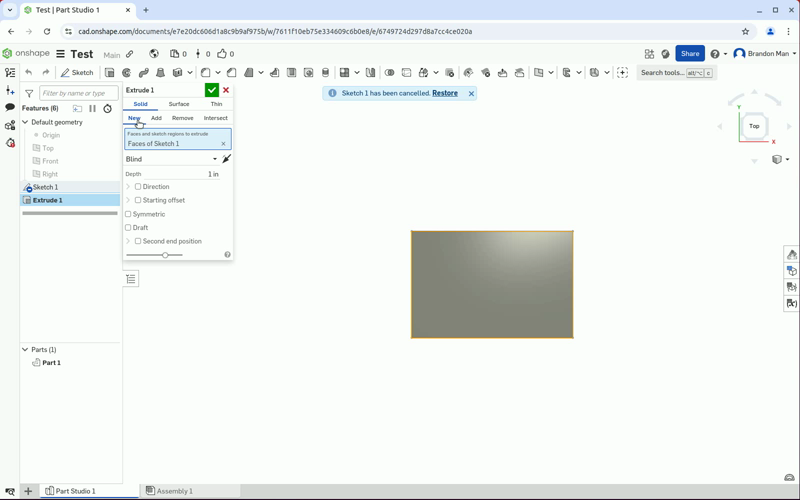
click(137, 120)
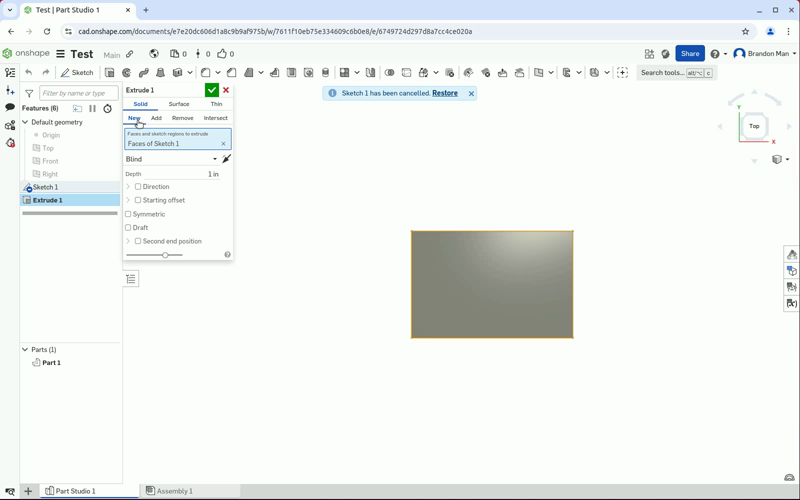
key(tab, 4)
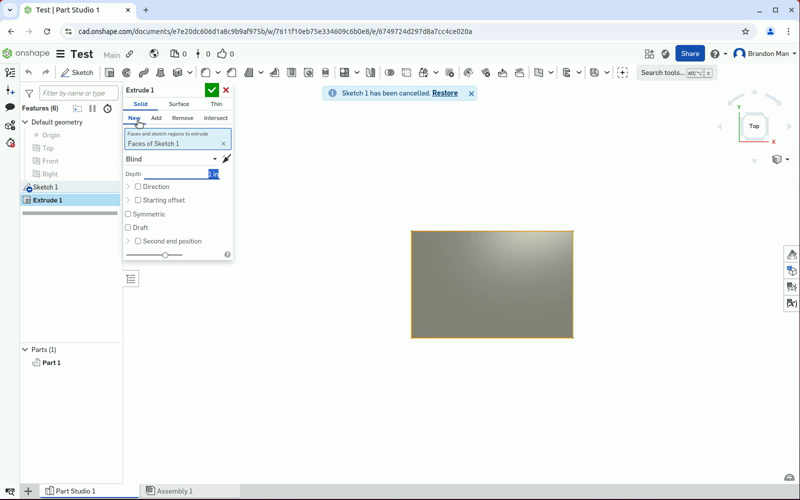
text(4.092)
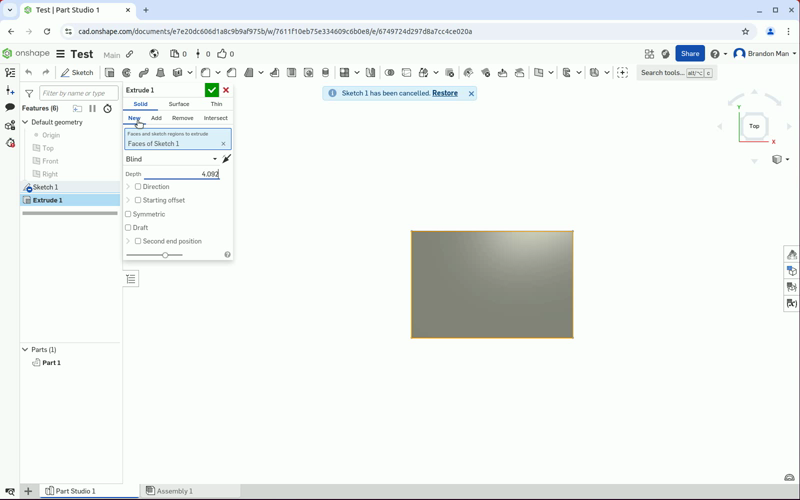
key(enter)
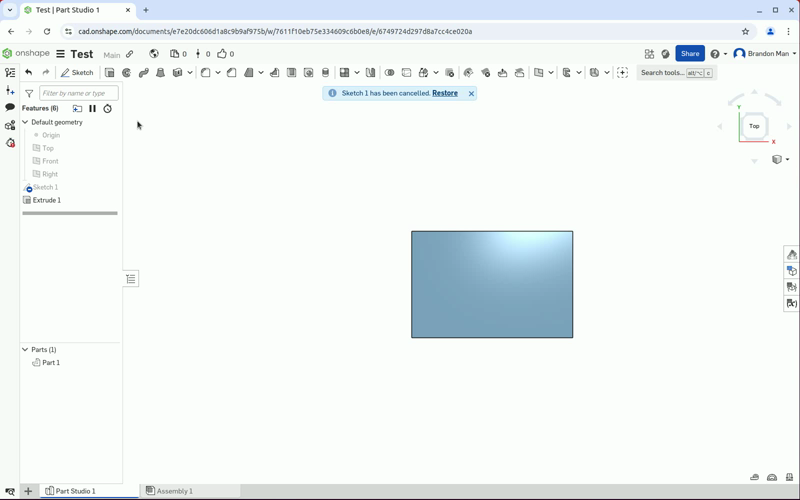
key(shift+h)
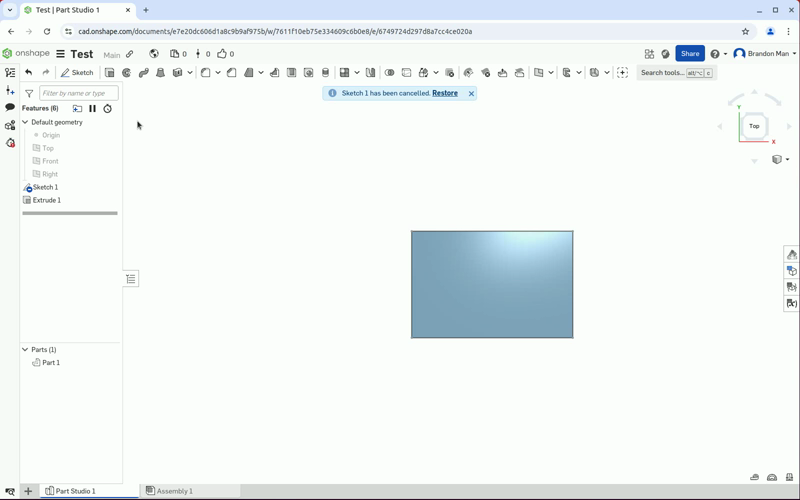
key(shift+h)
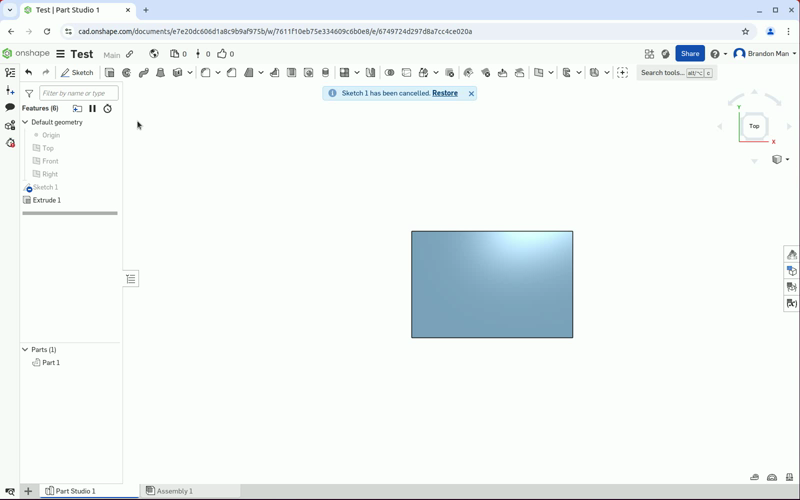
mouse_move(73, 189)
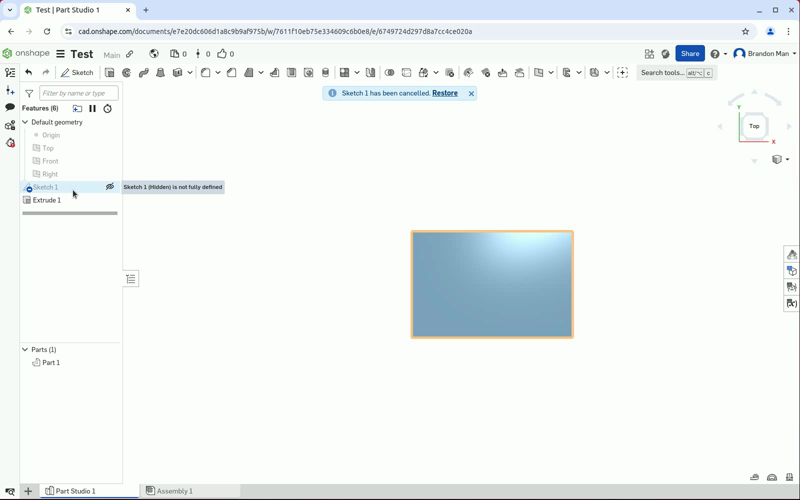
click(73, 189)
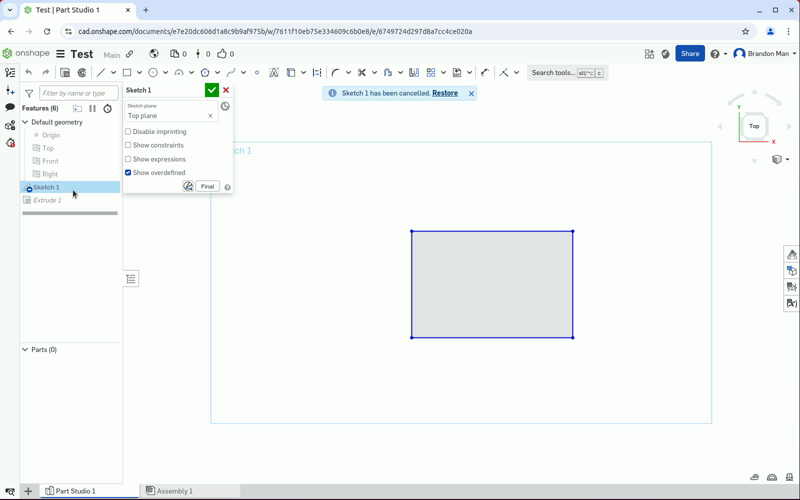
mouse_move(229, 92)
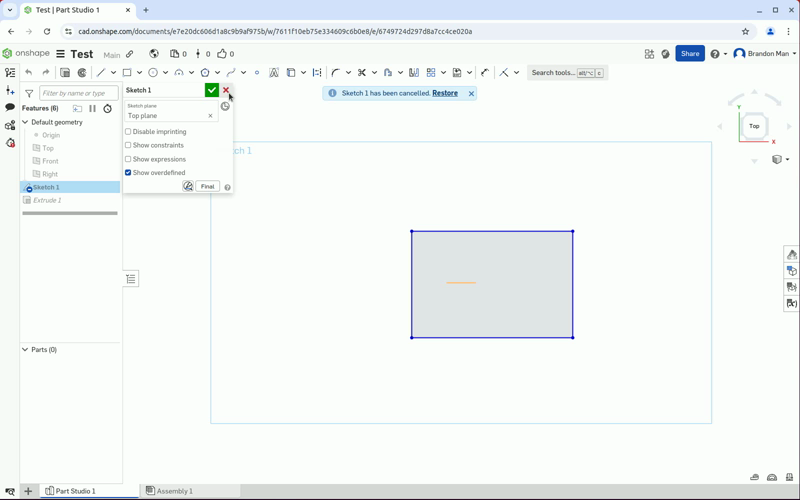
click(229, 92)
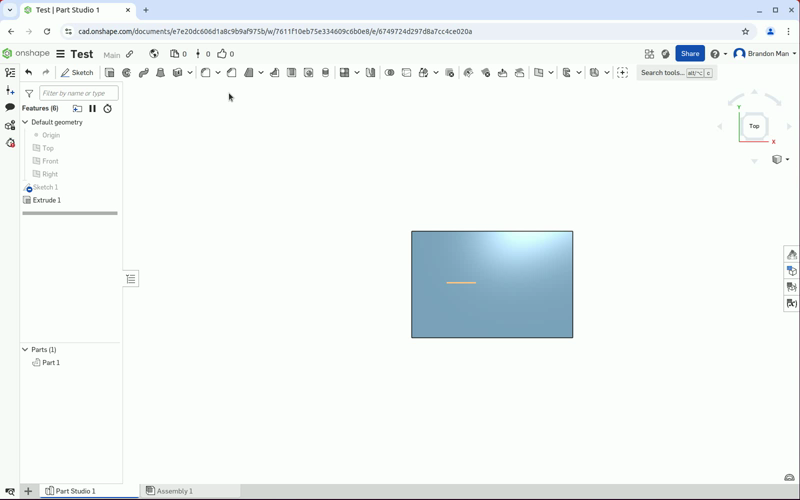
mouse_move(541, 75)
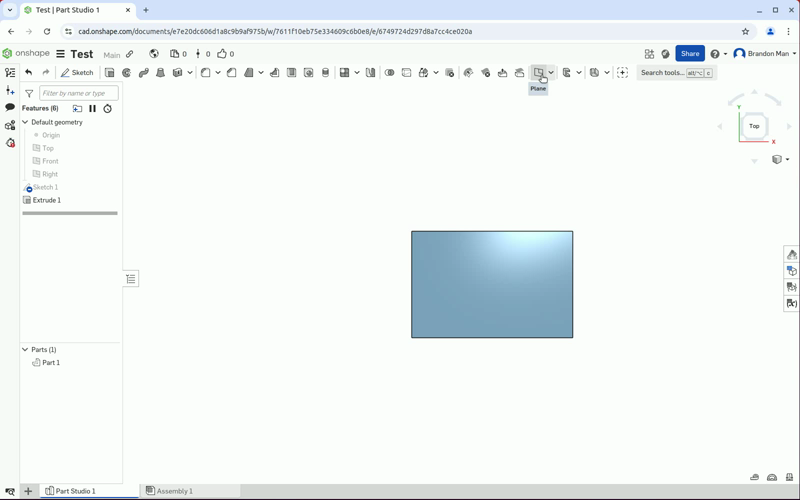
click(541, 75)
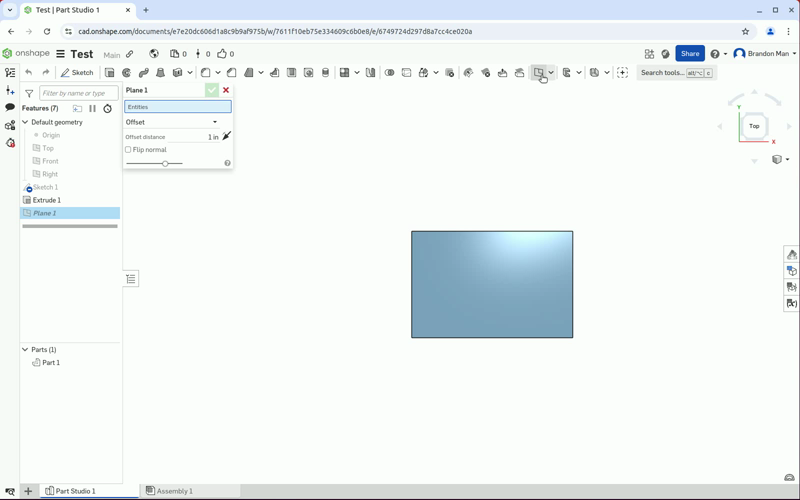
mouse_move(73, 150)
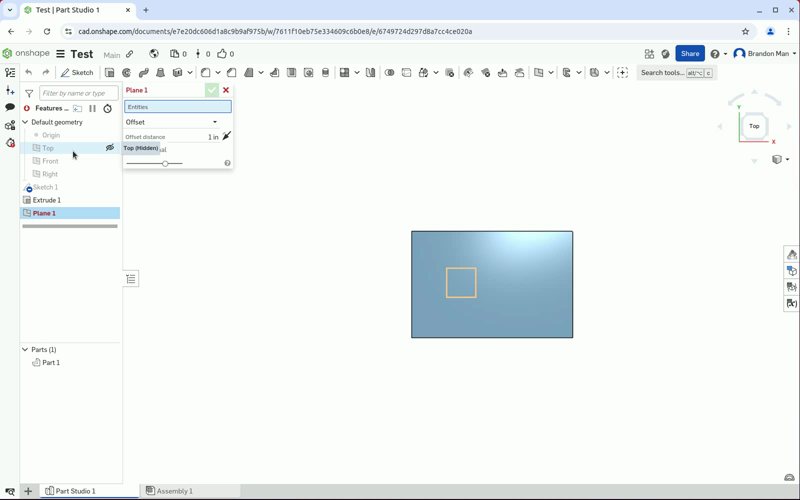
click(73, 150)
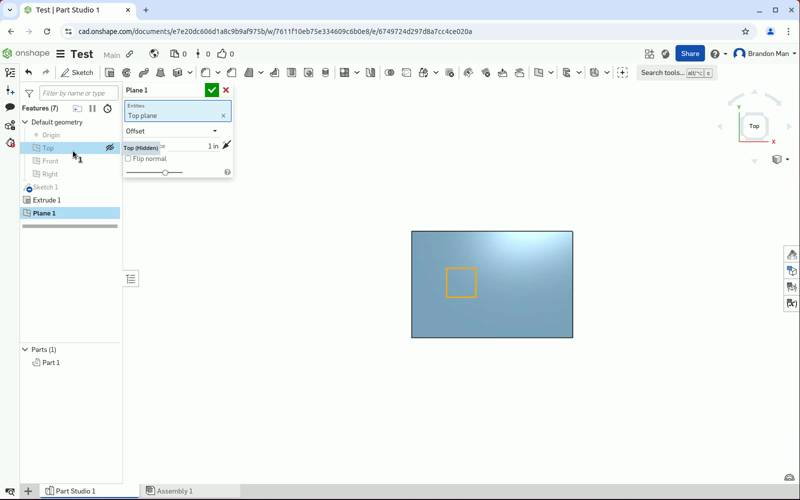
key(tab, 2)
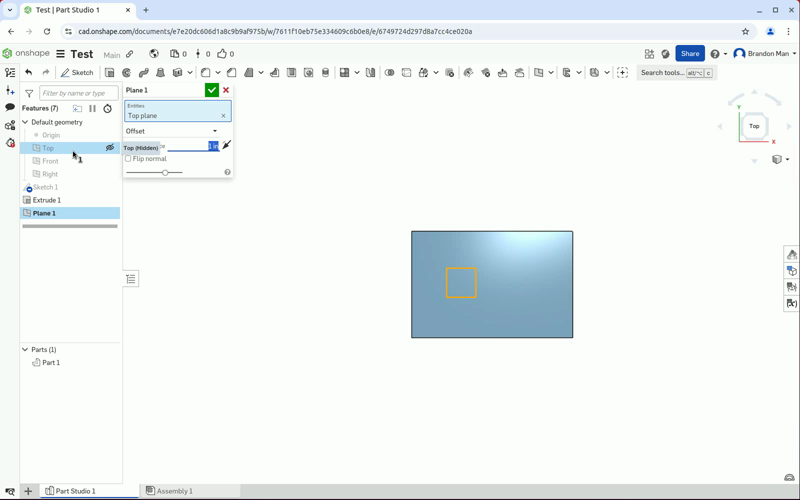
text(4.098)
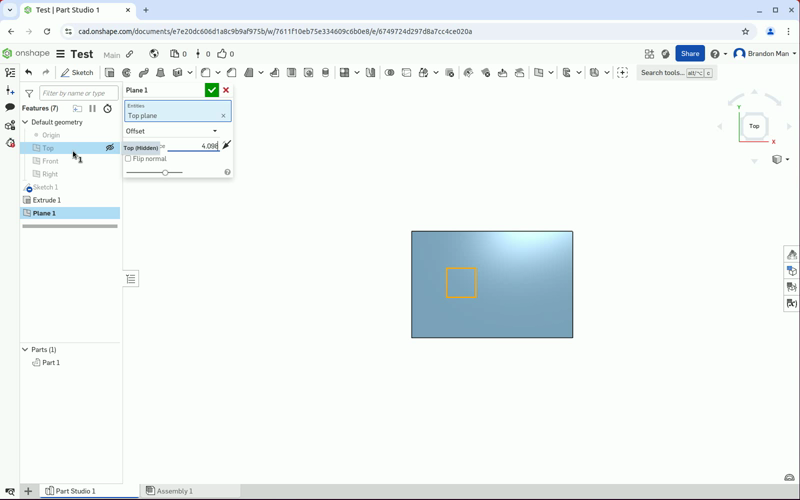
key(enter, 2)
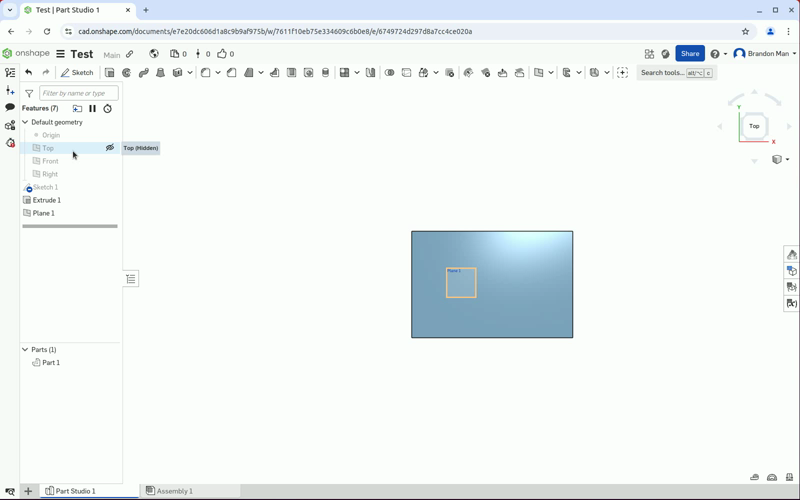
key(shift+s)
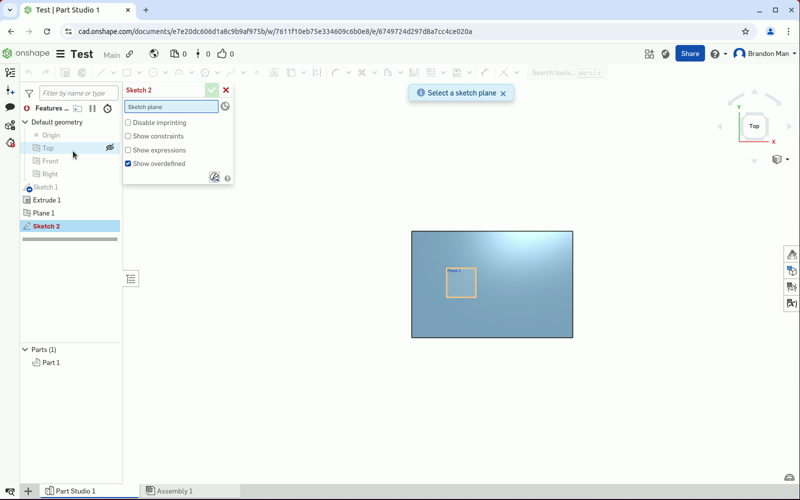
mouse_move(73, 215)
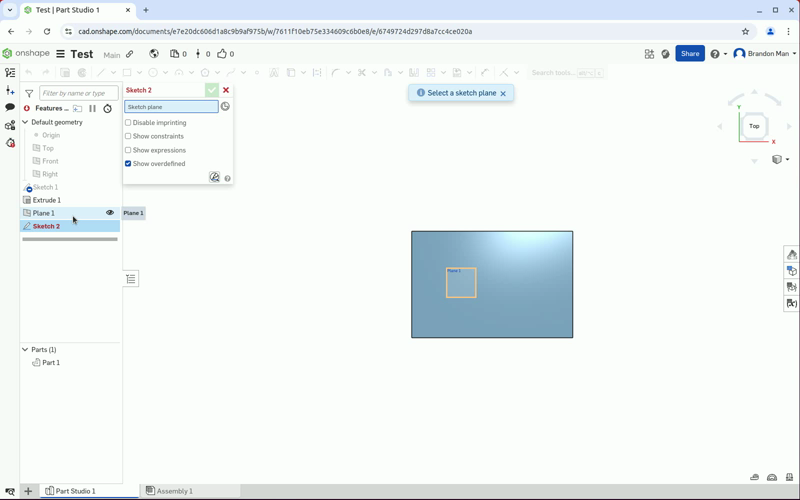
click(73, 215)
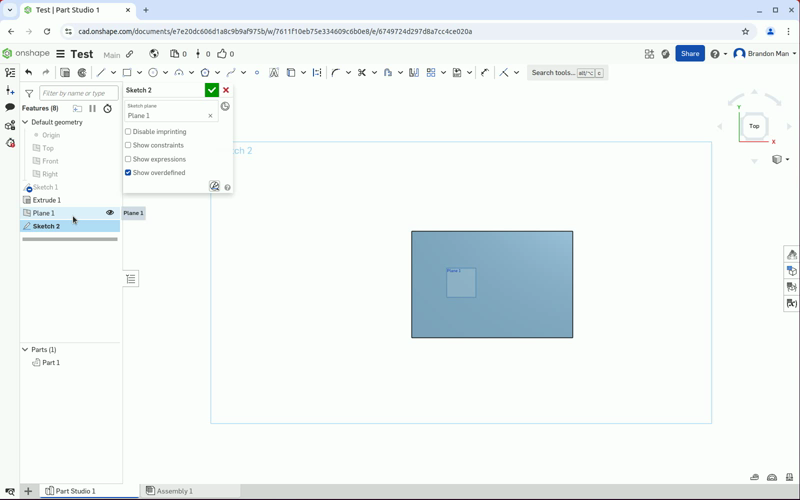
mouse_move(73, 352)
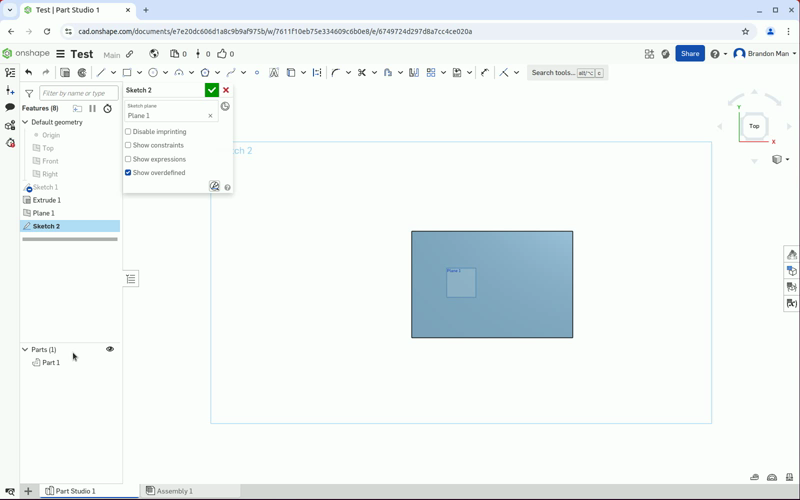
key(y)
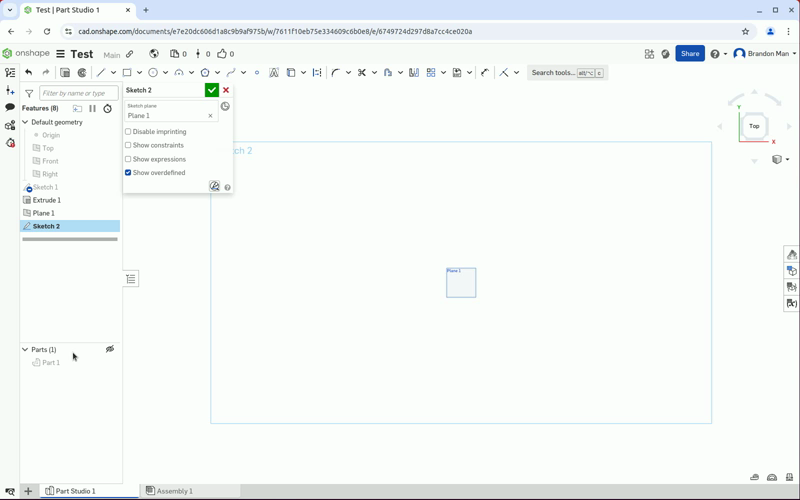
key(a)
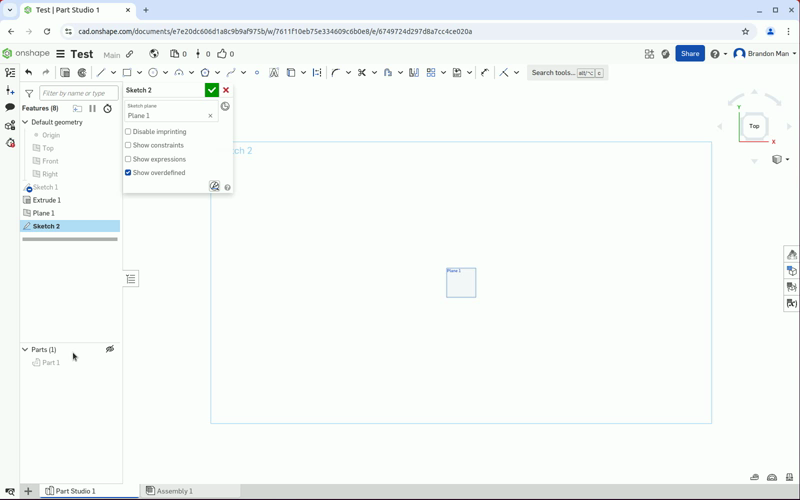
key_down(shift)
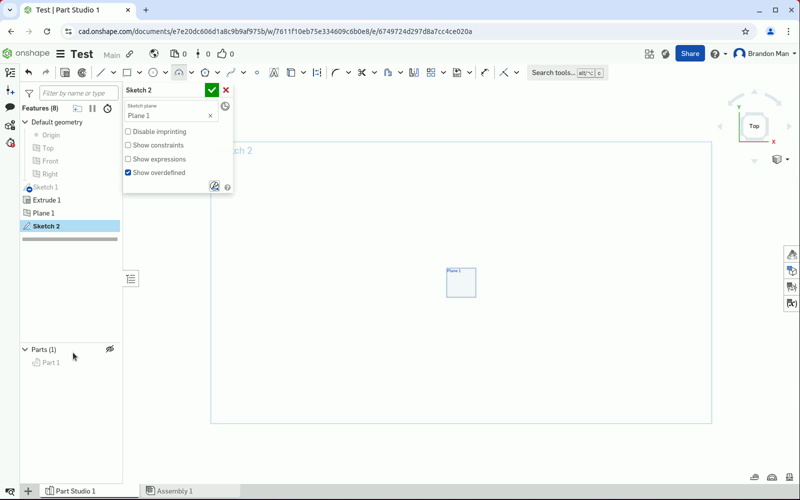
mouse_move(444, 262)
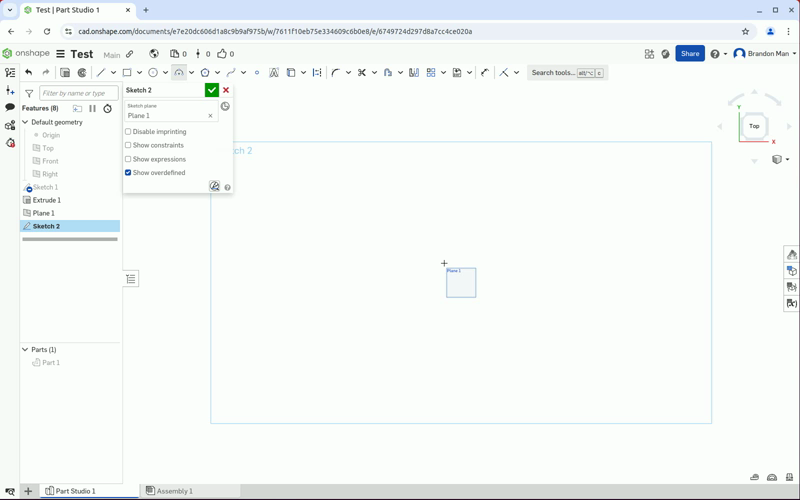
click(444, 262)
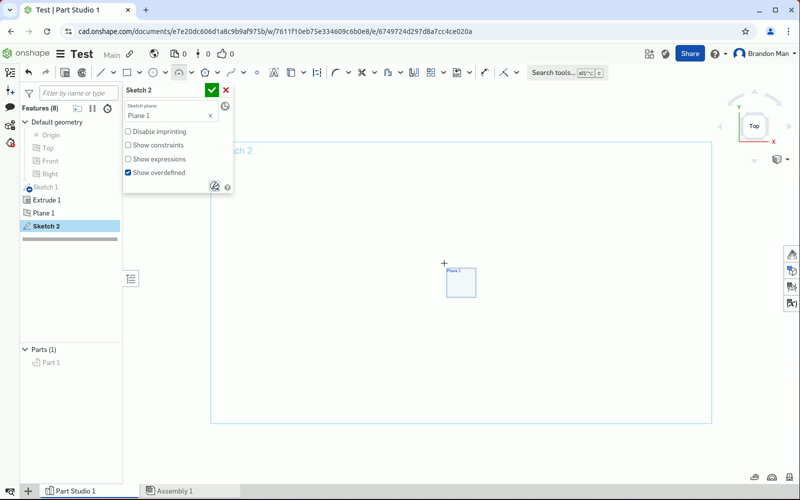
key_up(shift)
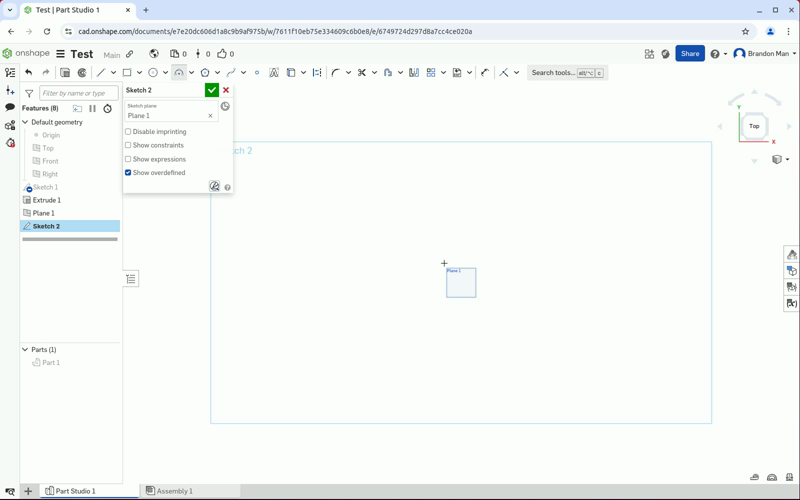
key_down(shift)
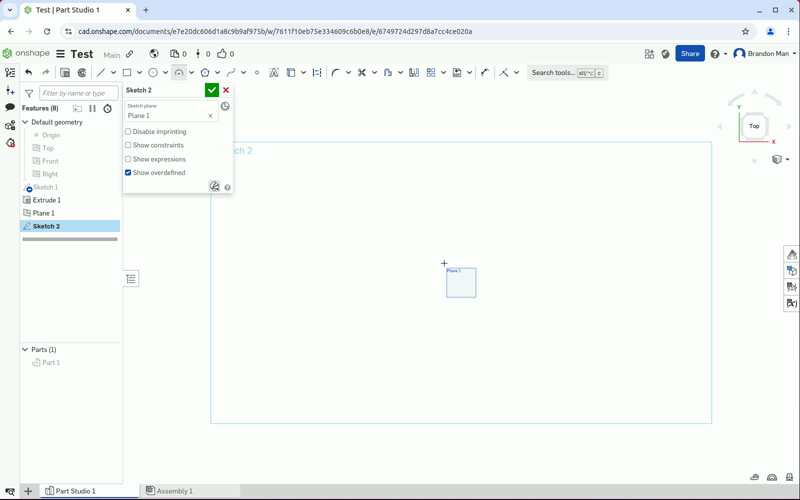
mouse_move(458, 277)
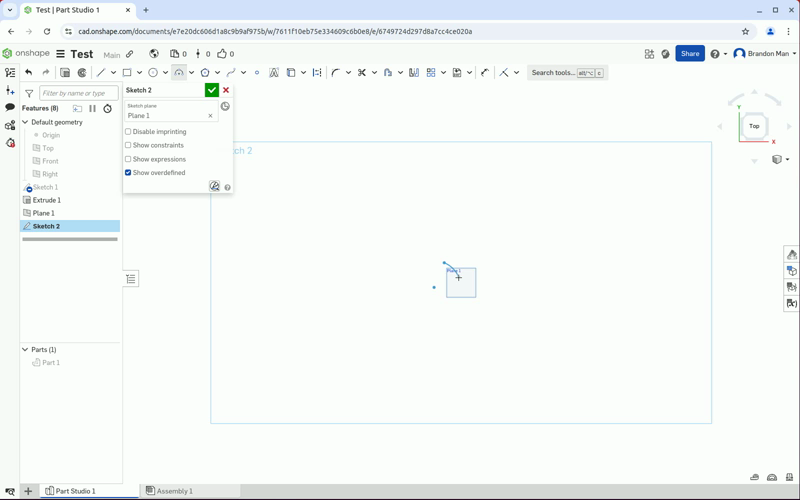
click(458, 277)
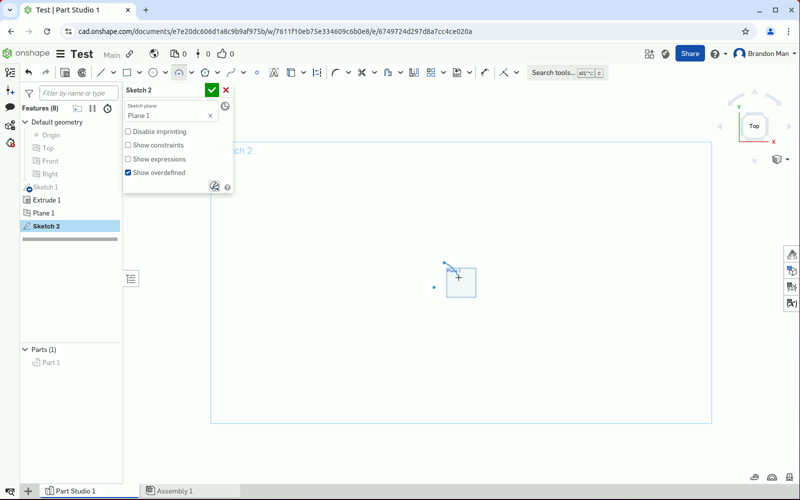
mouse_move(448, 273)
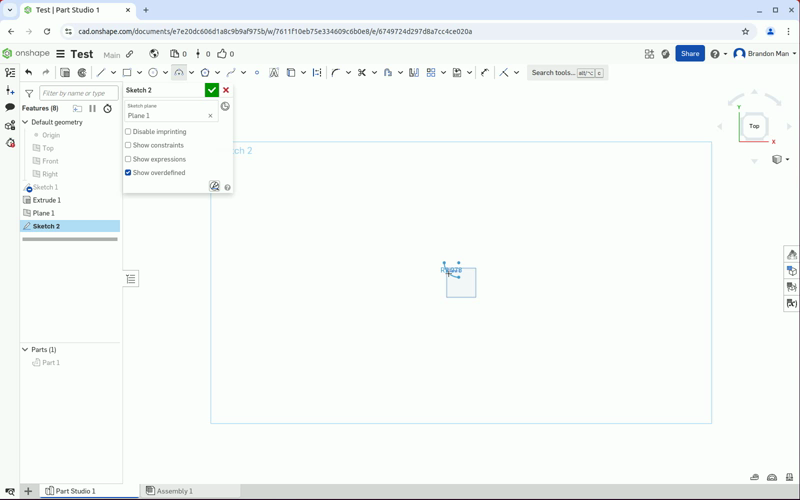
click(448, 273)
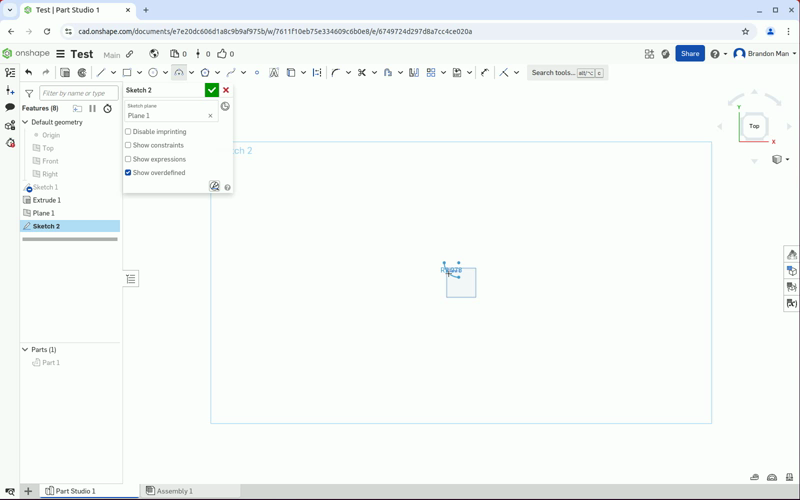
key_up(shift)
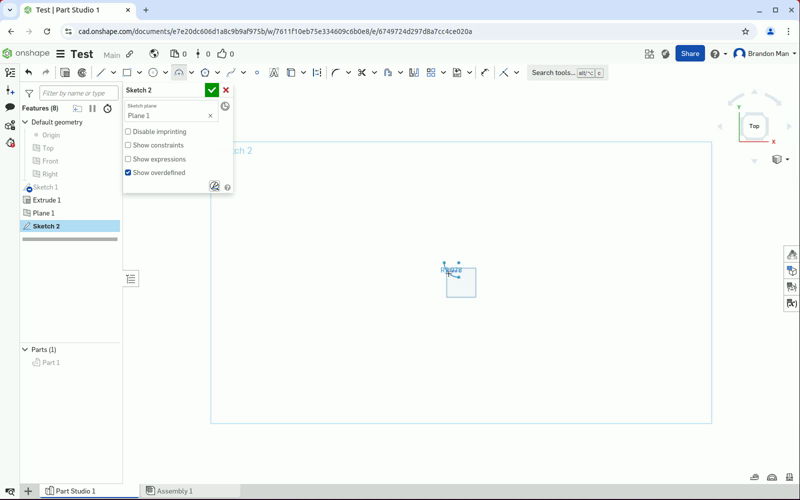
key(esc)
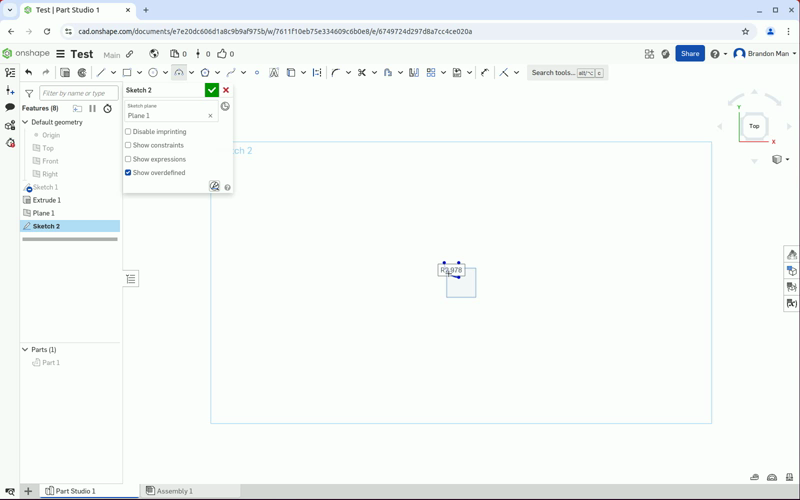
key(l)
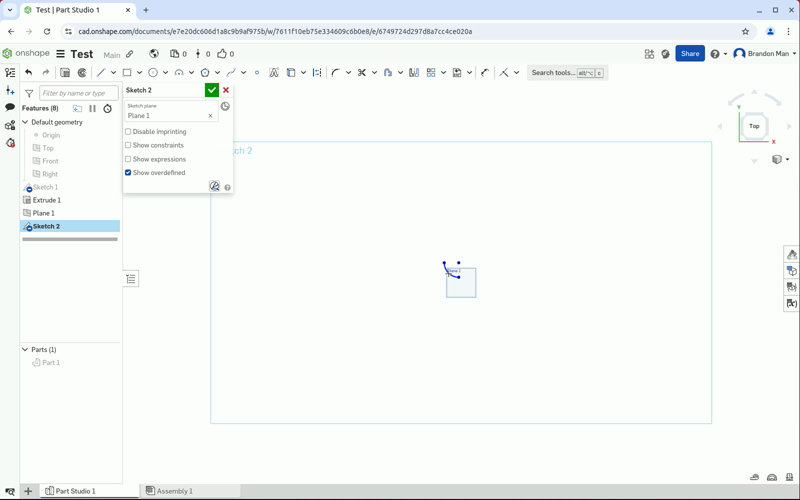
mouse_move(458, 277)
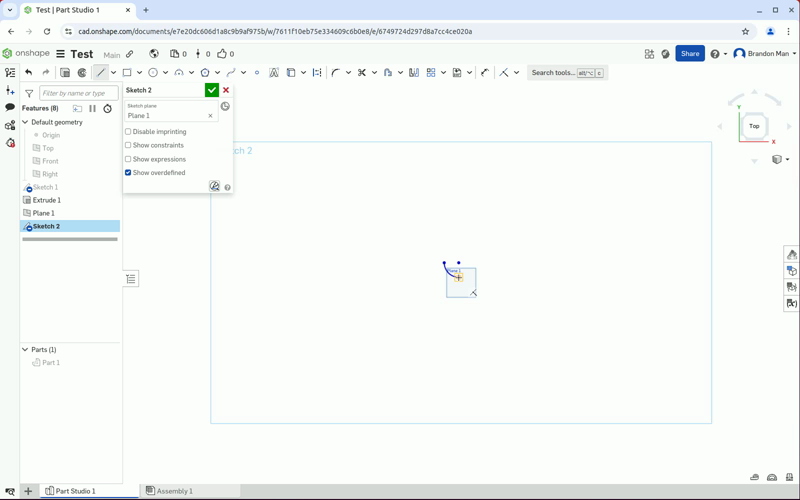
click(458, 277)
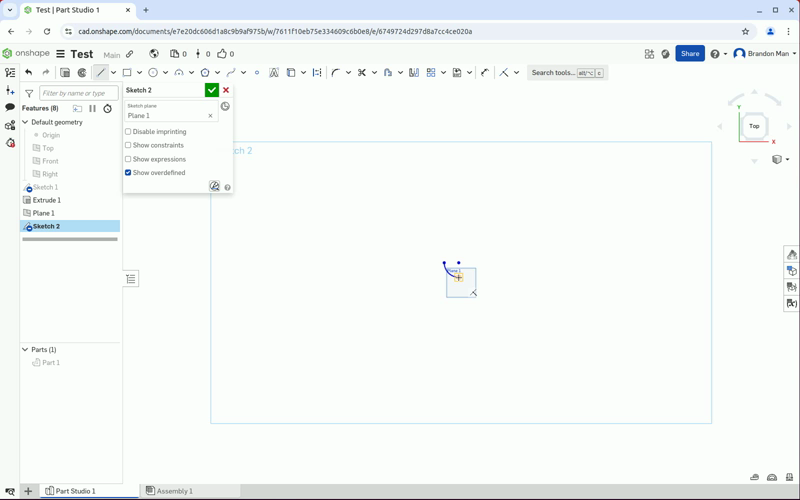
key_down(shift)
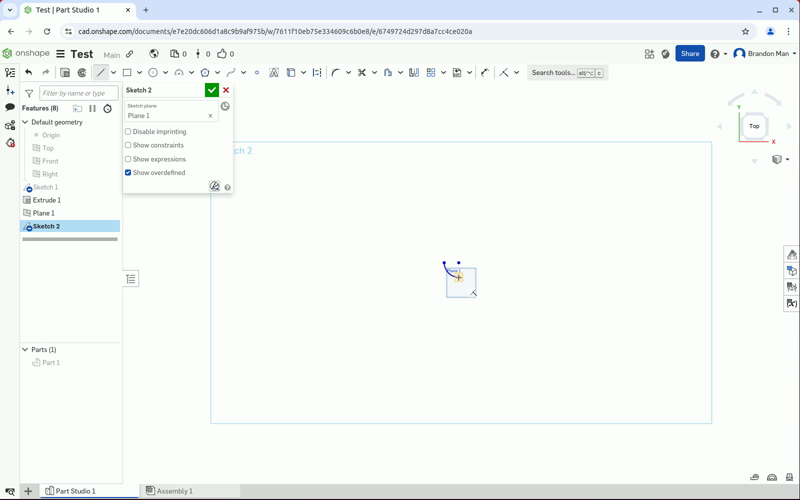
mouse_move(527, 277)
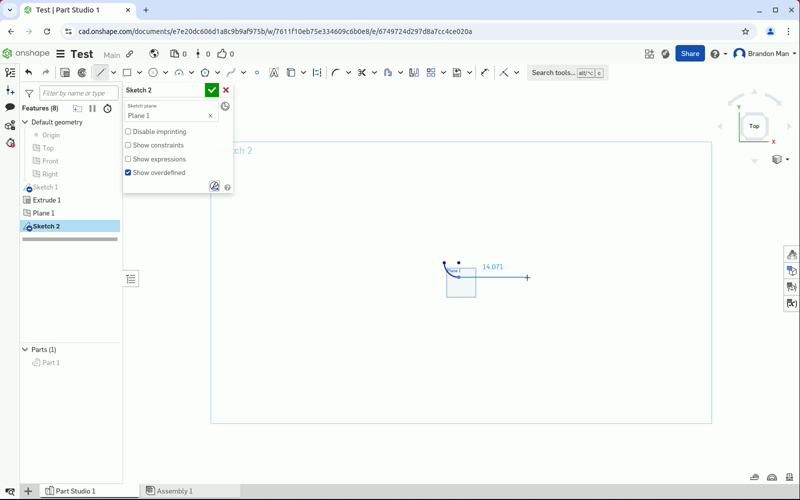
click(527, 277)
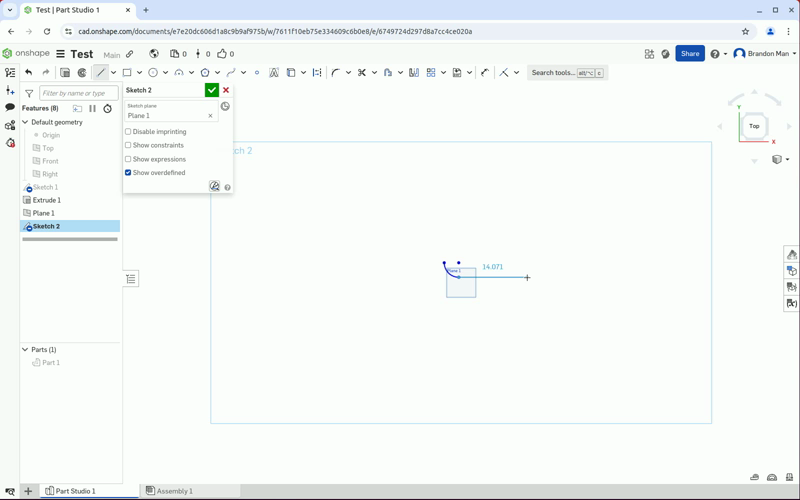
key_up(shift)
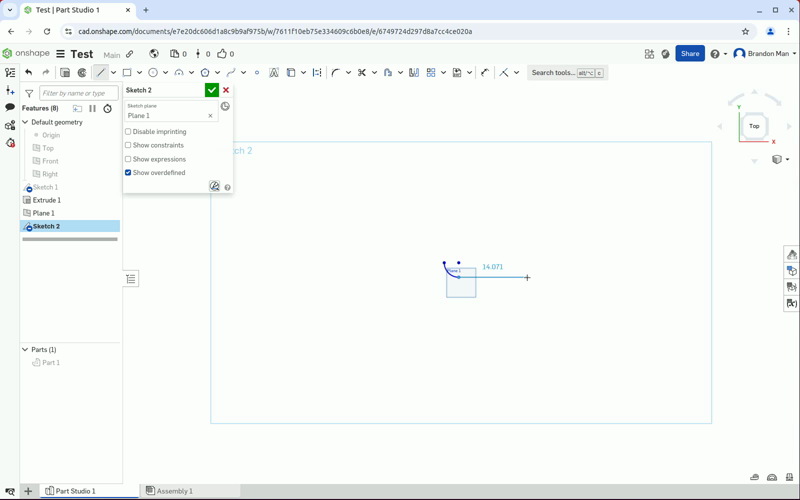
key(esc)
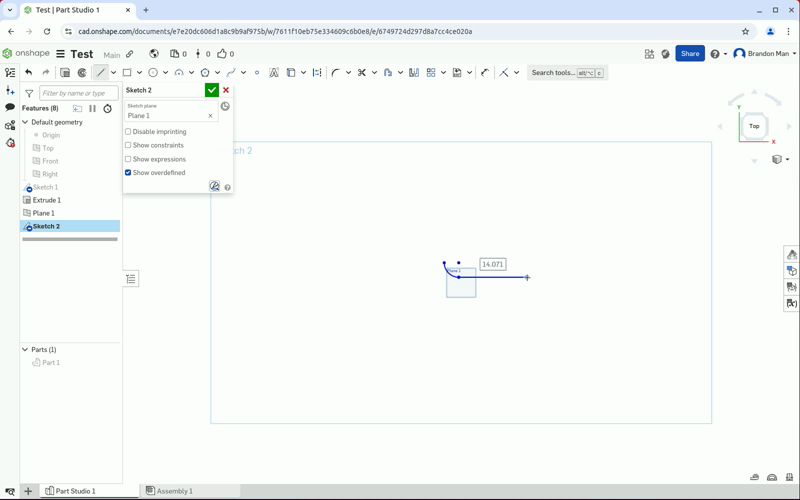
key(a)
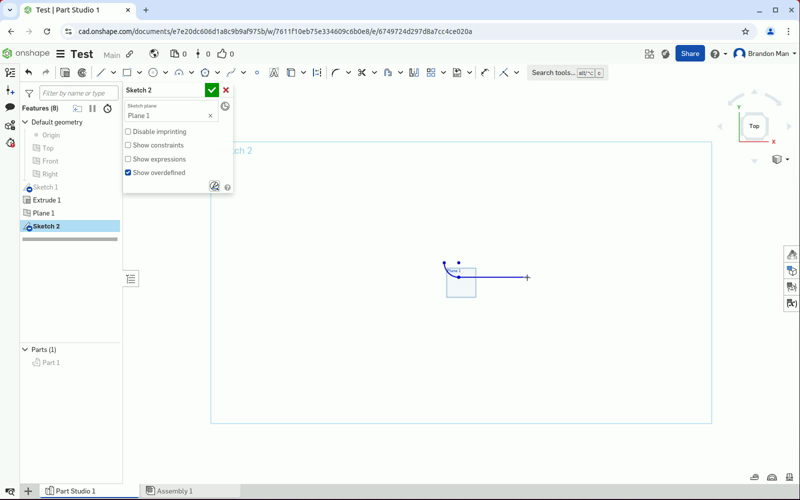
mouse_move(527, 277)
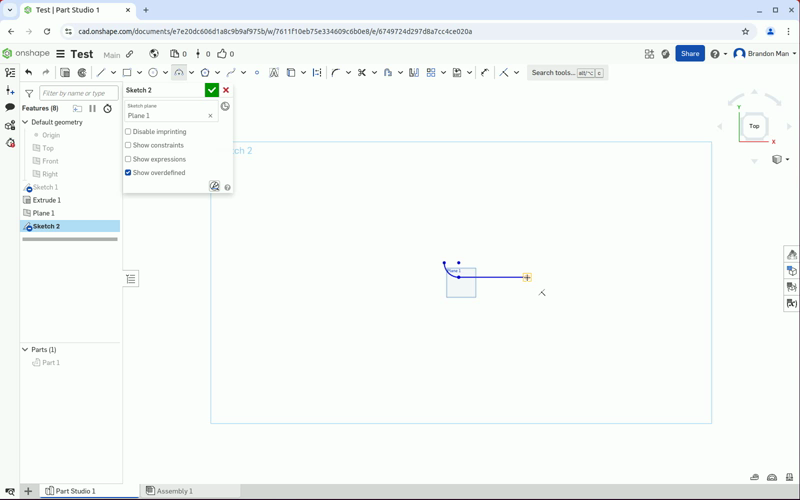
click(527, 277)
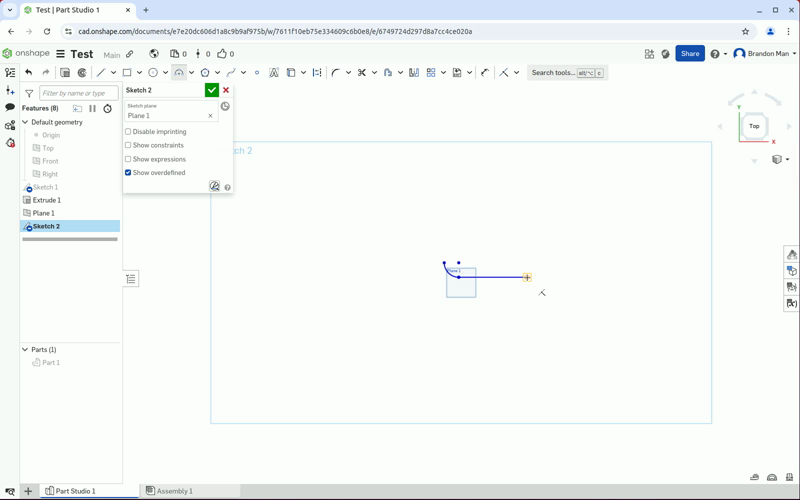
key_down(shift)
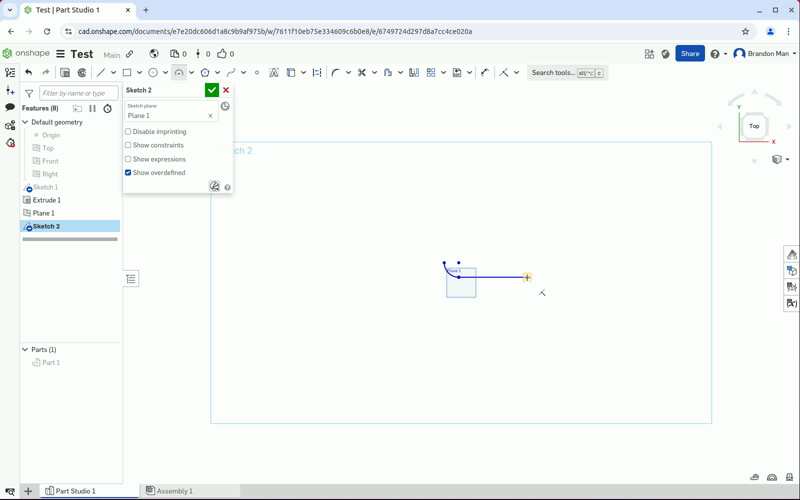
mouse_move(541, 262)
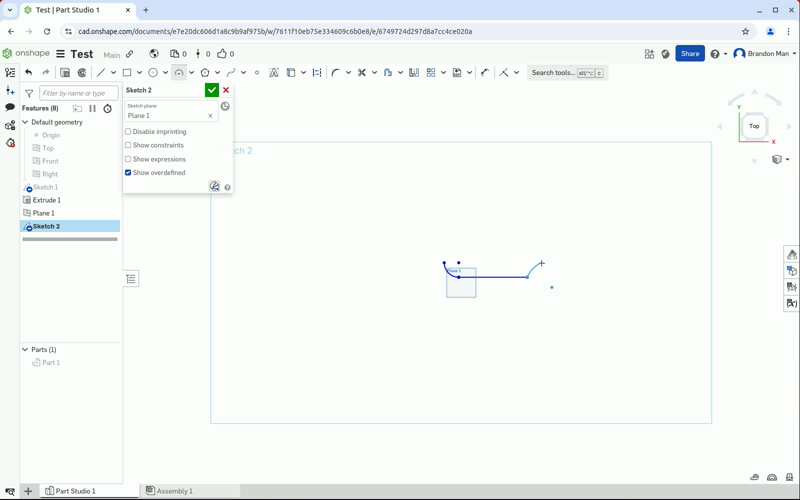
click(541, 262)
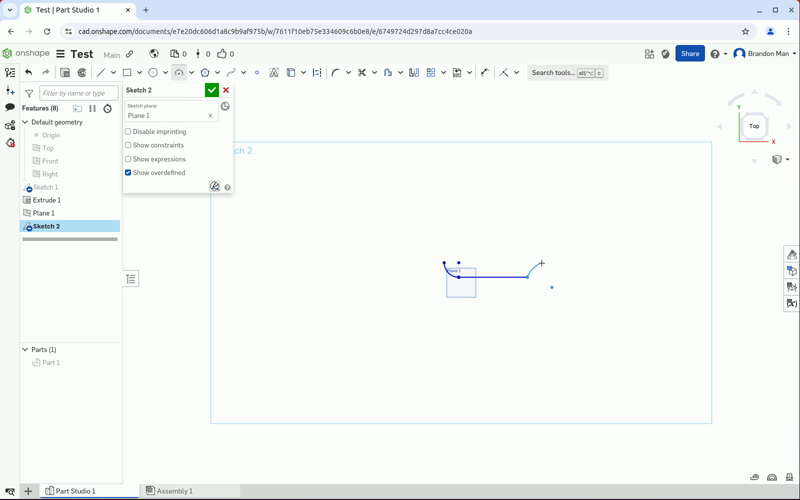
mouse_move(537, 273)
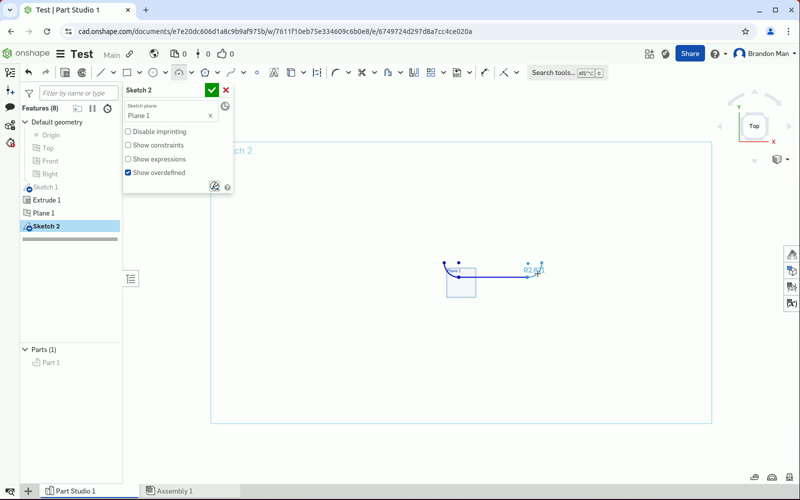
click(537, 273)
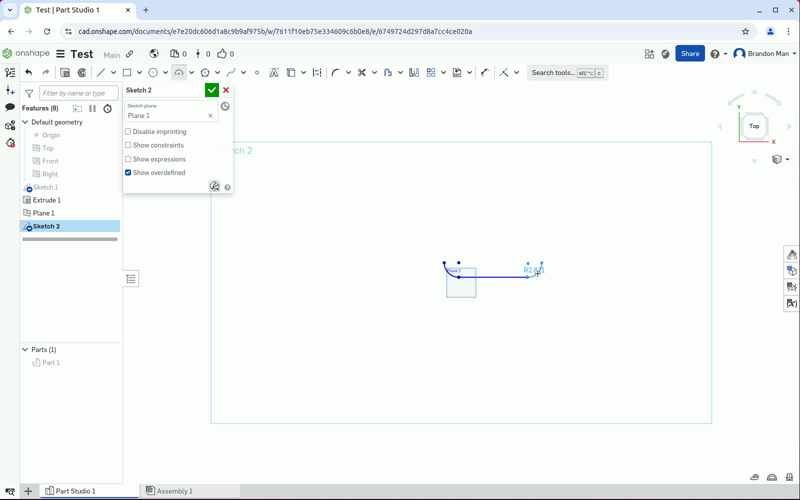
key_up(shift)
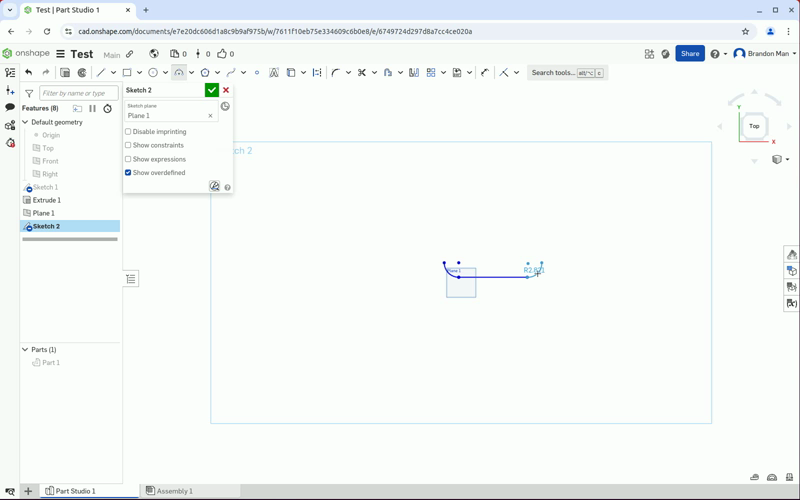
key(esc)
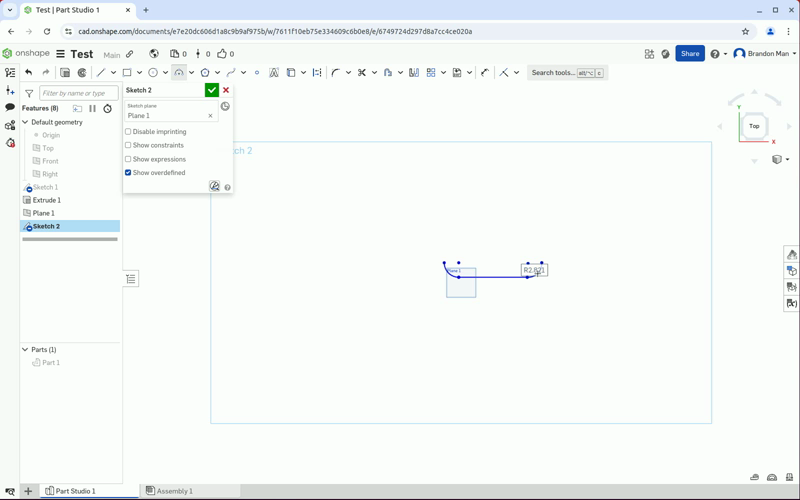
key(l)
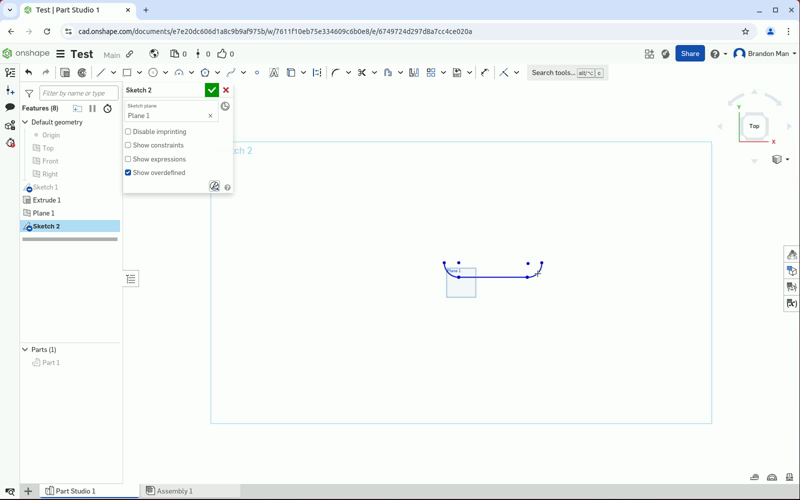
mouse_move(541, 262)
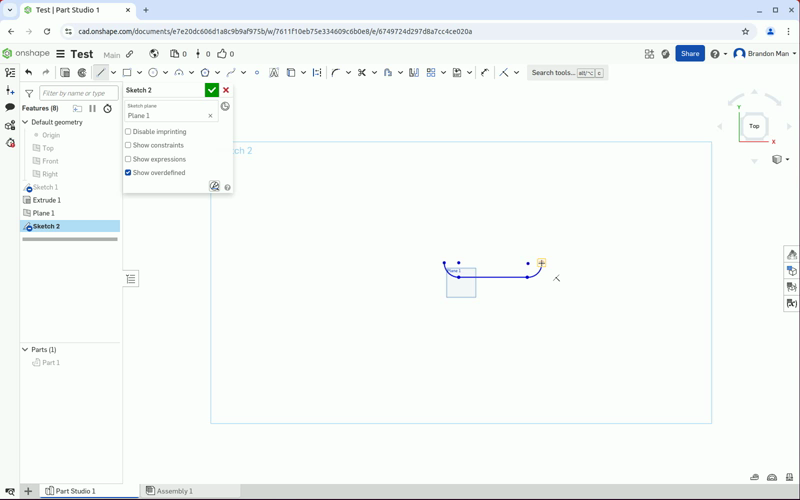
click(541, 262)
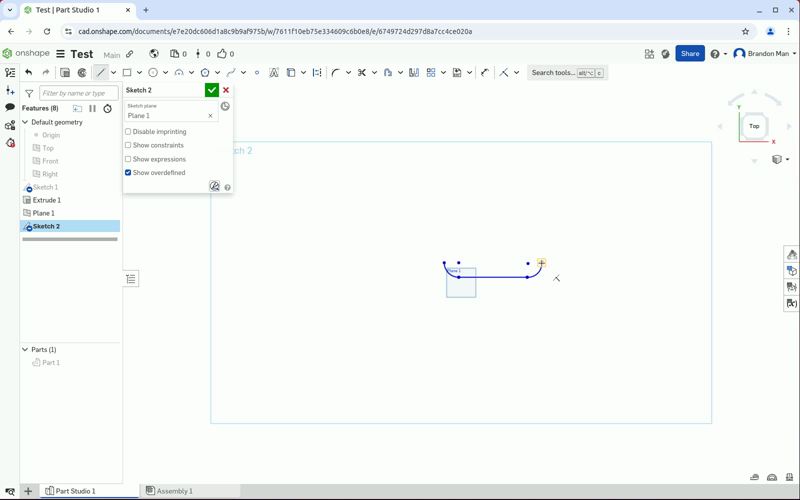
key_down(shift)
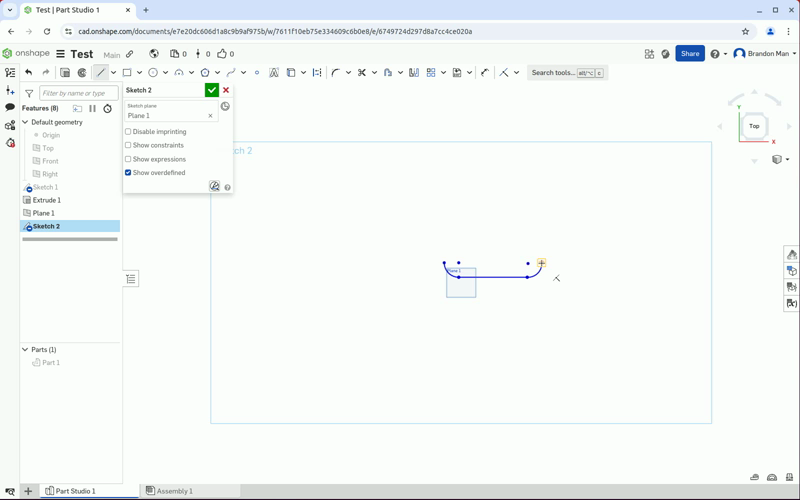
mouse_move(571, 262)
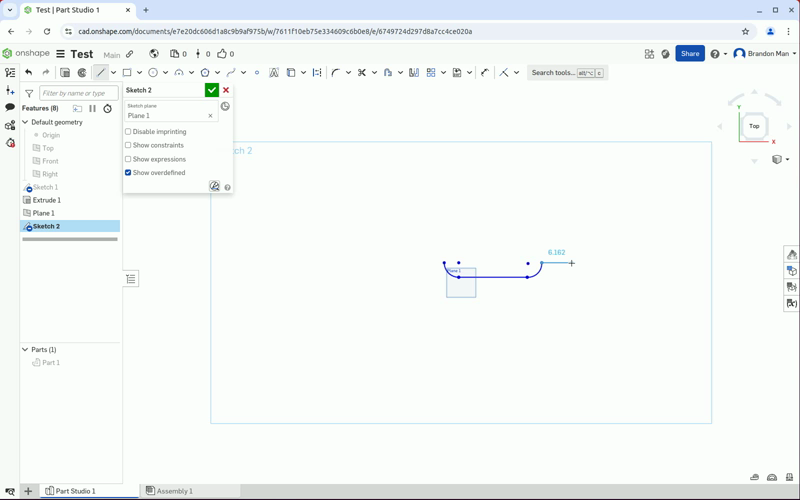
mouse_move(541, 257)
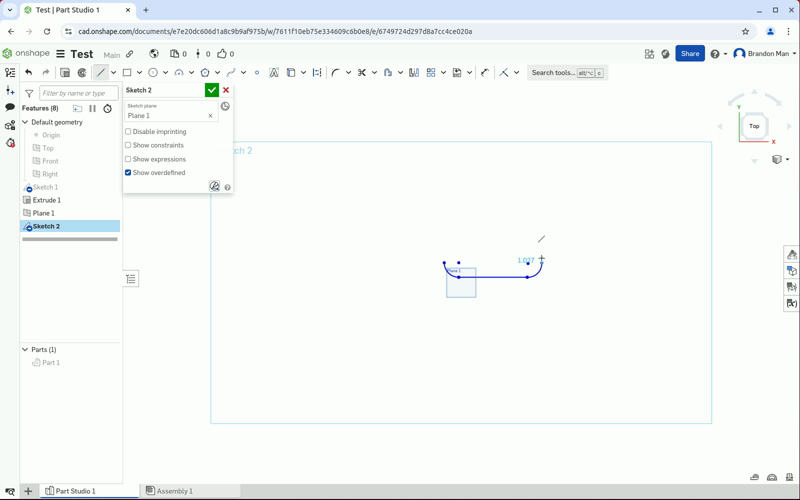
scroll(6)
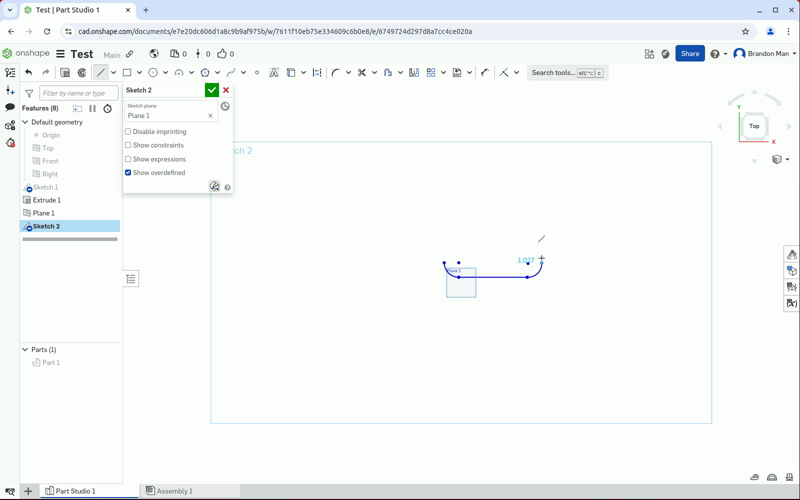
scroll(6)
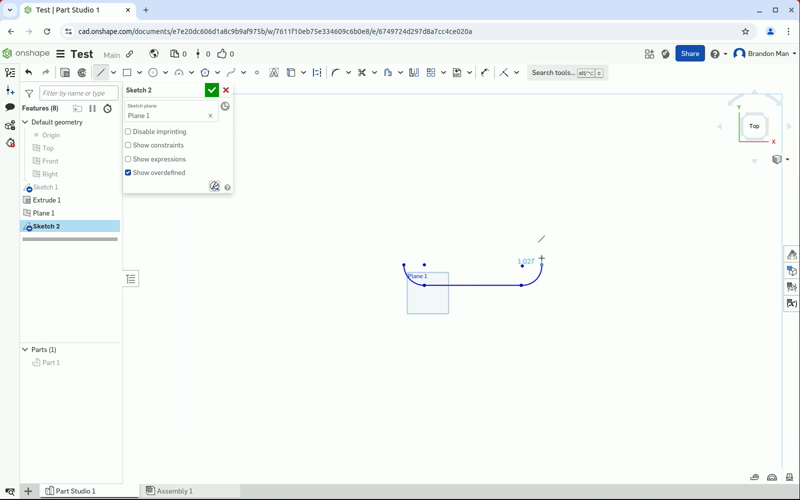
scroll(6)
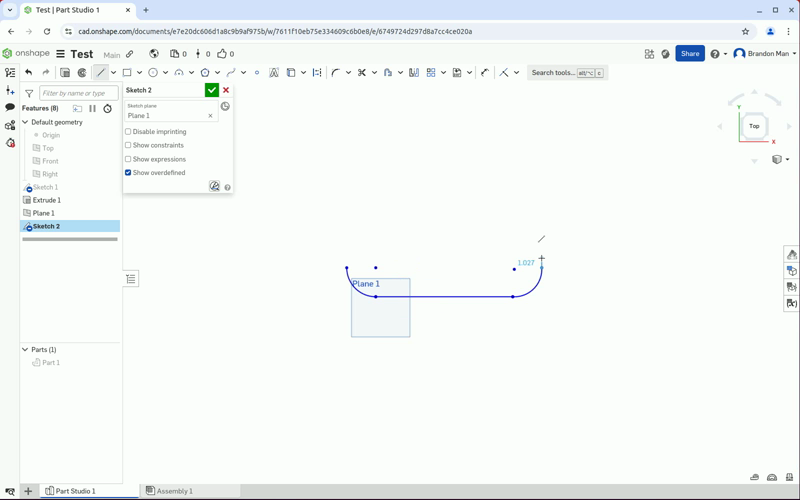
scroll(6)
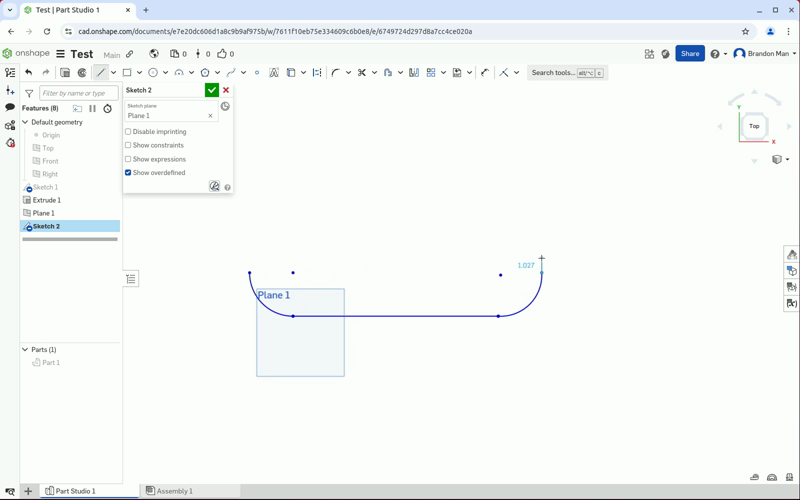
scroll(6)
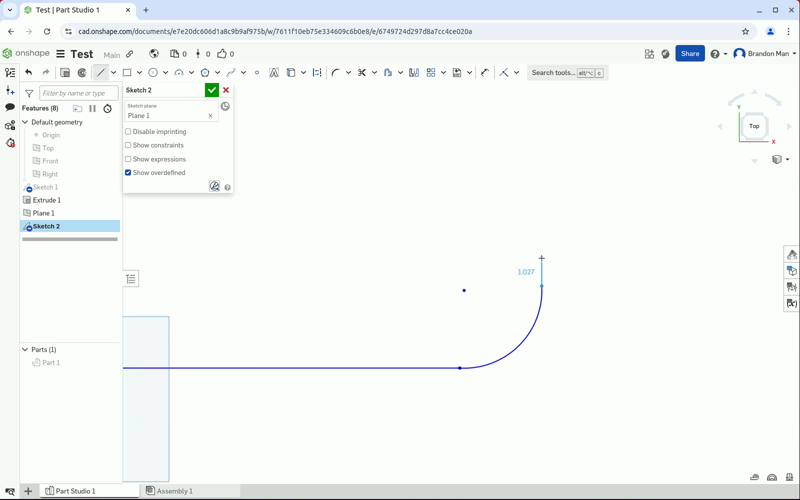
scroll(6)
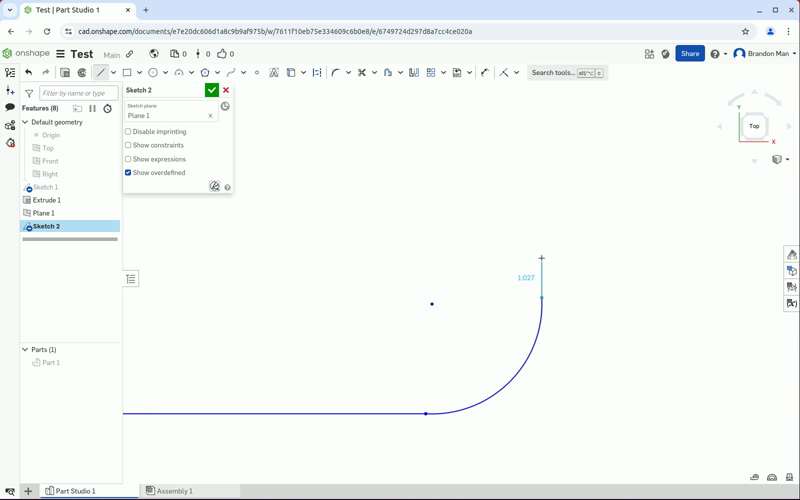
scroll(6)
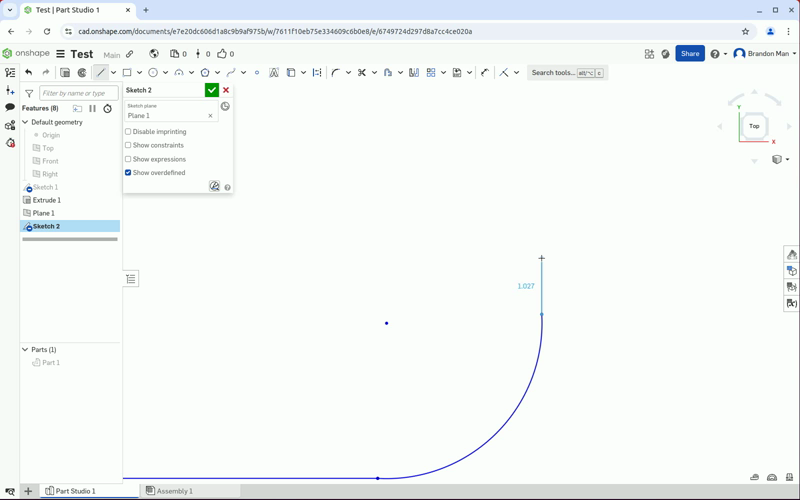
click(541, 257)
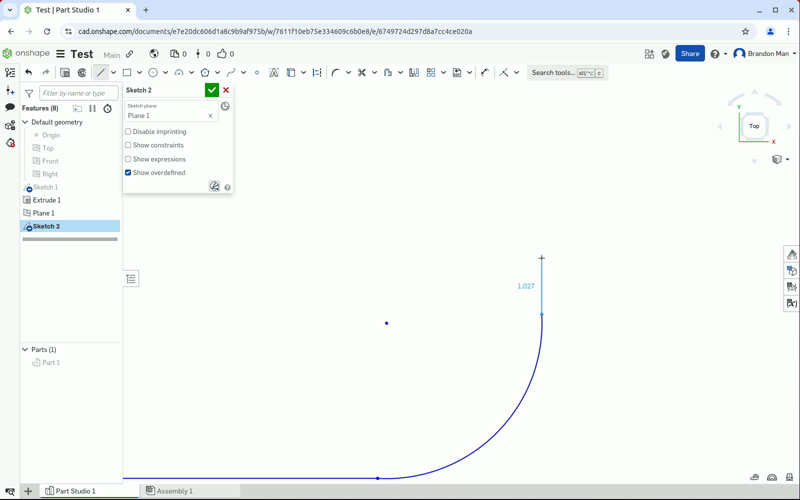
scroll(-6)
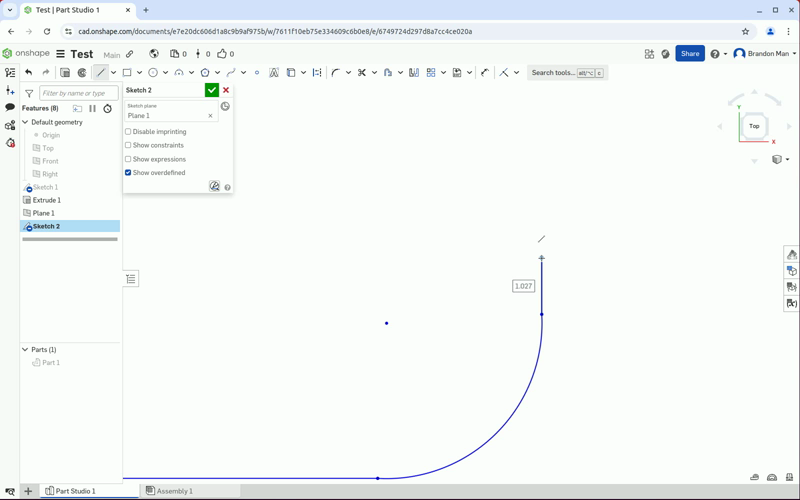
scroll(-6)
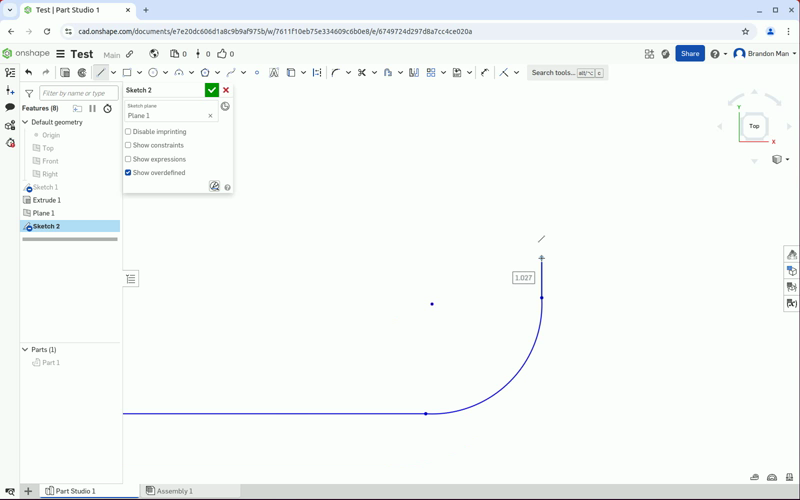
scroll(-6)
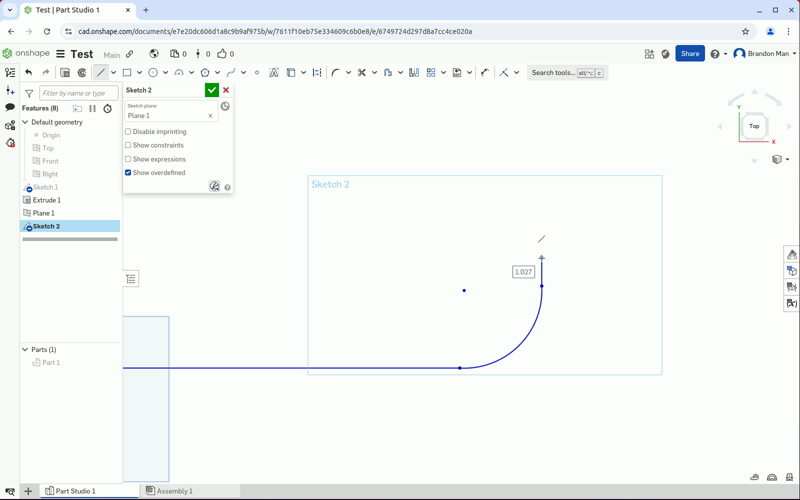
scroll(-6)
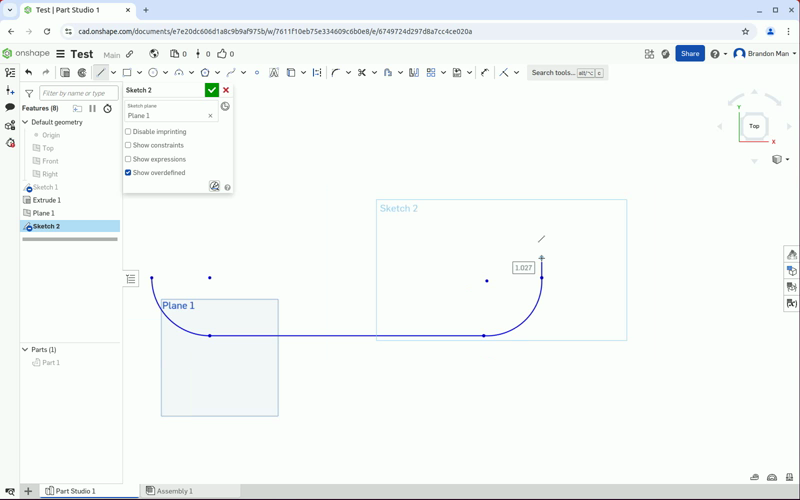
scroll(-6)
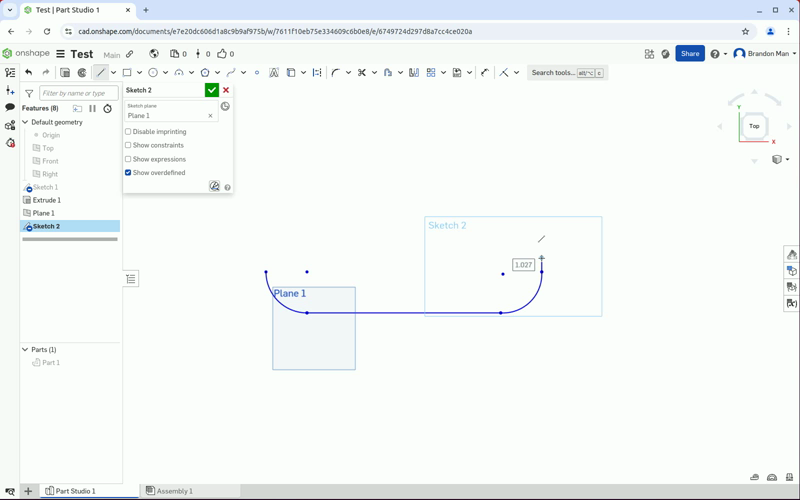
scroll(-6)
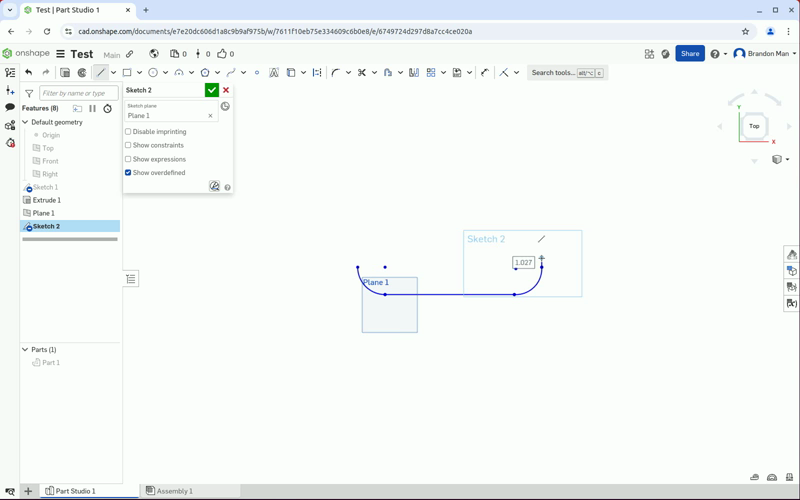
scroll(-6)
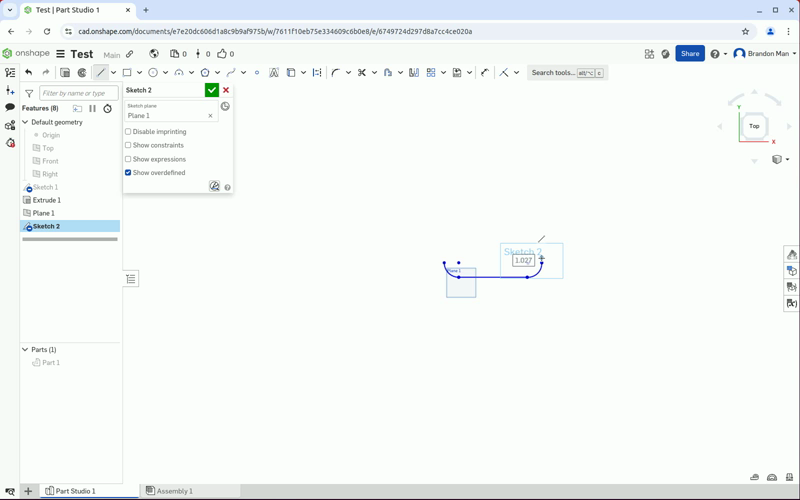
key_up(shift)
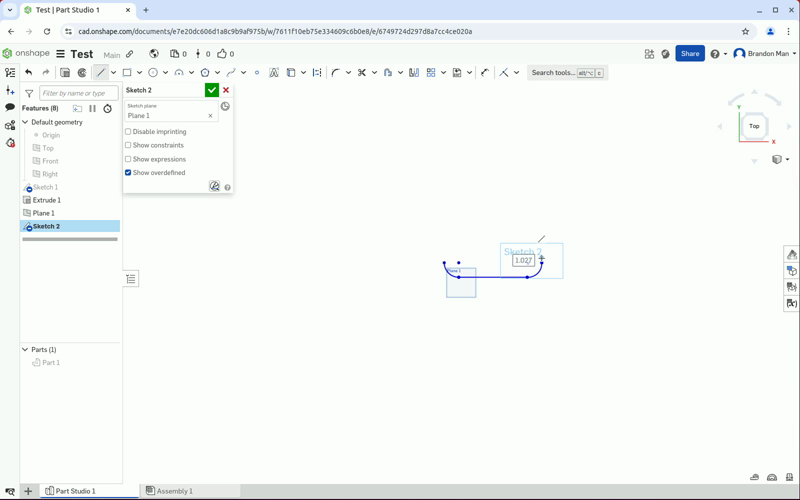
key(esc)
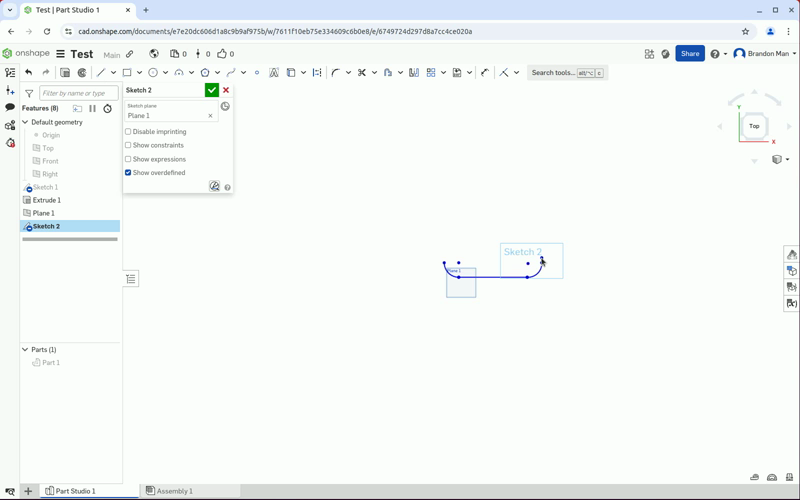
key(a)
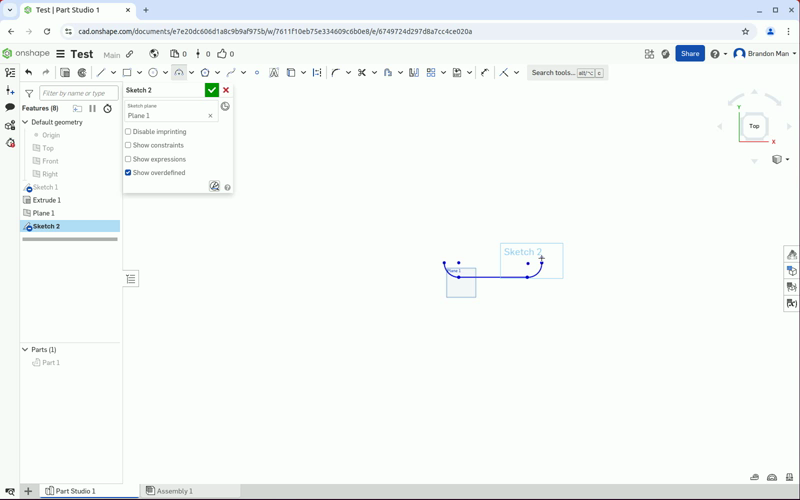
mouse_move(541, 257)
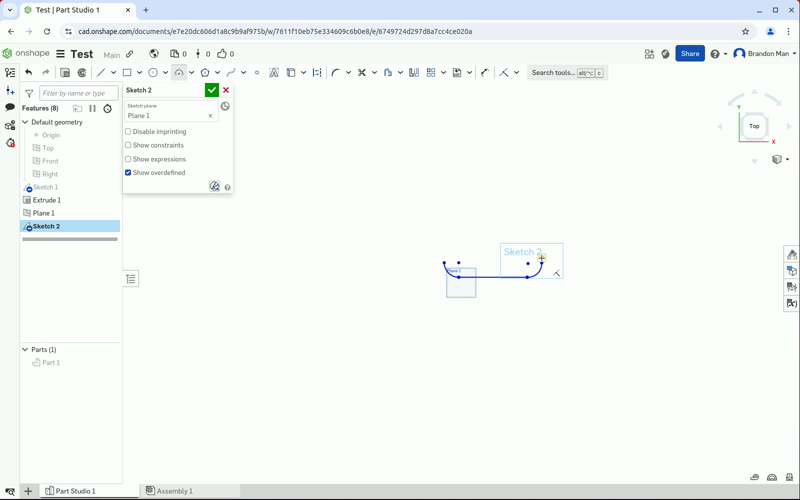
click(541, 257)
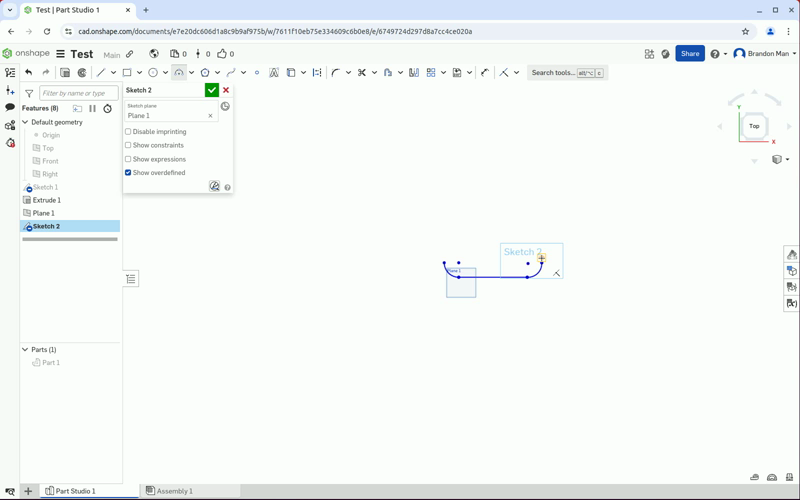
key_down(shift)
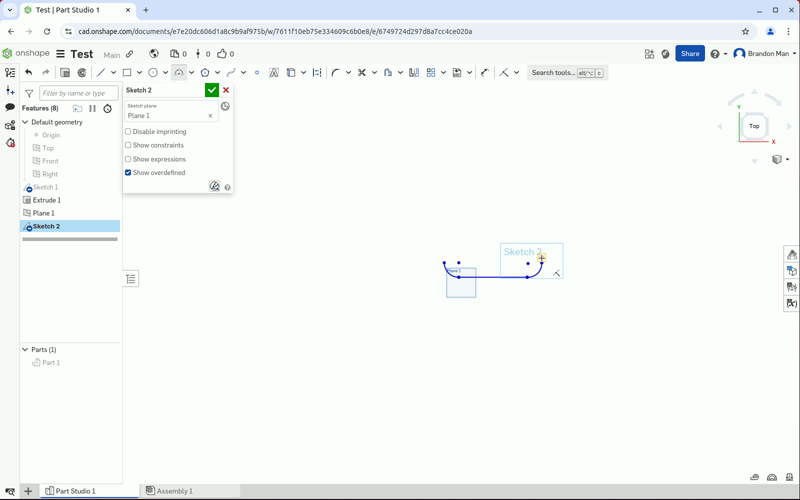
mouse_move(527, 243)
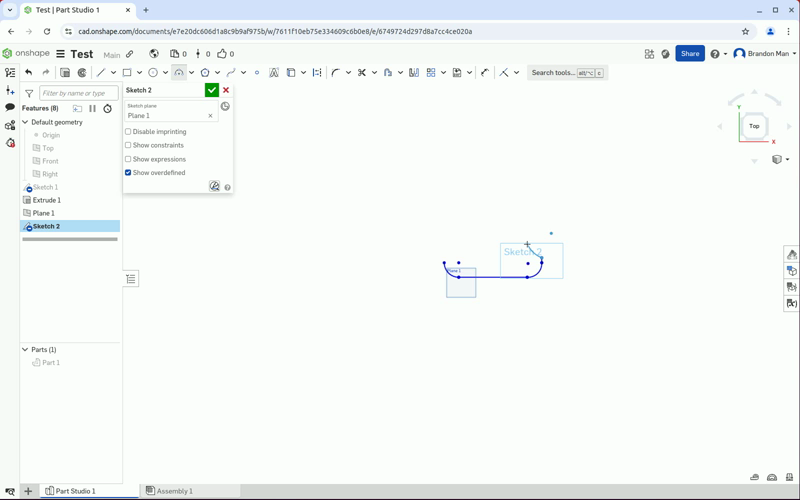
click(527, 243)
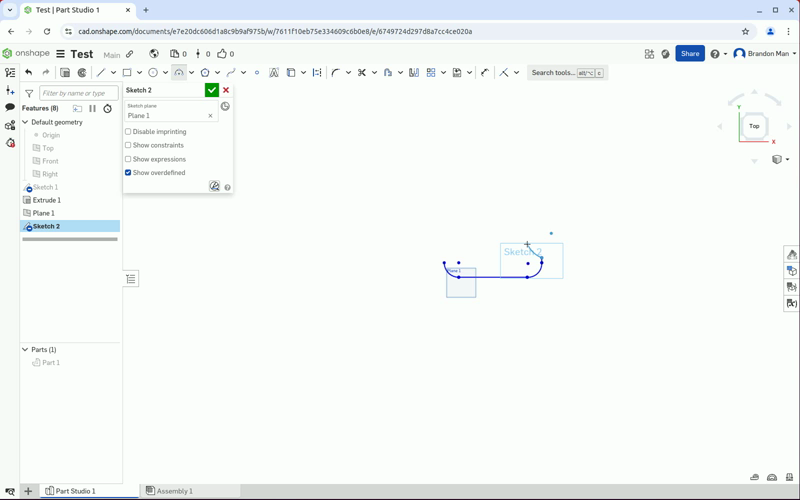
mouse_move(537, 247)
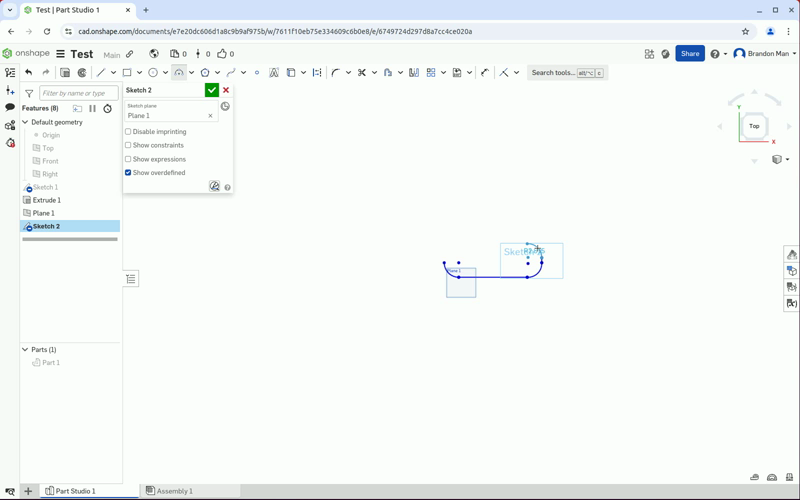
click(537, 247)
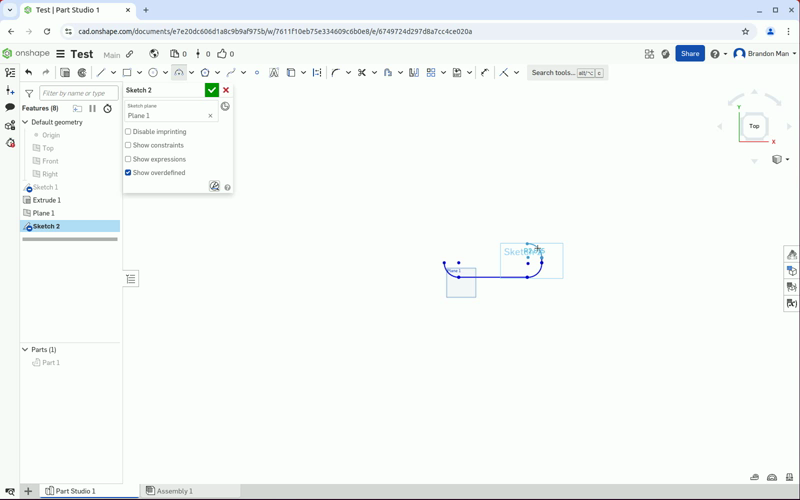
key_up(shift)
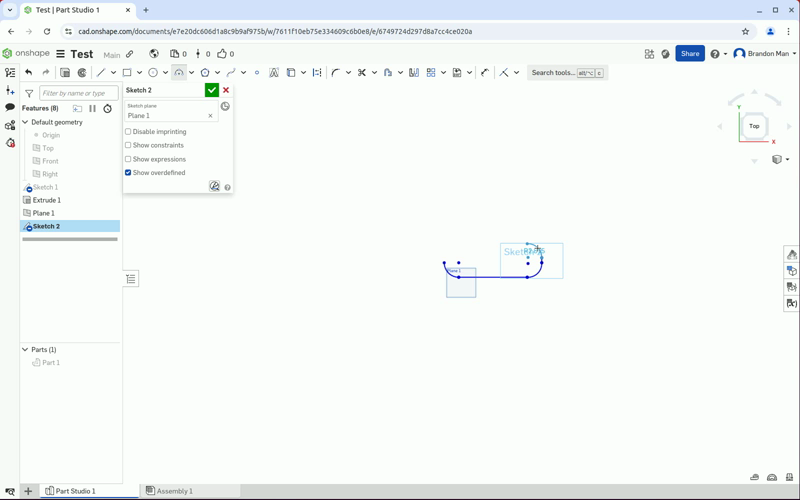
key(esc)
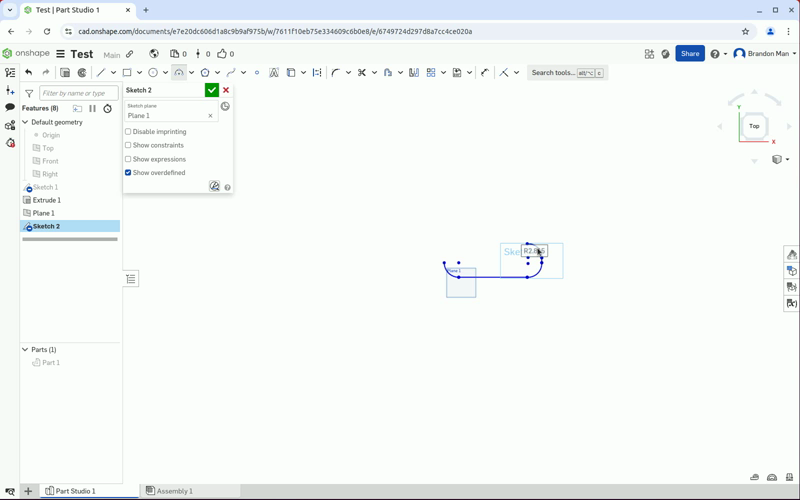
key(l)
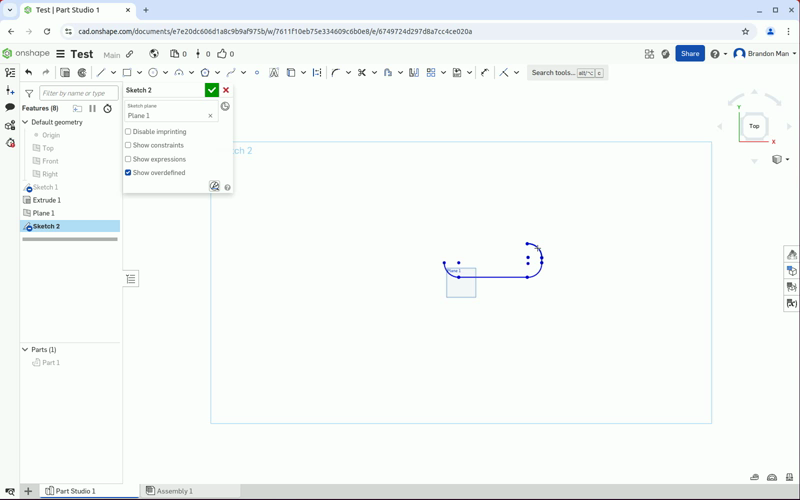
mouse_move(527, 243)
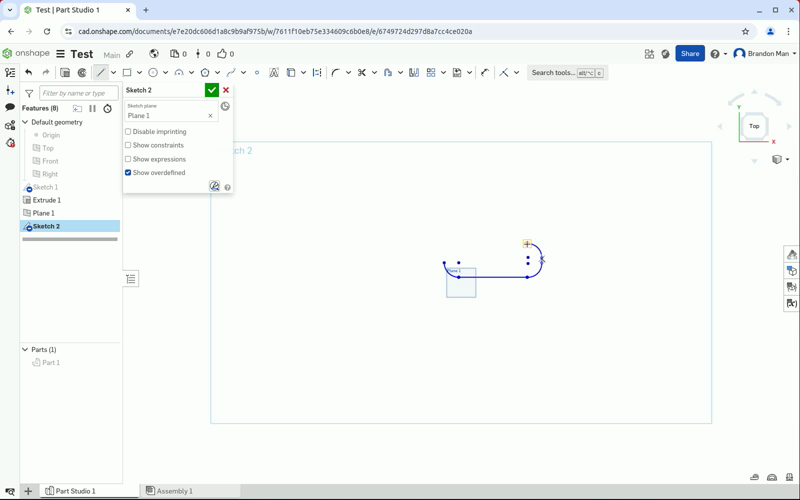
click(527, 243)
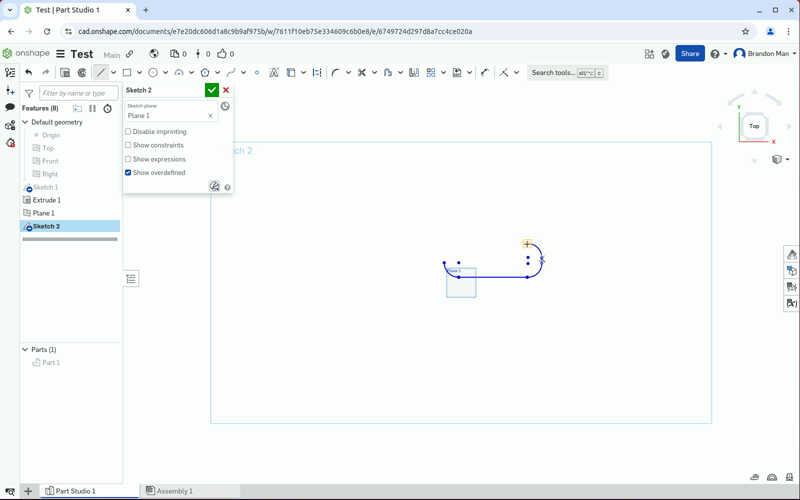
key_down(shift)
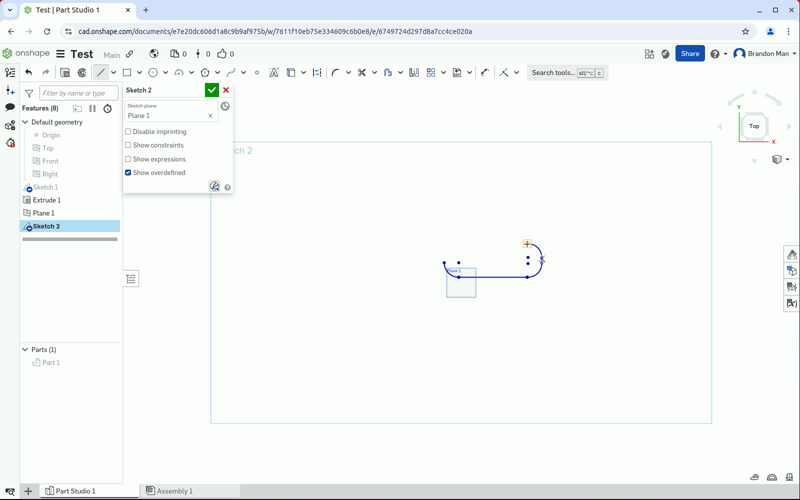
mouse_move(458, 243)
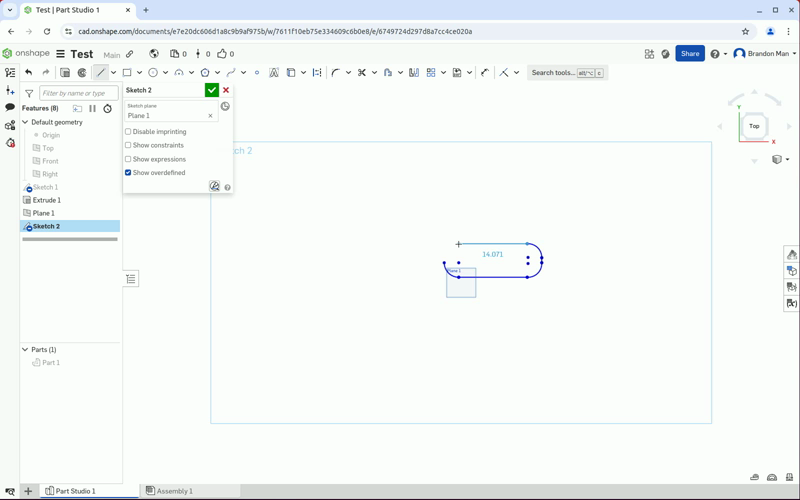
click(458, 243)
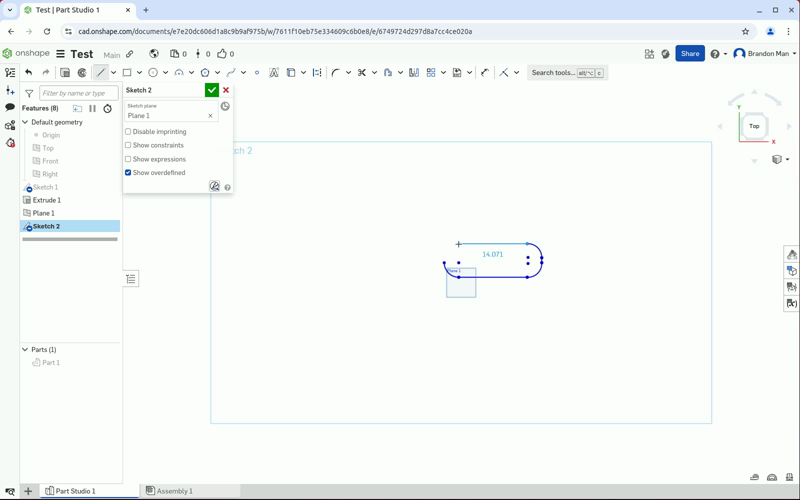
key_up(shift)
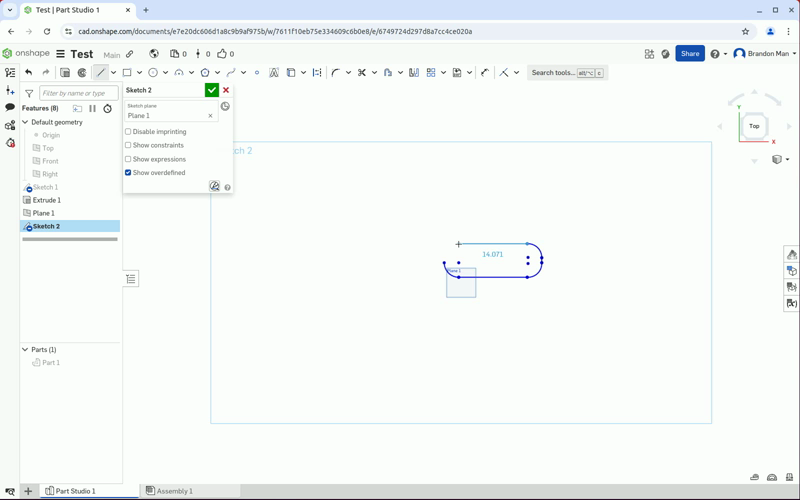
key(esc)
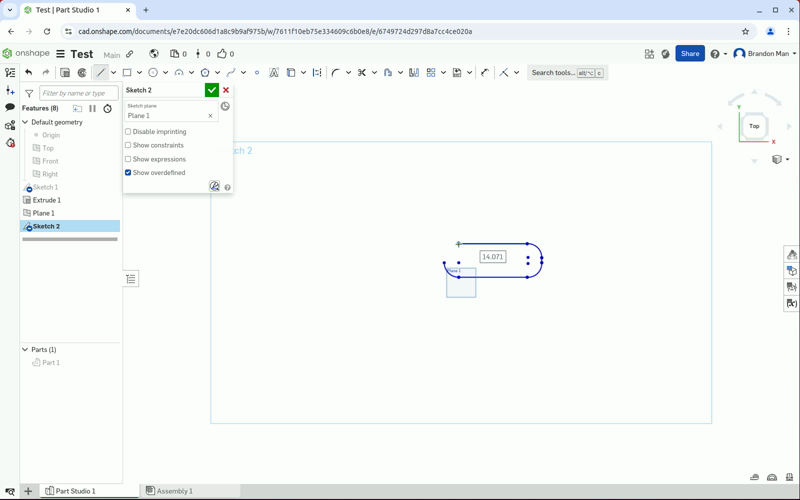
key(a)
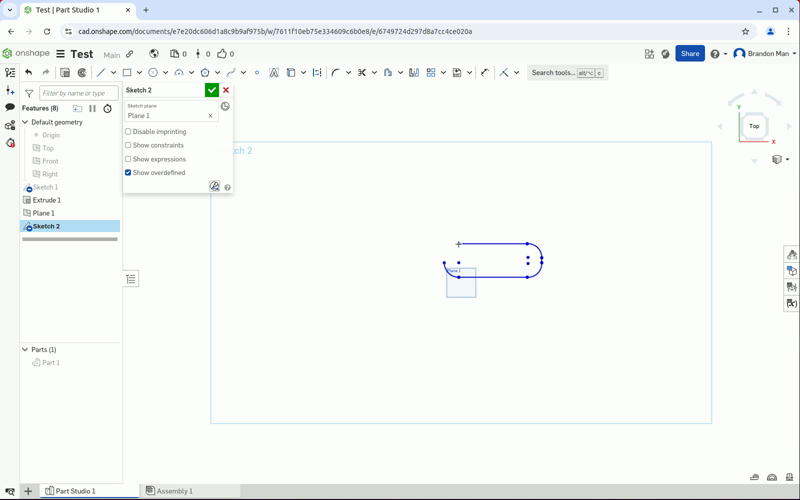
mouse_move(458, 243)
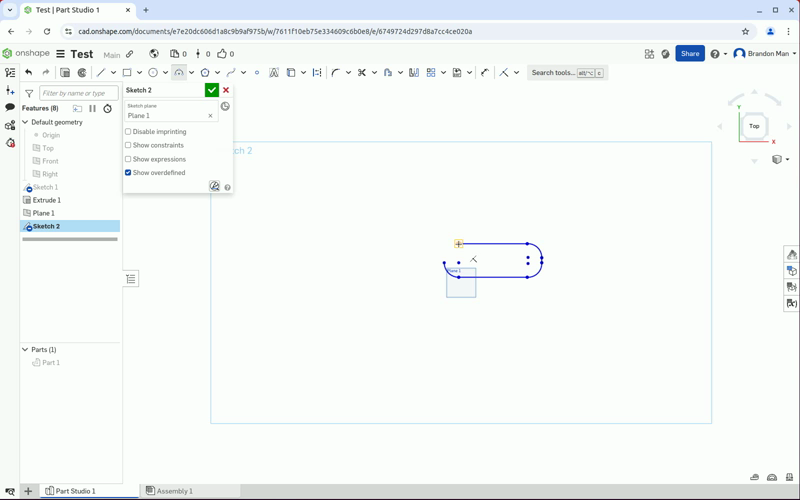
click(458, 243)
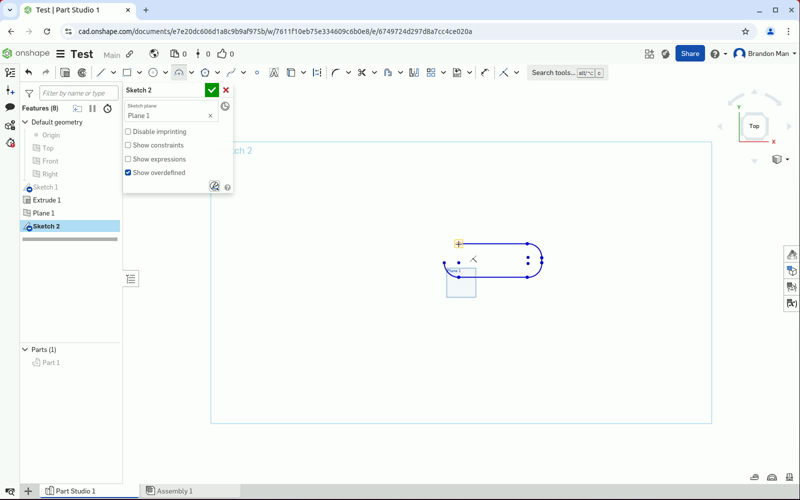
key_down(shift)
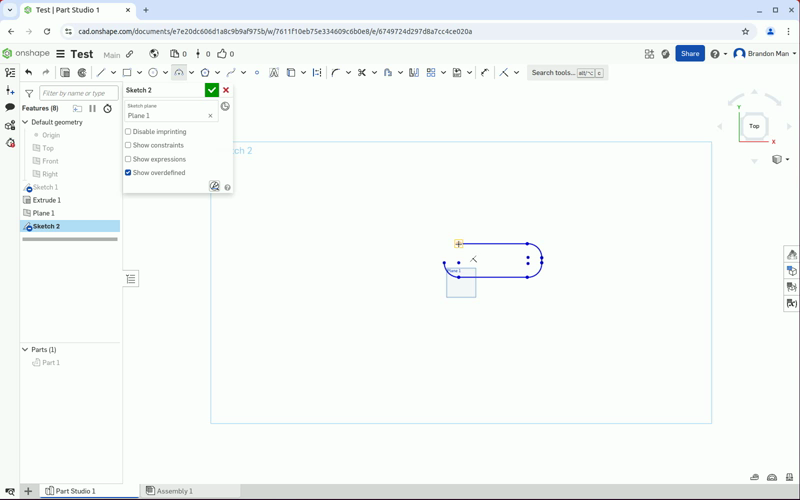
mouse_move(444, 257)
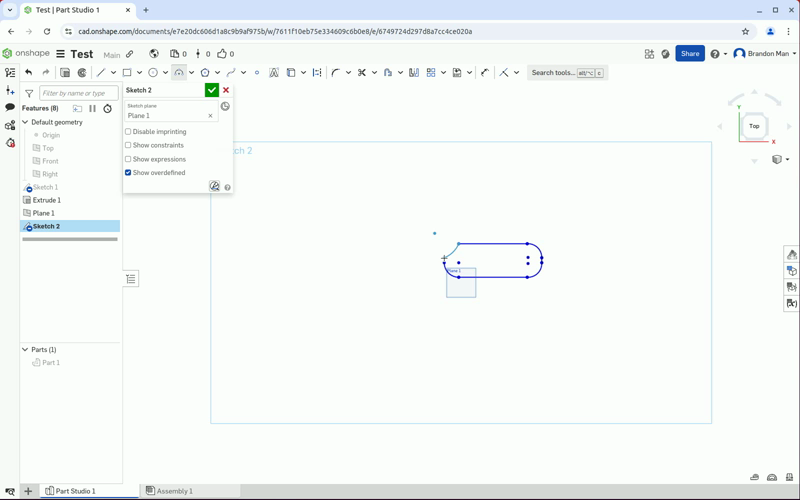
click(444, 257)
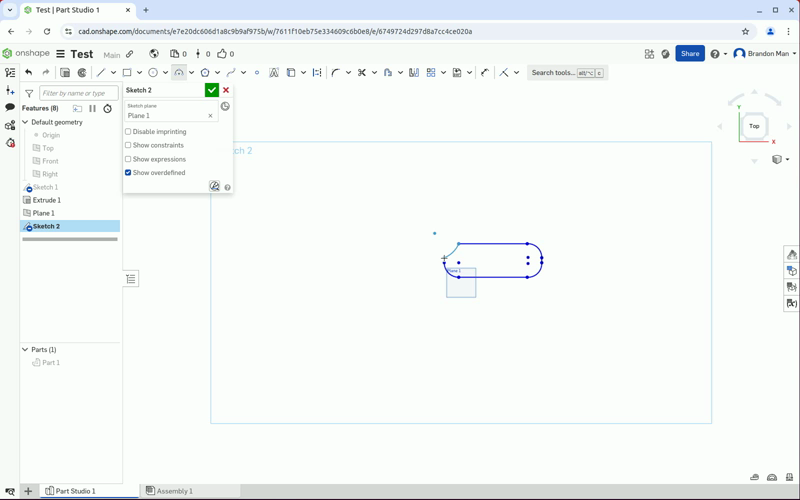
mouse_move(448, 247)
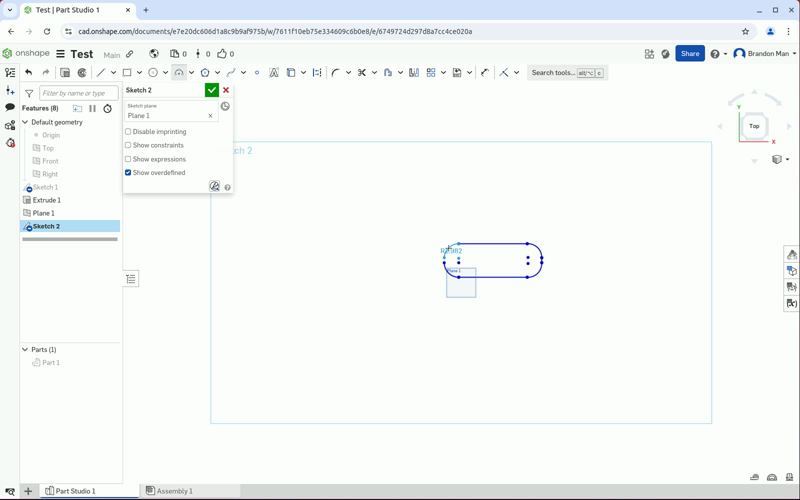
click(448, 247)
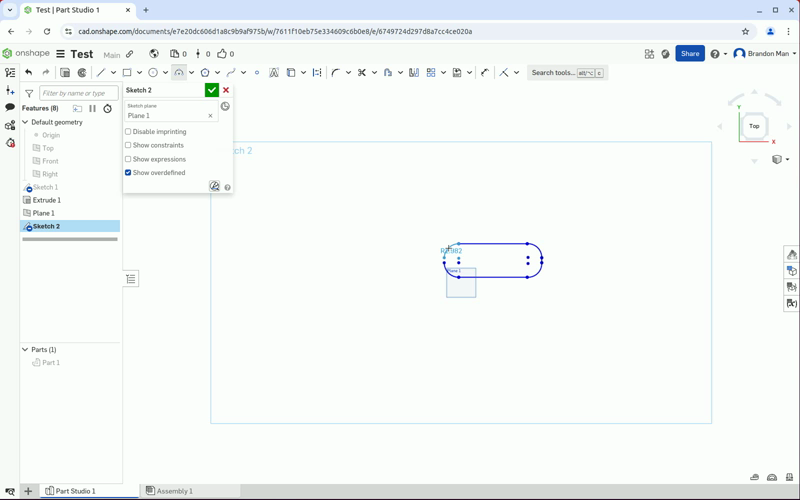
key_up(shift)
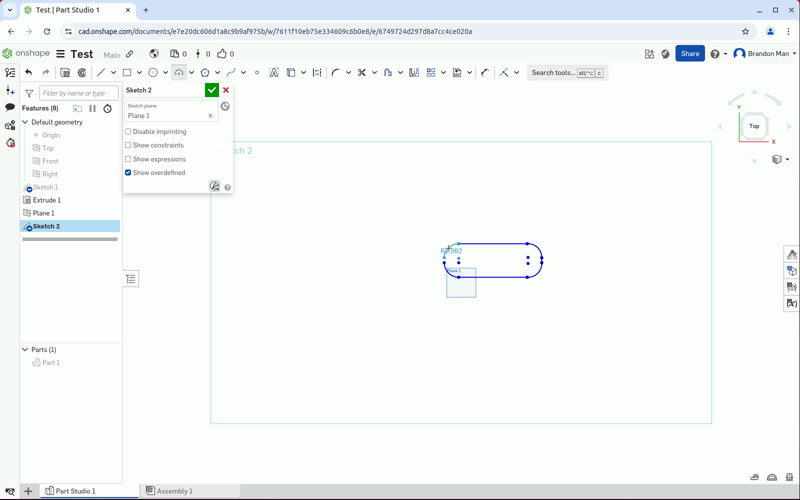
key(esc)
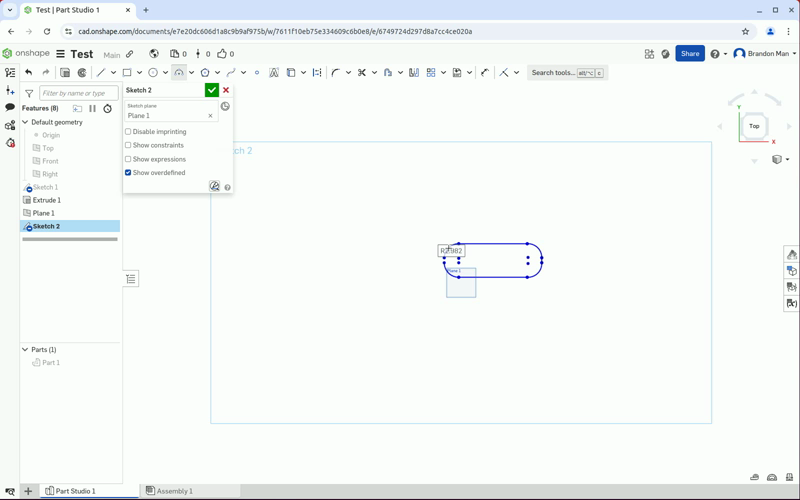
key(l)
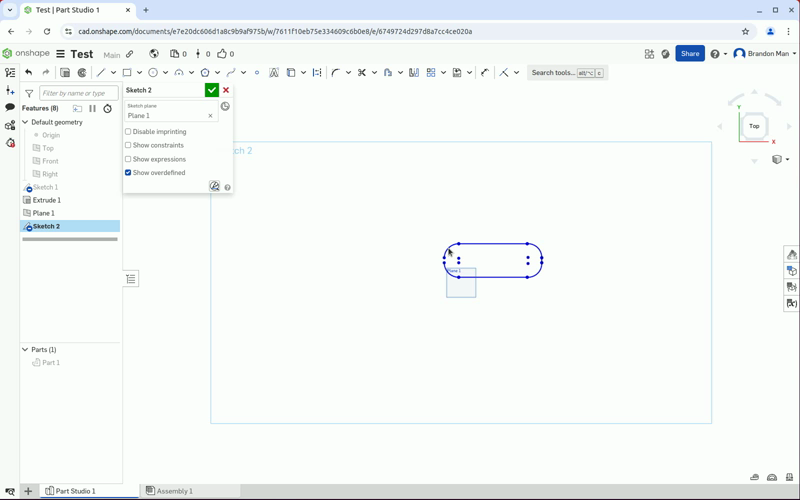
mouse_move(444, 257)
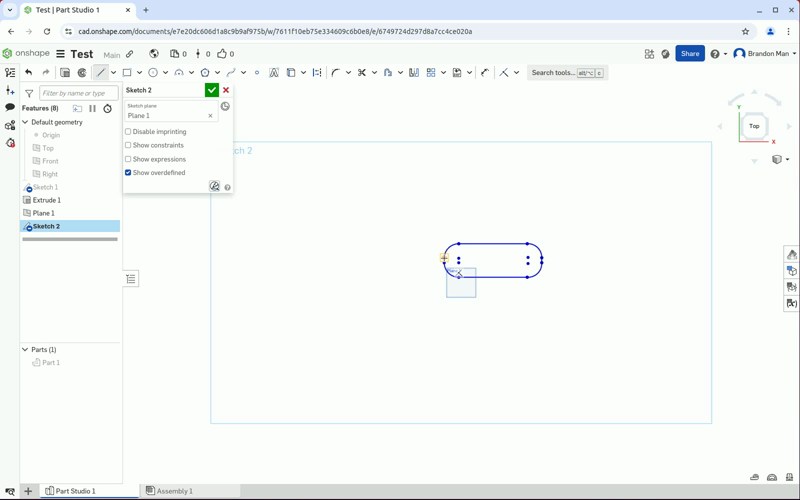
click(444, 257)
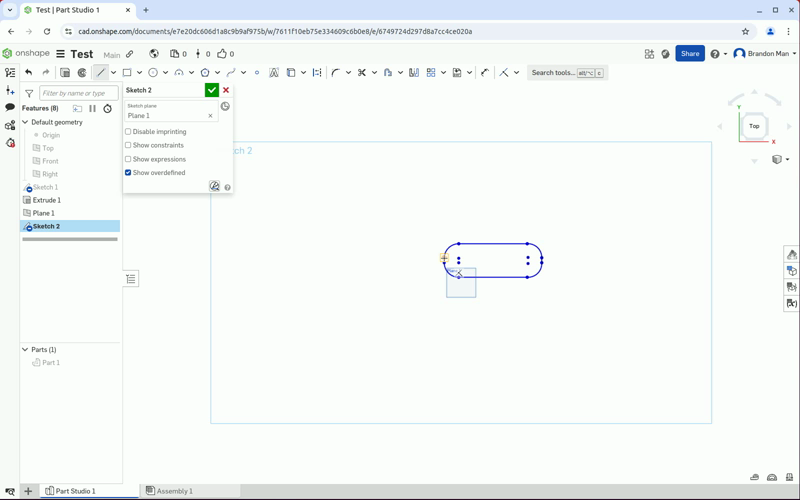
mouse_move(474, 257)
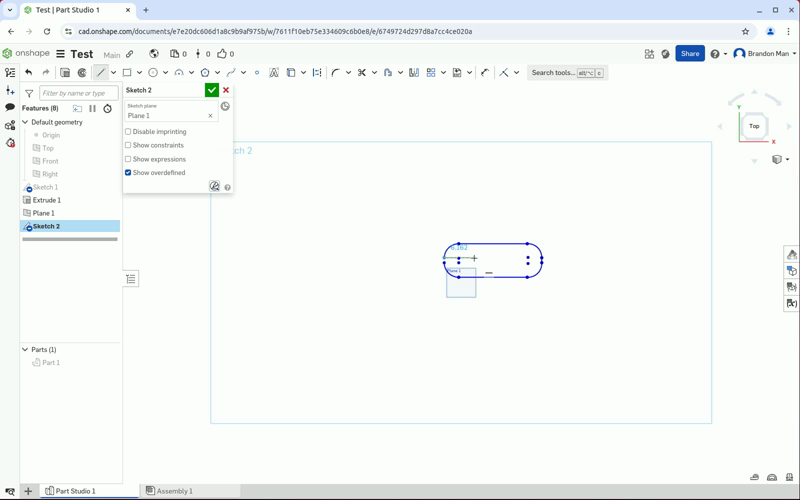
key_down(shift)
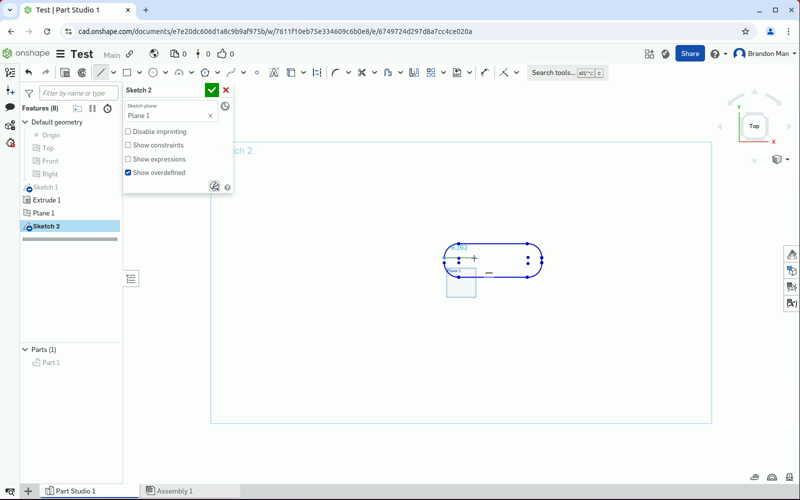
mouse_move(444, 262)
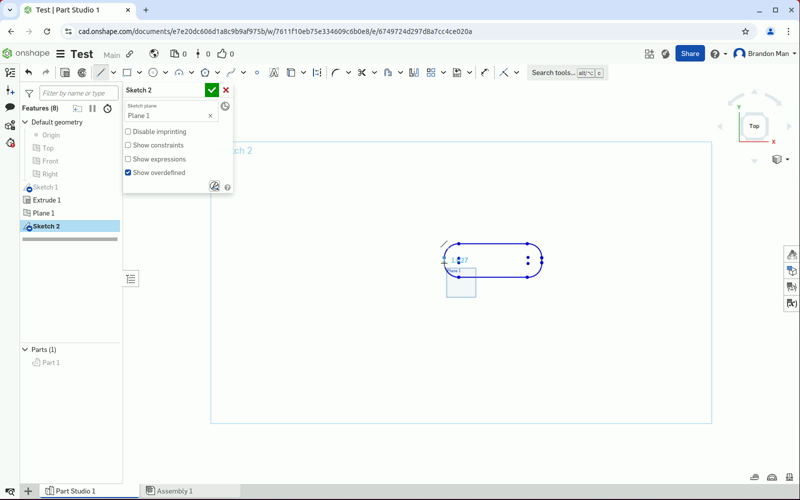
scroll(6)
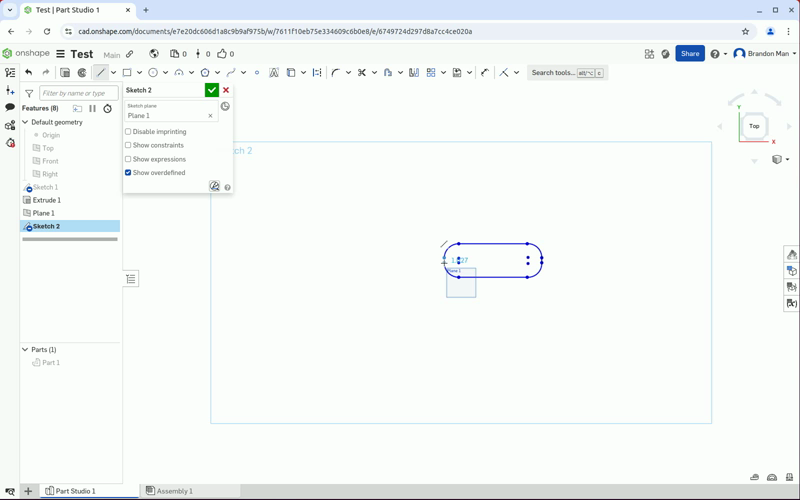
scroll(6)
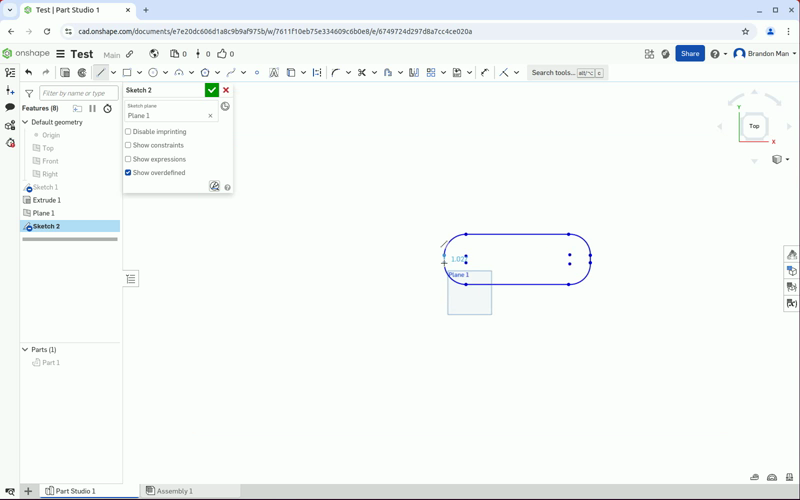
scroll(6)
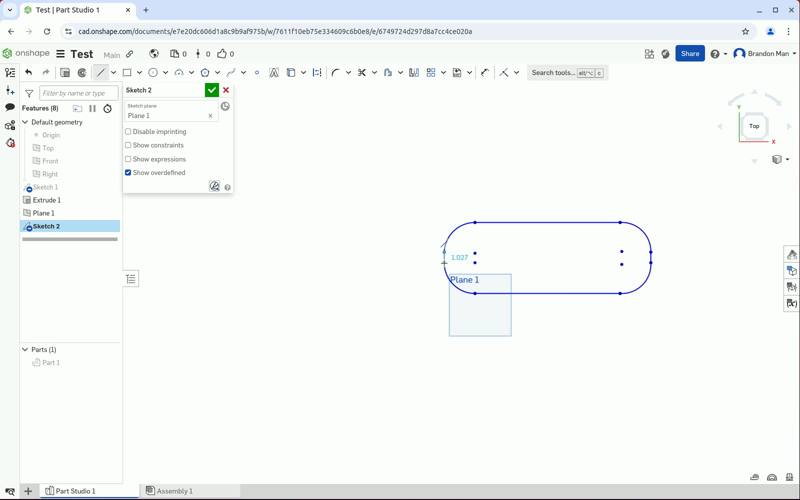
scroll(6)
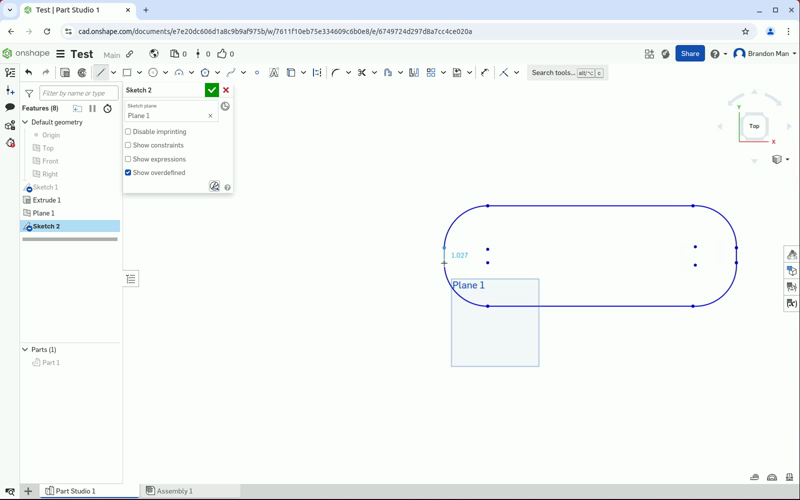
scroll(6)
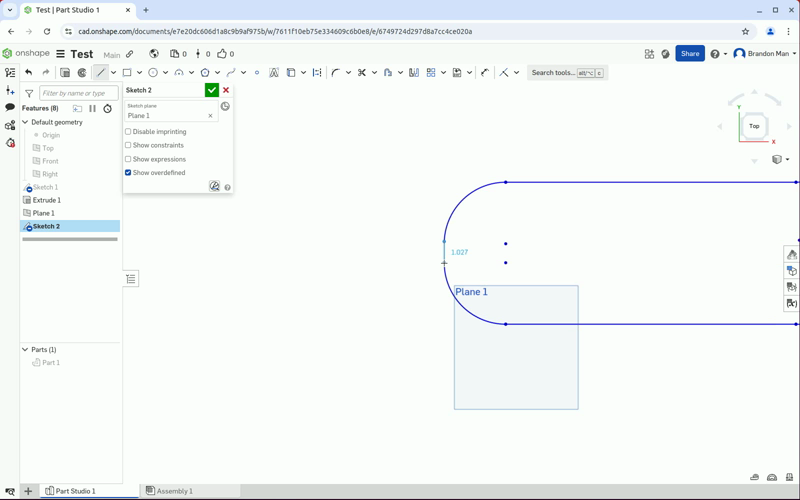
scroll(6)
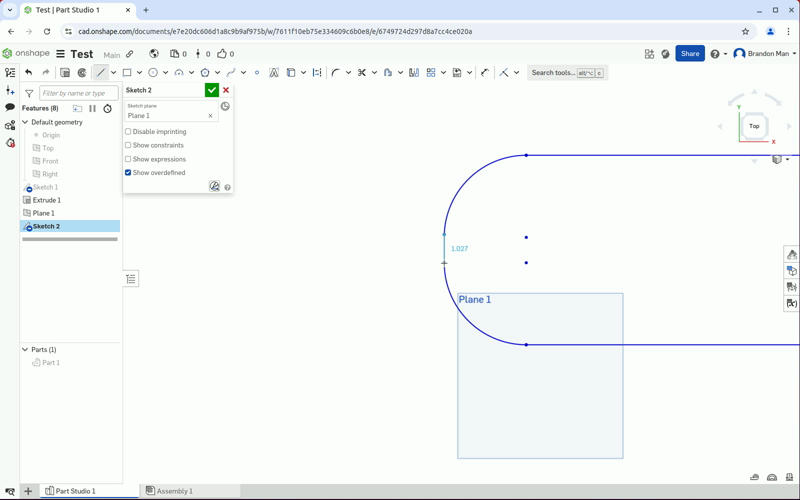
scroll(6)
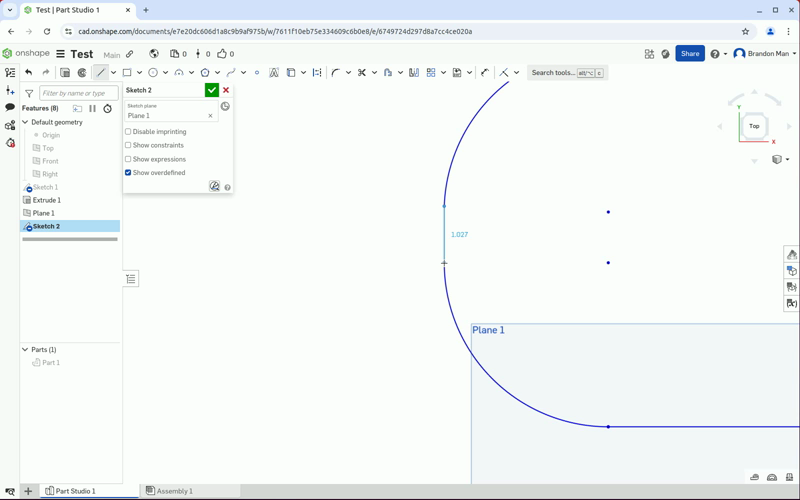
key_up(shift)
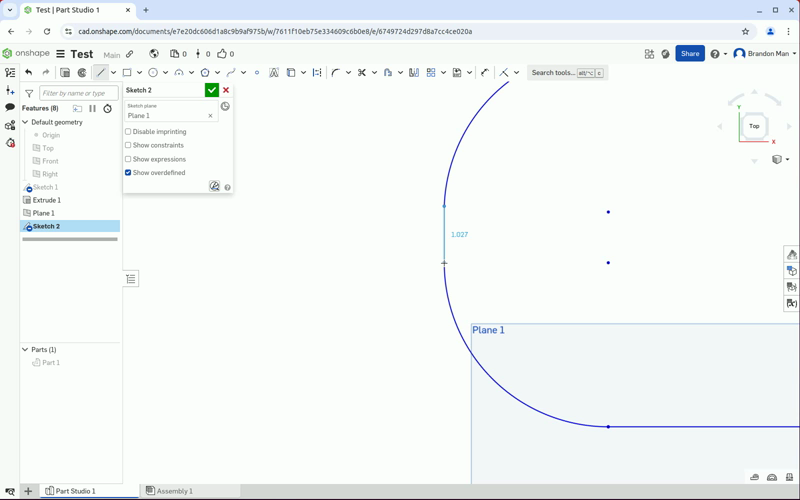
click(444, 262)
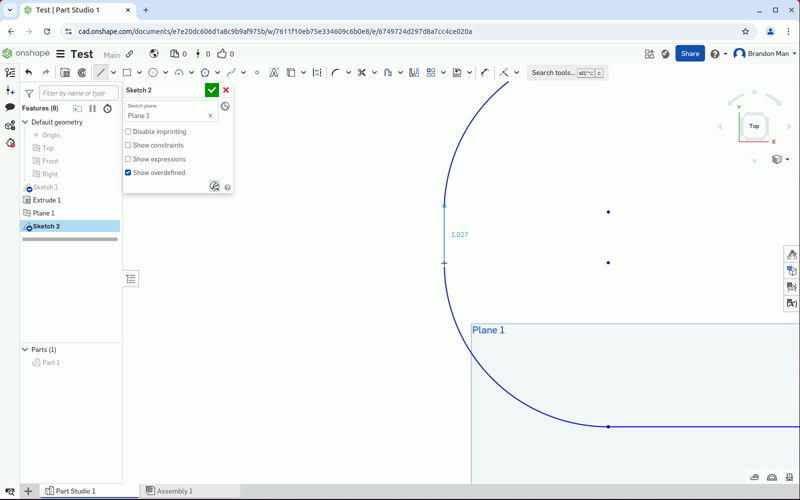
scroll(-6)
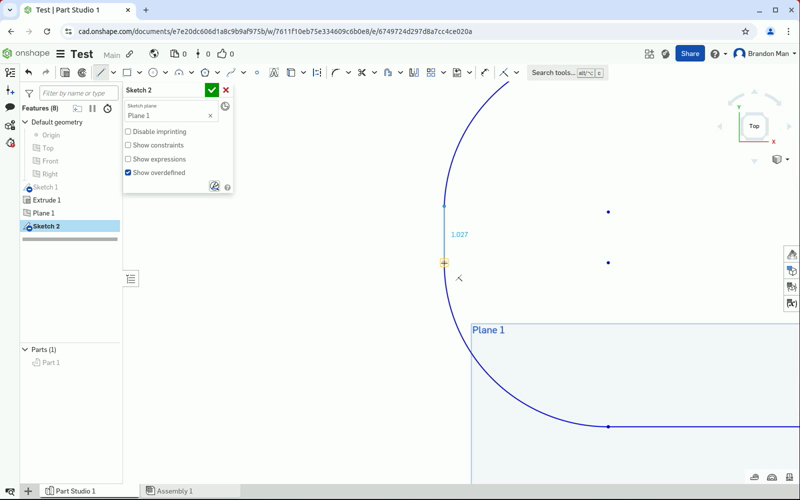
scroll(-6)
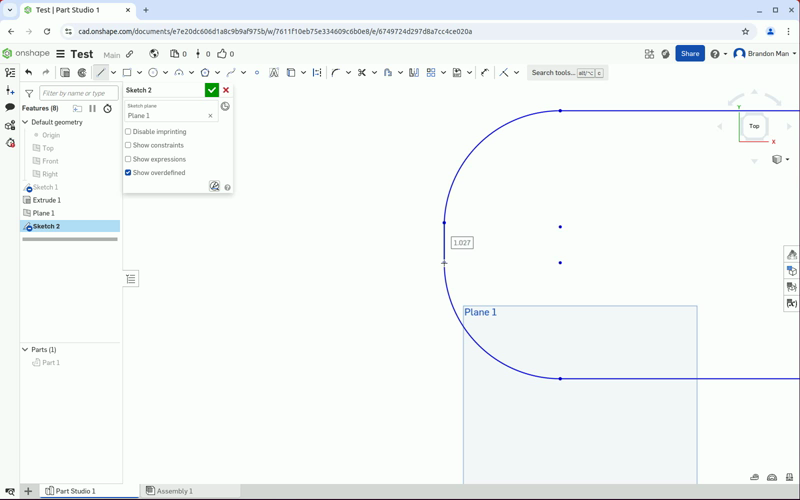
scroll(-6)
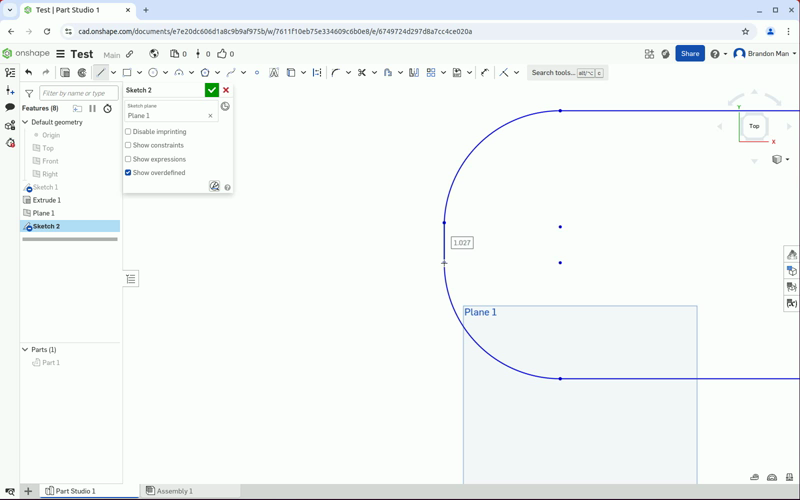
scroll(-6)
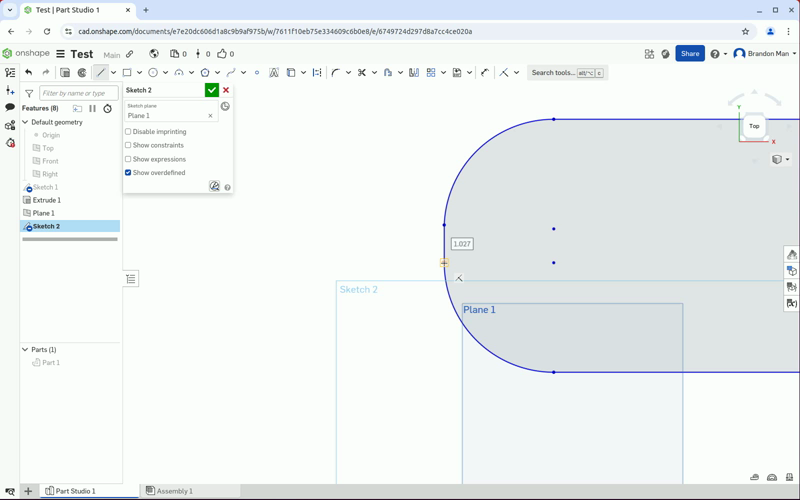
scroll(-6)
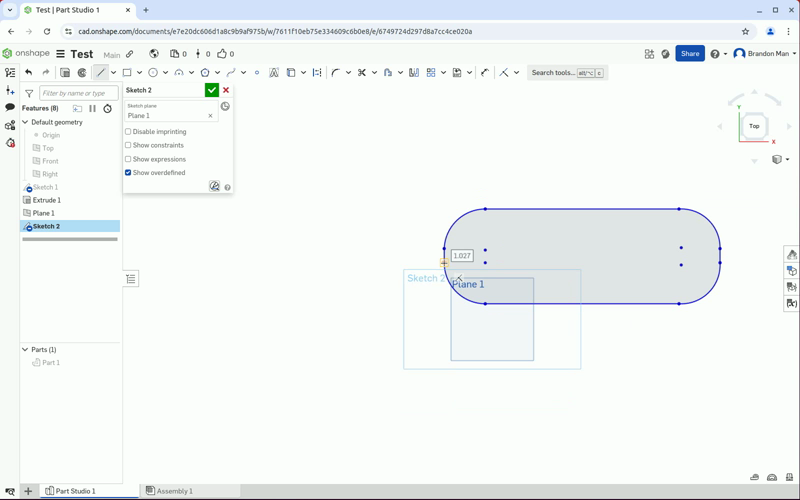
scroll(-6)
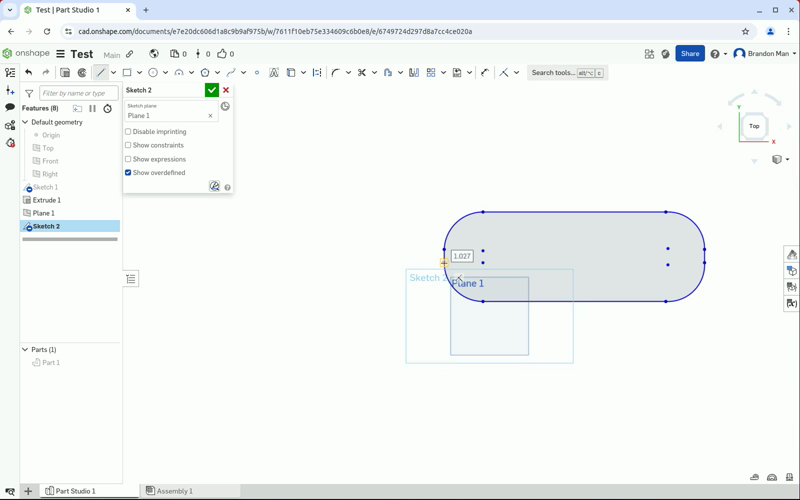
scroll(-6)
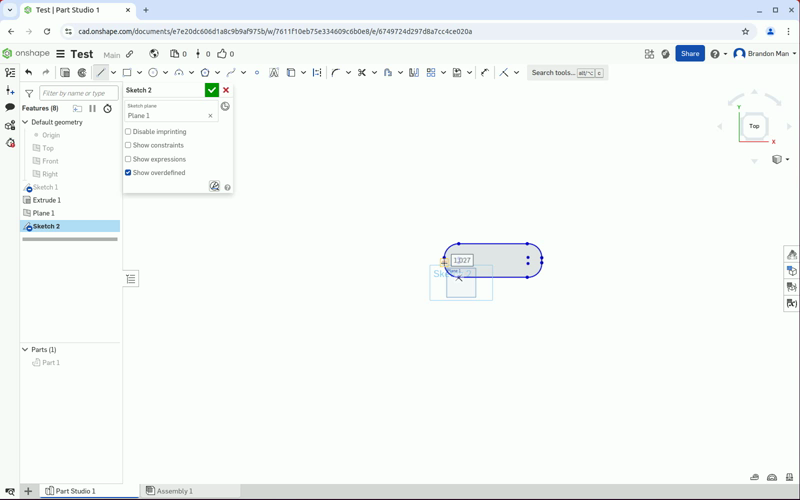
key(esc)
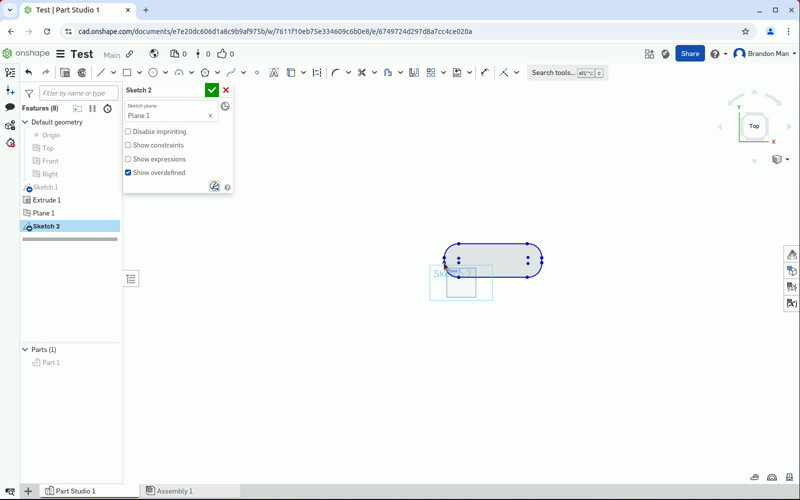
mouse_move(463, 257)
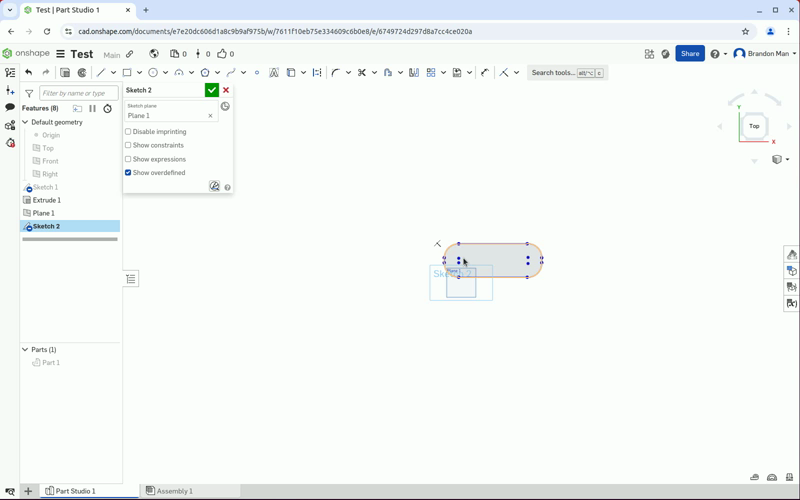
click(463, 257)
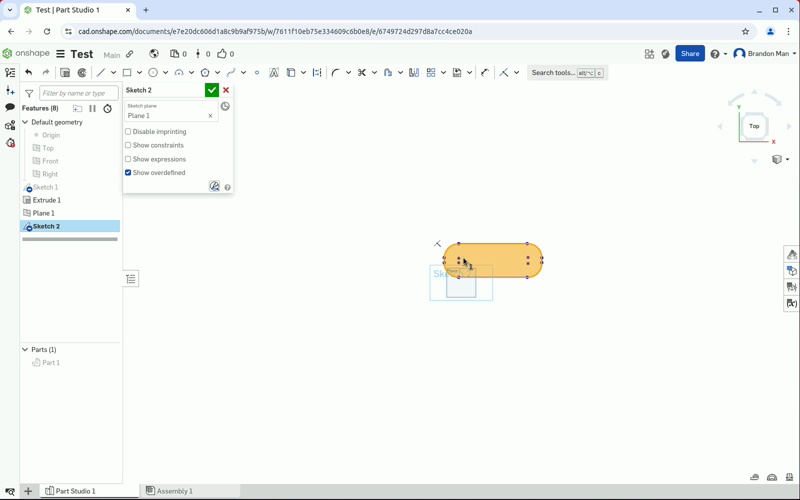
mouse_move(73, 352)
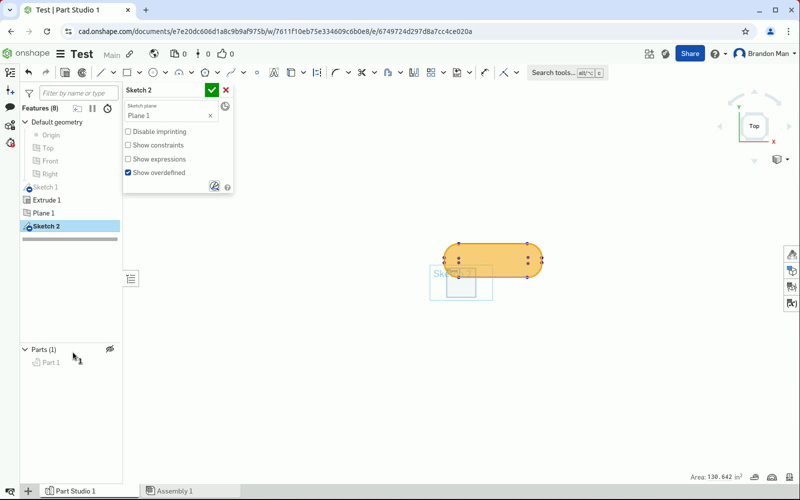
key(shift+y)
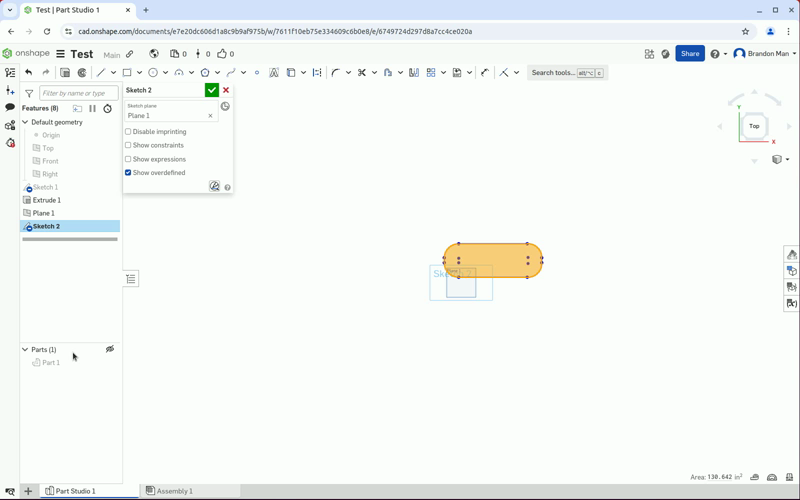
key(shift+e)
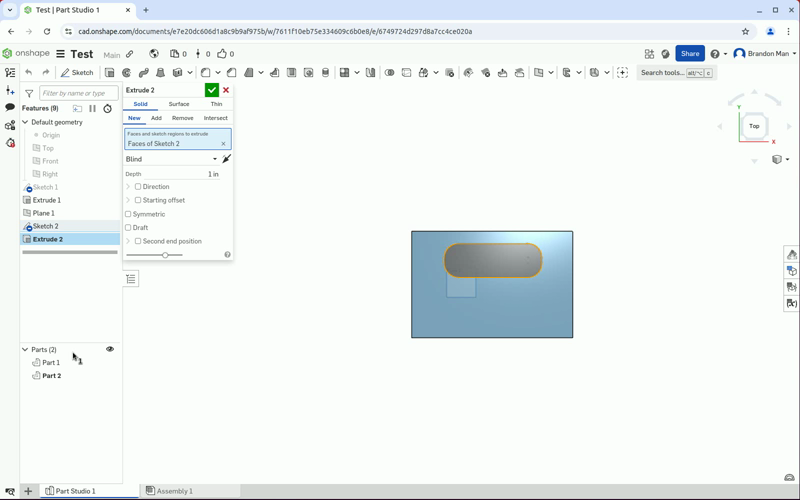
mouse_move(143, 106)
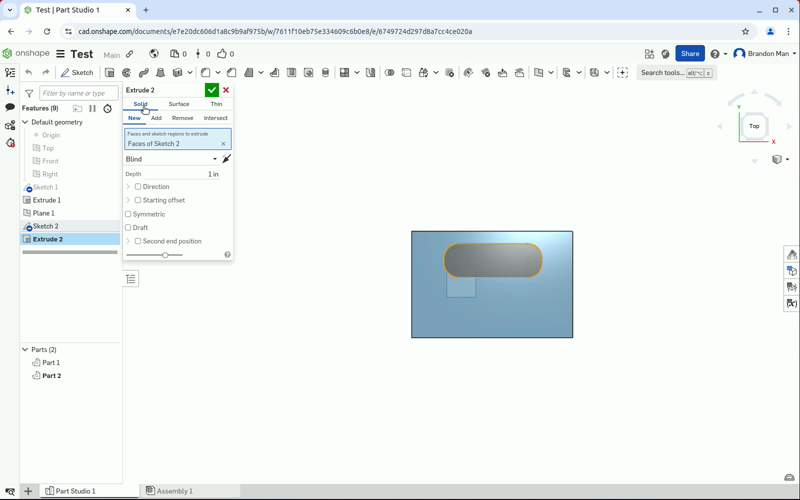
click(143, 106)
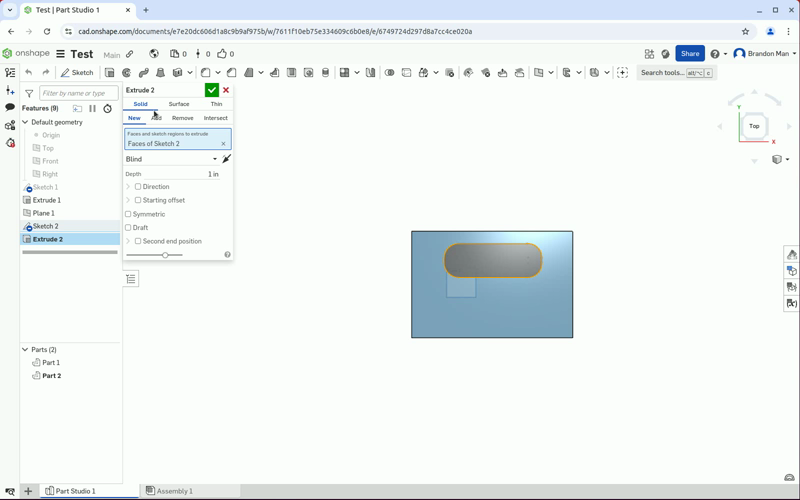
mouse_move(186, 120)
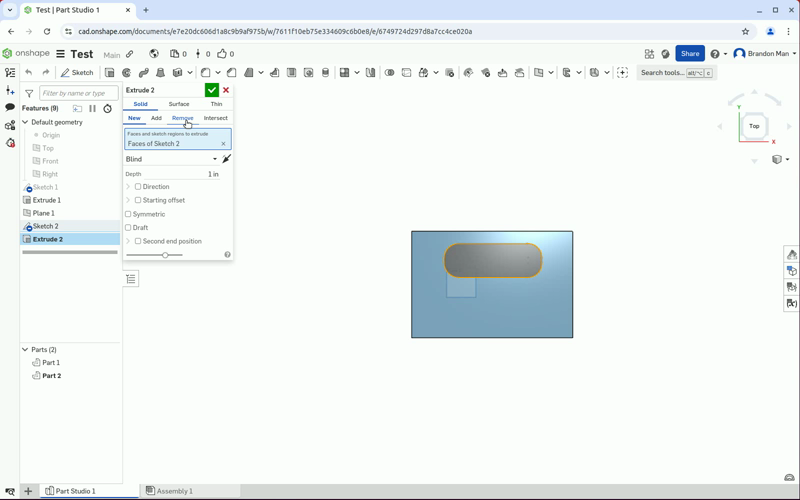
click(186, 120)
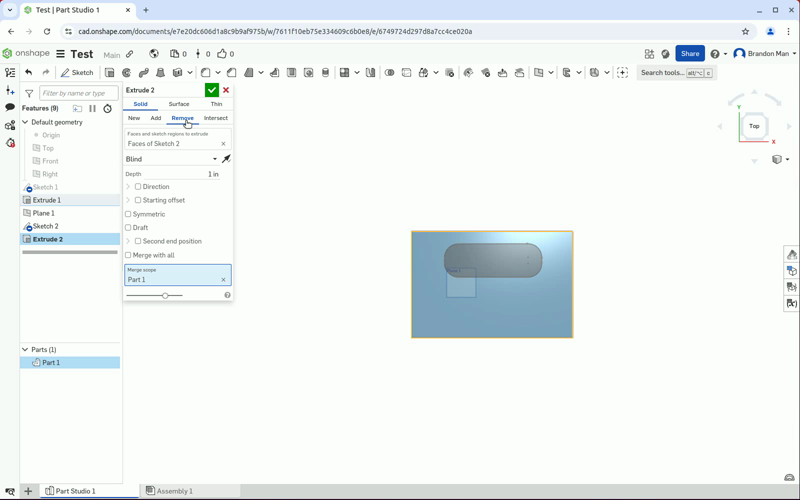
key(tab, 4)
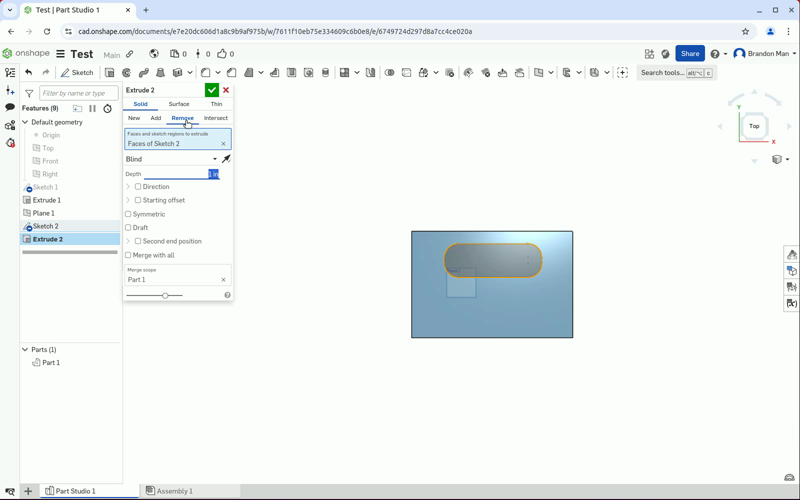
text(4.092)
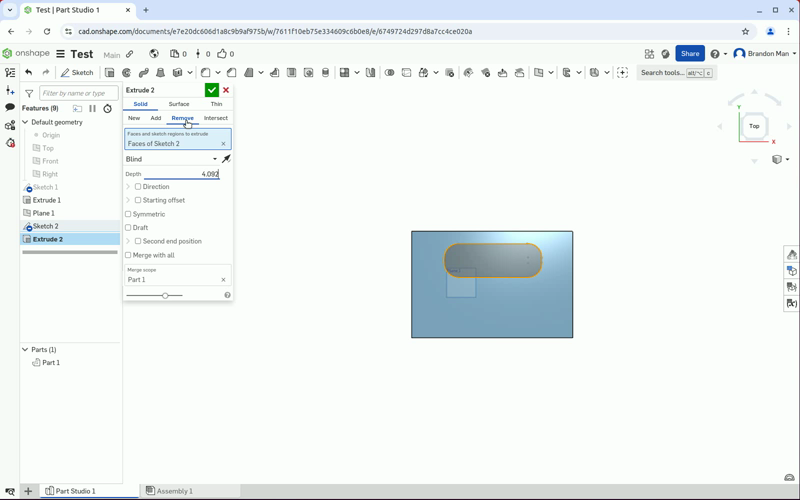
key(tab, 6)
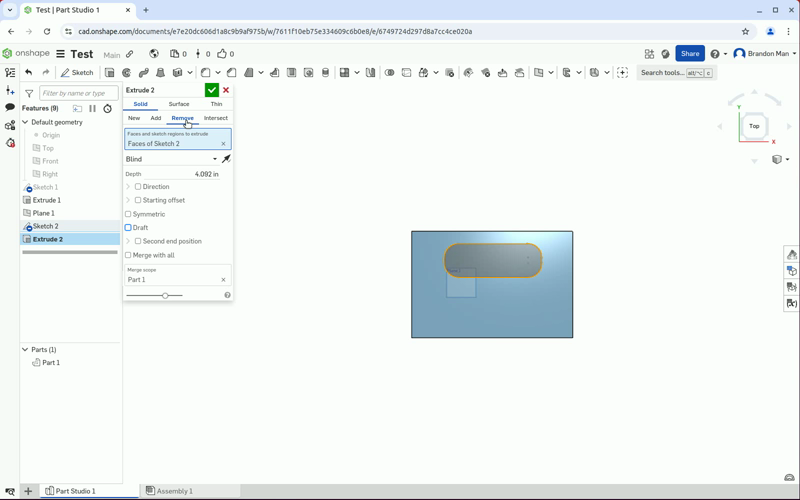
key(space)
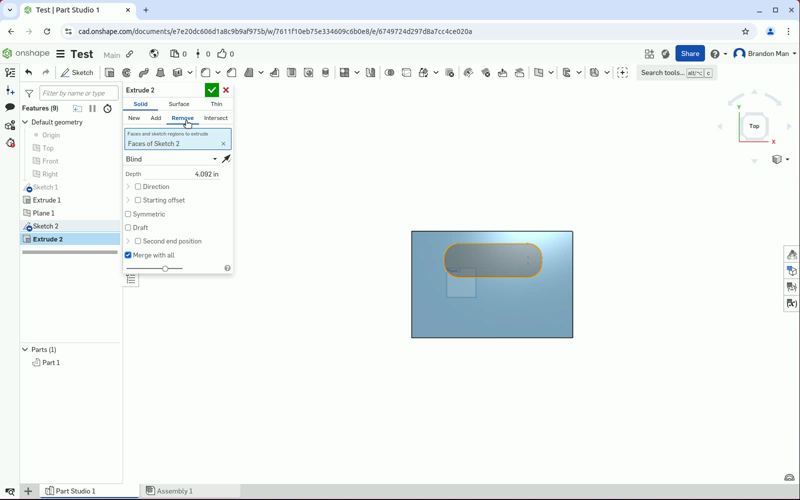
key(enter)
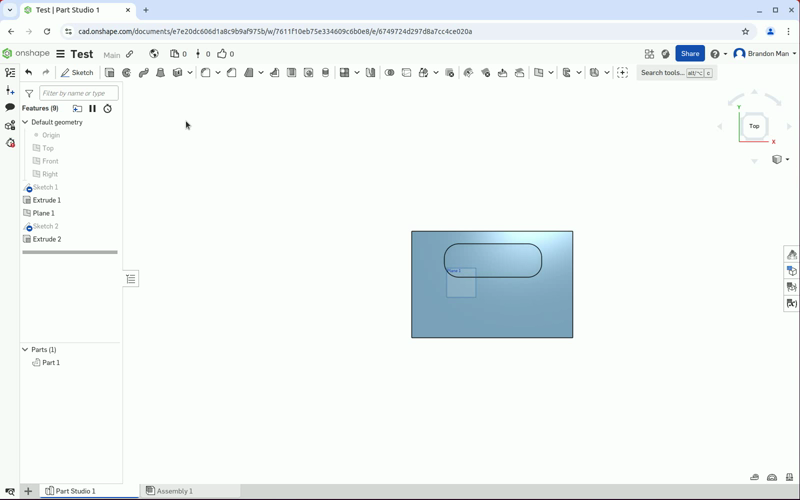
key(shift+h)
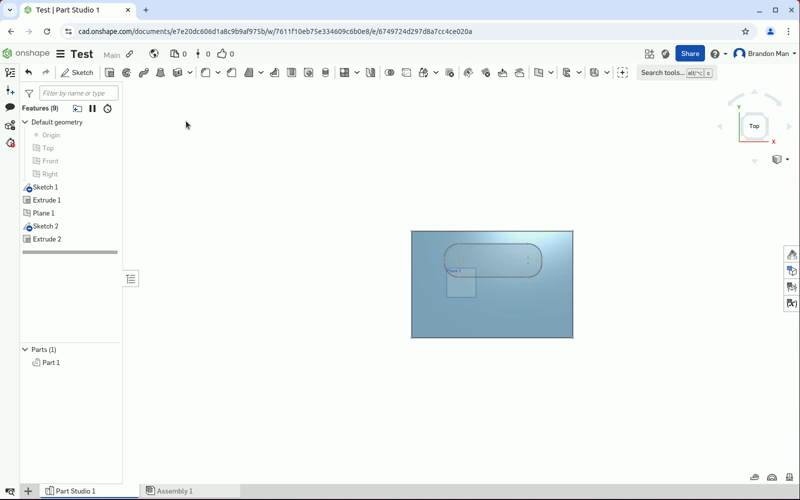
key(shift+h)
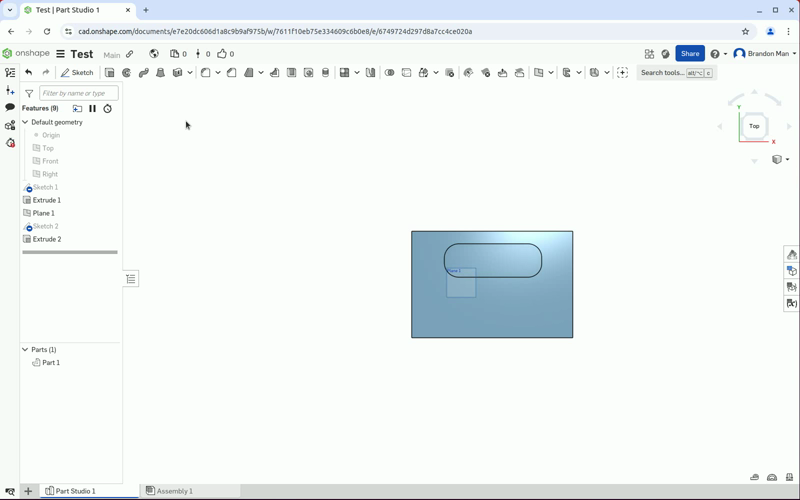
mouse_move(73, 189)
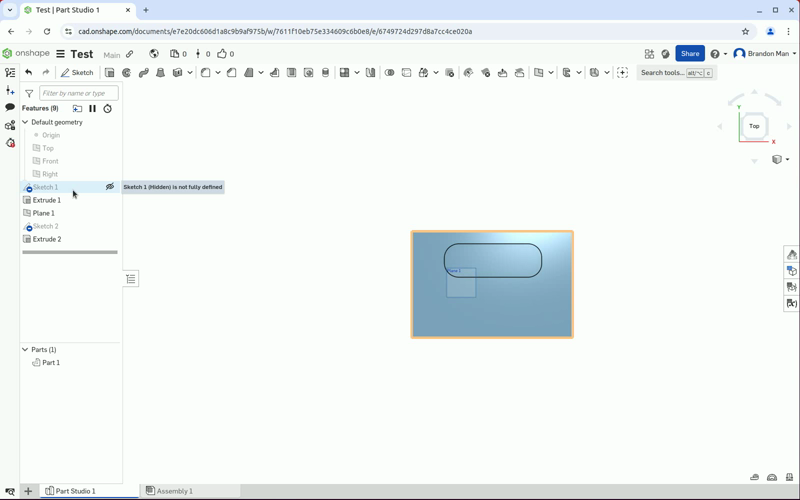
click(73, 189)
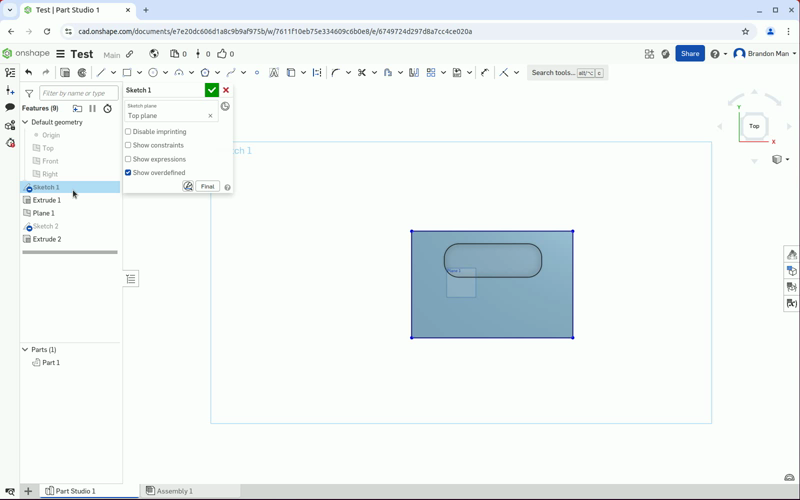
mouse_move(229, 92)
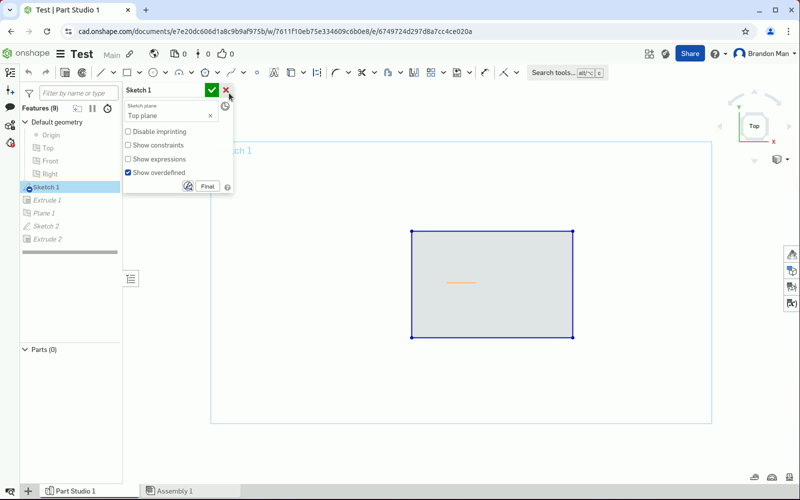
click(229, 92)
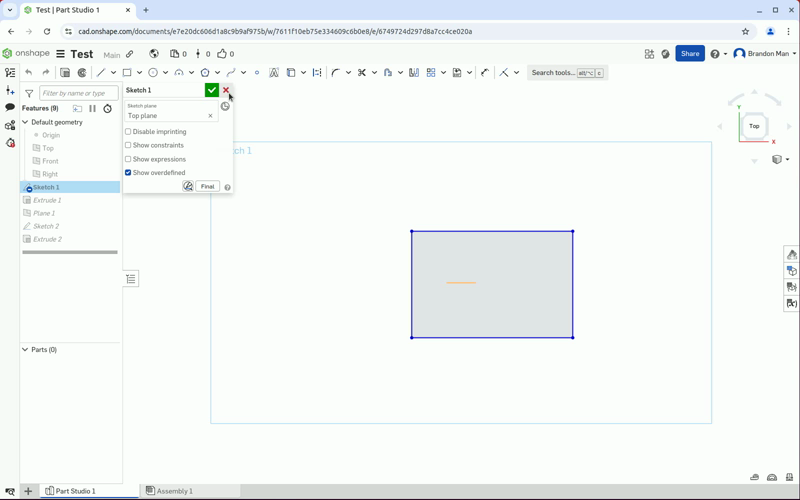
key(shift+s)
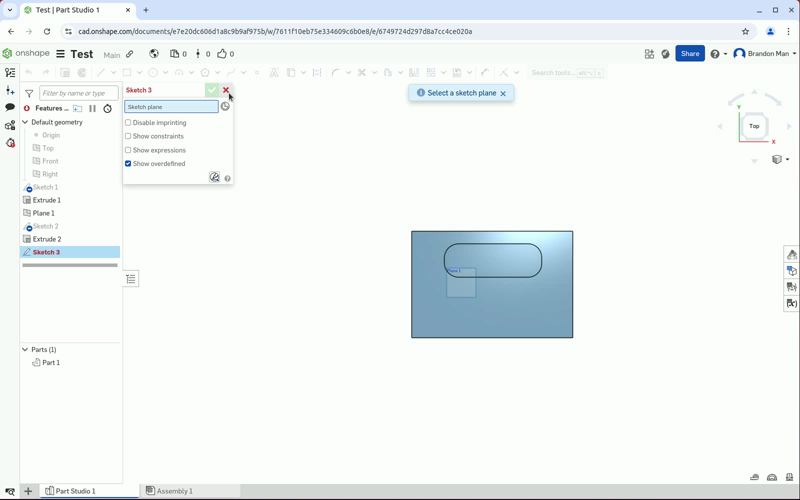
mouse_move(73, 215)
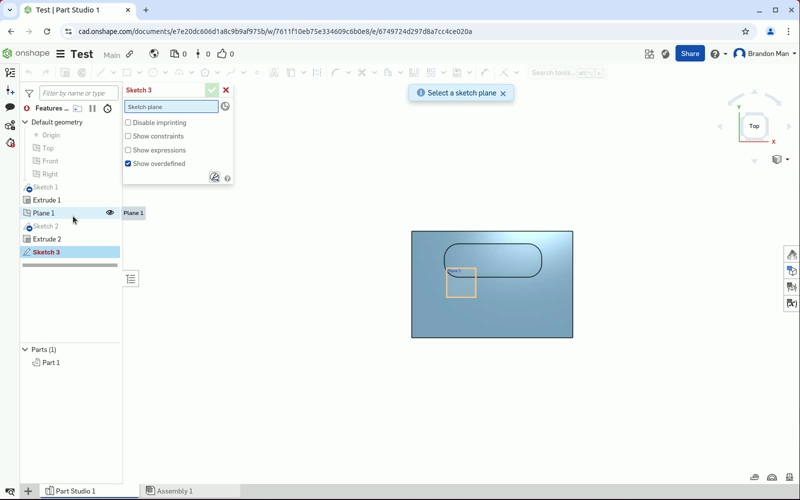
click(73, 215)
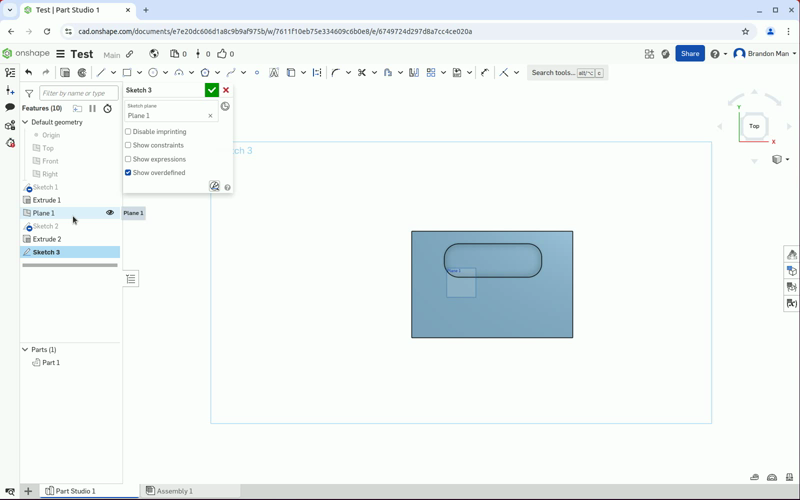
mouse_move(73, 352)
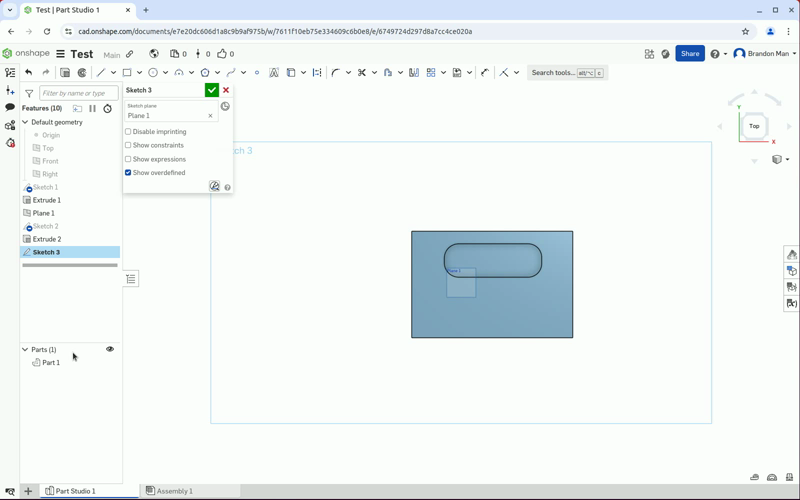
key(y)
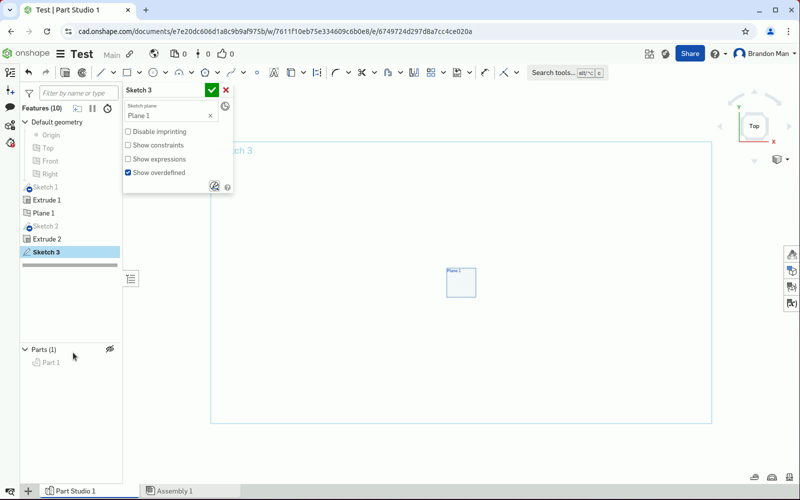
key(a)
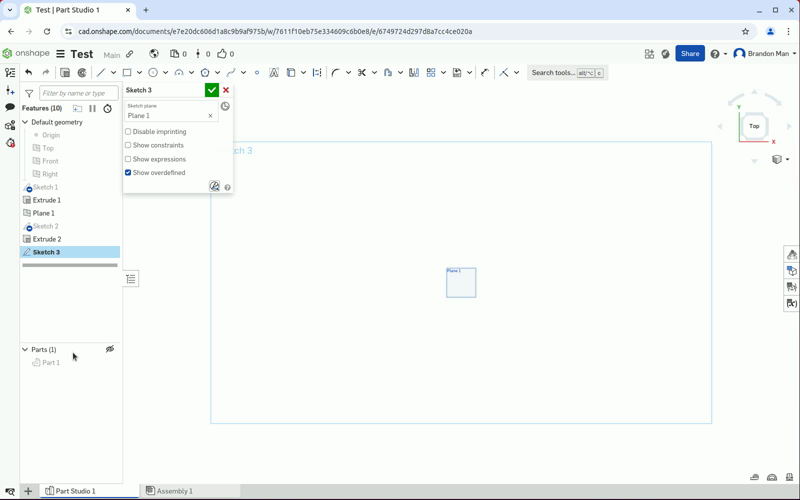
key_down(shift)
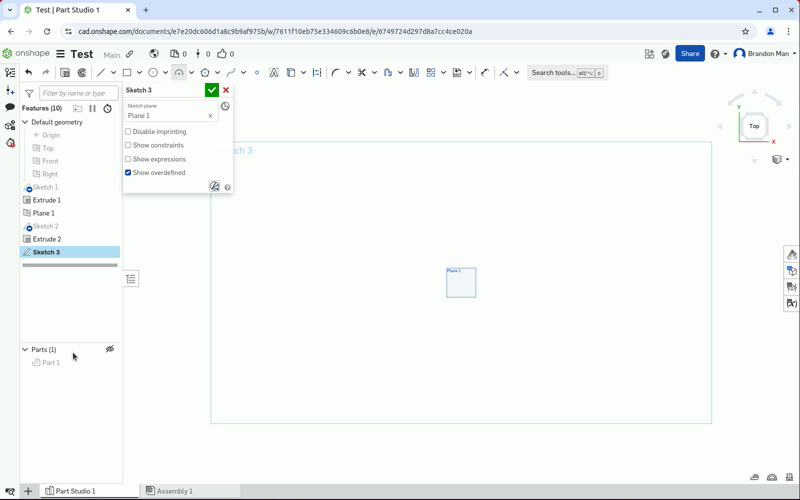
mouse_move(444, 309)
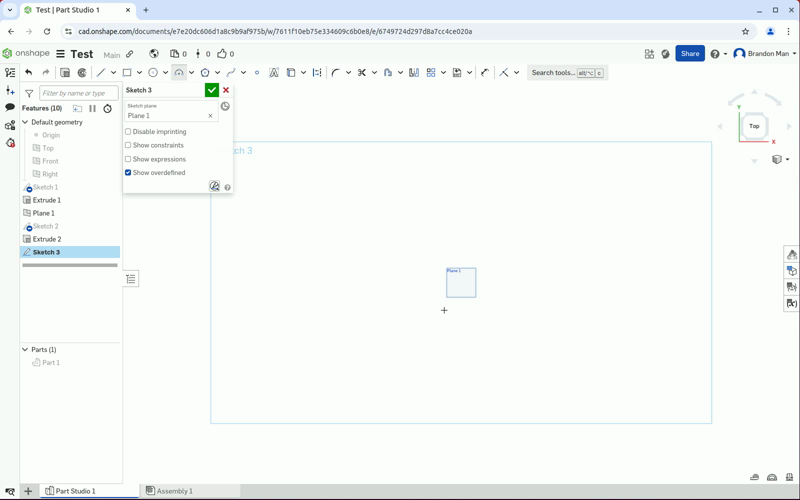
click(444, 309)
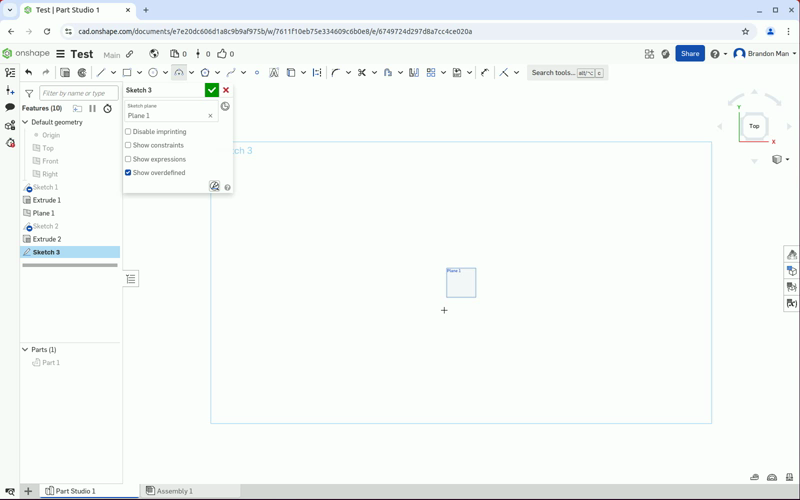
key_up(shift)
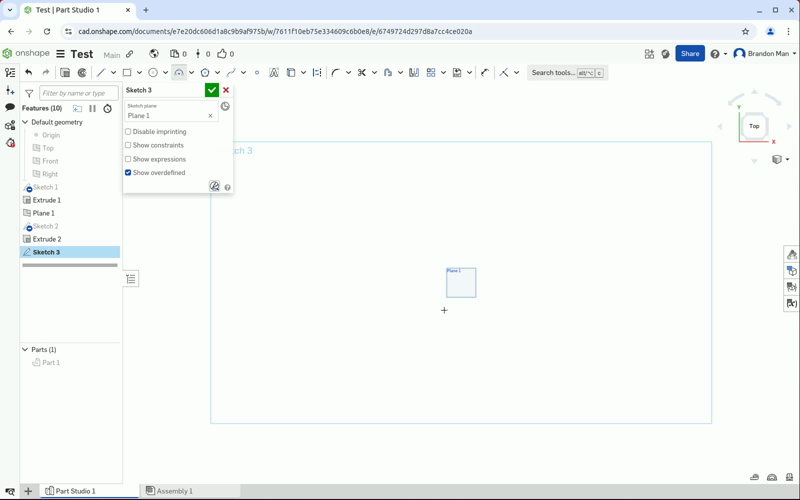
key_down(shift)
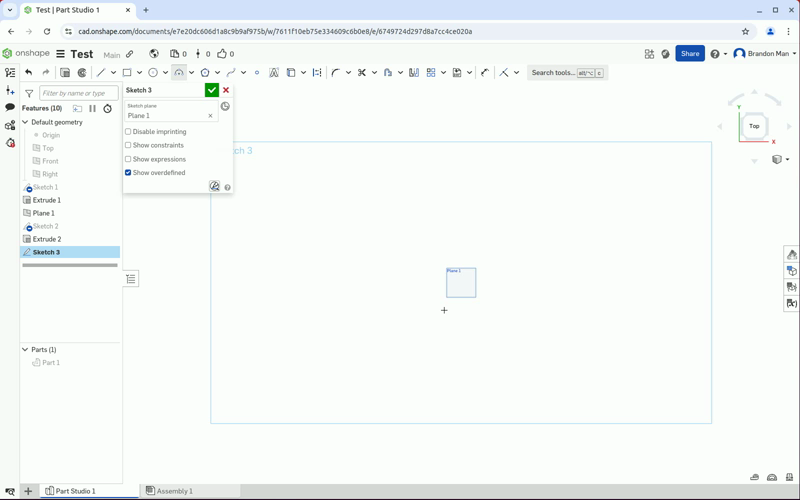
mouse_move(458, 324)
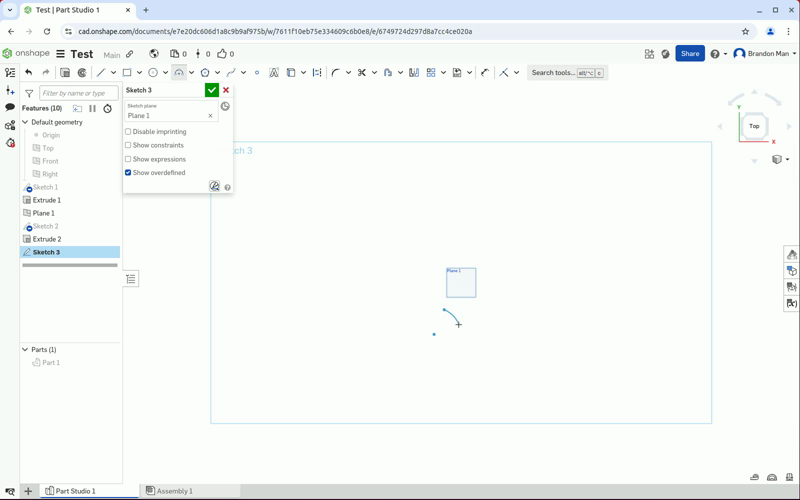
click(458, 324)
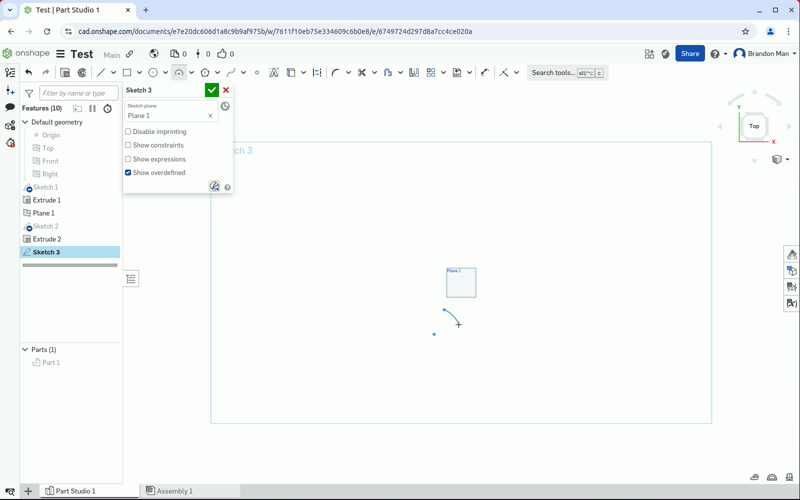
mouse_move(448, 320)
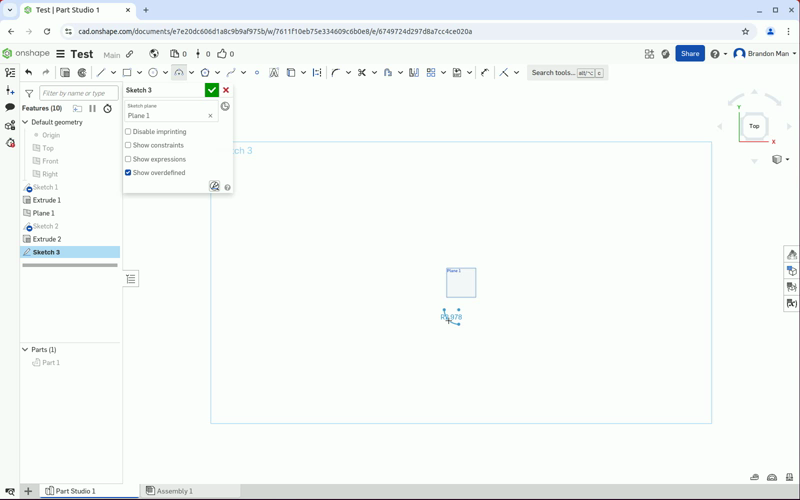
click(448, 320)
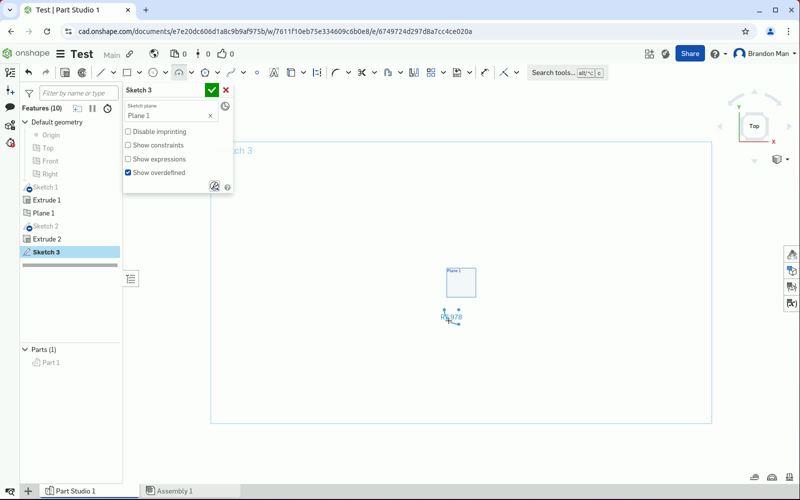
key_up(shift)
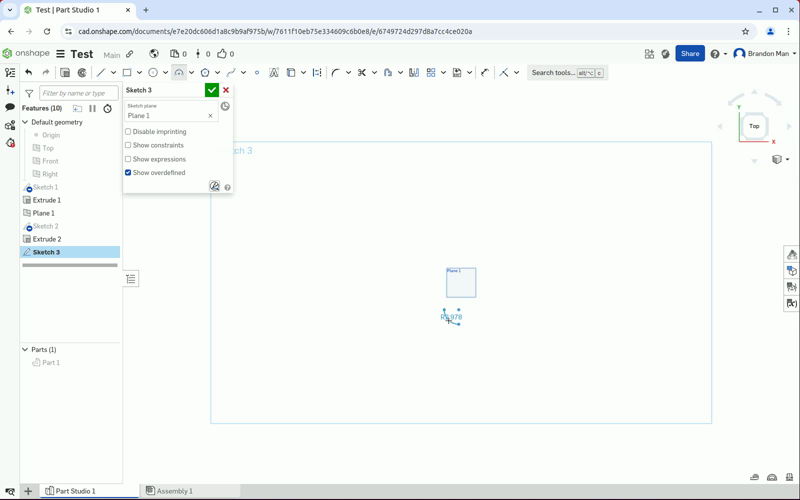
key(esc)
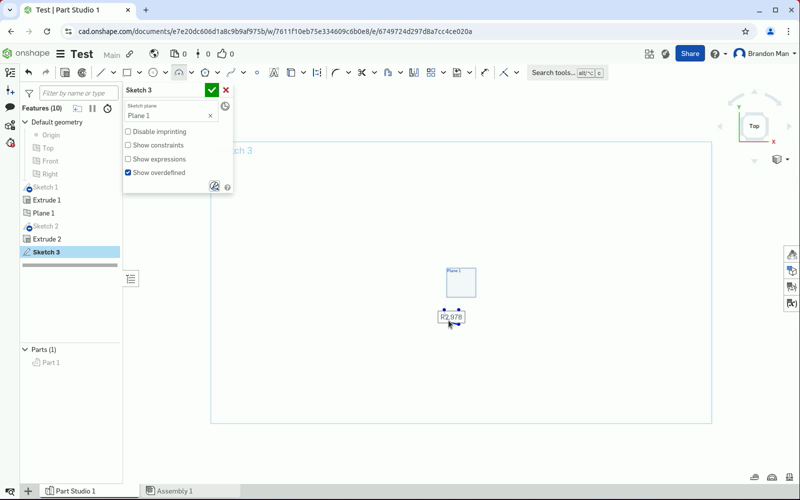
key(l)
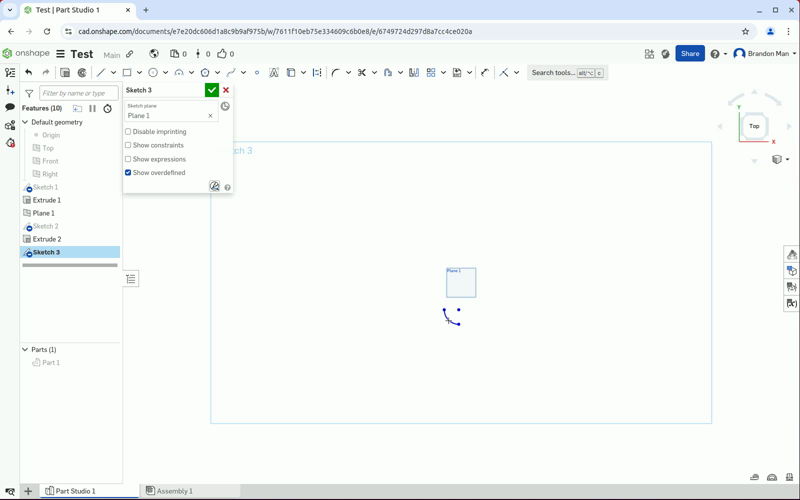
mouse_move(458, 324)
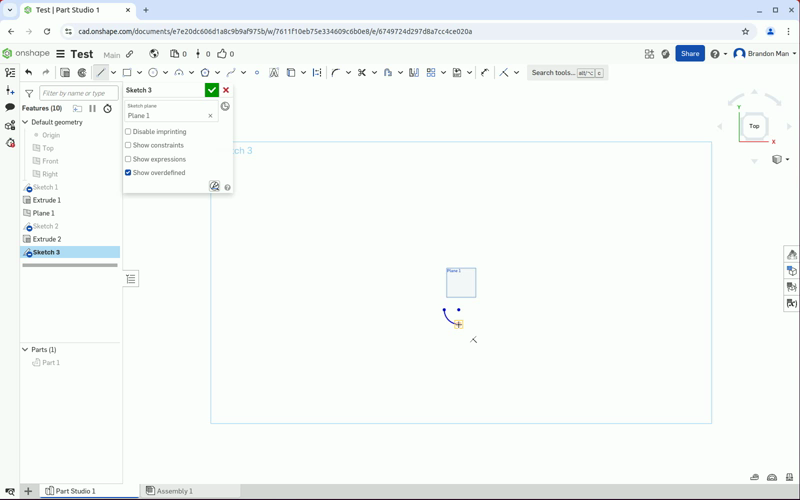
click(458, 324)
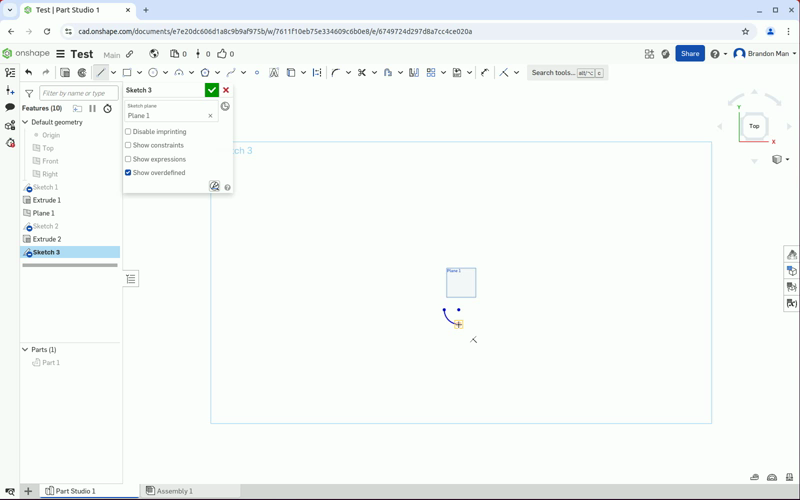
key_down(shift)
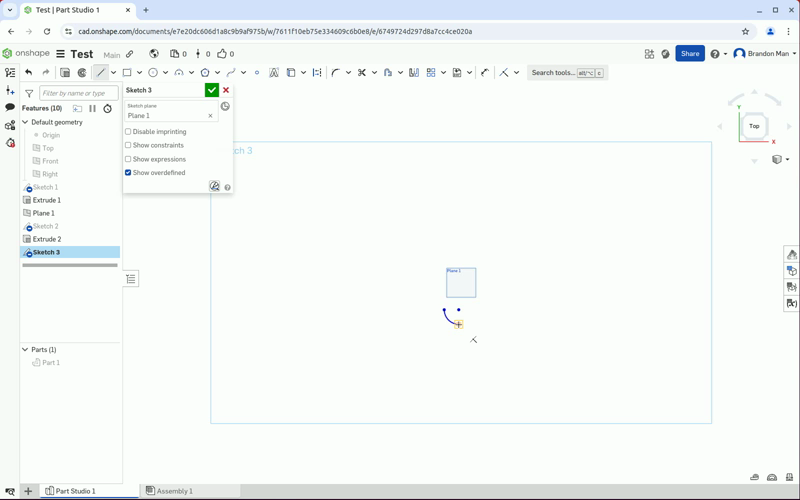
mouse_move(527, 324)
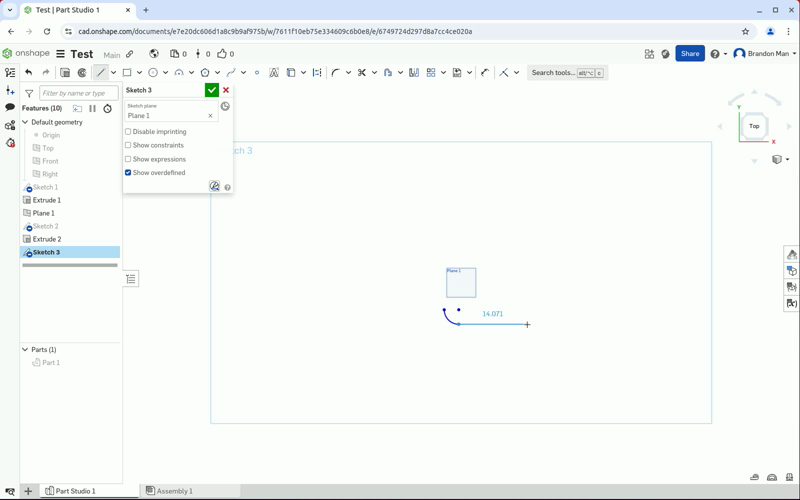
click(527, 324)
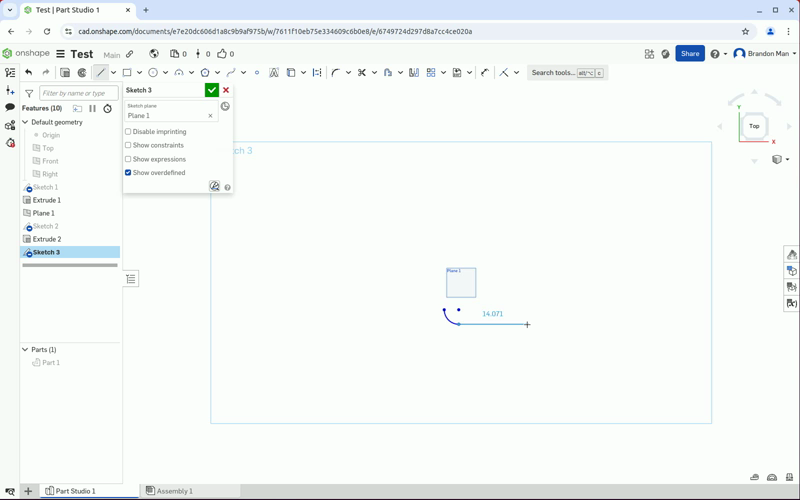
key_up(shift)
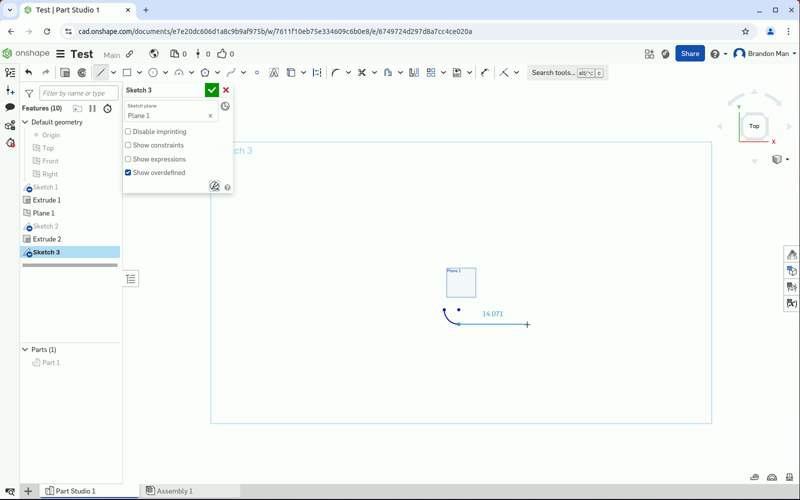
key(esc)
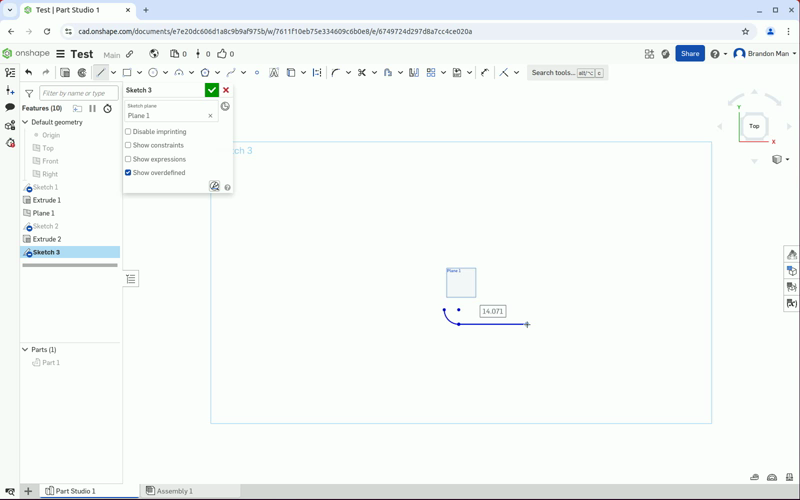
key(a)
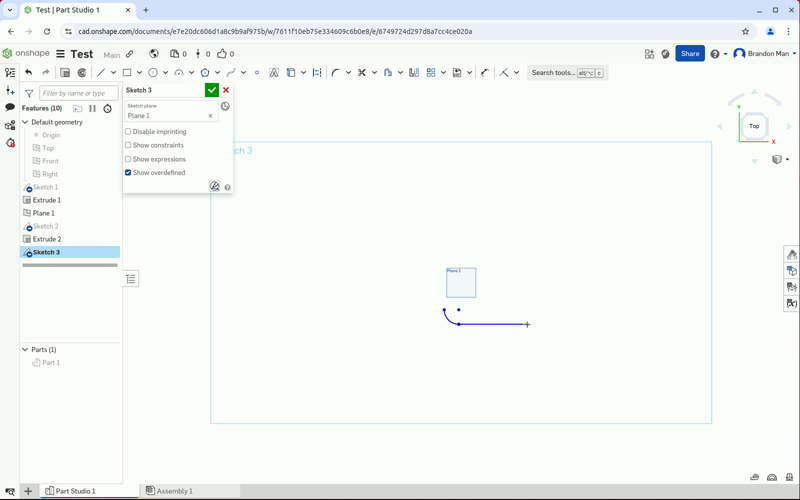
mouse_move(527, 324)
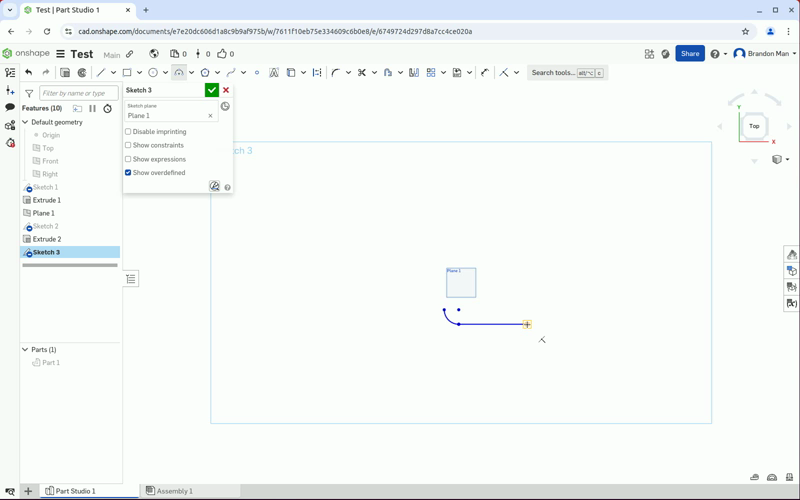
click(527, 324)
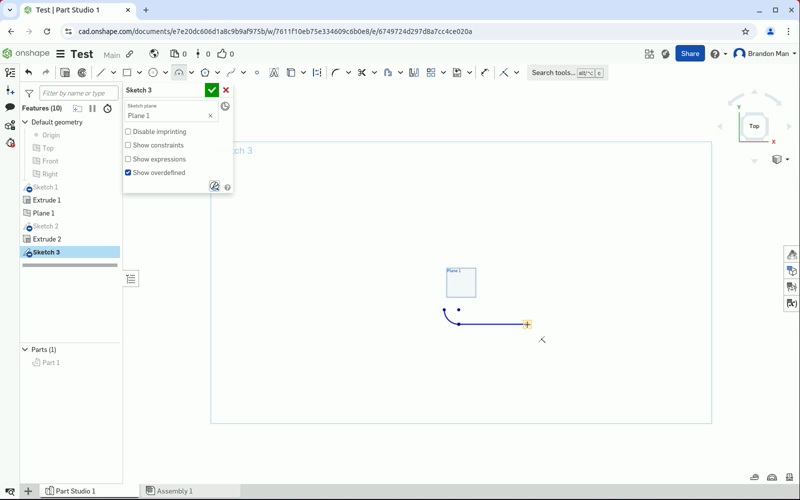
key_down(shift)
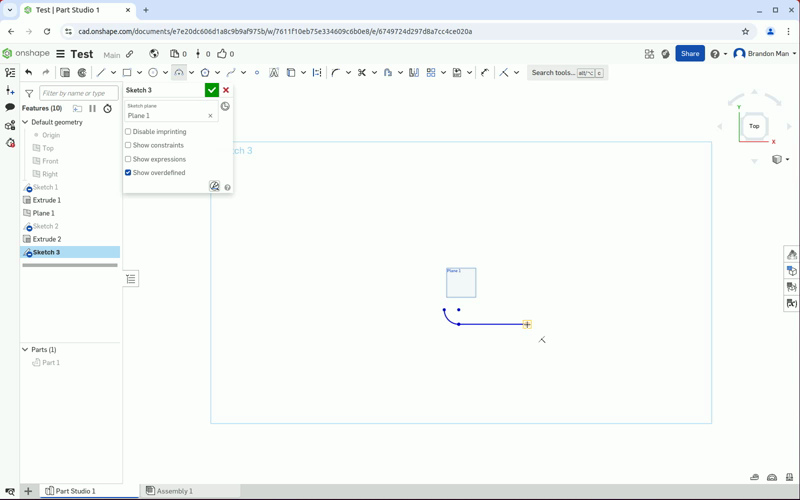
mouse_move(541, 309)
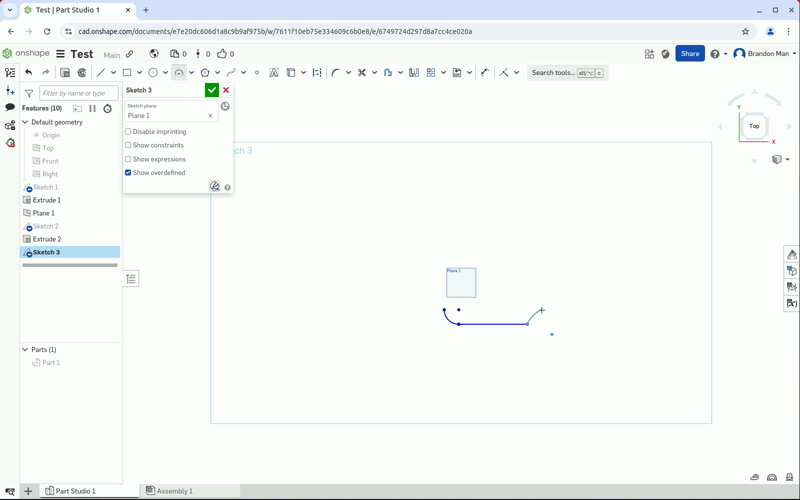
click(541, 309)
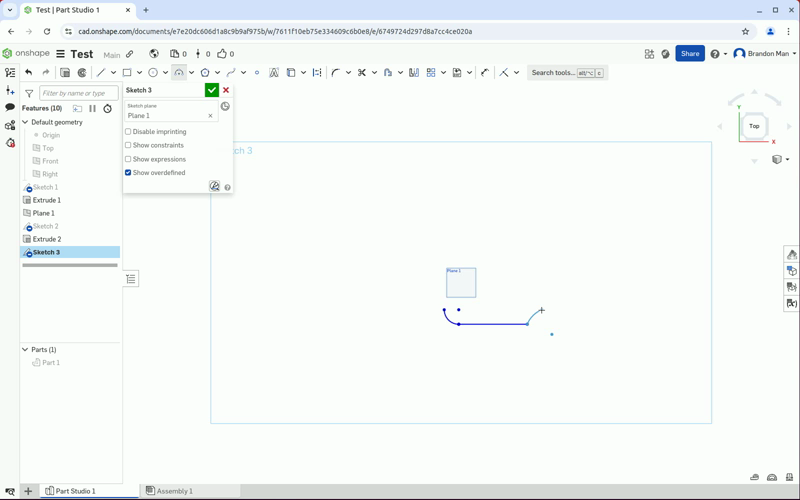
mouse_move(537, 320)
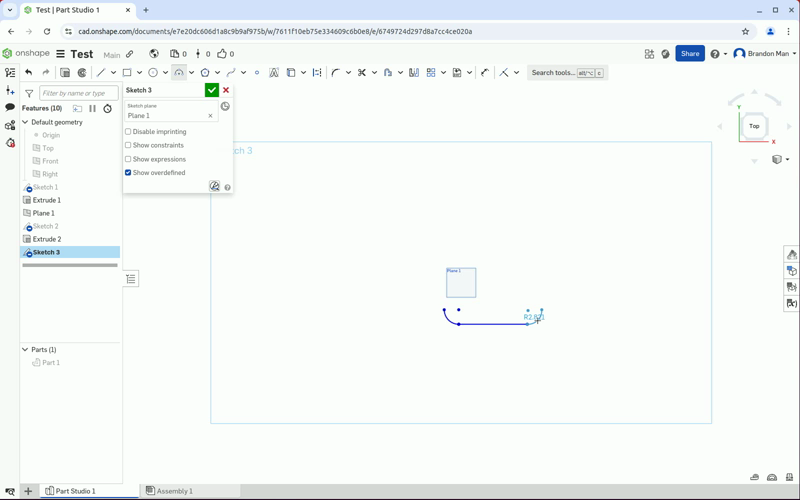
click(537, 320)
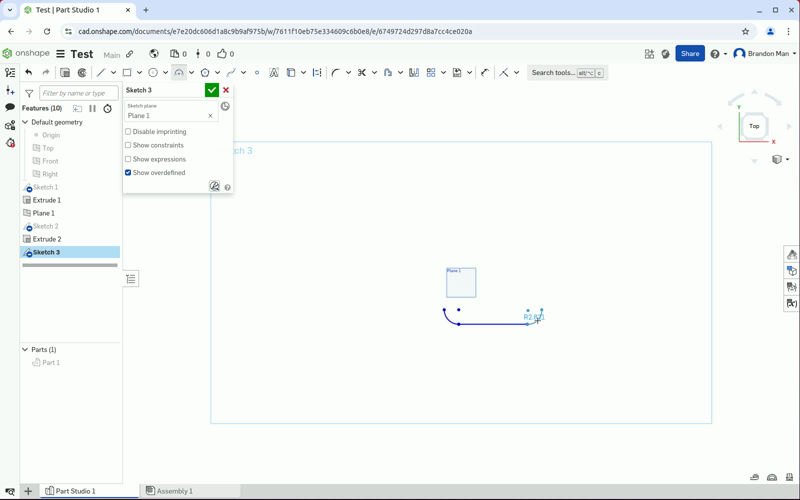
key_up(shift)
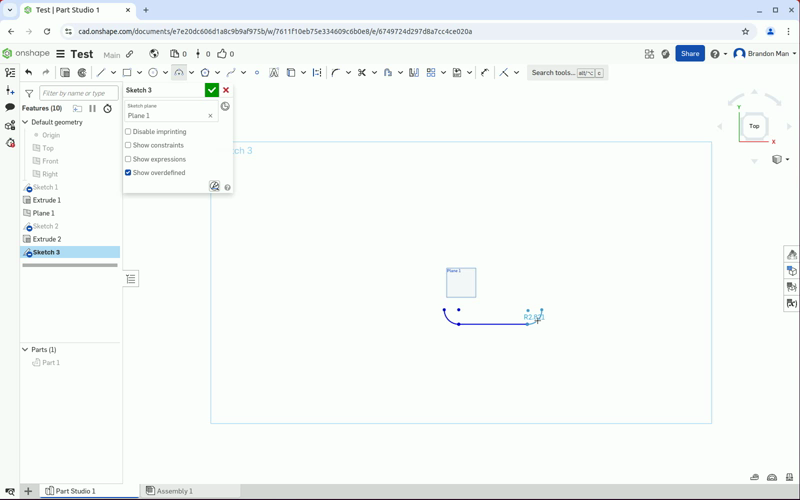
key(esc)
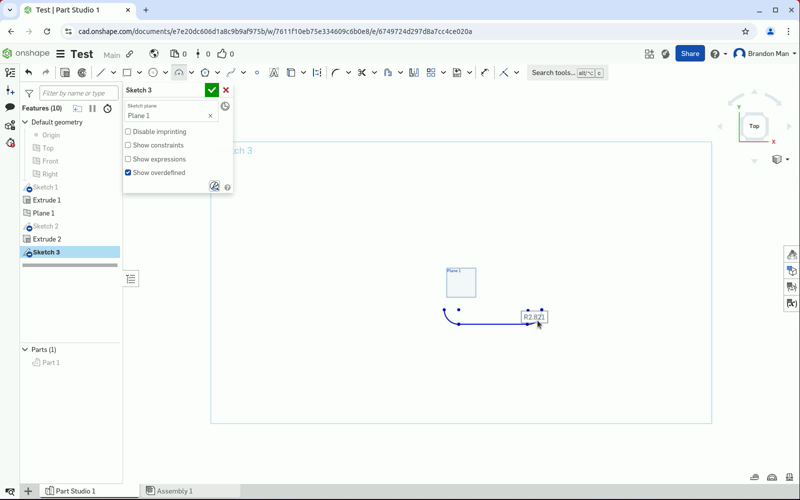
key(l)
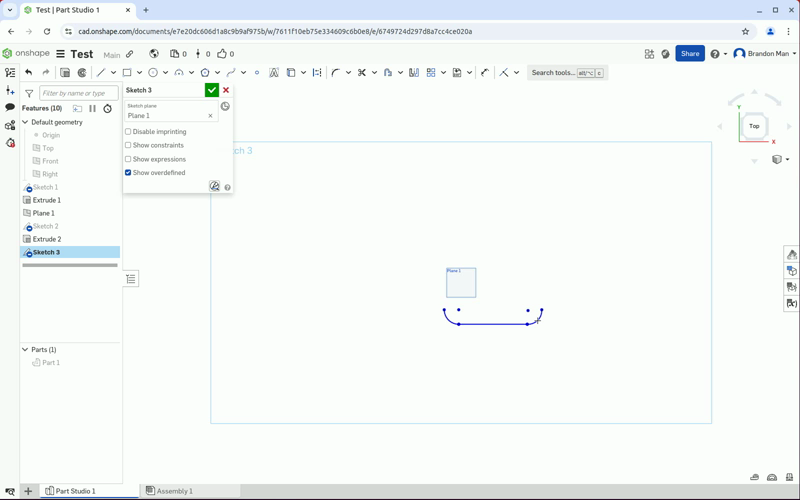
mouse_move(541, 309)
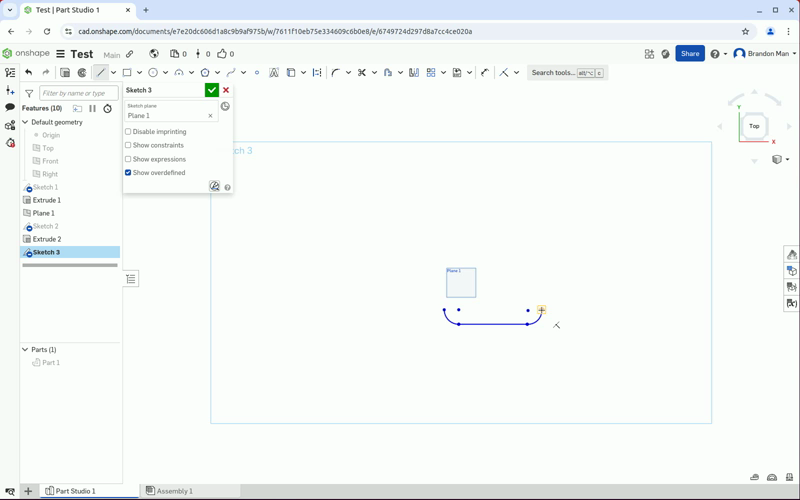
click(541, 309)
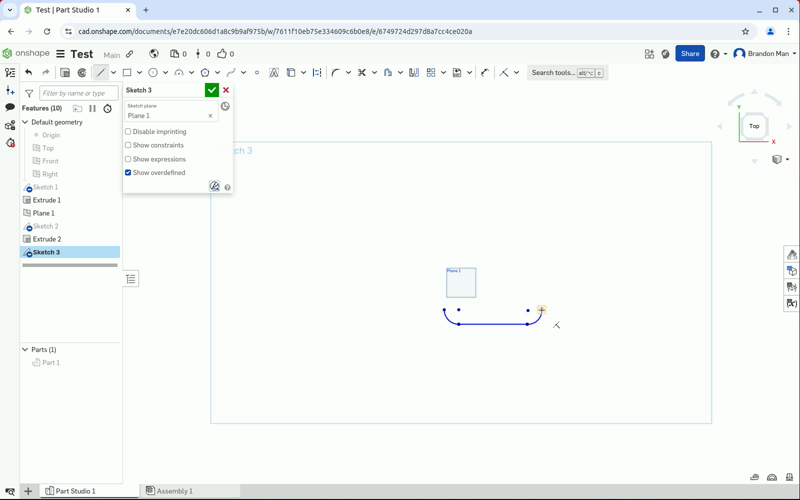
key_down(shift)
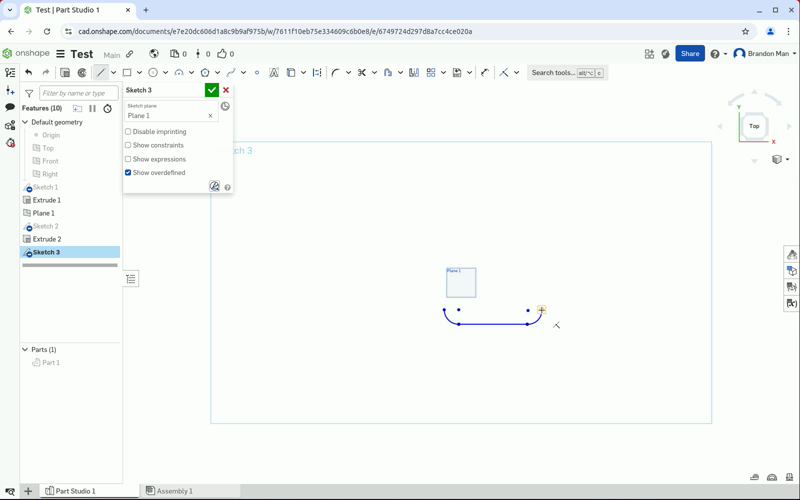
mouse_move(571, 309)
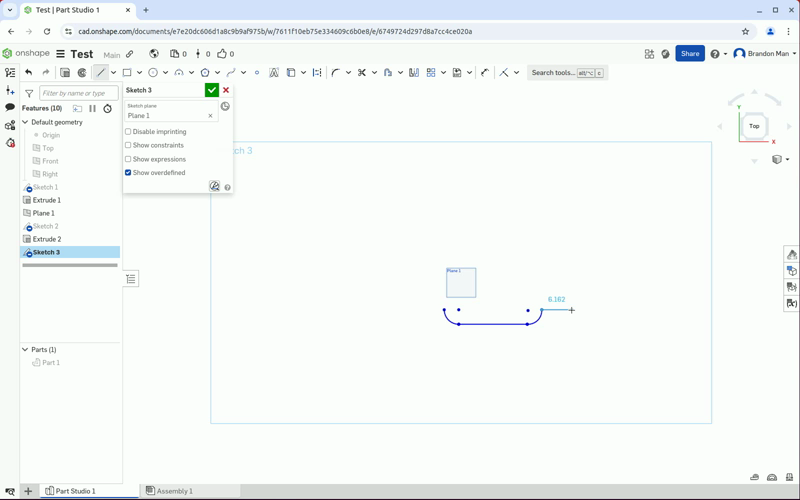
mouse_move(541, 304)
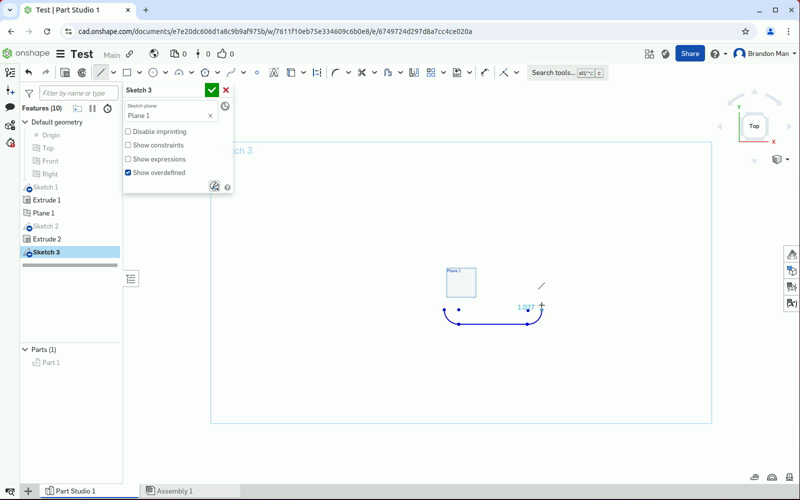
scroll(6)
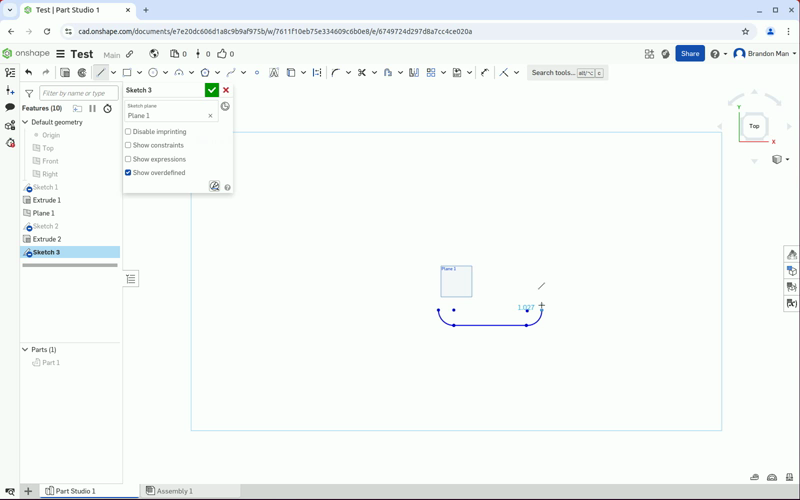
scroll(6)
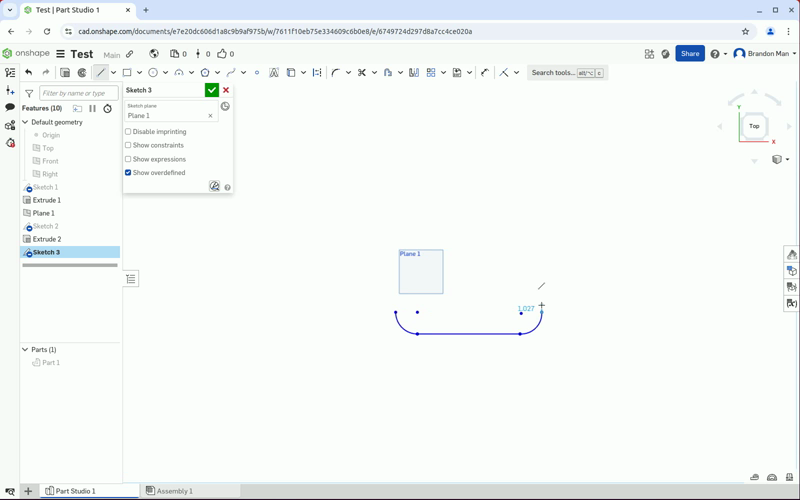
scroll(6)
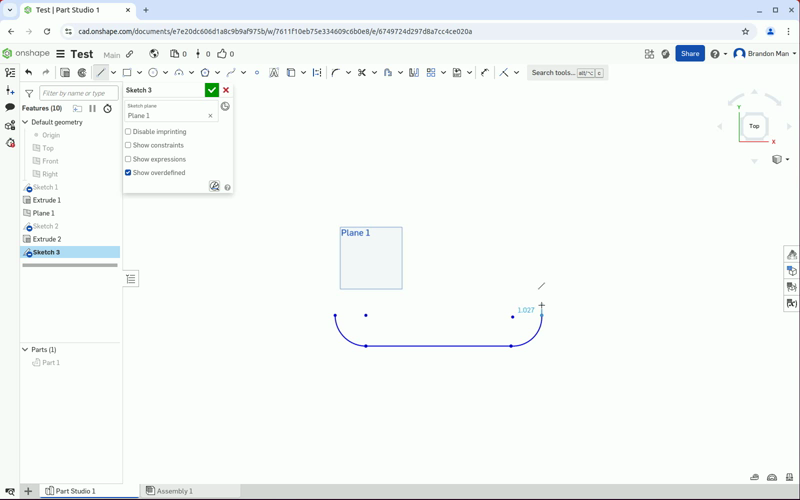
scroll(6)
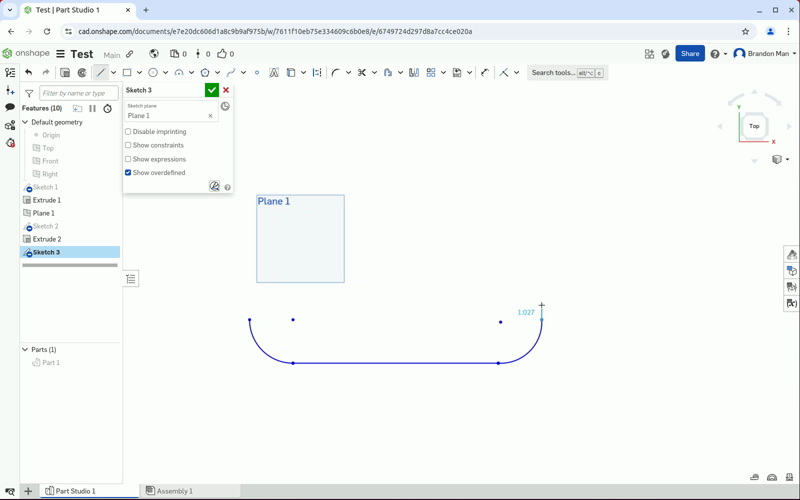
scroll(6)
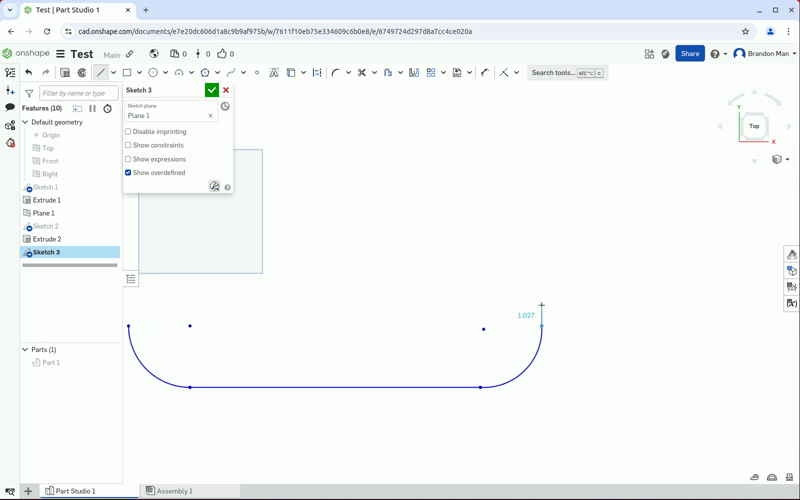
scroll(6)
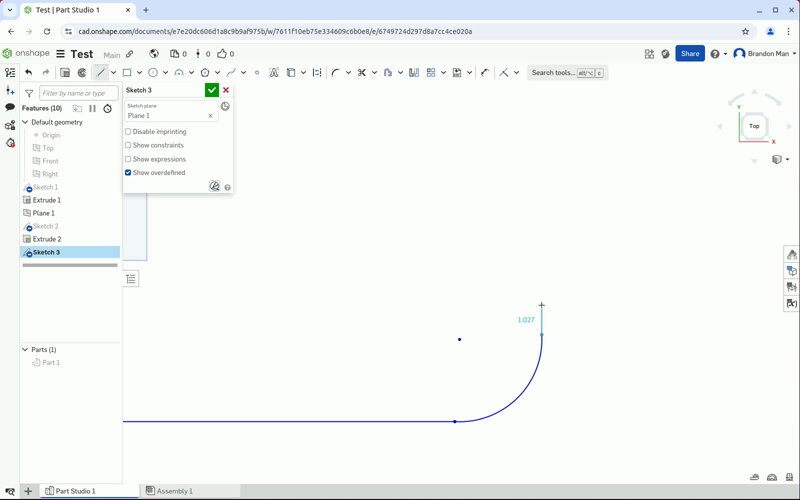
scroll(6)
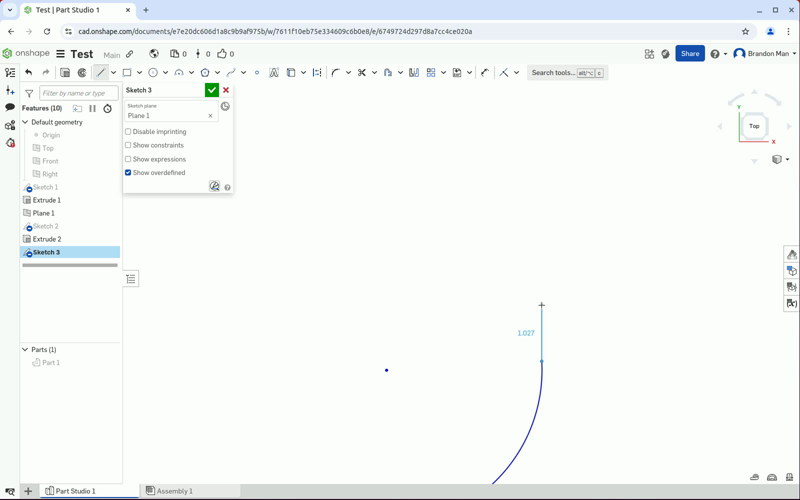
click(541, 304)
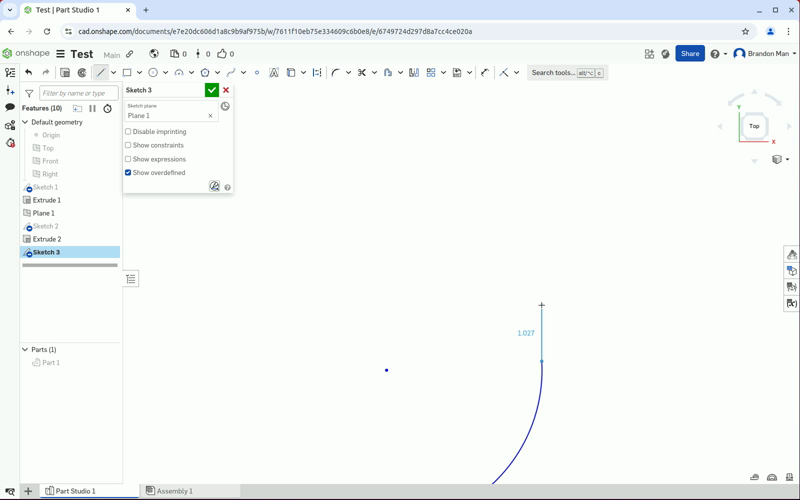
scroll(-6)
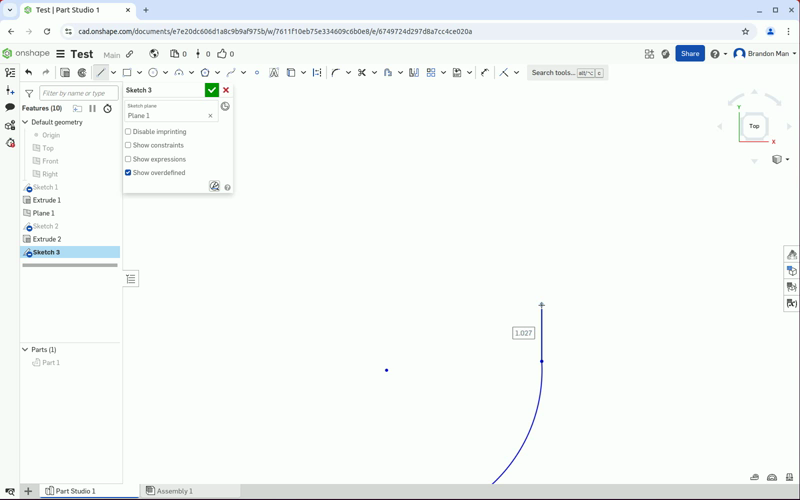
scroll(-6)
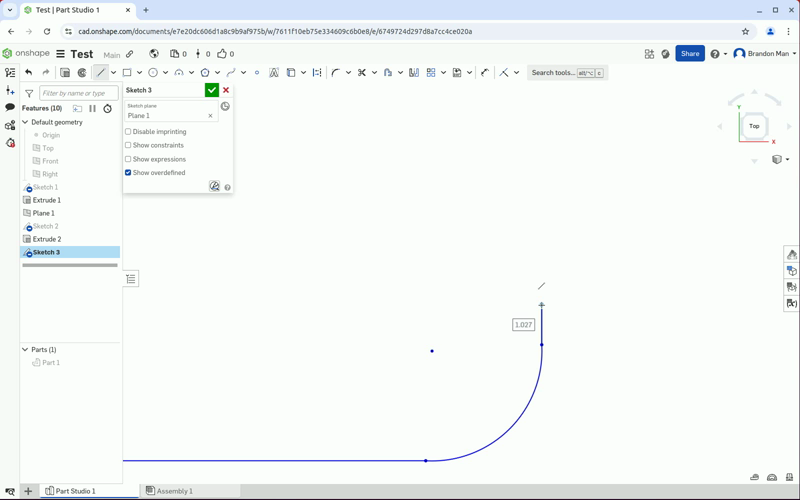
scroll(-6)
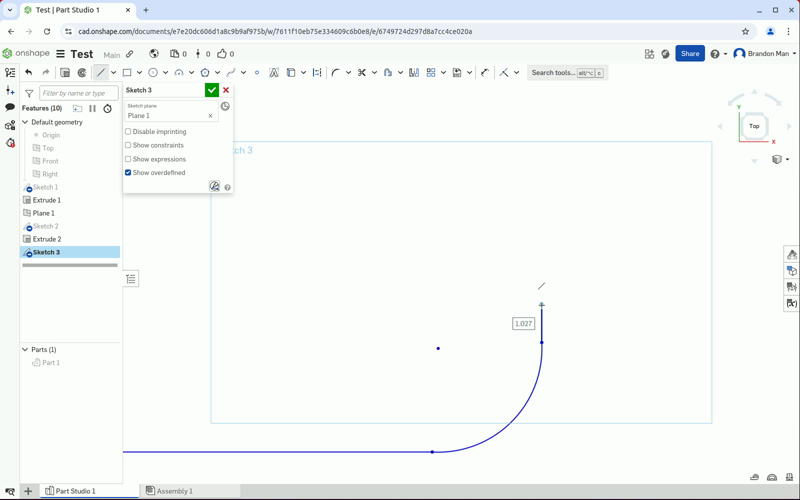
scroll(-6)
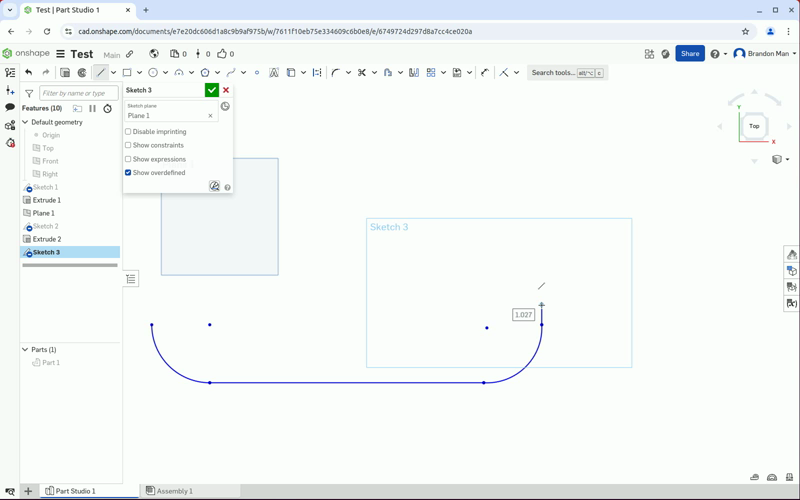
scroll(-6)
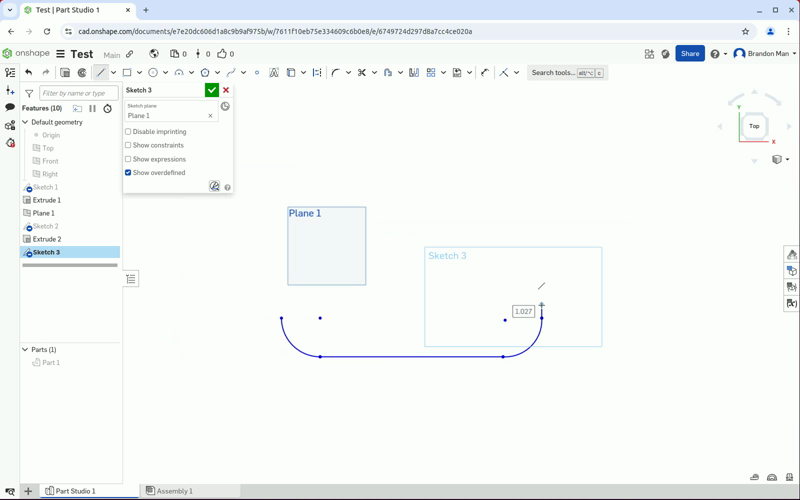
scroll(-6)
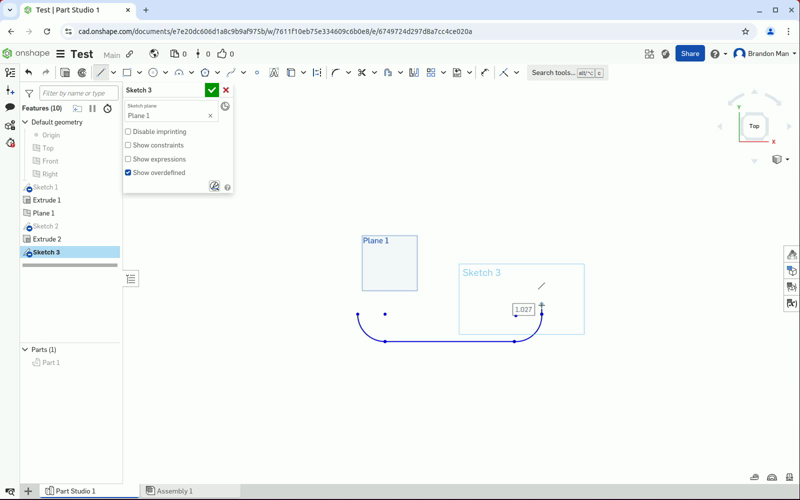
scroll(-6)
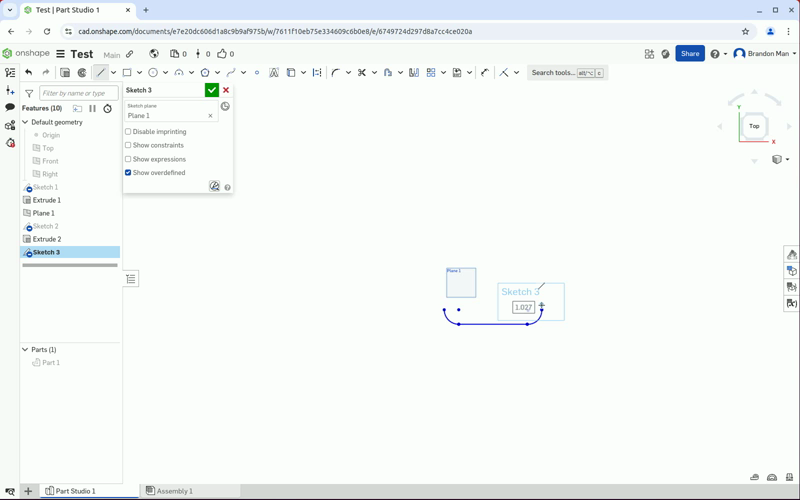
key_up(shift)
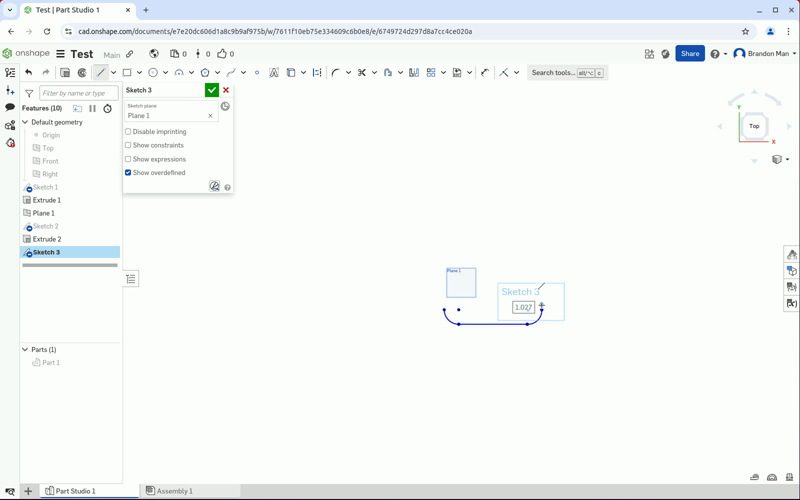
key(esc)
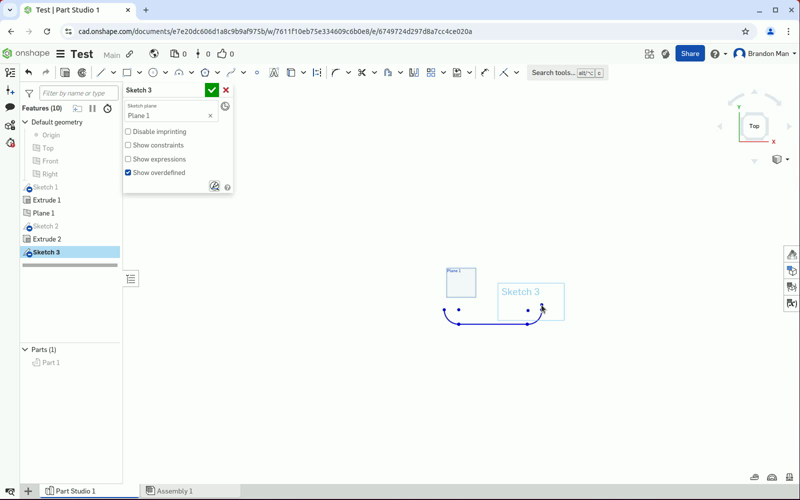
key(a)
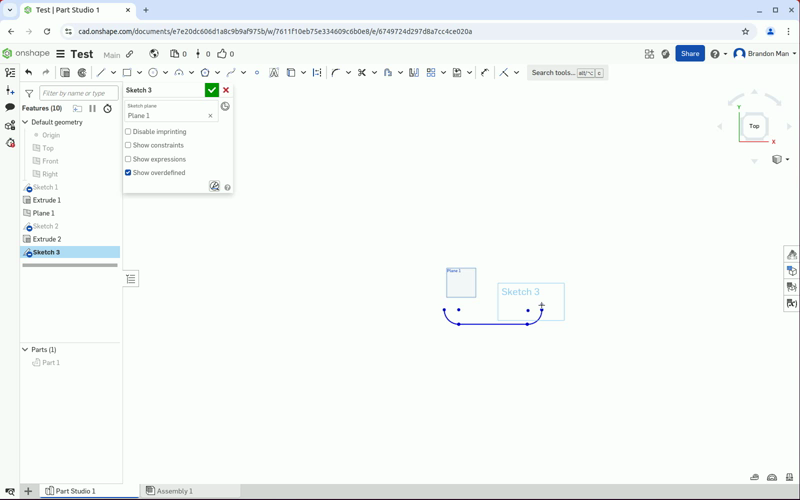
mouse_move(541, 304)
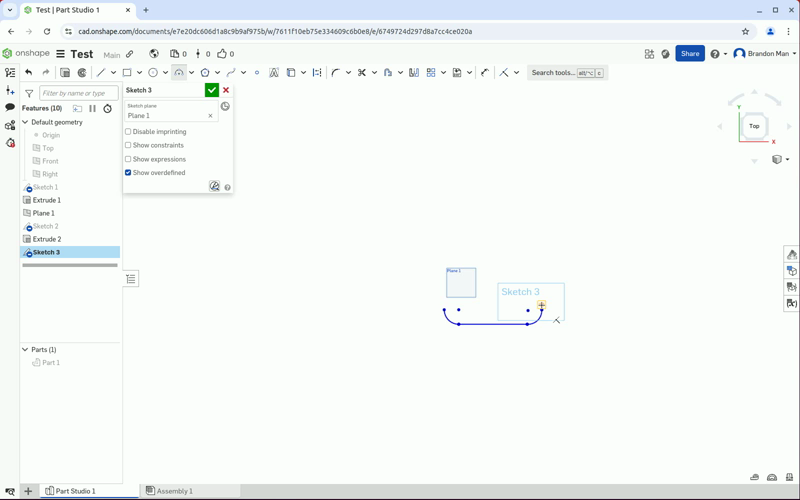
click(541, 304)
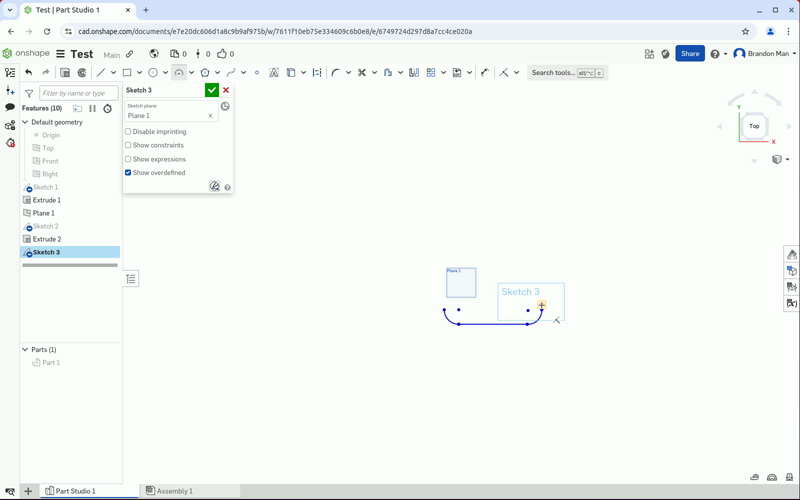
key_down(shift)
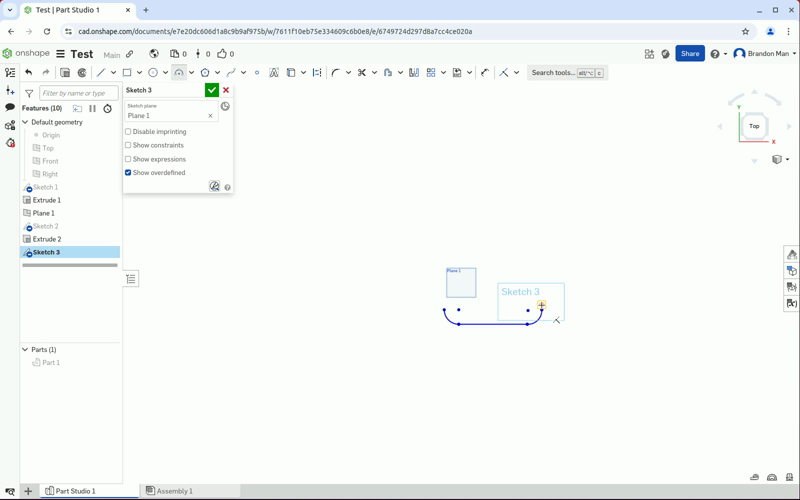
mouse_move(527, 290)
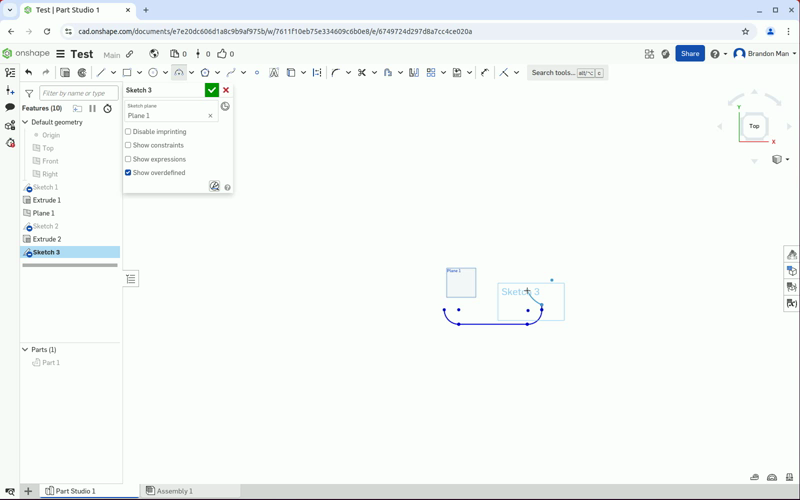
click(527, 290)
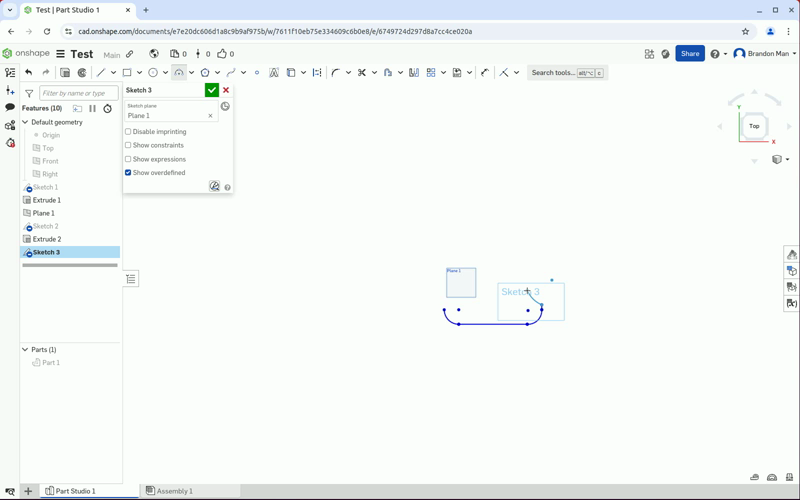
mouse_move(537, 294)
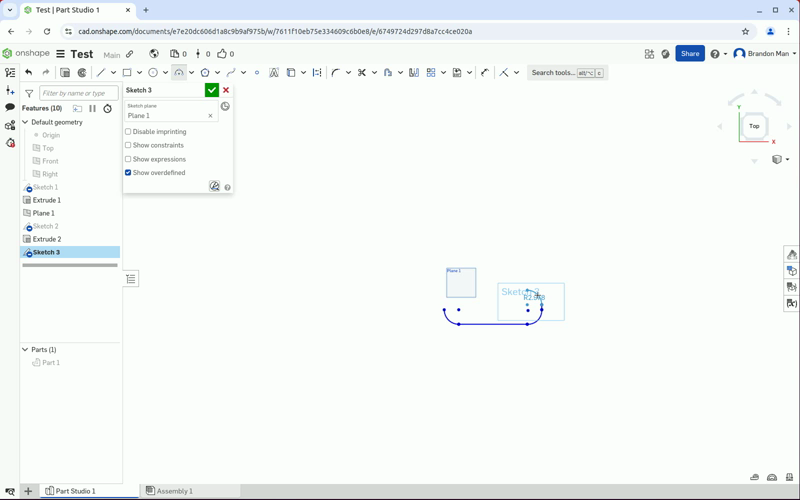
click(537, 294)
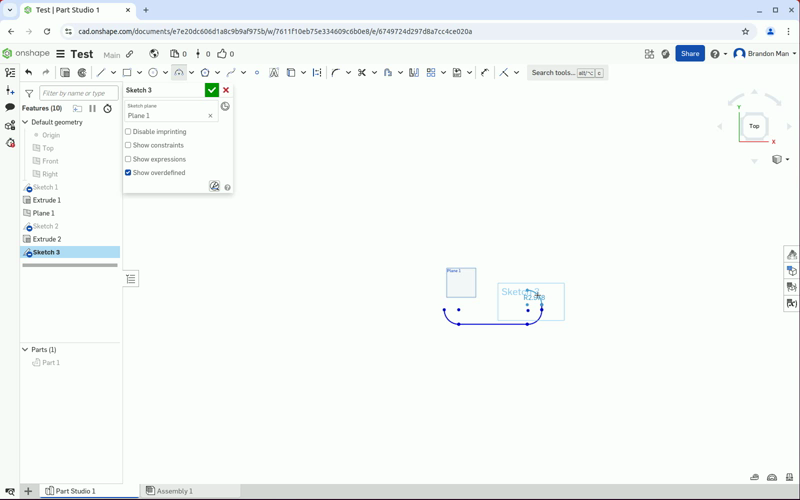
key_up(shift)
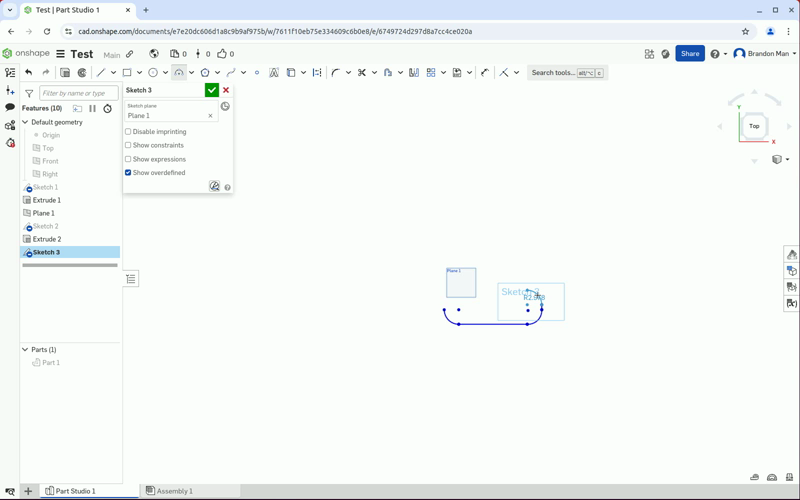
key(esc)
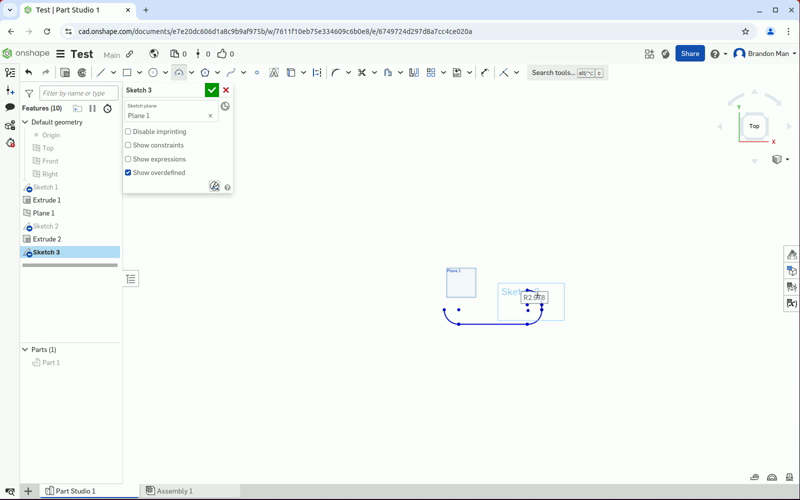
key(l)
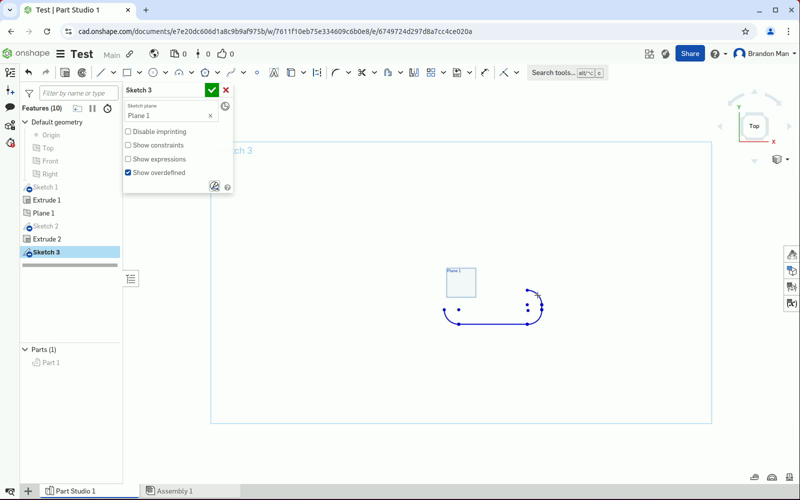
mouse_move(527, 290)
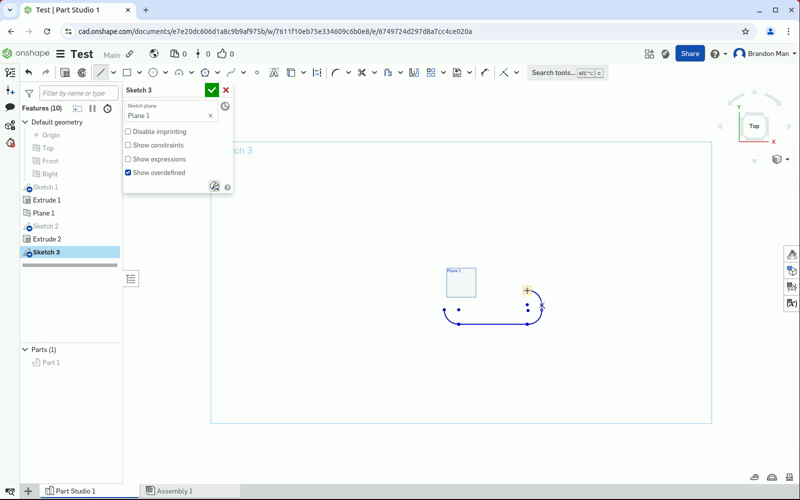
click(527, 290)
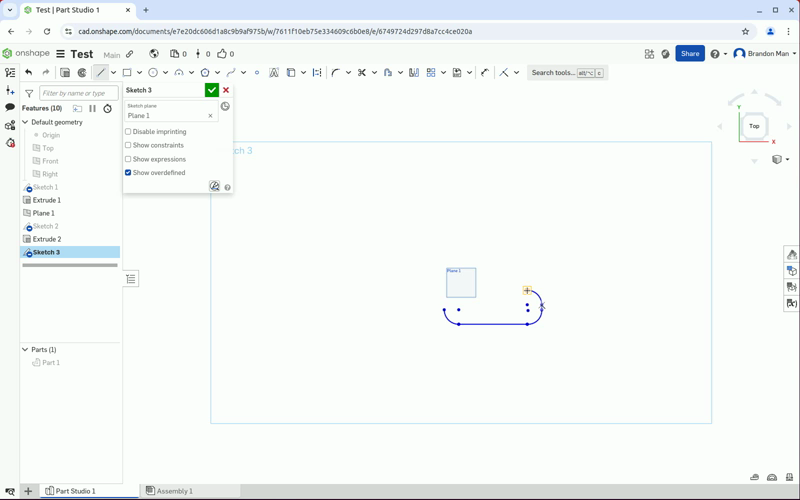
key_down(shift)
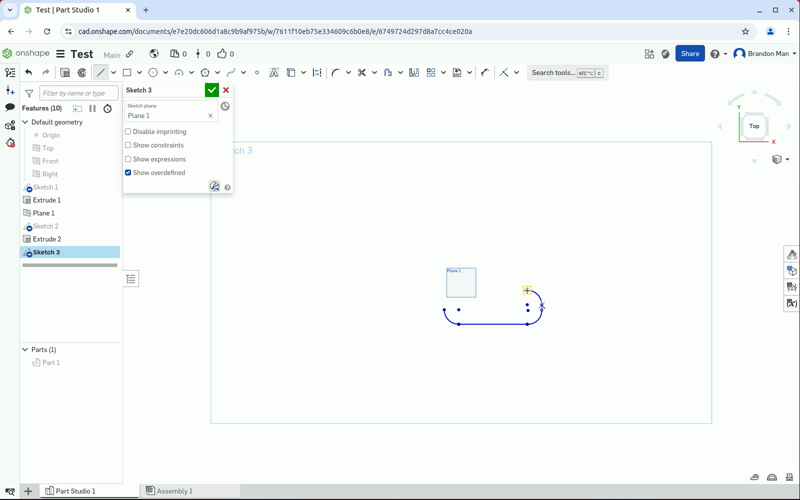
mouse_move(458, 290)
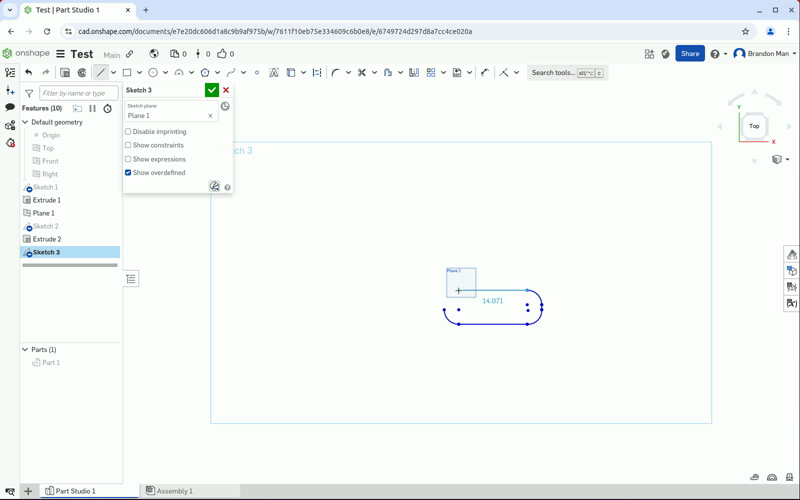
click(458, 290)
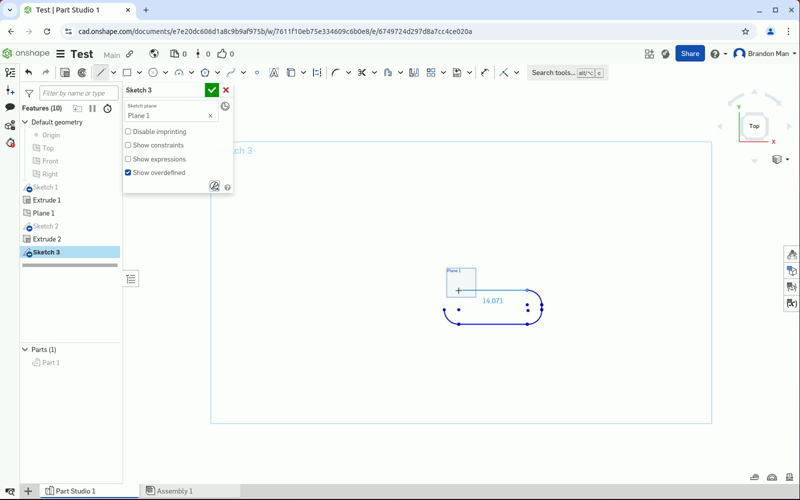
key_up(shift)
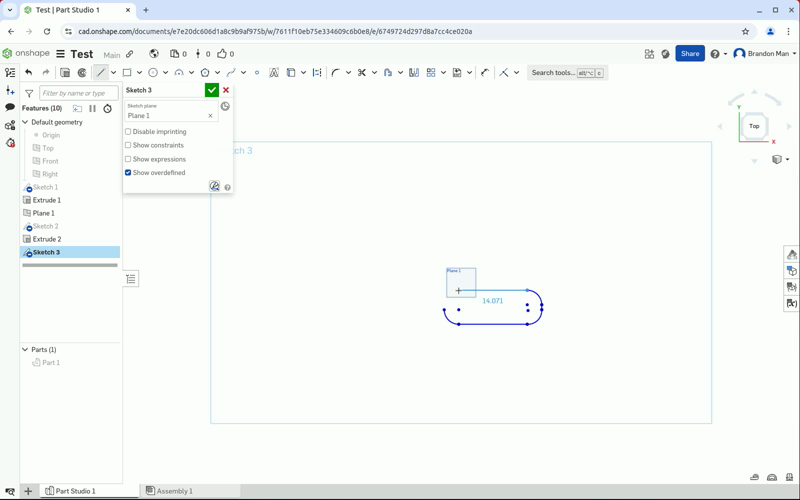
key(esc)
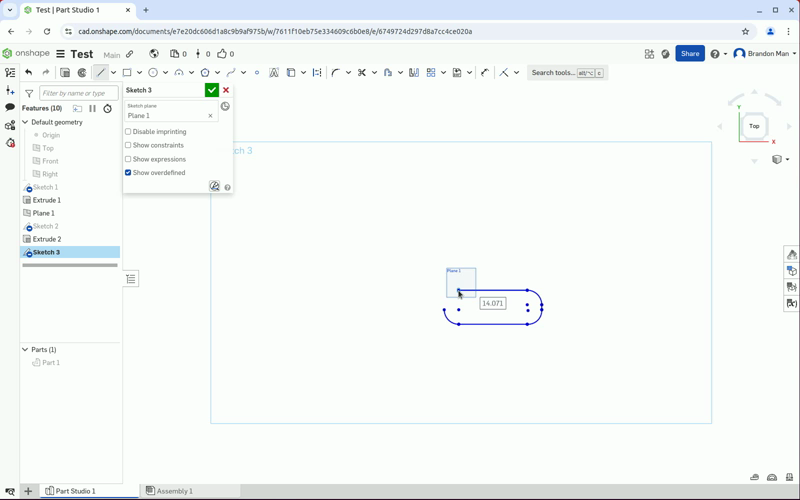
key(a)
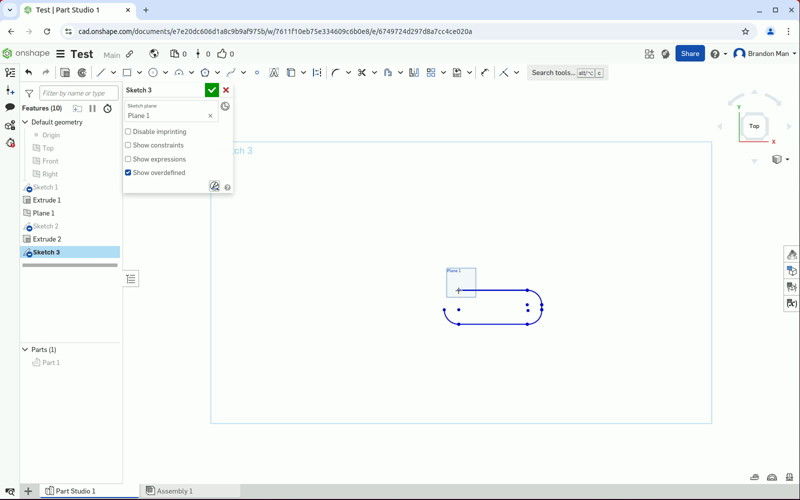
mouse_move(458, 290)
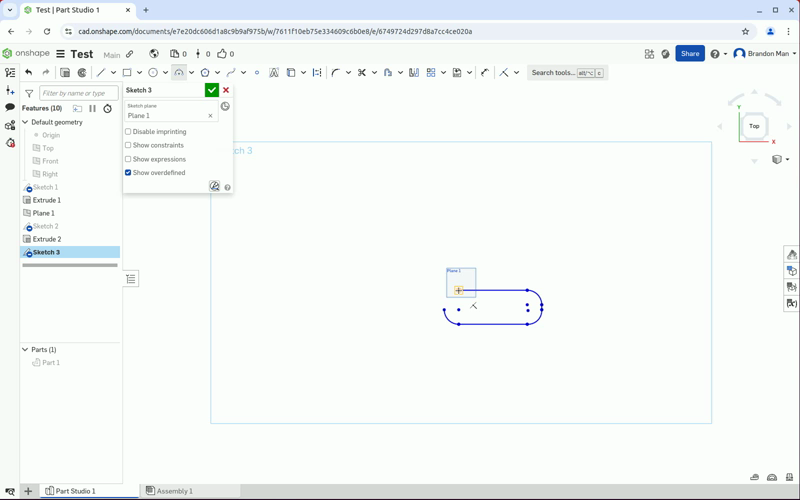
click(458, 290)
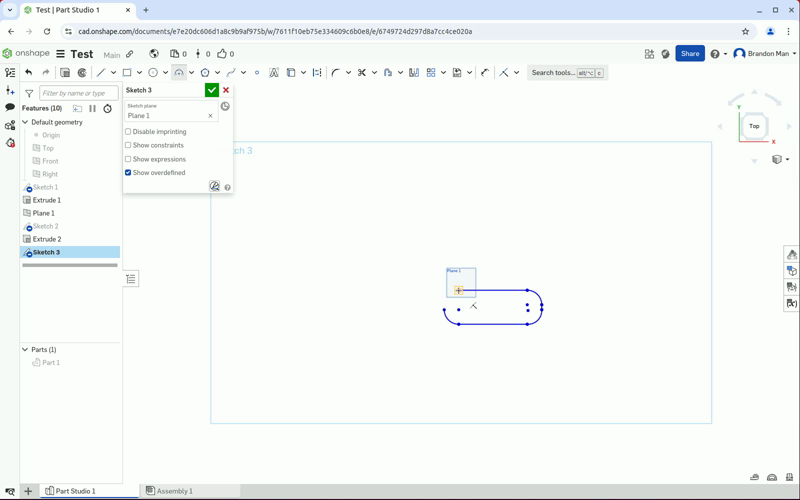
key_down(shift)
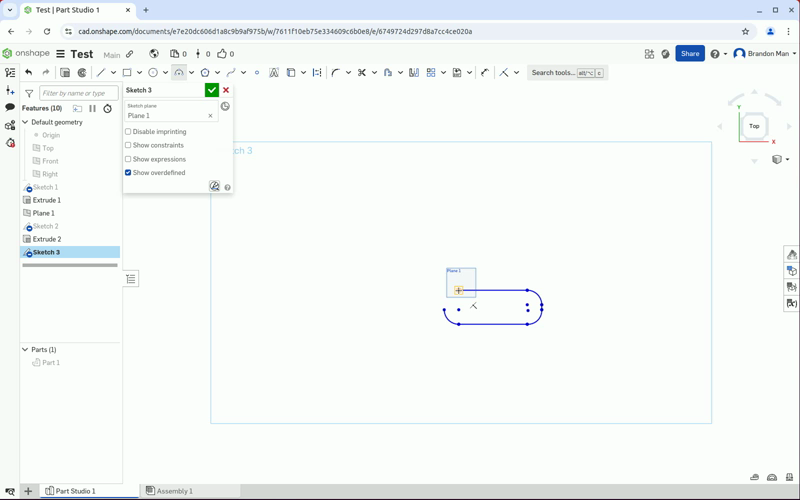
mouse_move(444, 304)
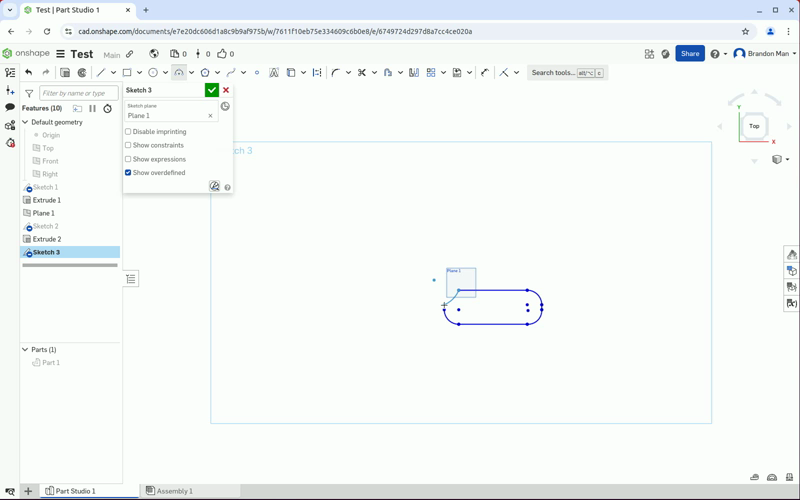
click(444, 304)
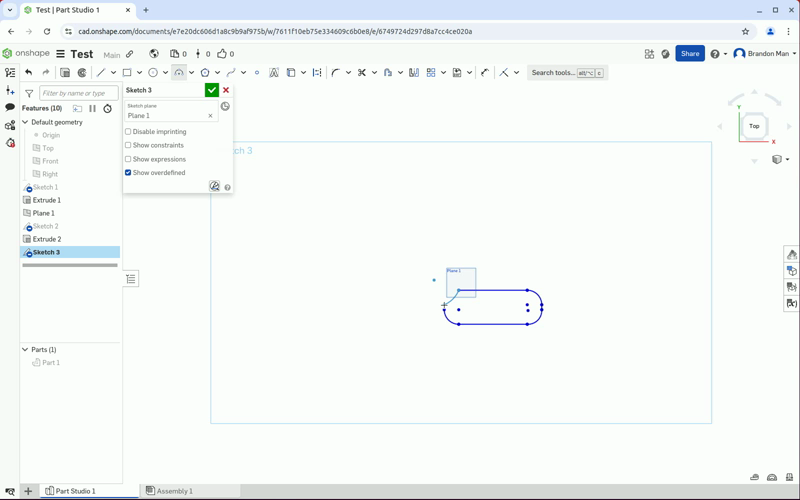
mouse_move(448, 294)
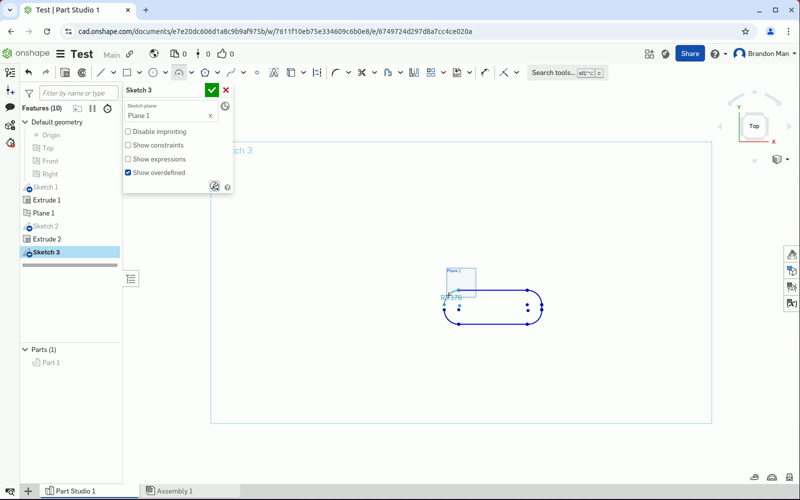
click(448, 294)
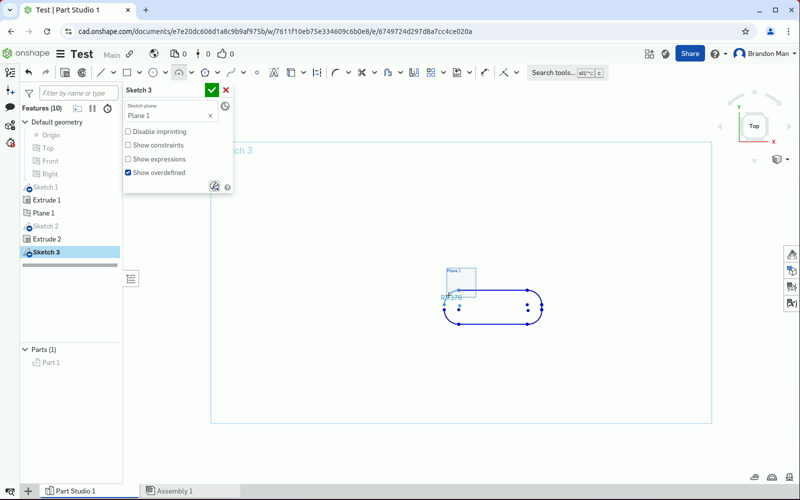
key_up(shift)
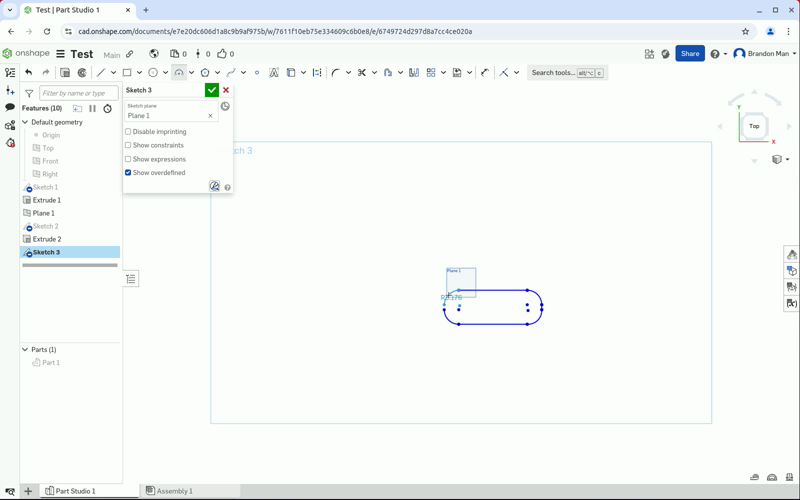
key(esc)
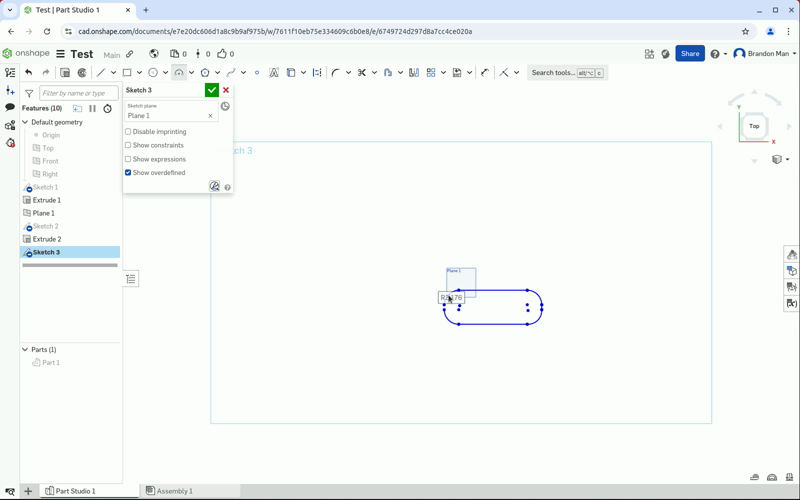
key(l)
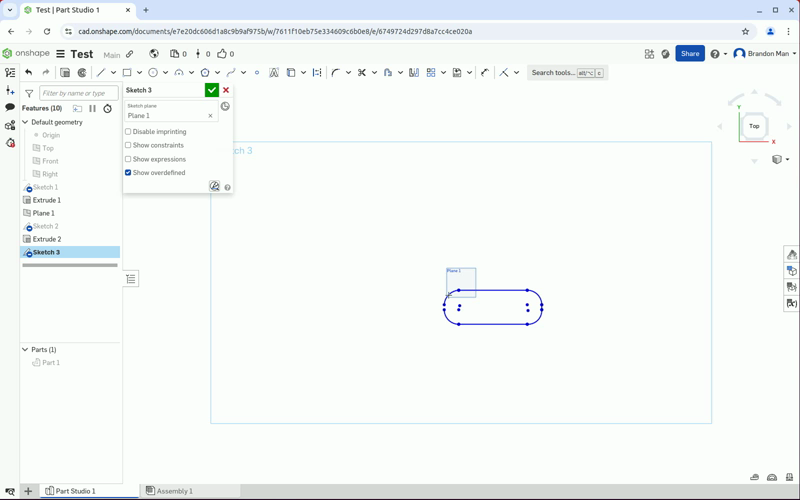
mouse_move(444, 304)
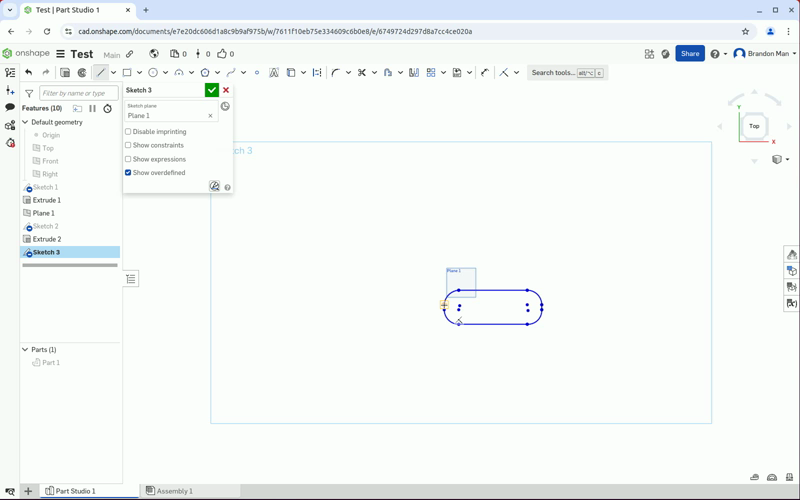
click(444, 304)
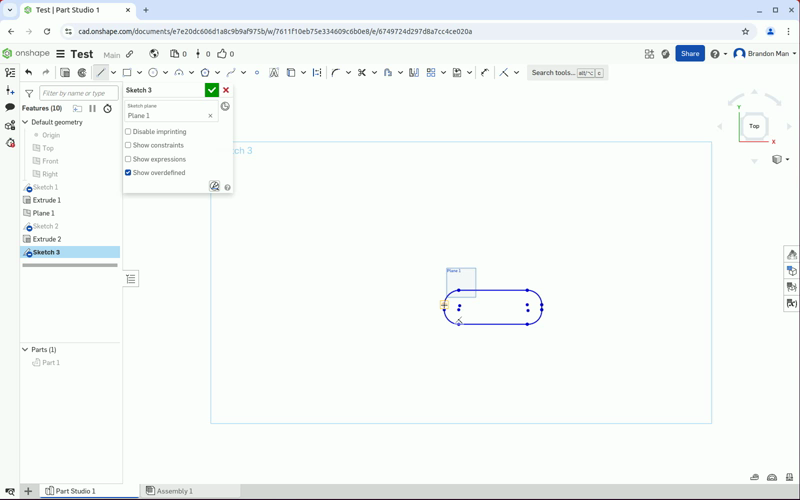
mouse_move(474, 304)
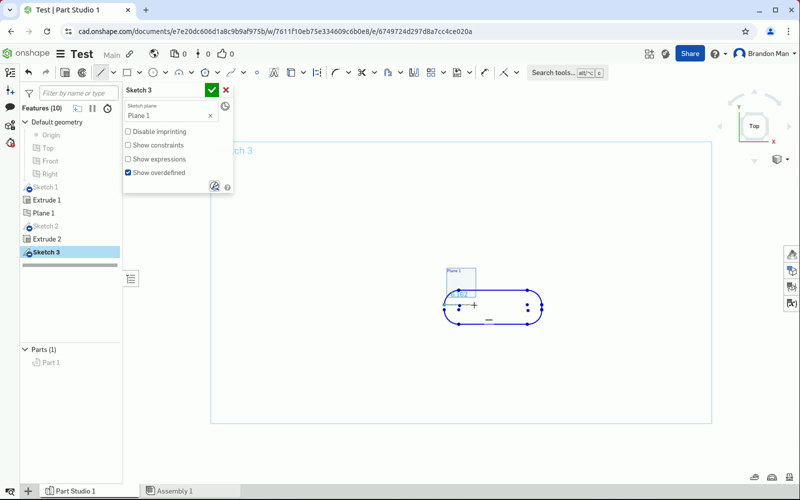
key_down(shift)
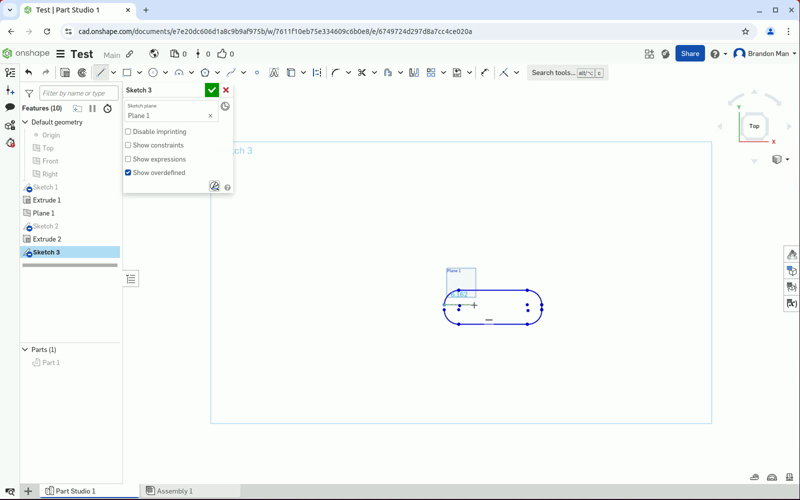
mouse_move(444, 309)
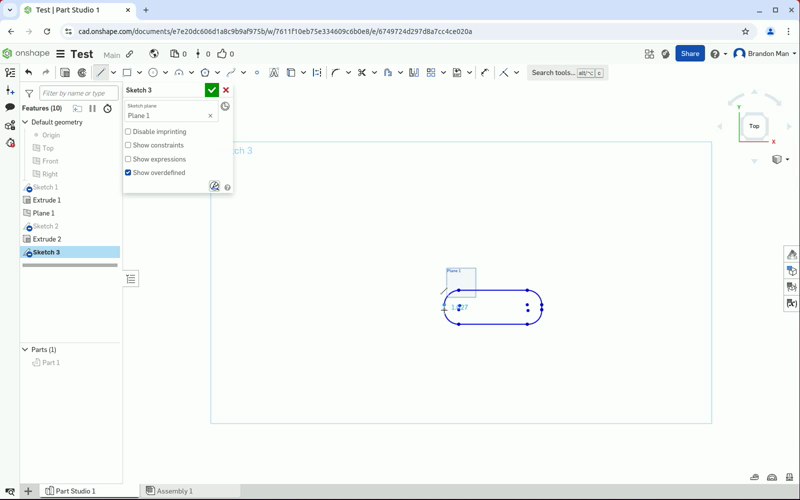
scroll(6)
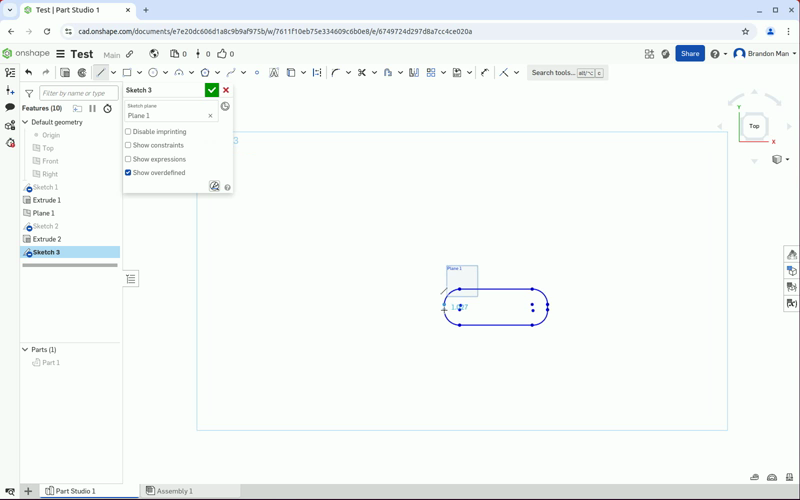
scroll(6)
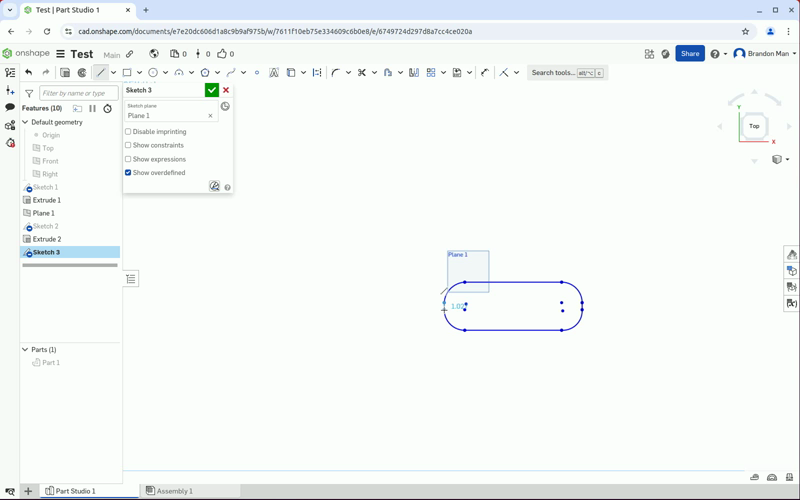
scroll(6)
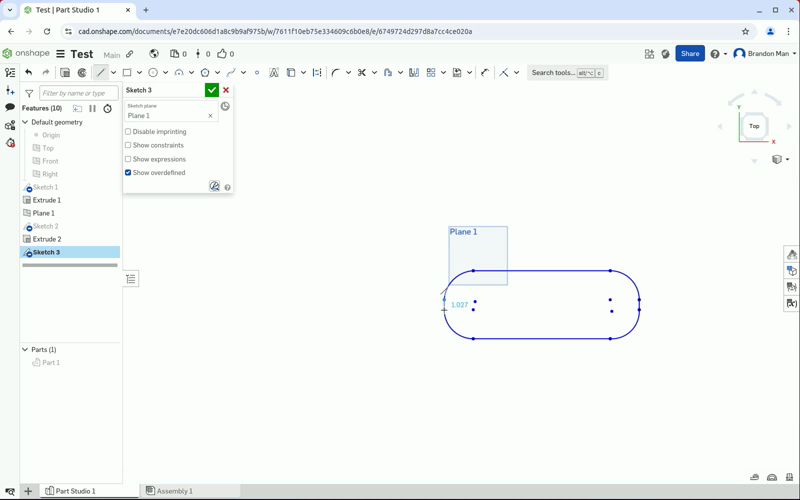
scroll(6)
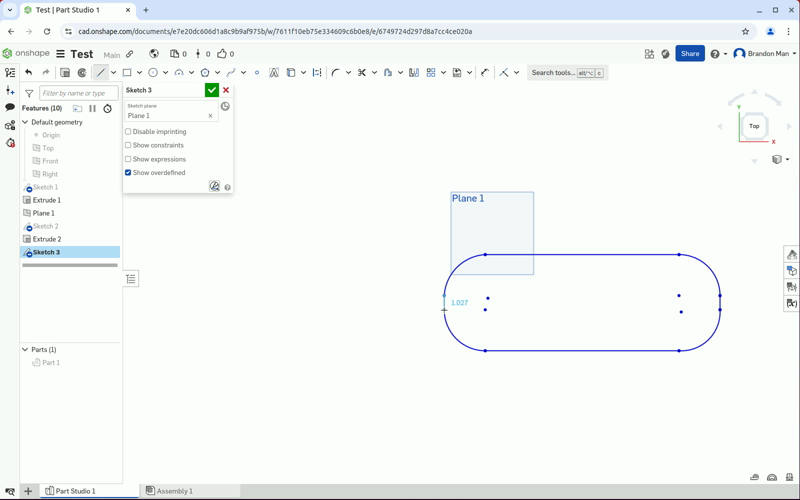
scroll(6)
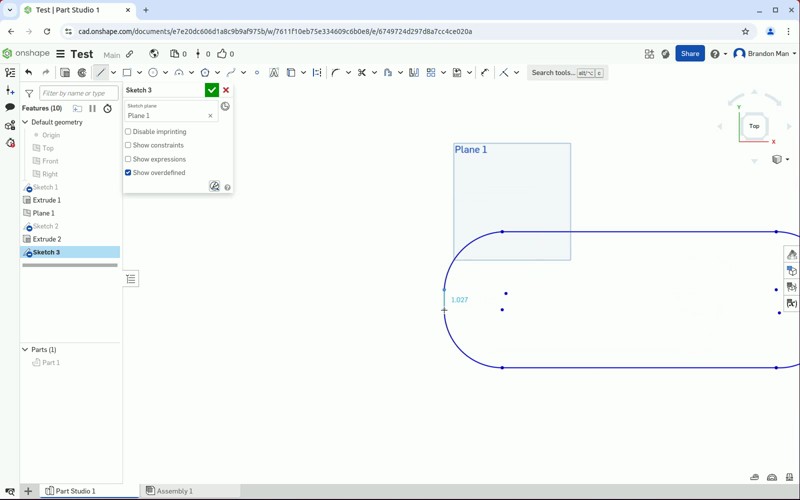
scroll(6)
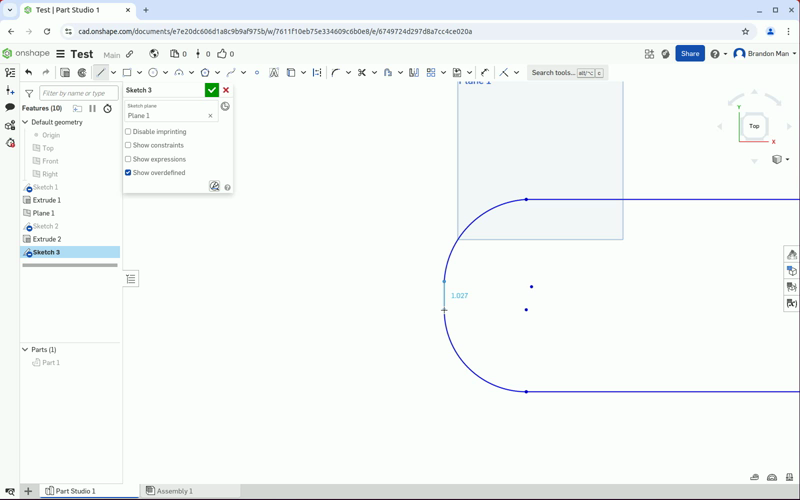
scroll(6)
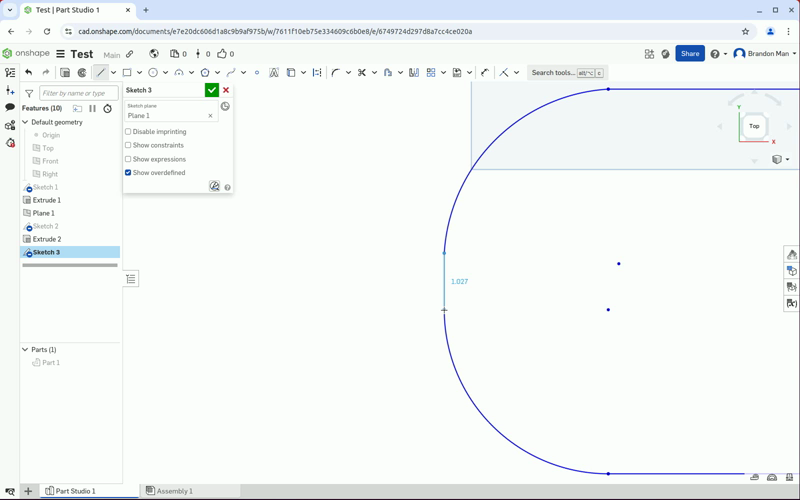
key_up(shift)
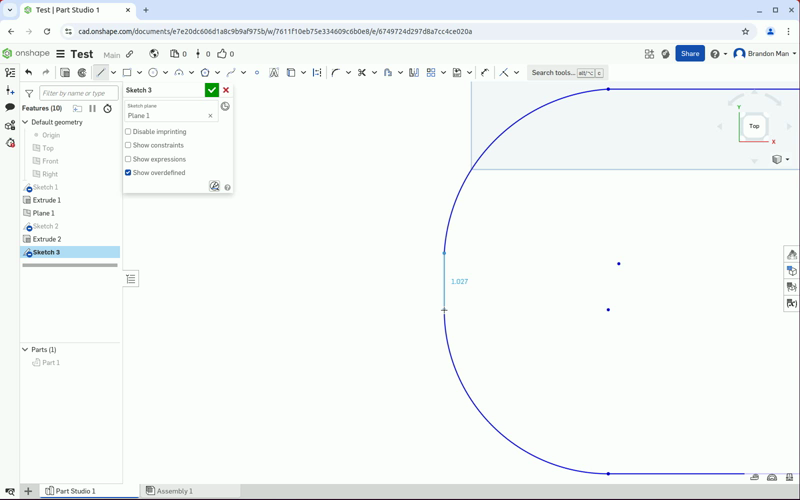
click(444, 309)
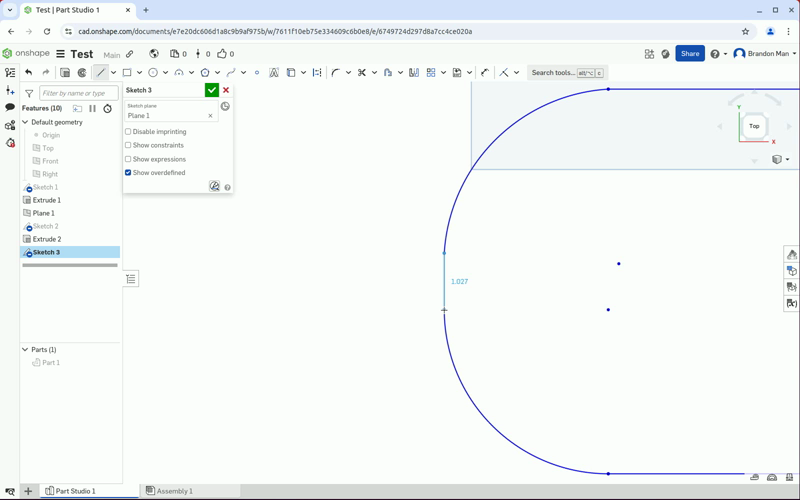
scroll(-6)
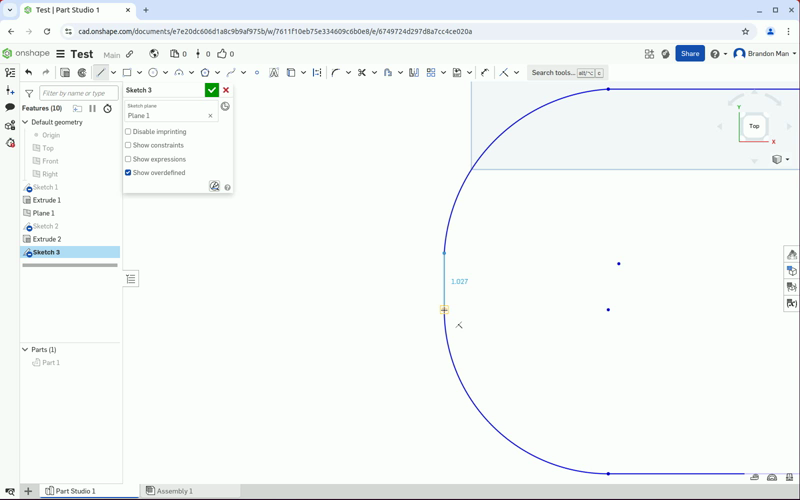
scroll(-6)
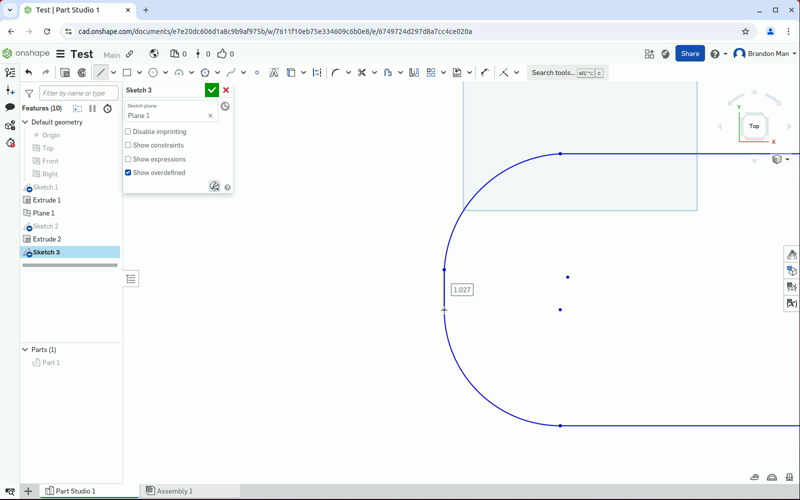
scroll(-6)
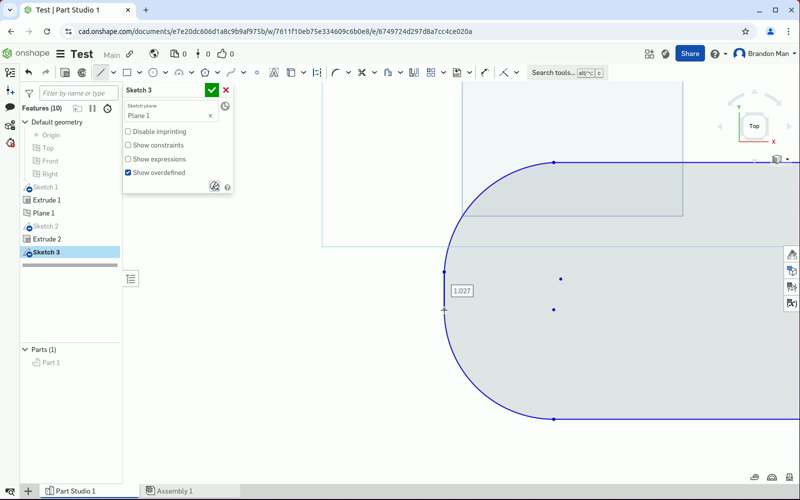
scroll(-6)
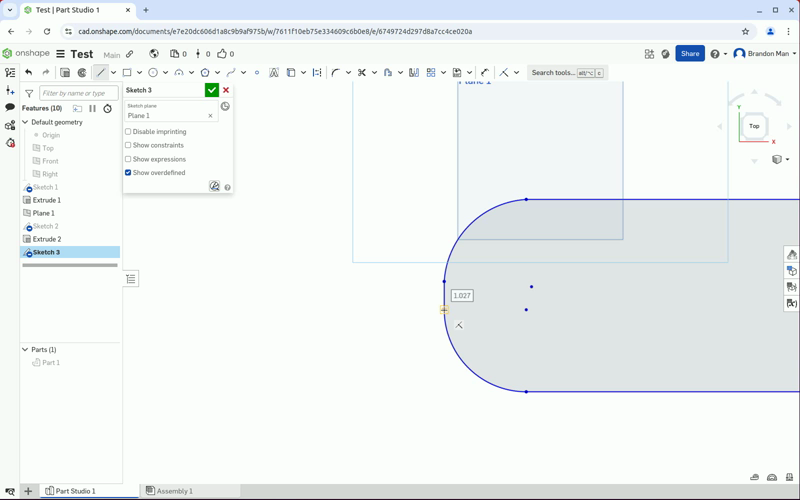
scroll(-6)
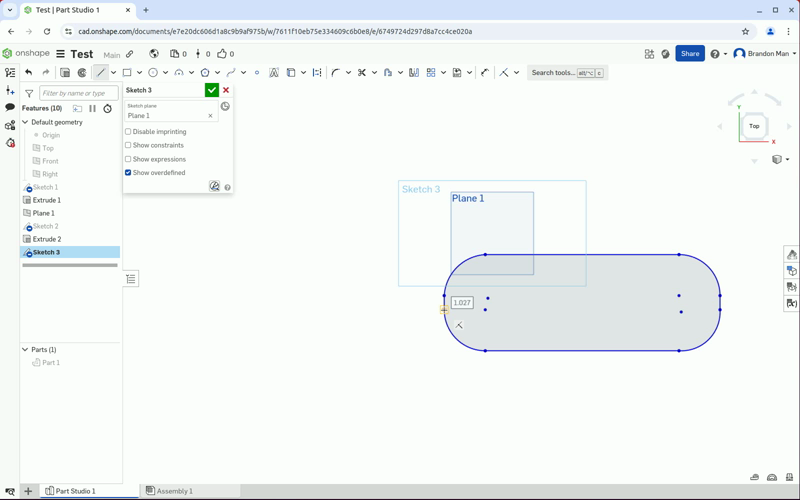
scroll(-6)
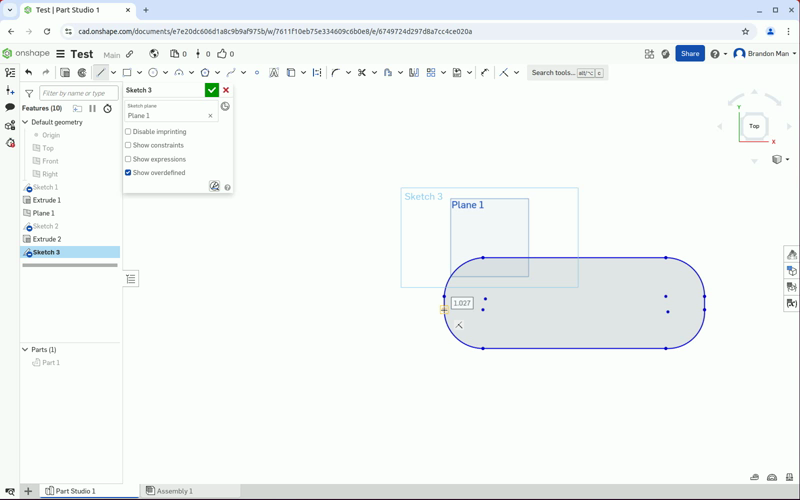
scroll(-6)
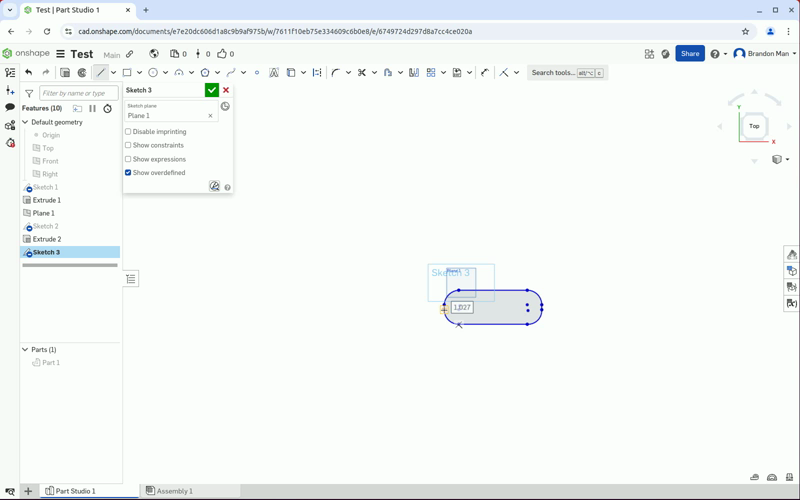
key(esc)
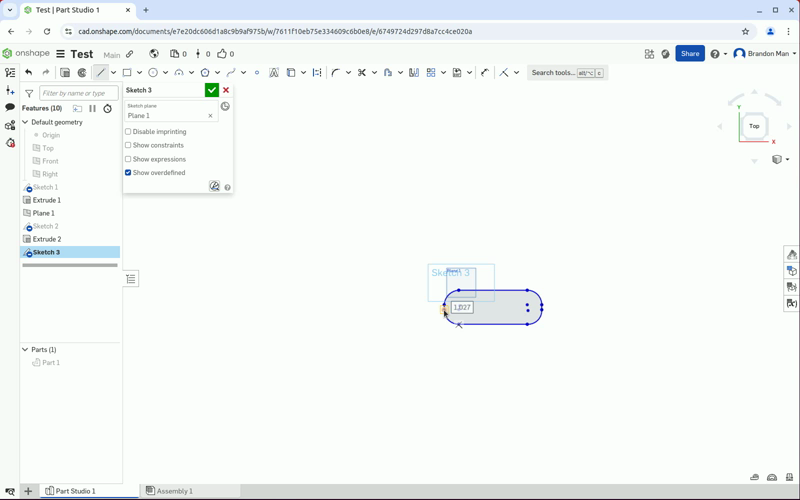
mouse_move(506, 314)
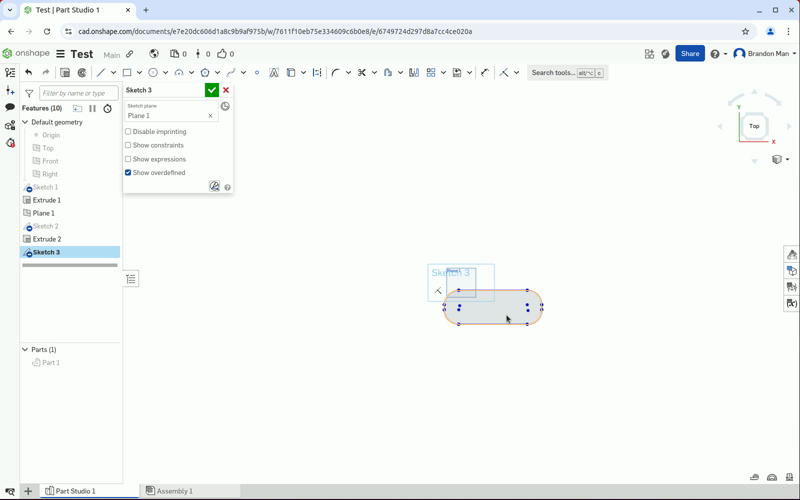
click(506, 314)
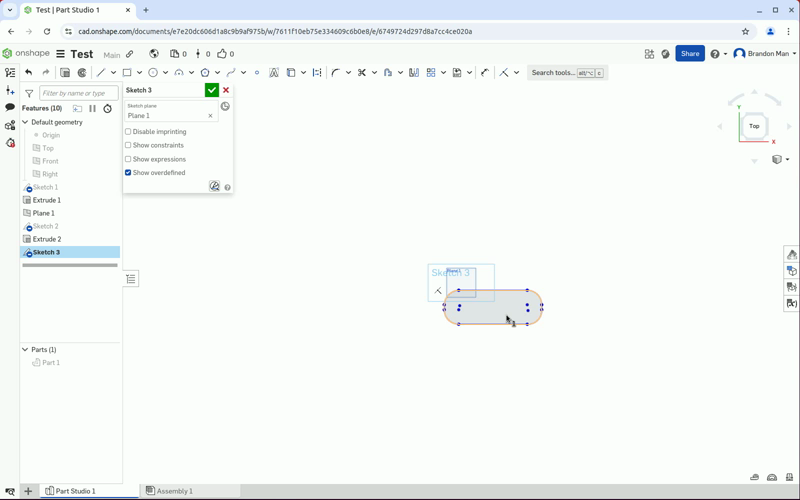
mouse_move(73, 352)
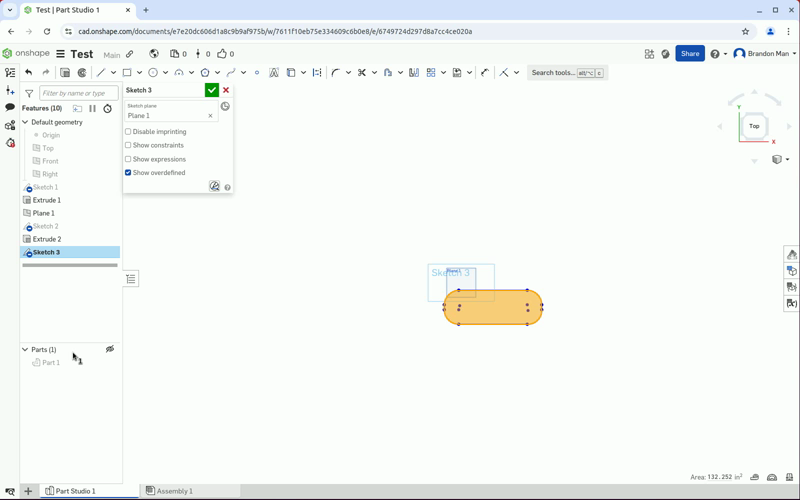
key(shift+y)
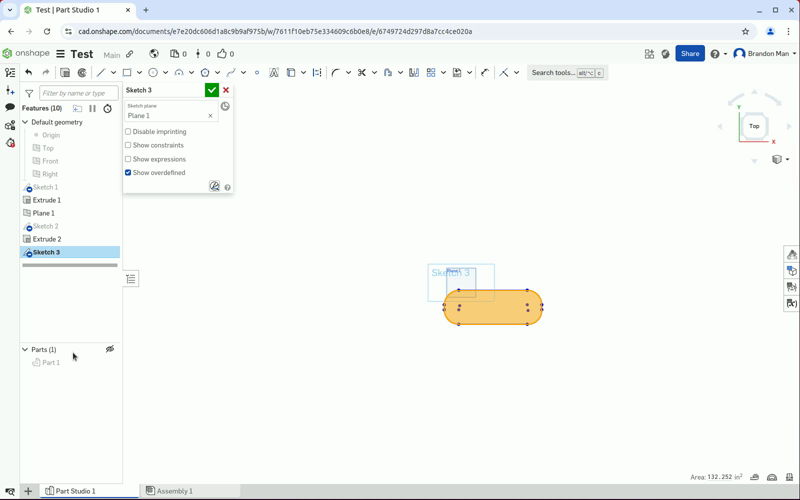
key(shift+e)
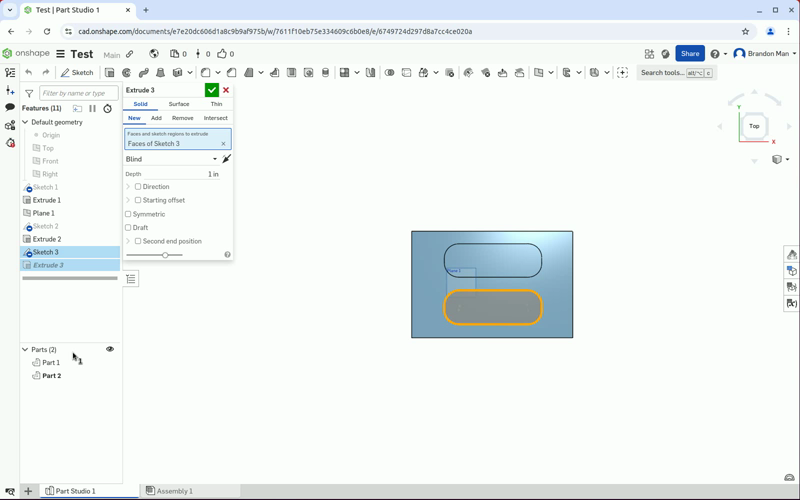
mouse_move(143, 106)
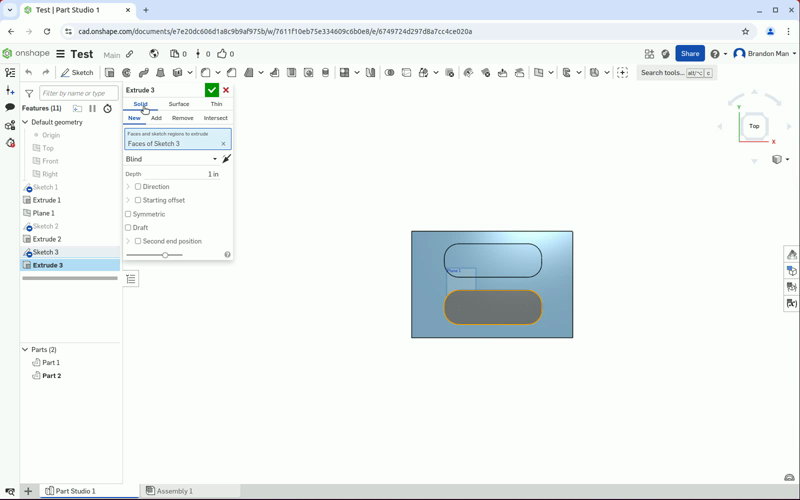
click(143, 106)
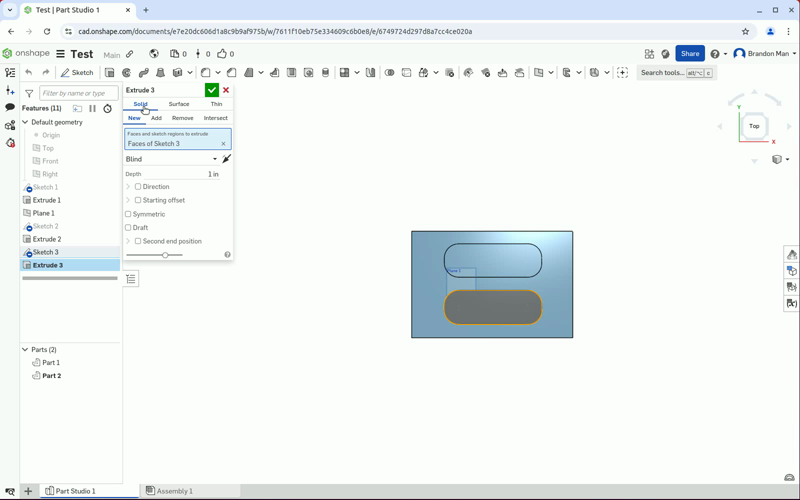
mouse_move(186, 120)
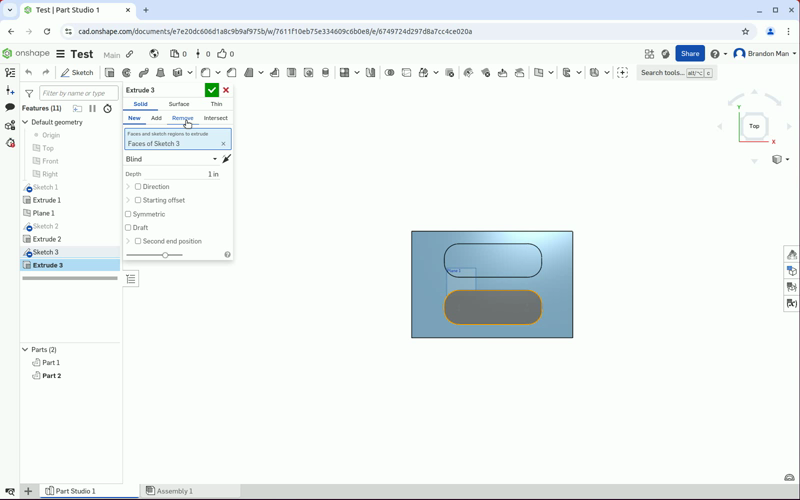
click(186, 120)
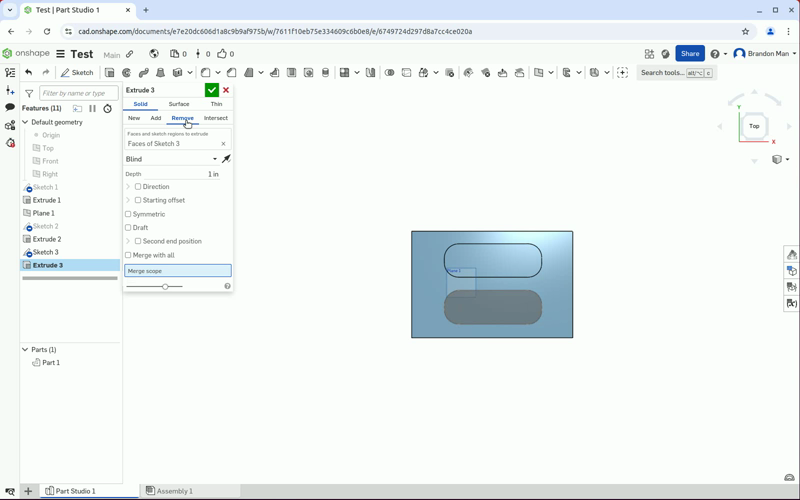
key(tab, 4)
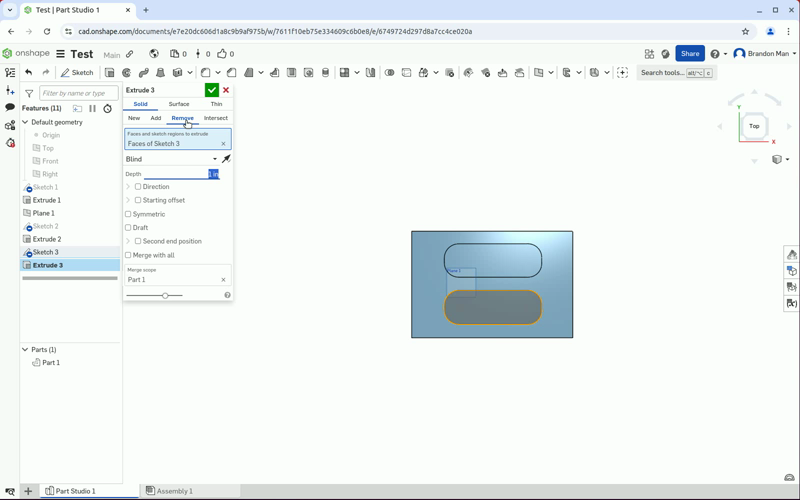
text(4.092)
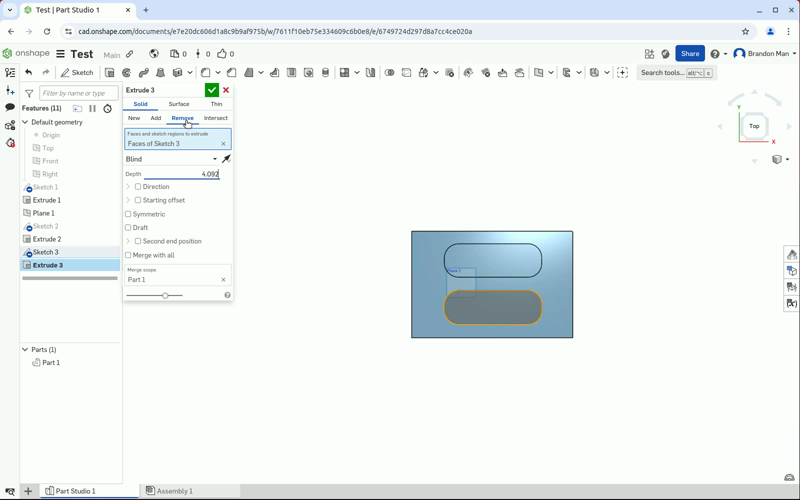
key(tab, 6)
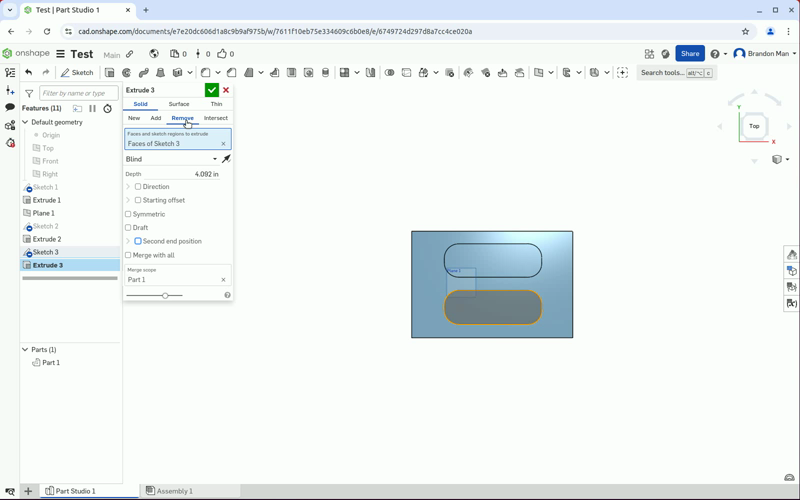
key(space)
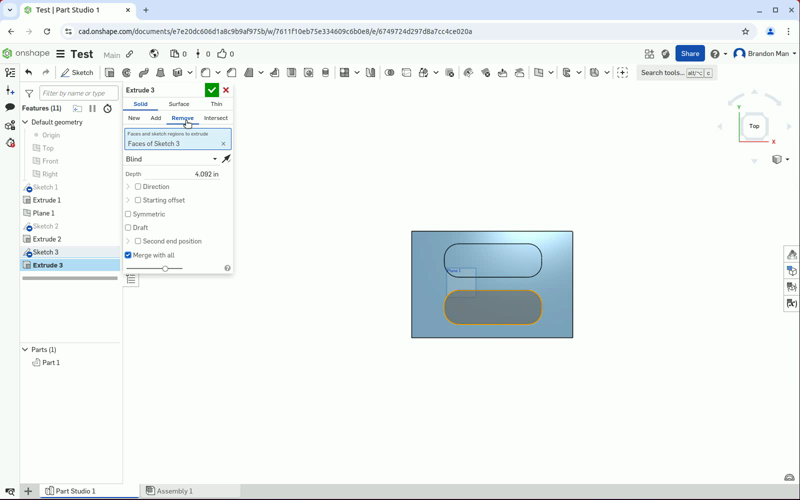
key(enter)
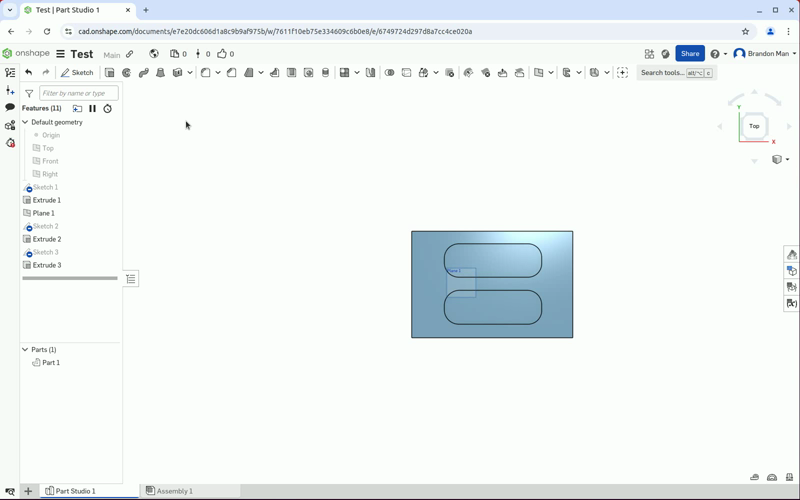
key(shift+h)
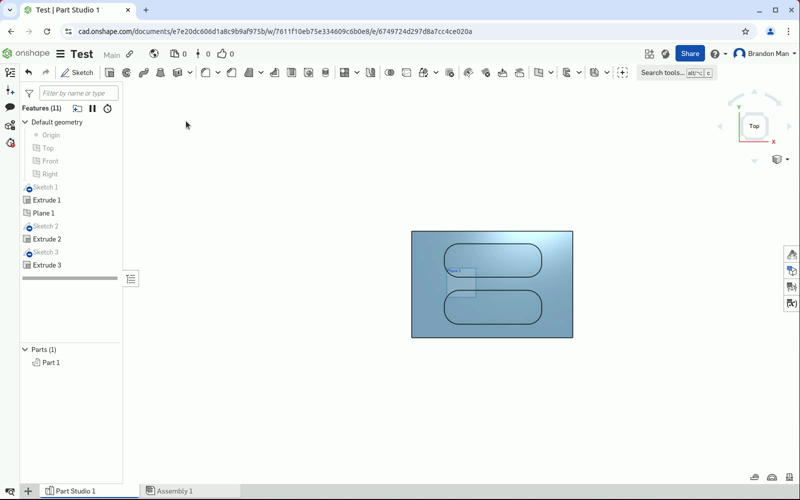
key(shift+h)
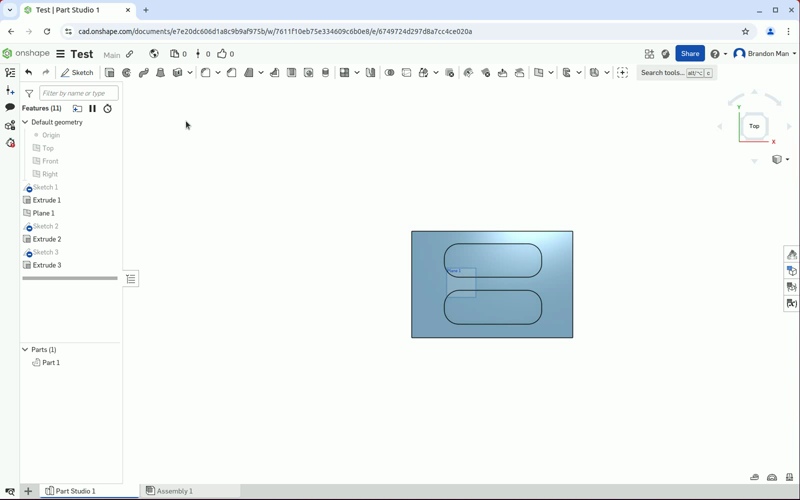
mouse_move(73, 189)
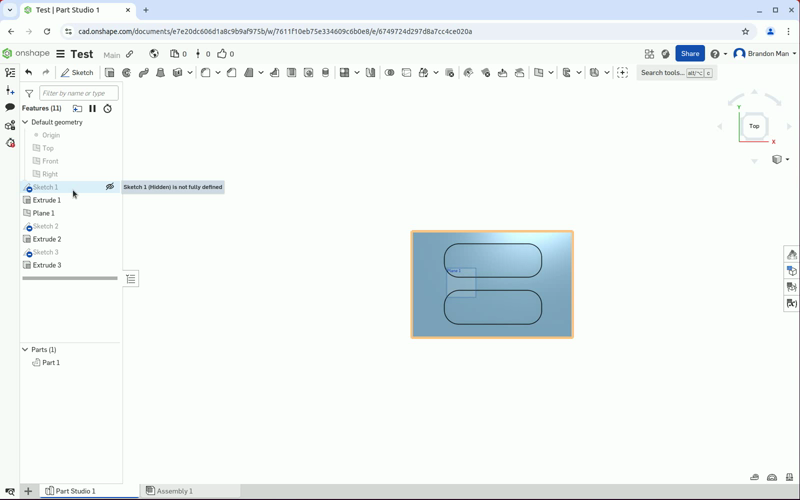
click(73, 189)
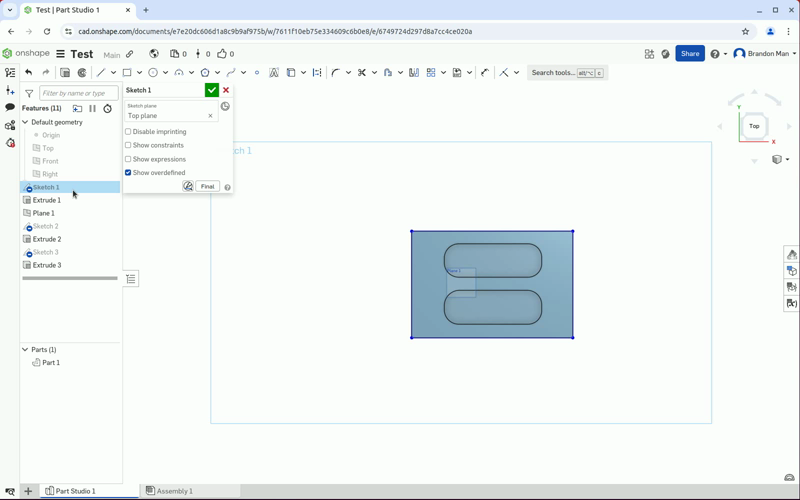
mouse_move(229, 92)
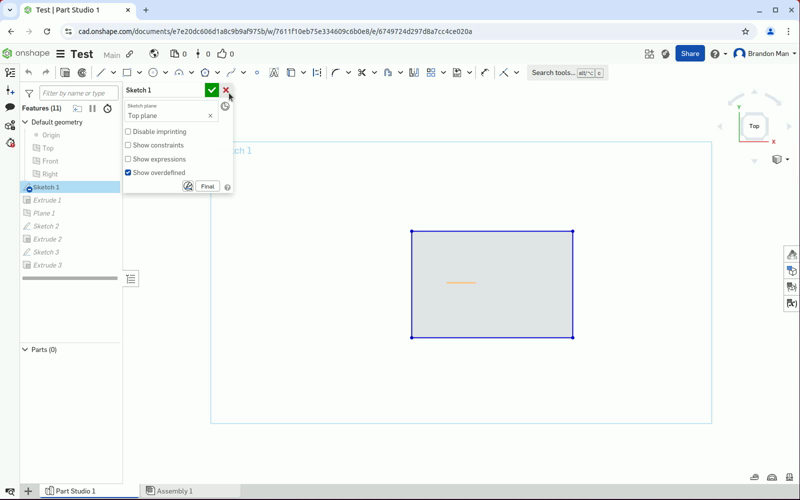
click(229, 92)
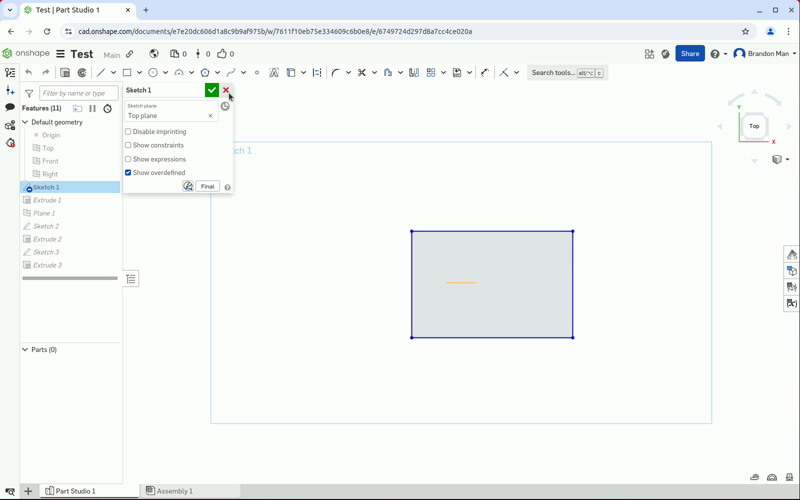
key(shift+s)
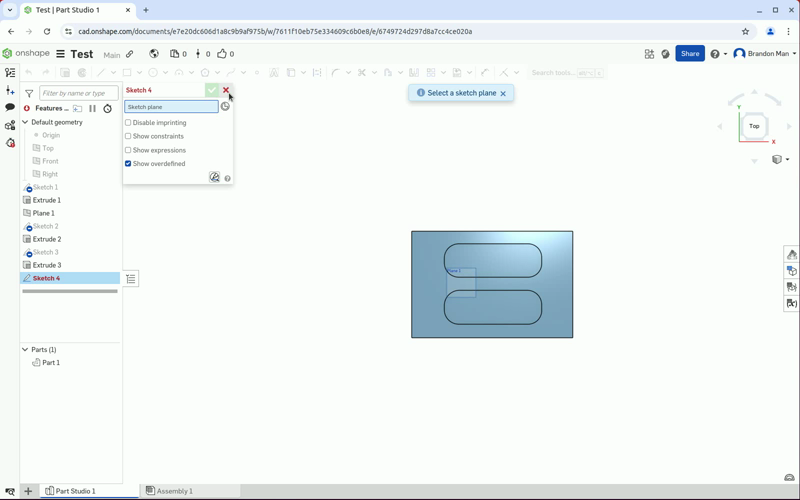
mouse_move(73, 215)
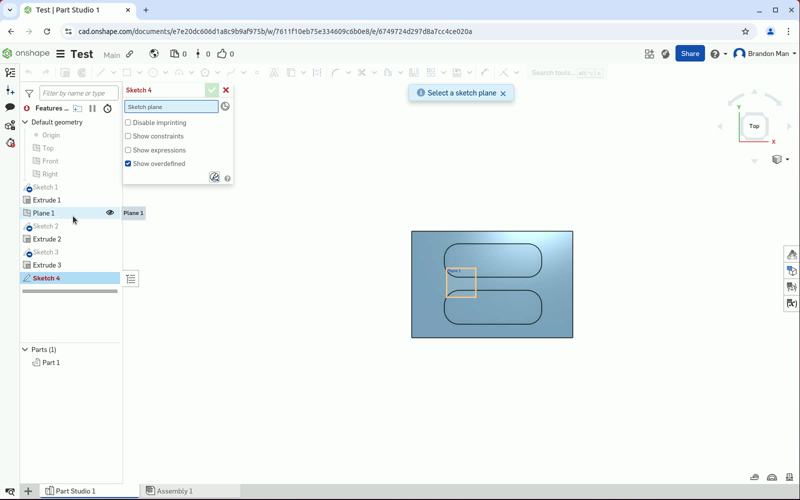
click(73, 215)
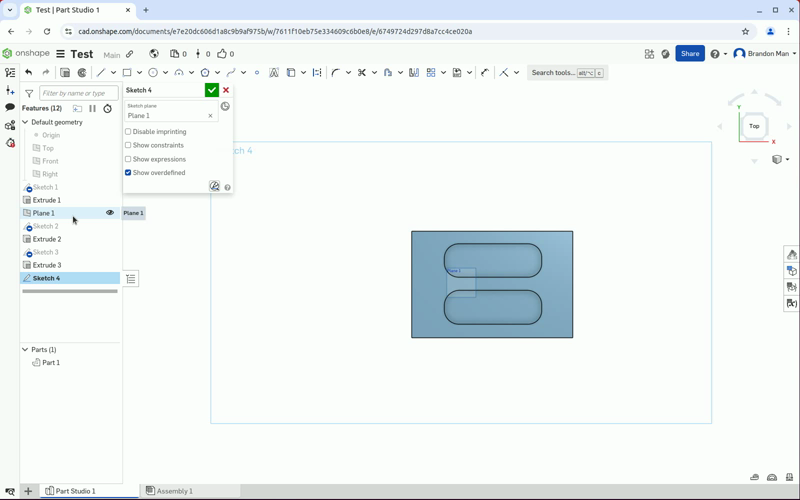
mouse_move(73, 352)
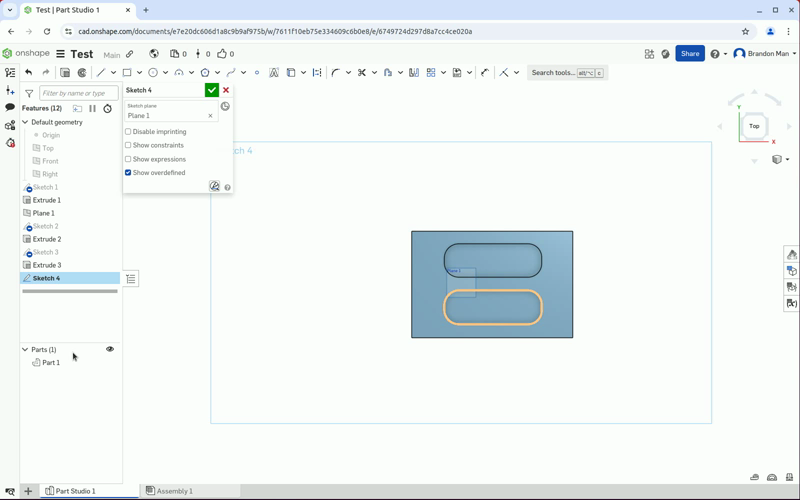
key(y)
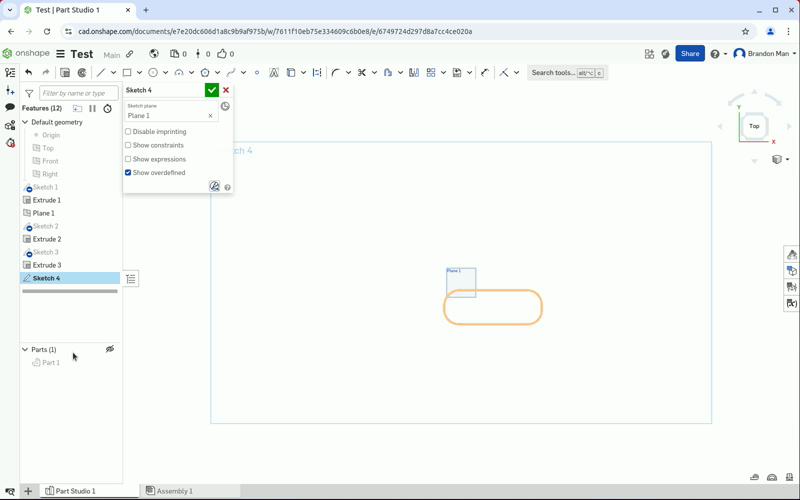
key(c)
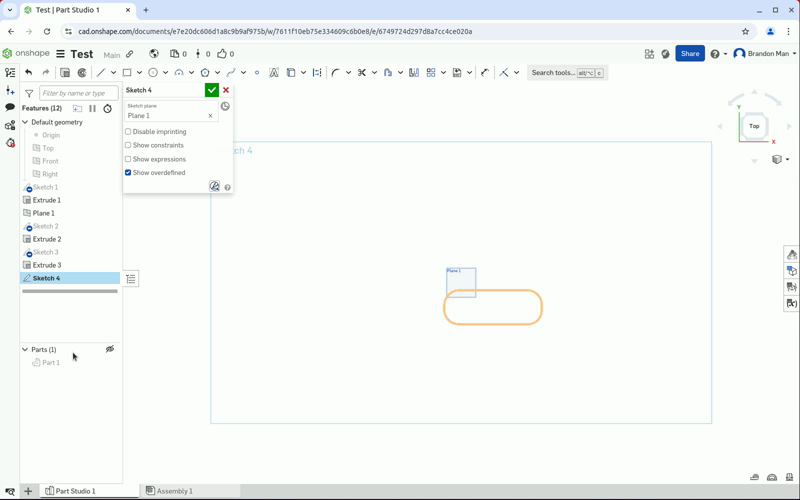
key_down(shift)
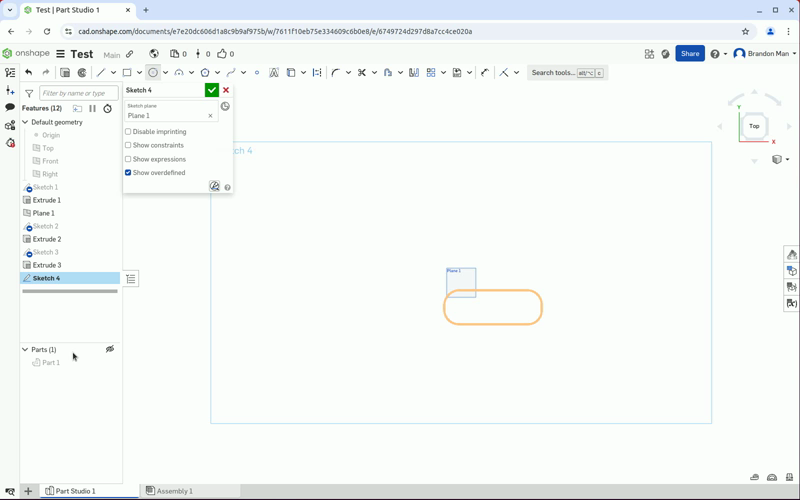
mouse_move(425, 249)
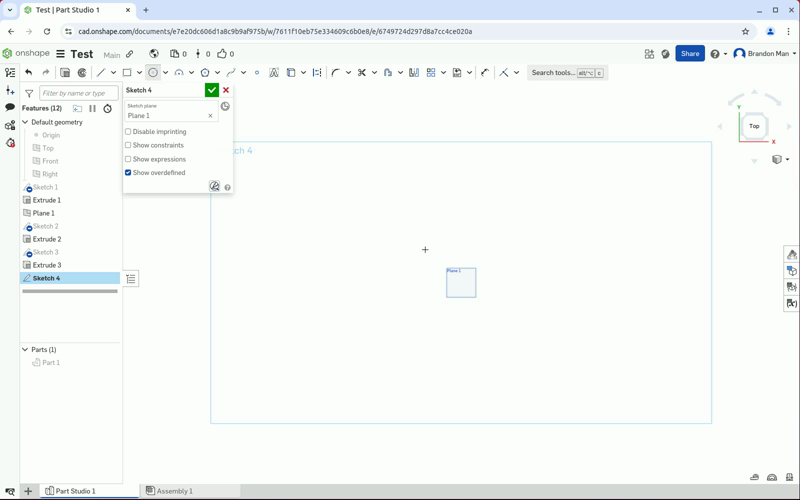
click(425, 249)
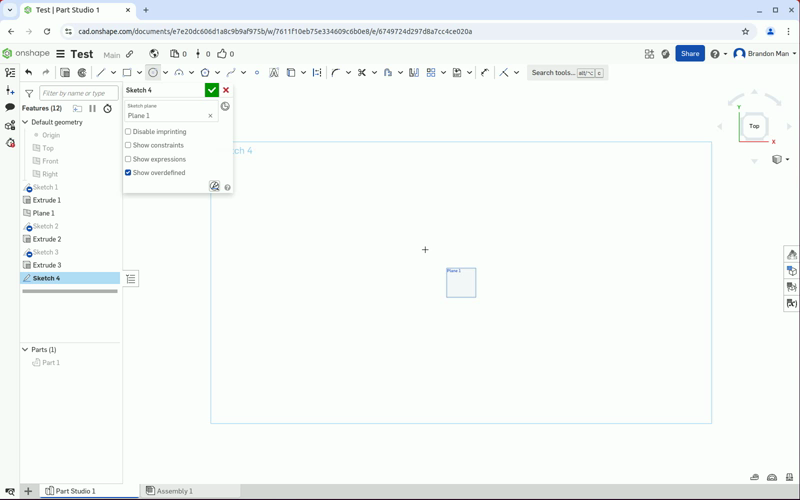
key_up(shift)
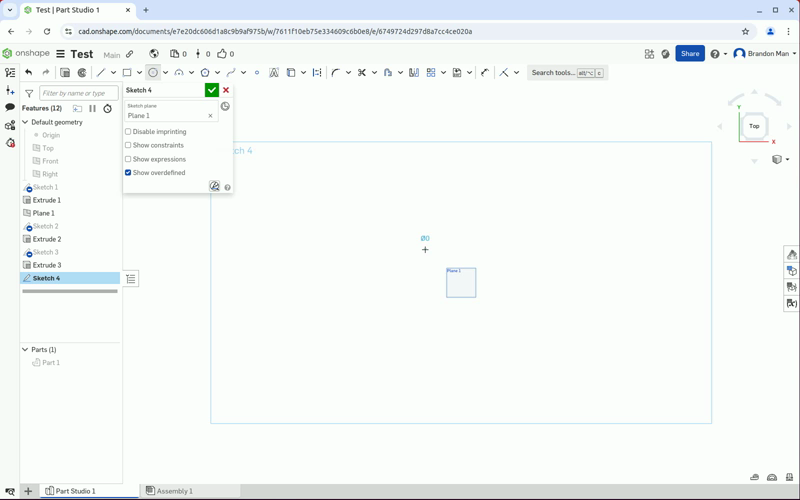
mouse_move(430, 249)
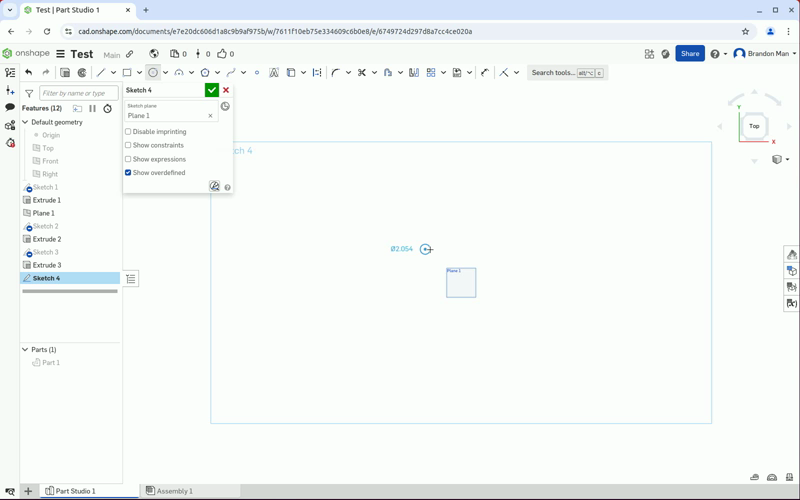
click(430, 249)
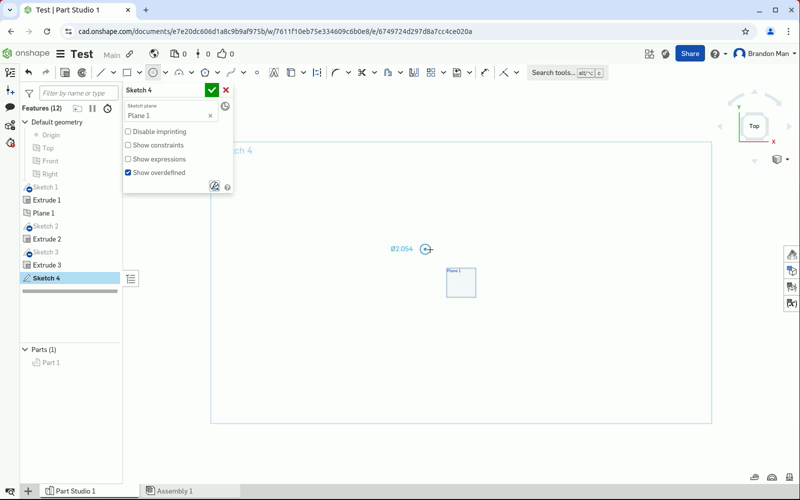
key(esc)
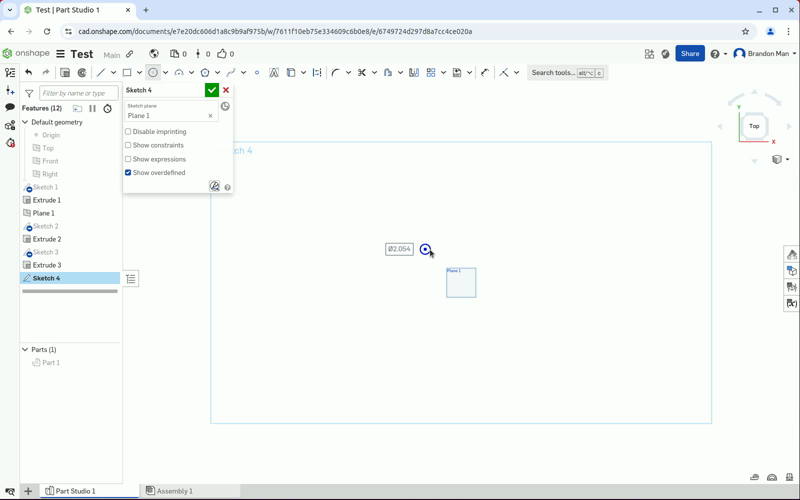
mouse_move(422, 251)
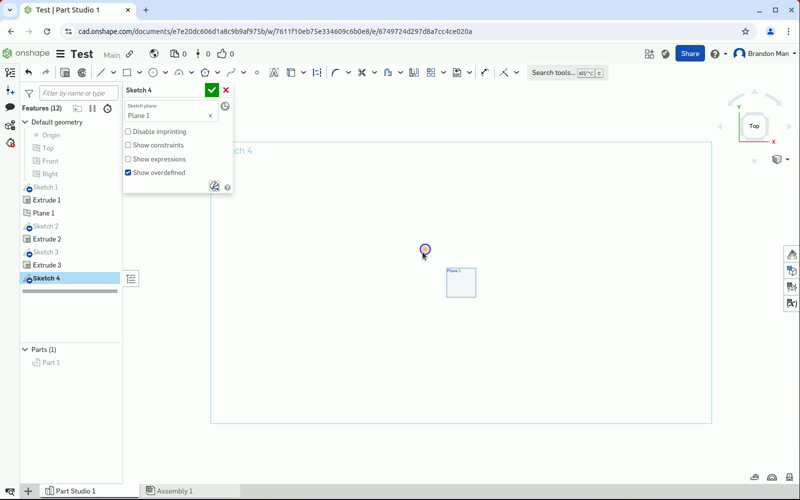
scroll(6)
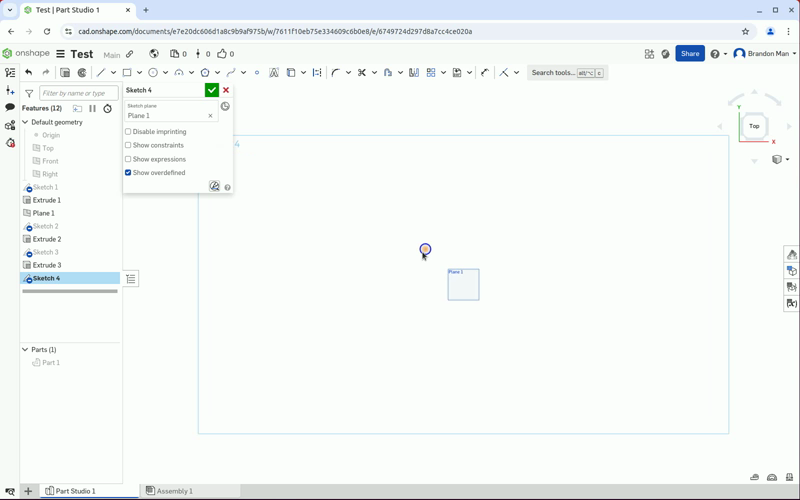
scroll(6)
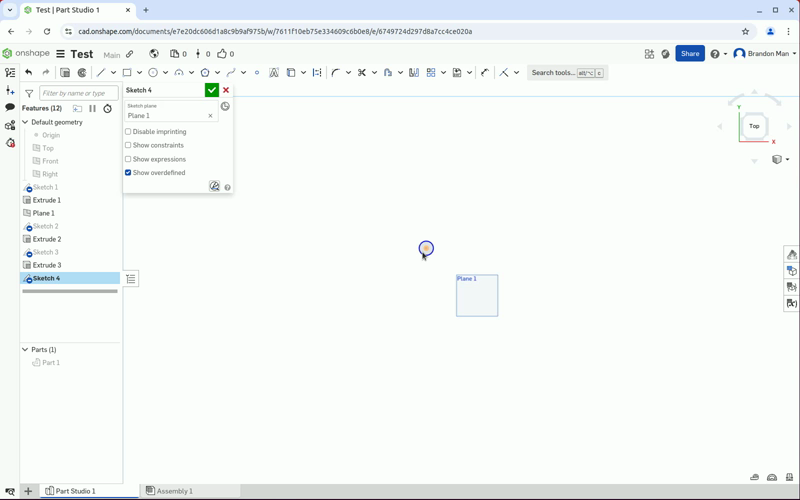
scroll(6)
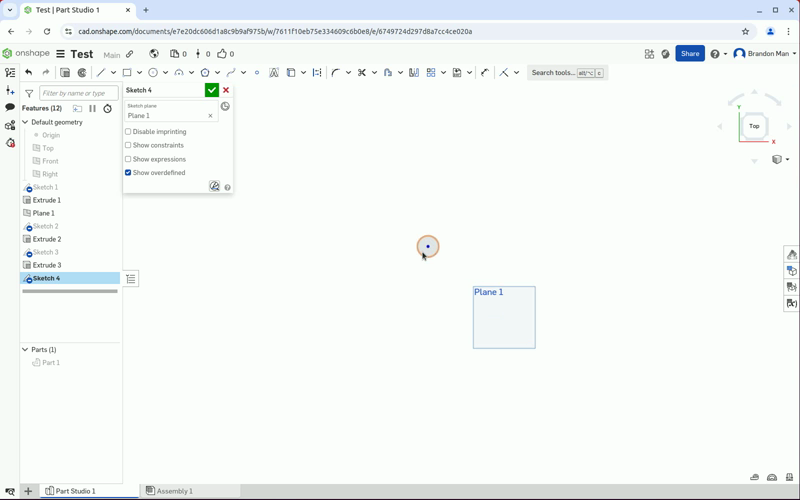
scroll(6)
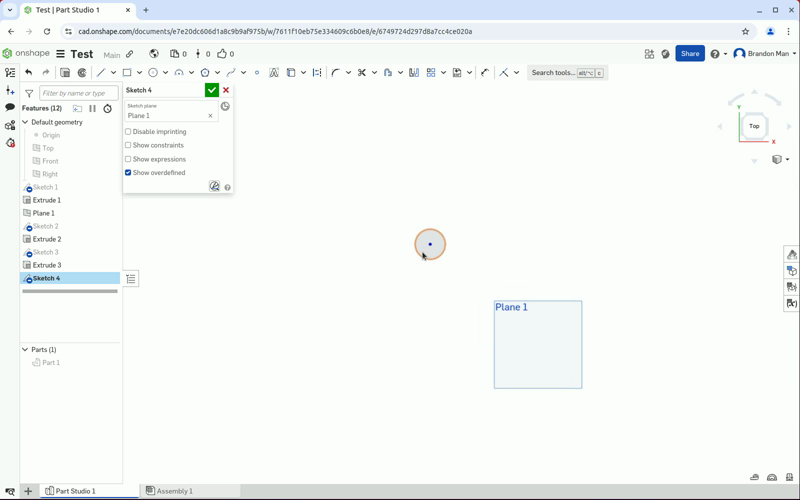
scroll(6)
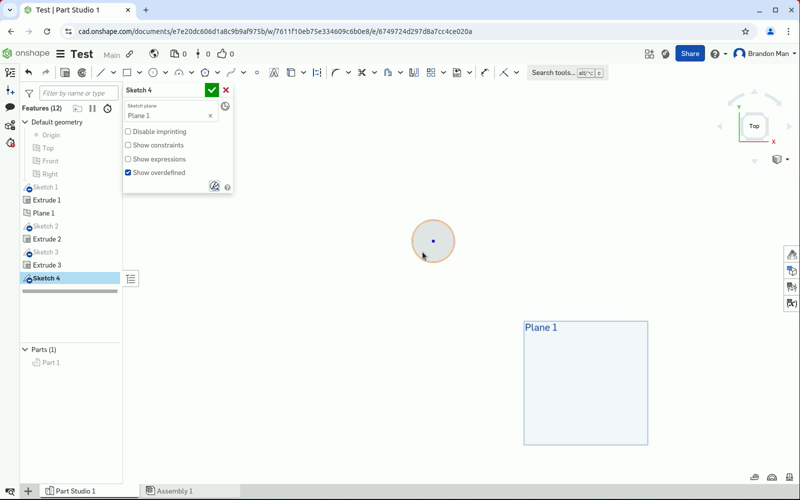
scroll(6)
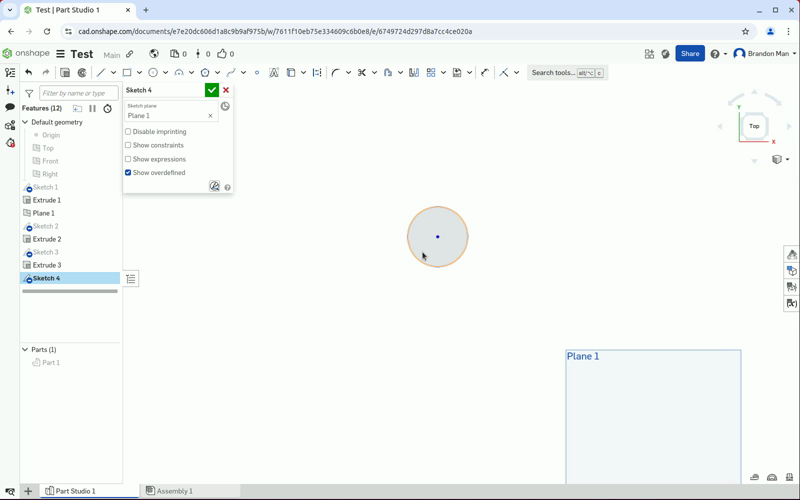
scroll(6)
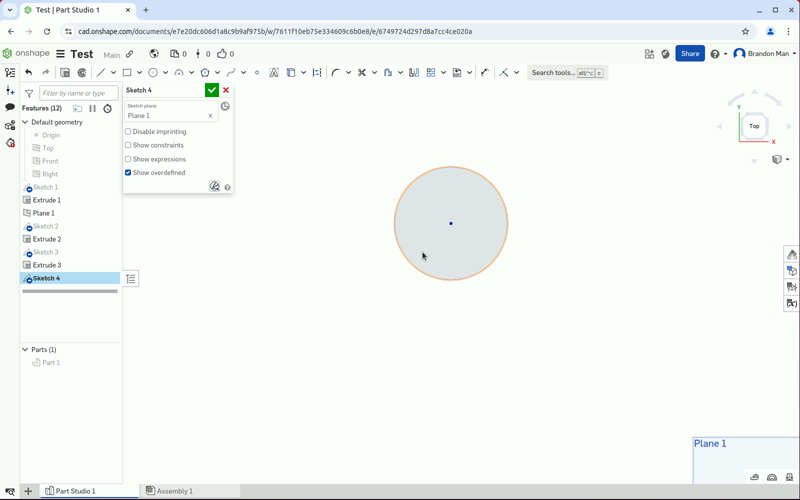
click(422, 251)
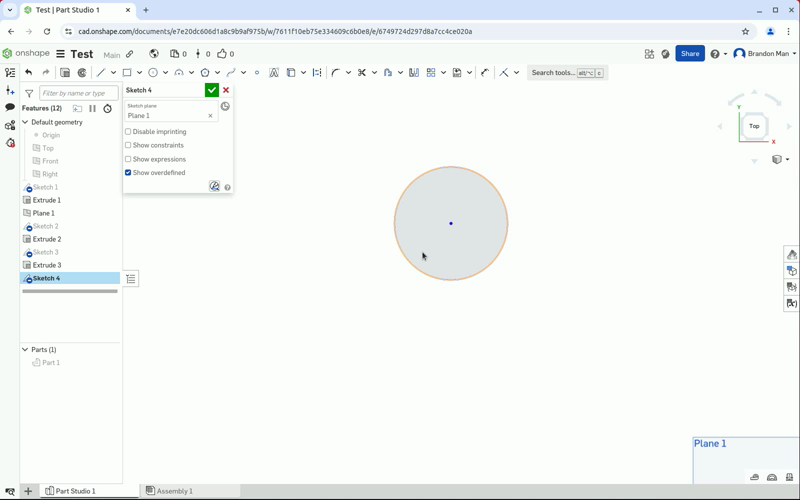
scroll(-6)
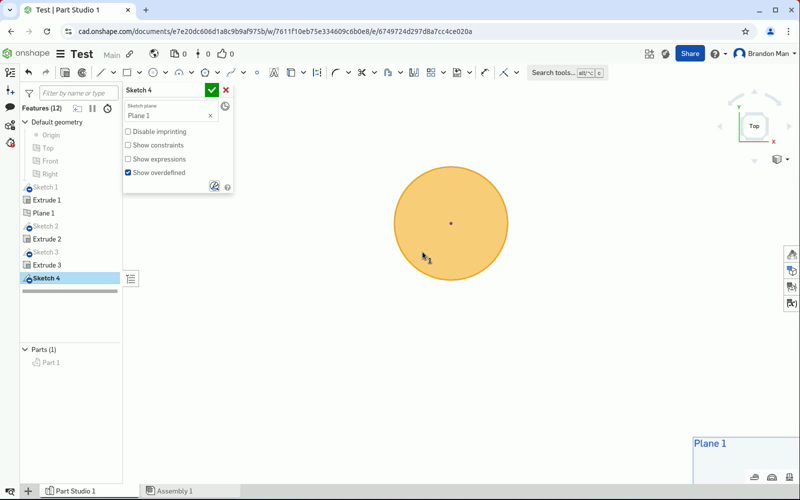
scroll(-6)
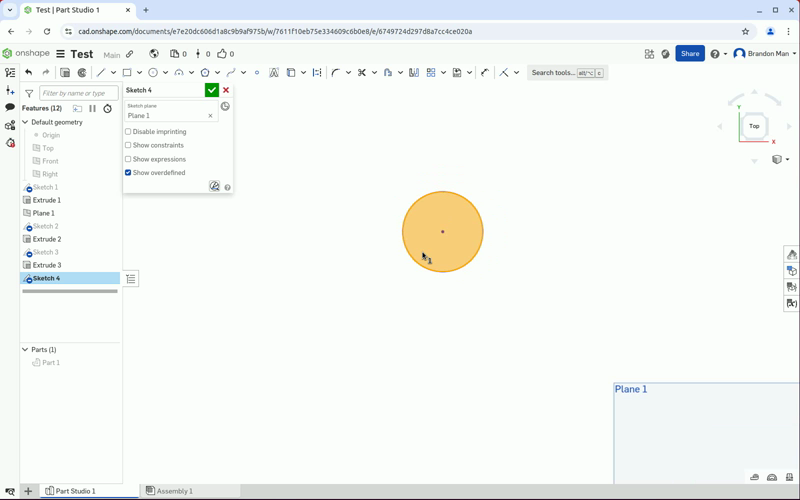
scroll(-6)
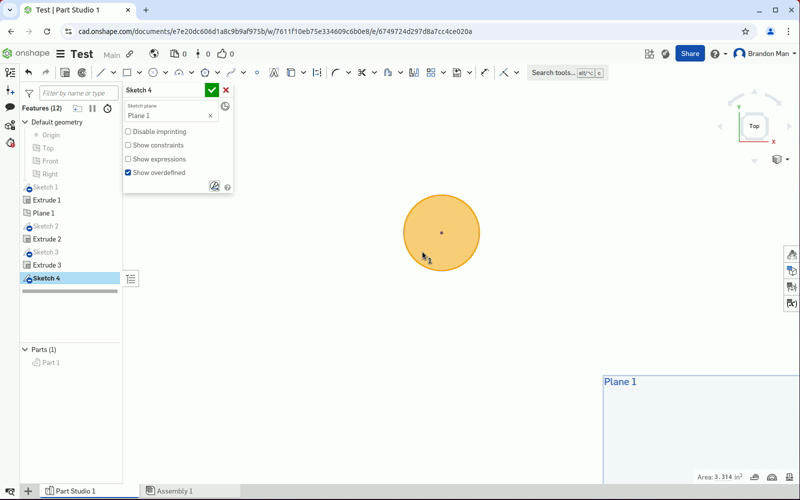
scroll(-6)
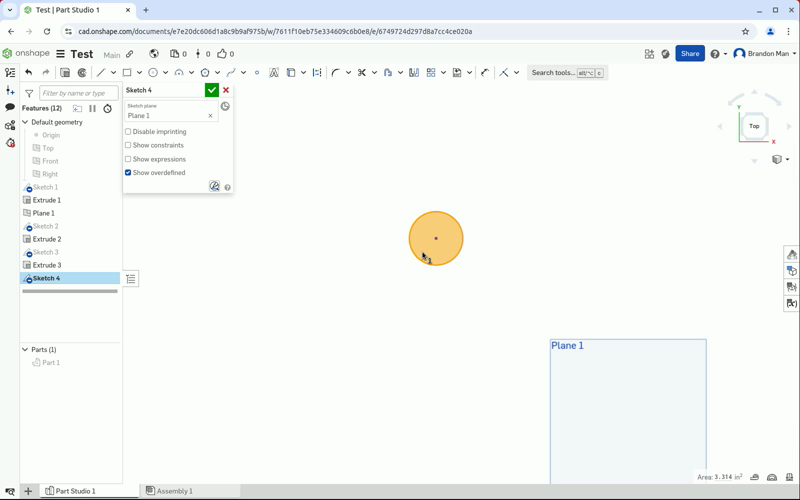
scroll(-6)
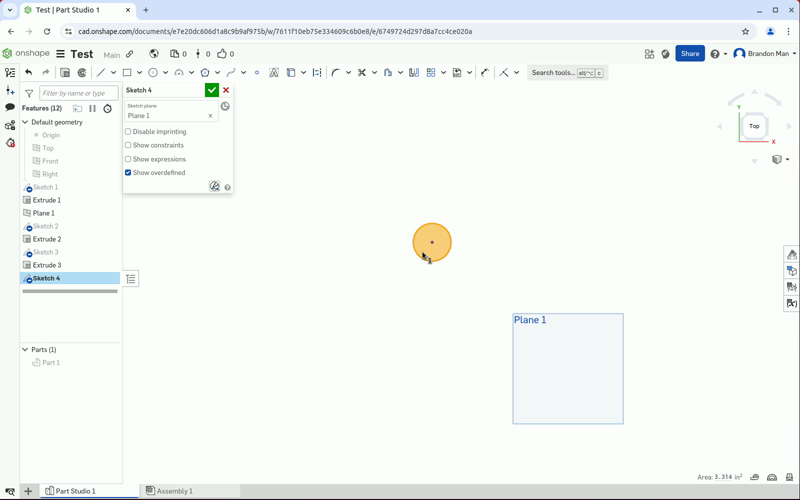
scroll(-6)
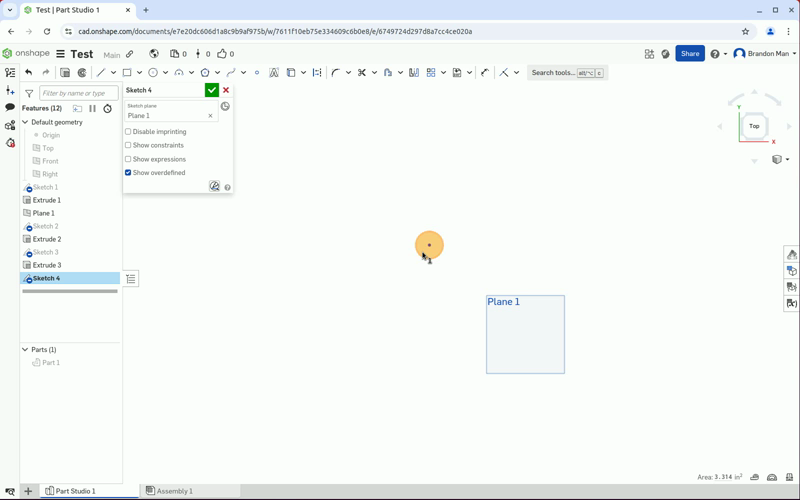
scroll(-6)
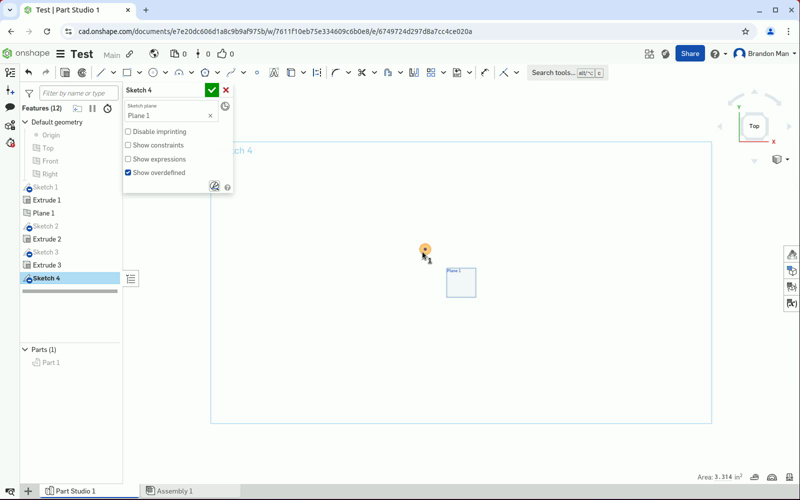
mouse_move(73, 352)
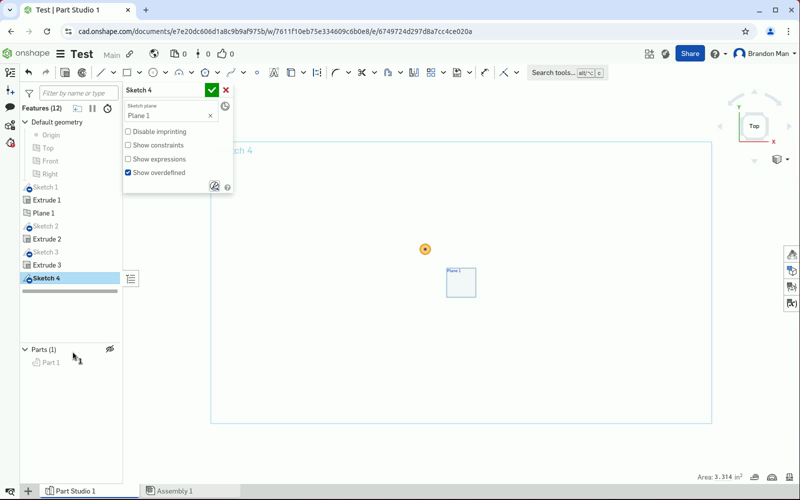
key(shift+y)
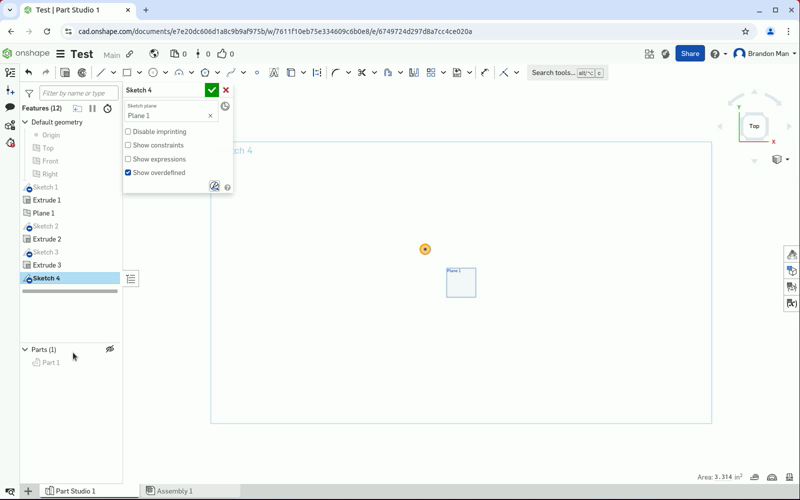
key(shift+e)
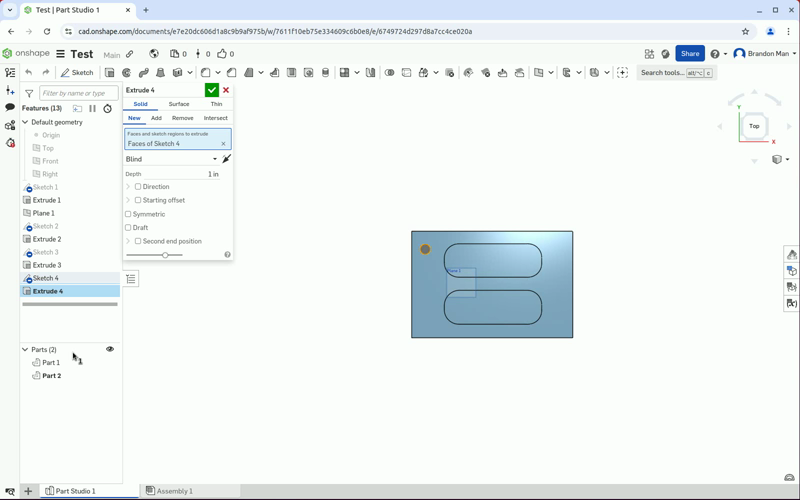
mouse_move(143, 106)
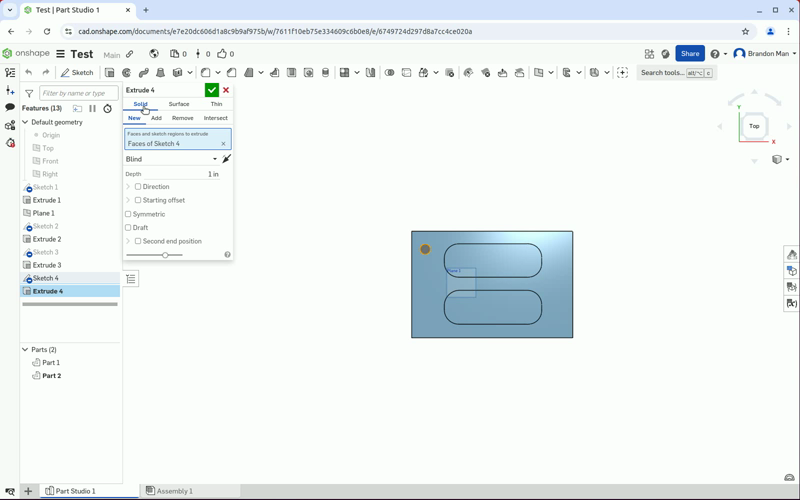
click(143, 106)
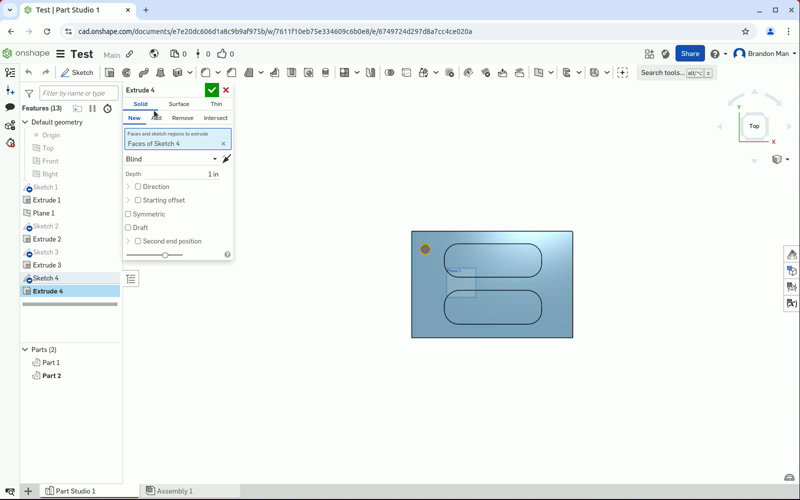
mouse_move(186, 120)
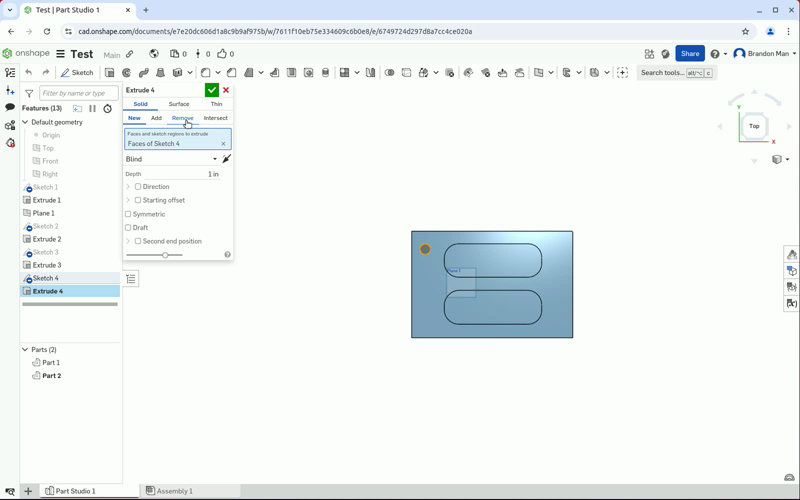
click(186, 120)
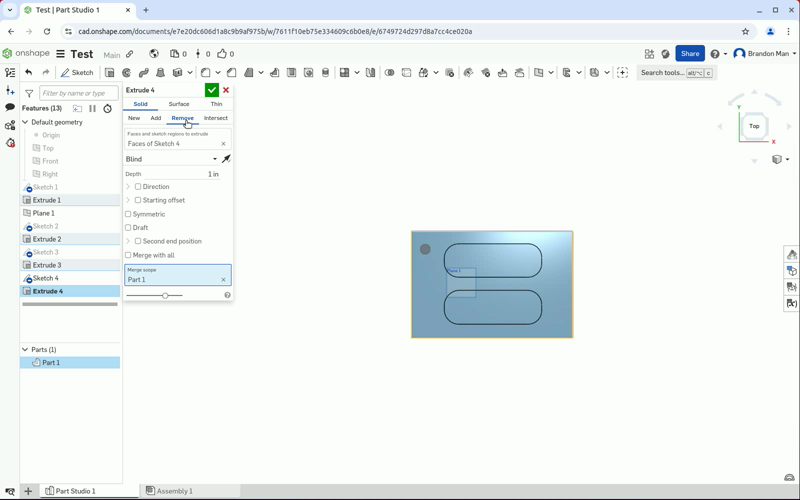
key(tab, 4)
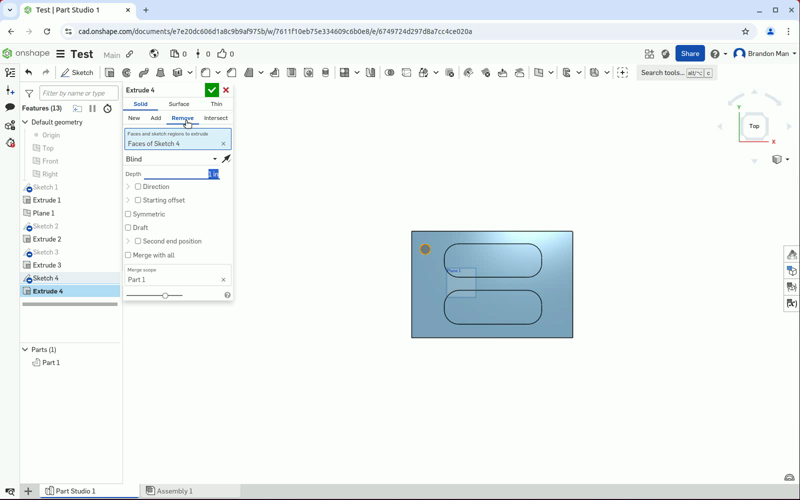
text(4.092)
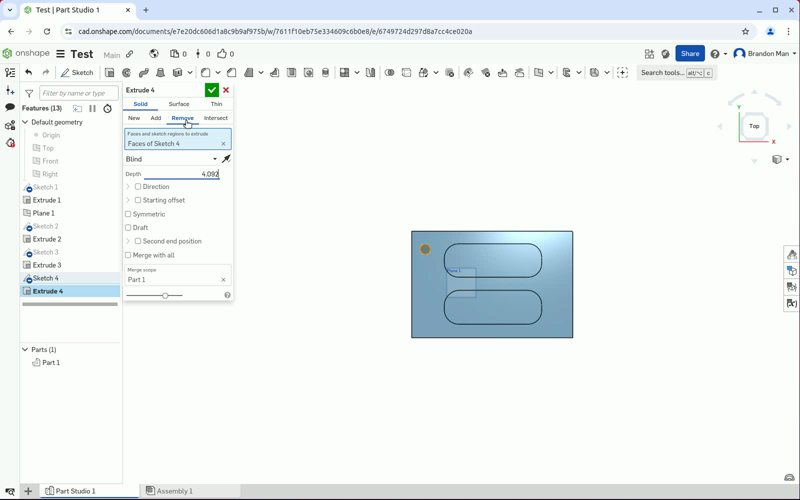
key(tab, 6)
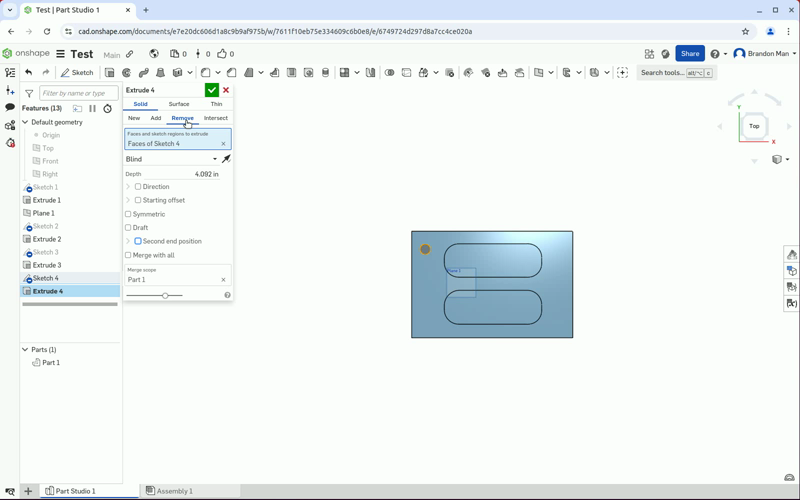
key(space)
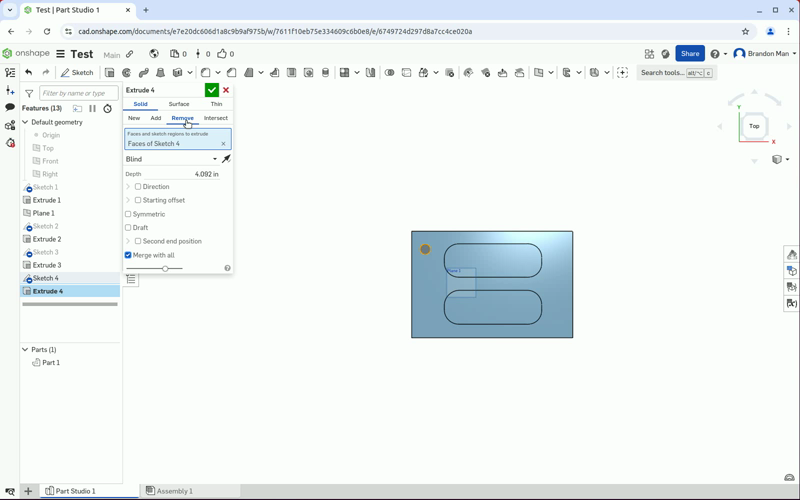
key(enter)
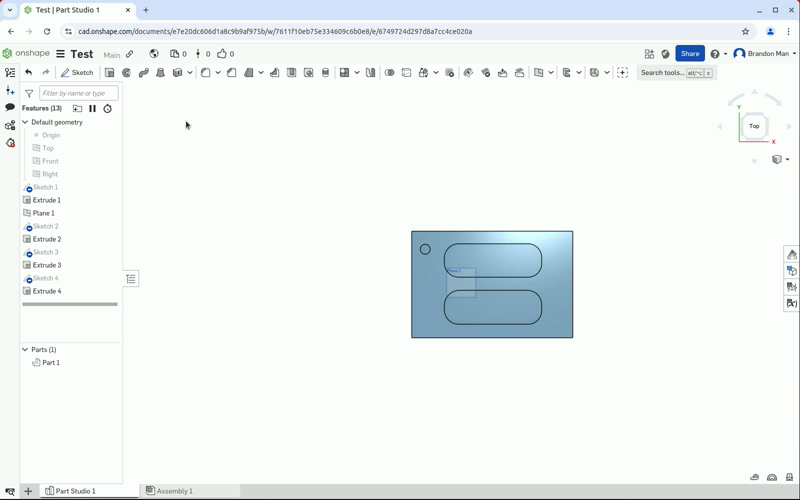
key(shift+h)
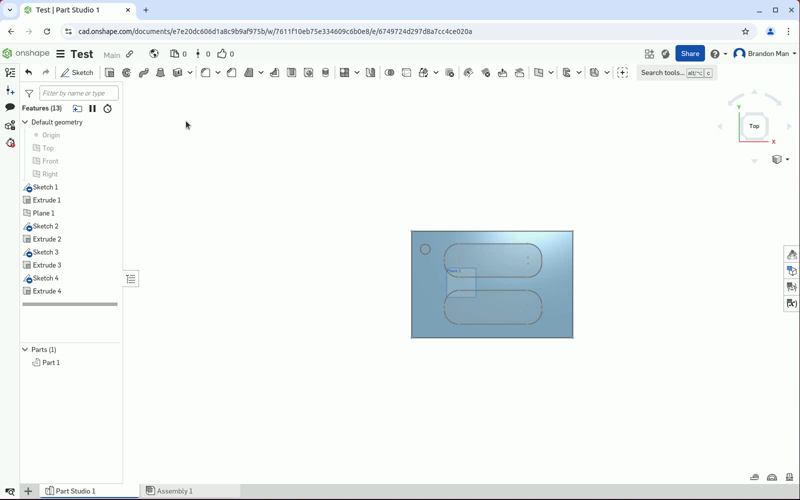
key(shift+h)
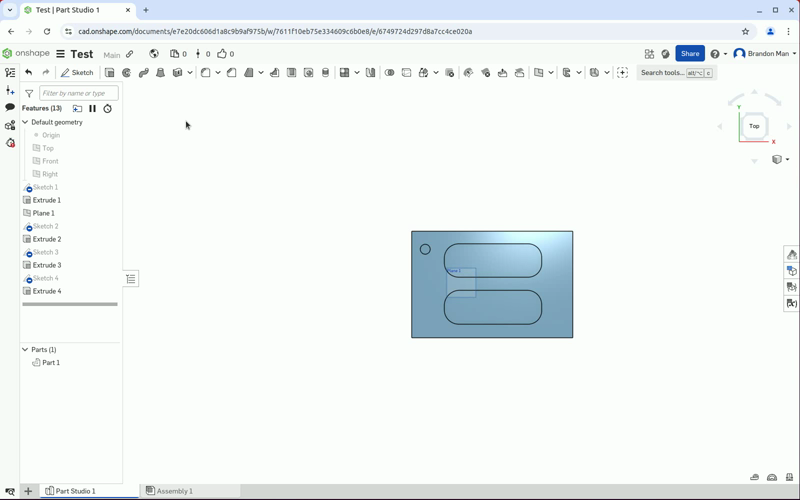
mouse_move(73, 189)
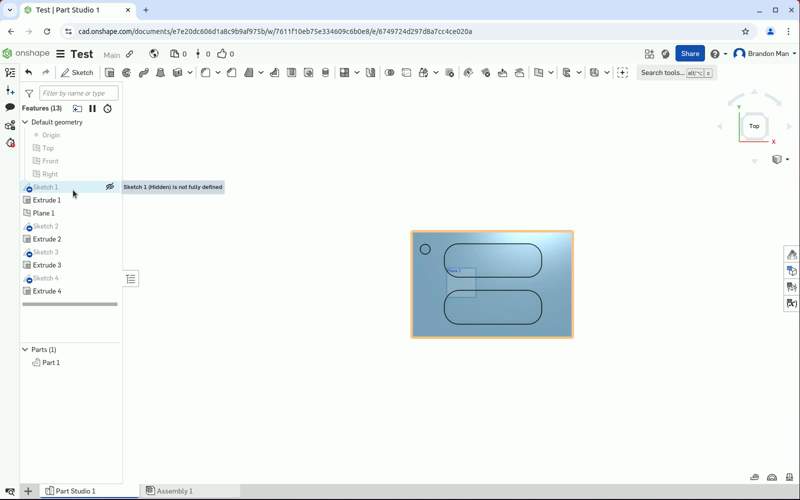
click(73, 189)
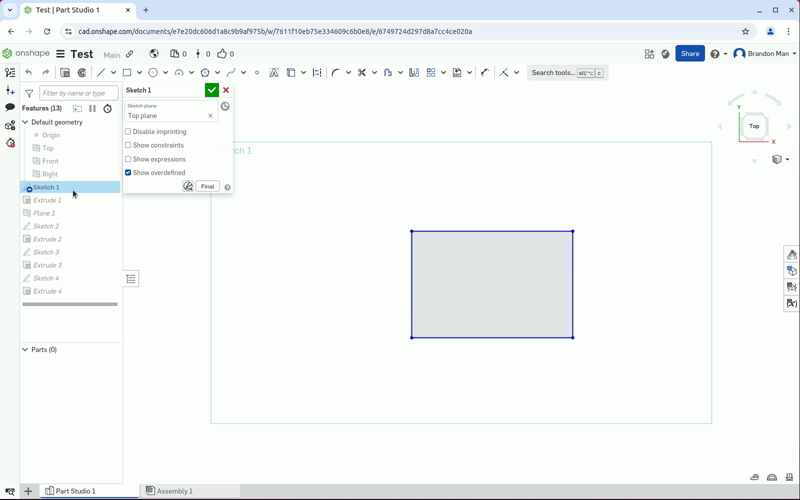
mouse_move(229, 92)
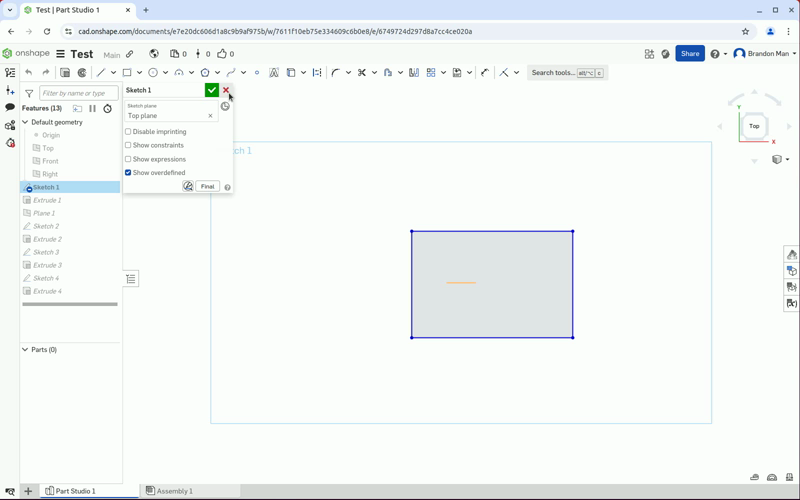
click(229, 92)
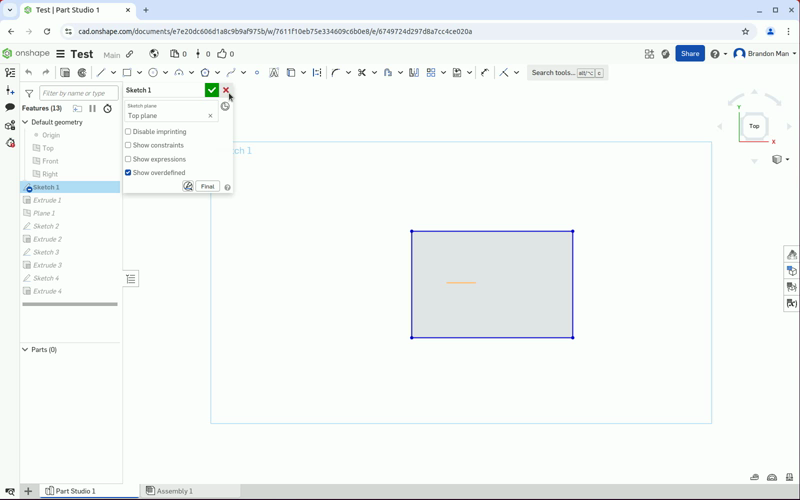
key(shift+s)
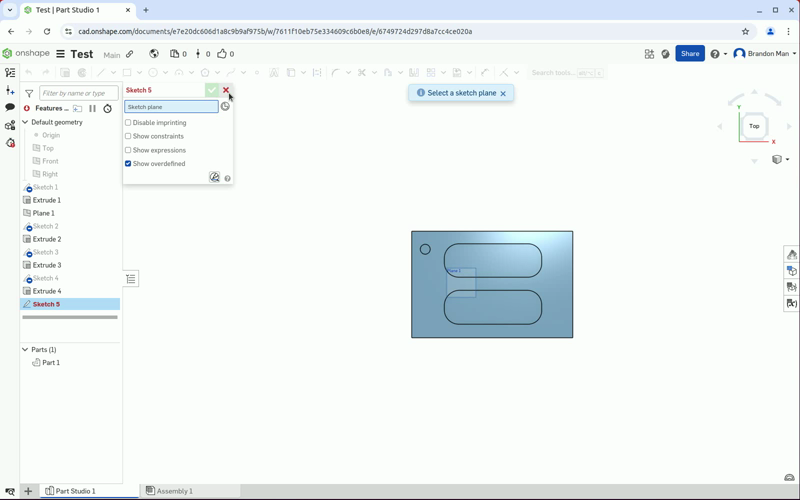
mouse_move(73, 215)
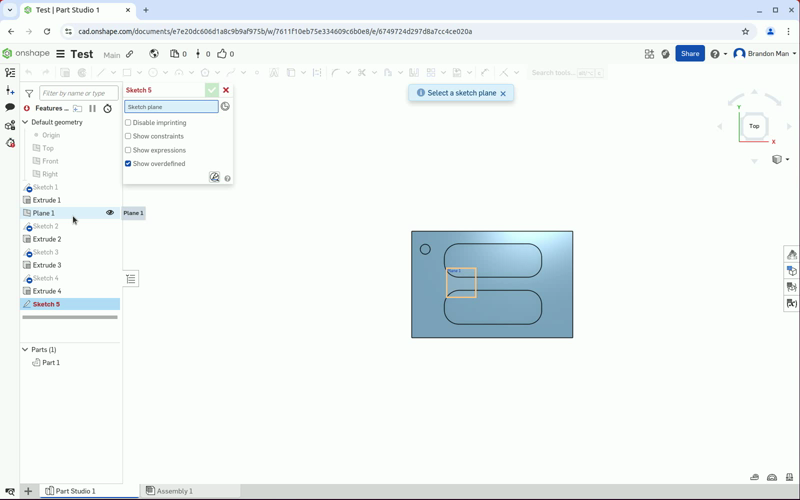
click(73, 215)
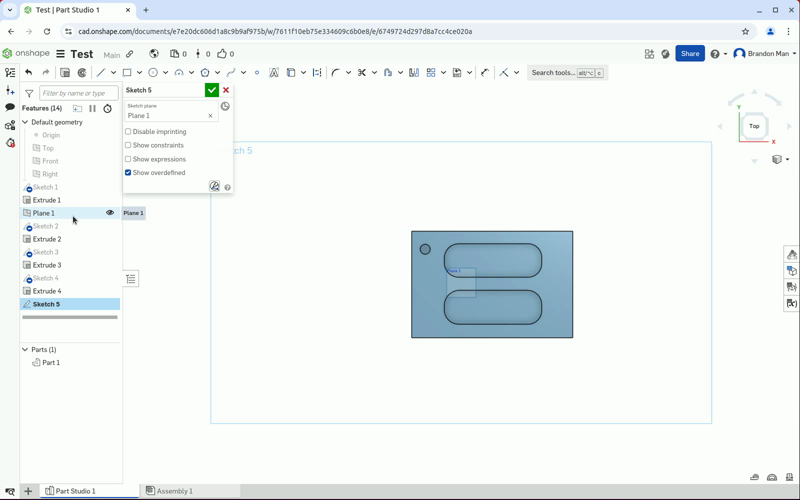
mouse_move(73, 352)
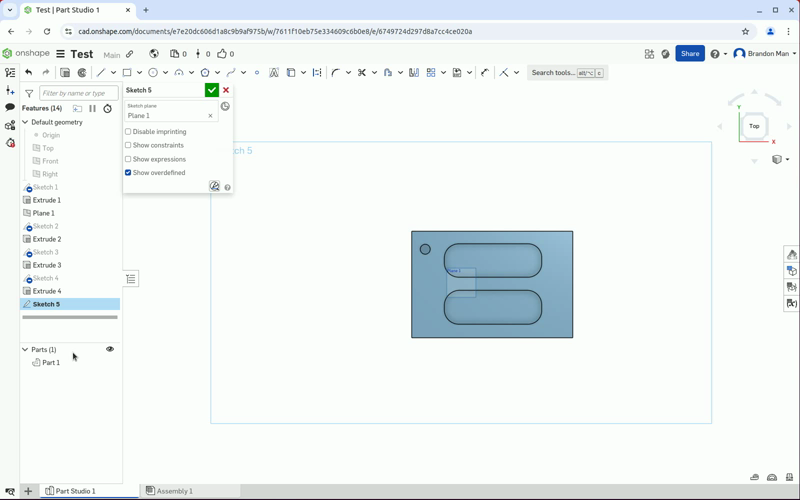
key(y)
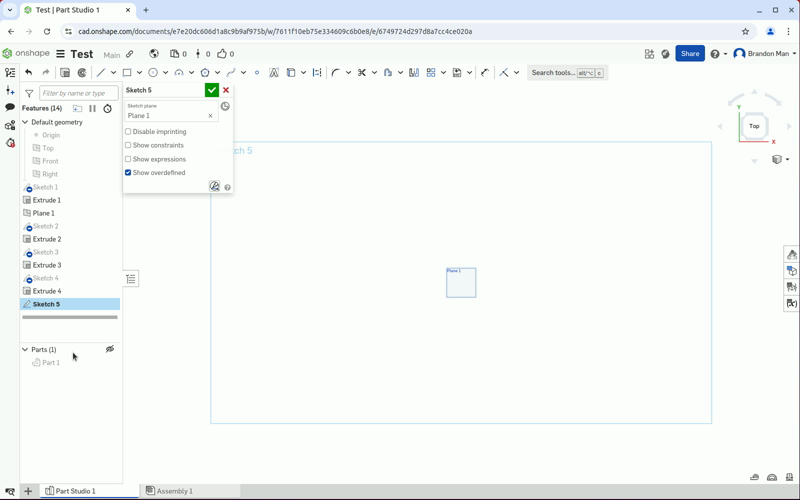
key(c)
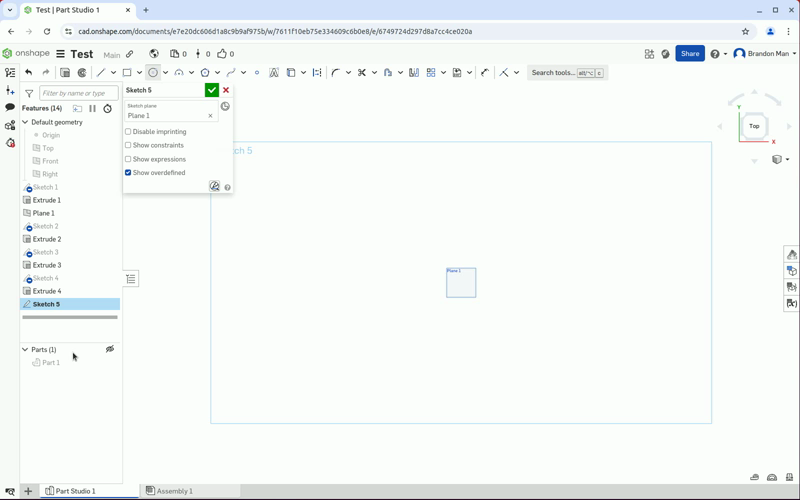
key_down(shift)
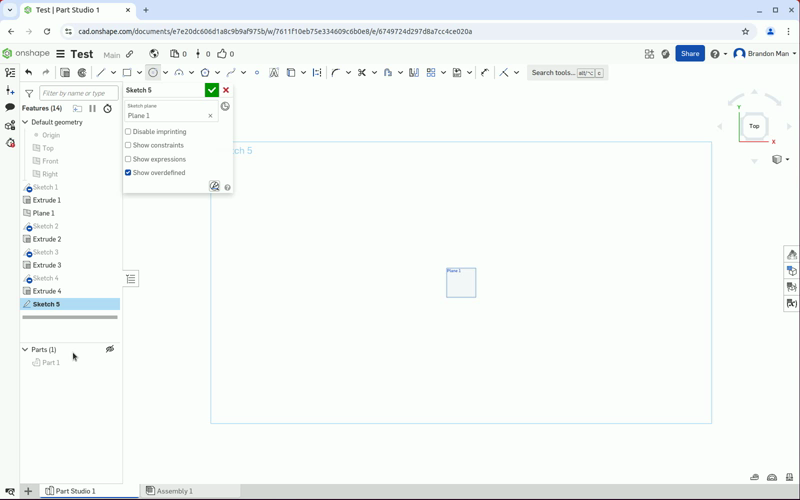
mouse_move(425, 319)
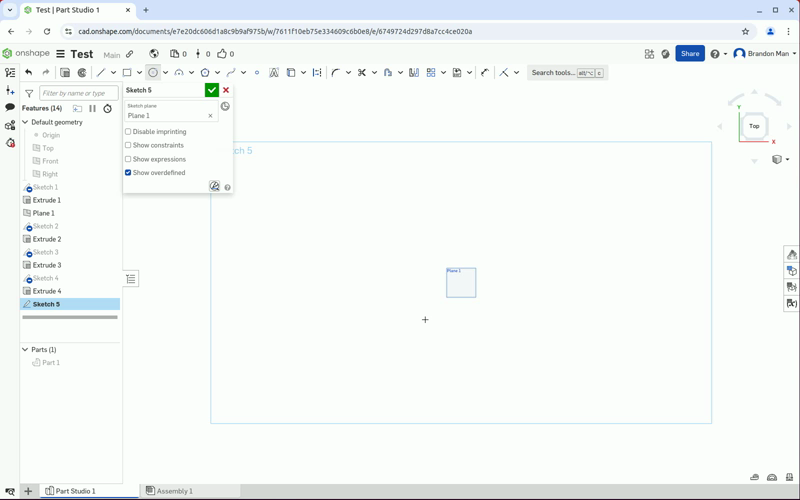
click(425, 319)
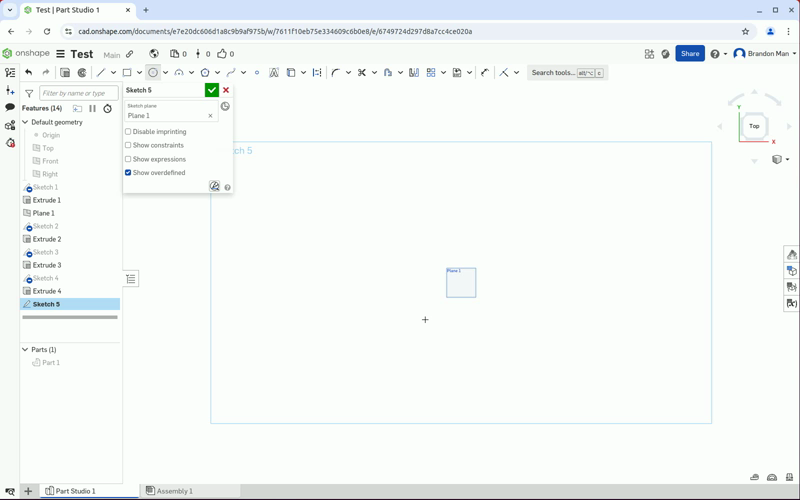
key_up(shift)
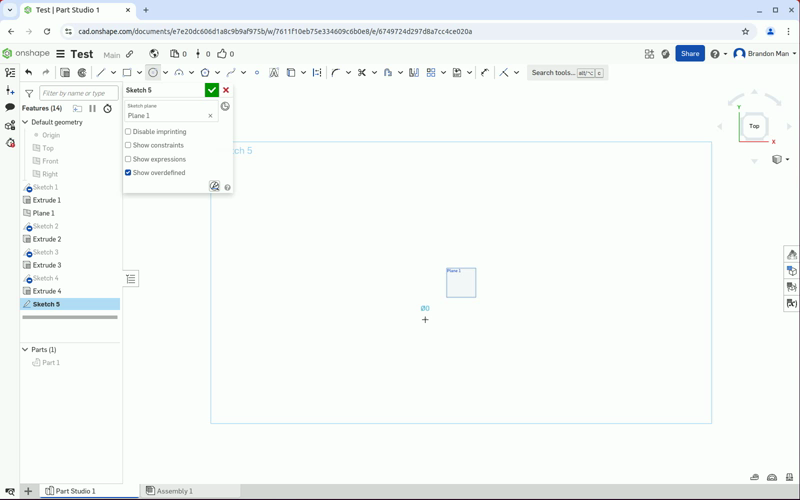
mouse_move(430, 319)
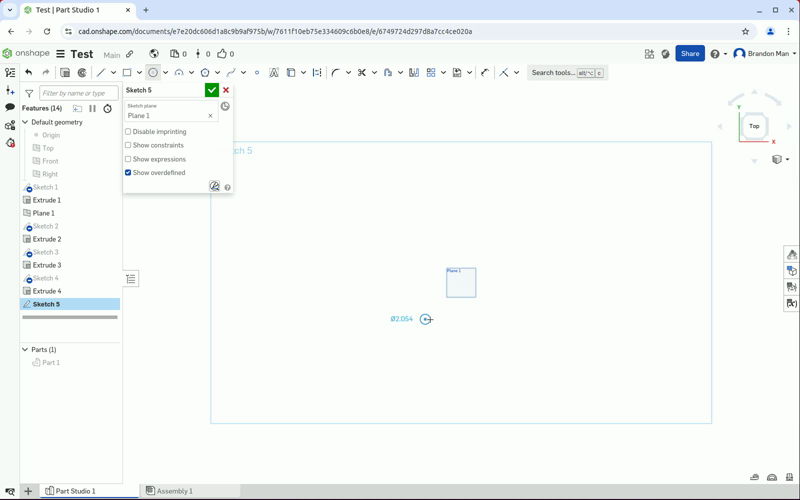
click(430, 319)
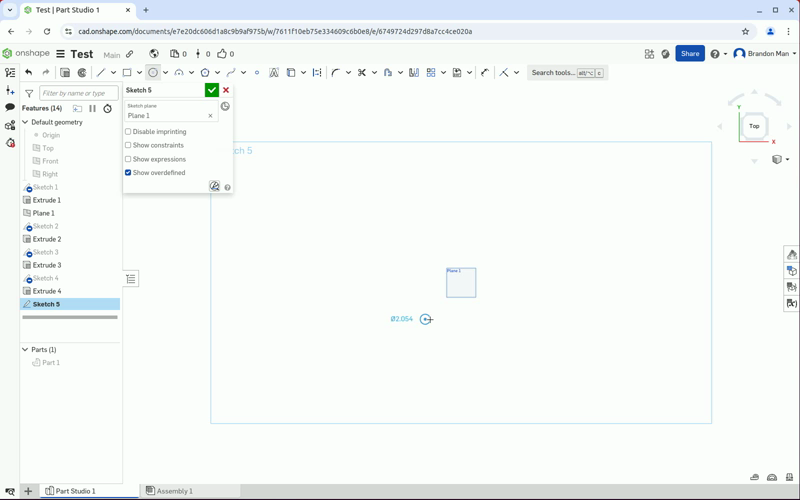
key(esc)
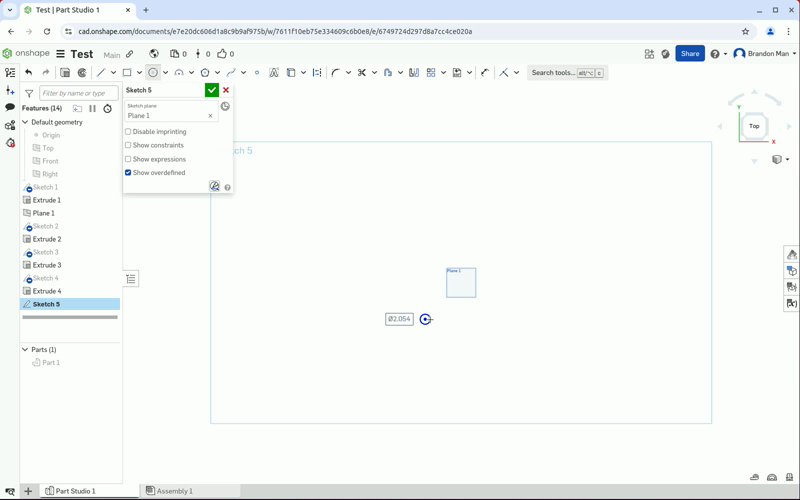
mouse_move(425, 321)
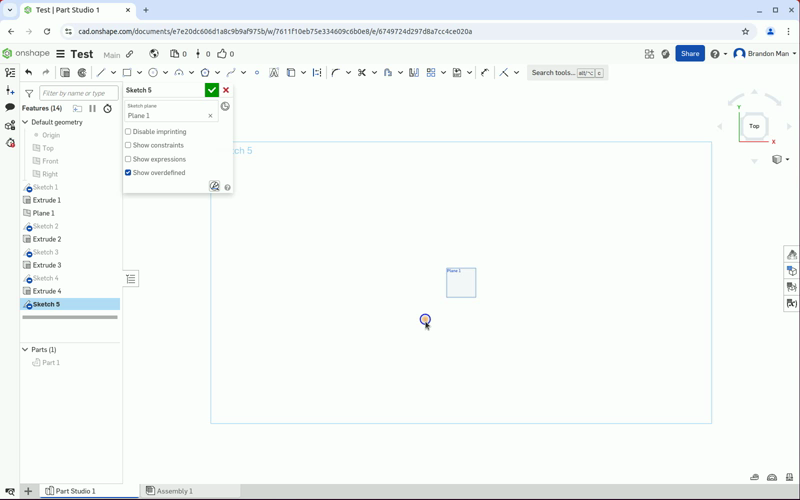
scroll(6)
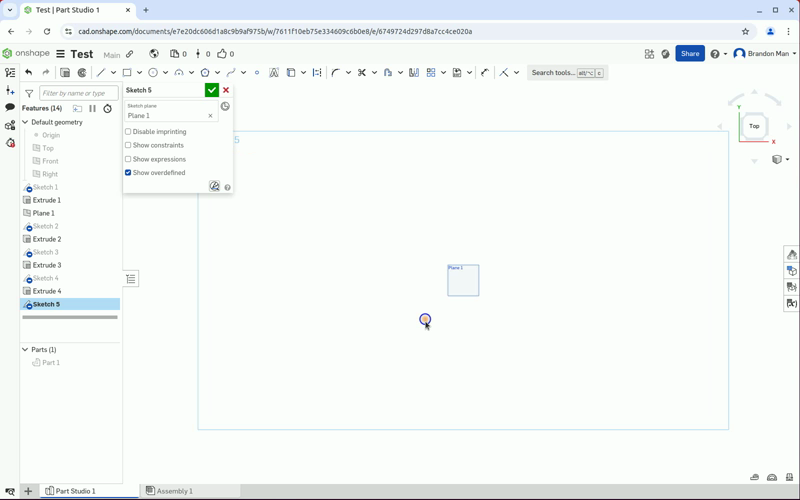
scroll(6)
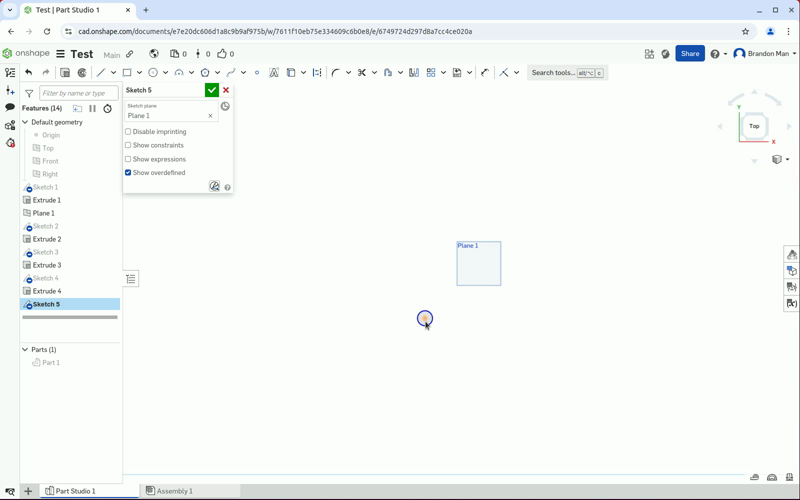
scroll(6)
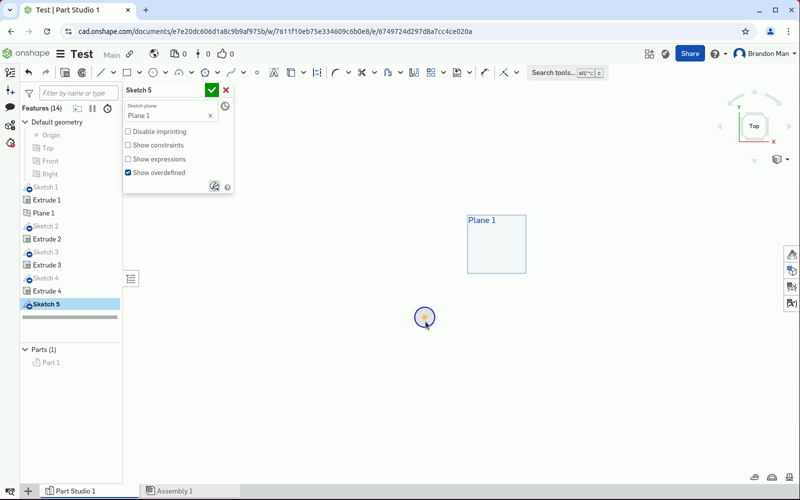
scroll(6)
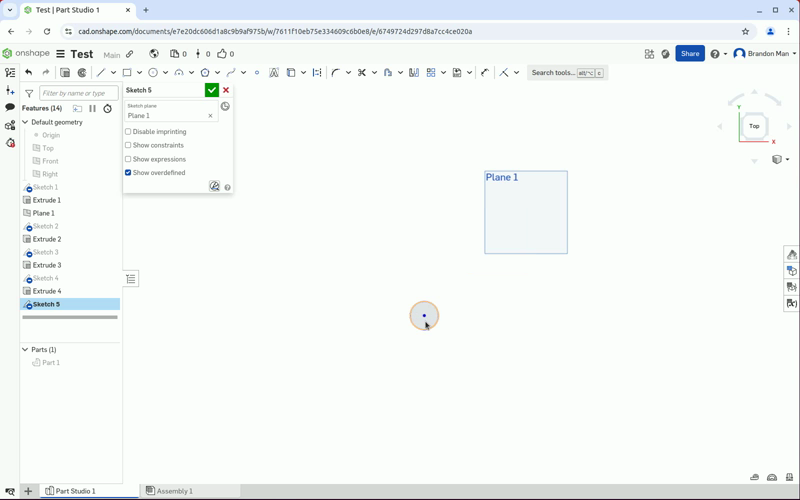
scroll(6)
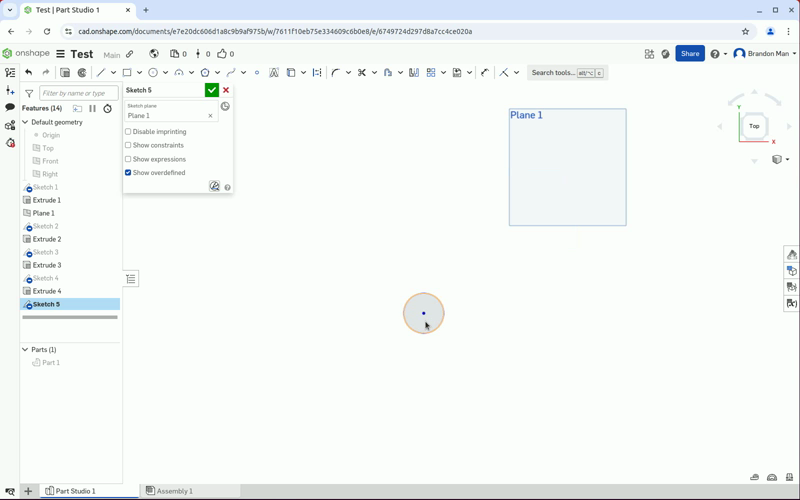
scroll(6)
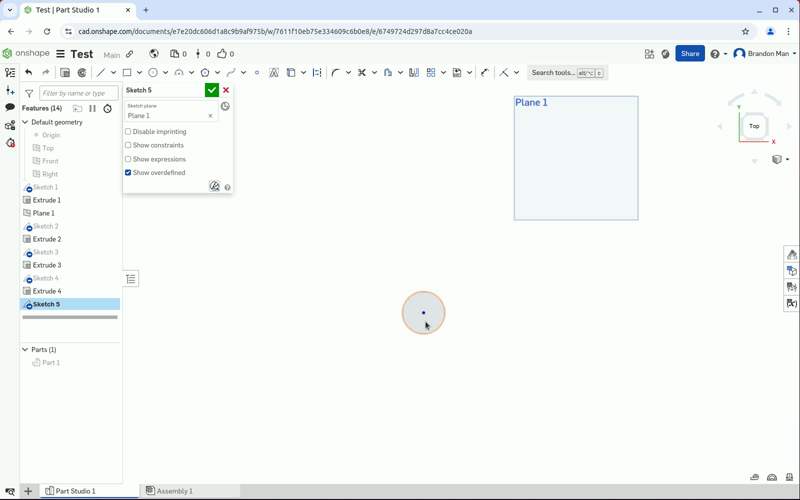
scroll(6)
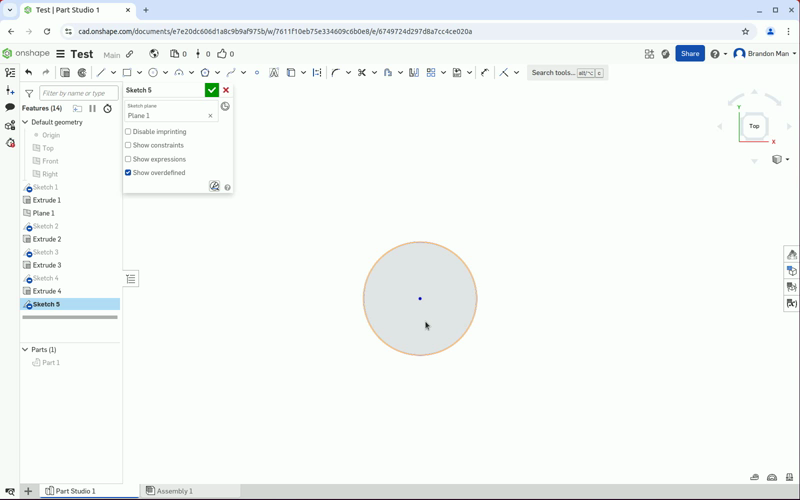
click(425, 321)
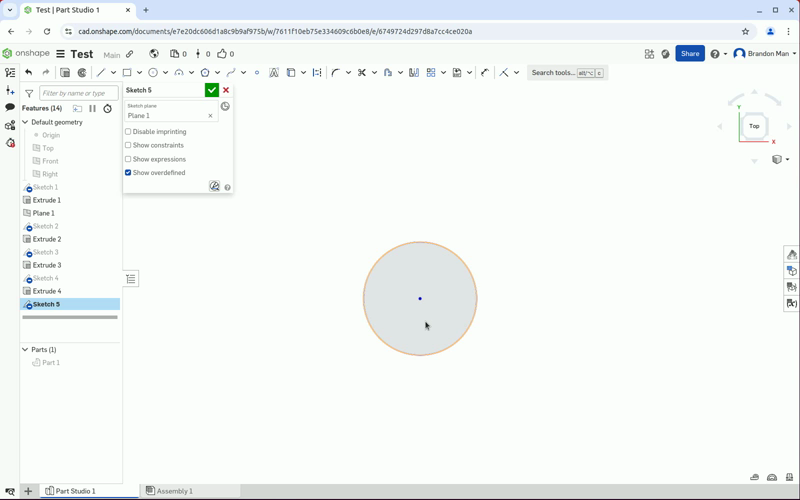
scroll(-6)
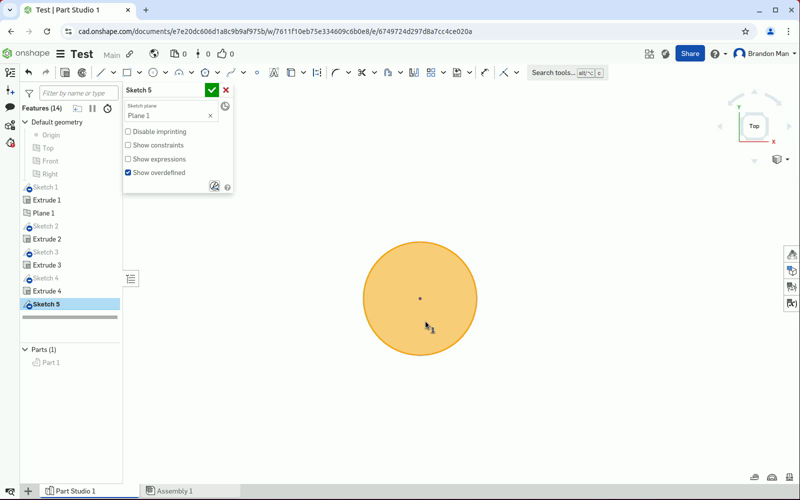
scroll(-6)
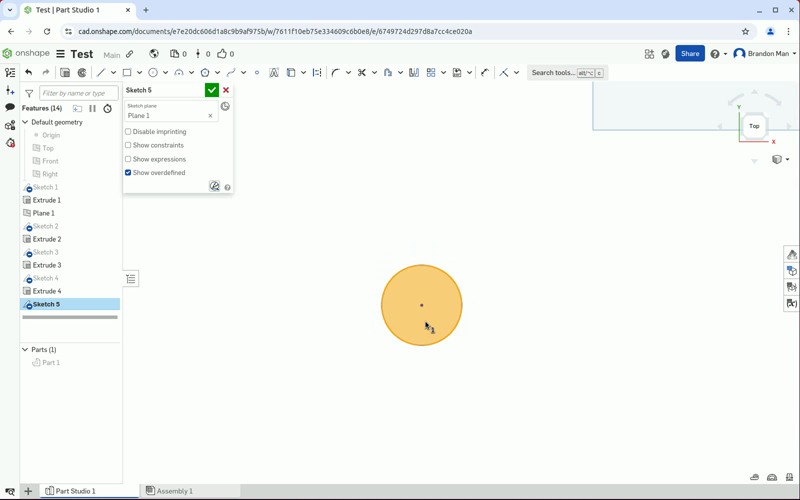
scroll(-6)
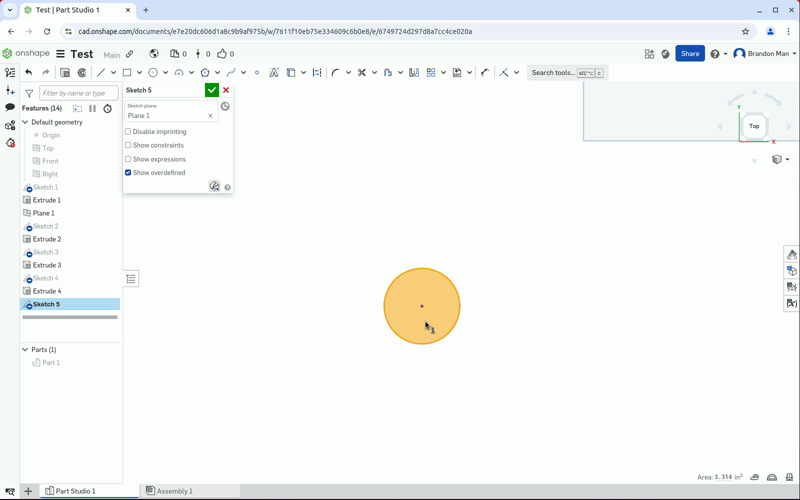
scroll(-6)
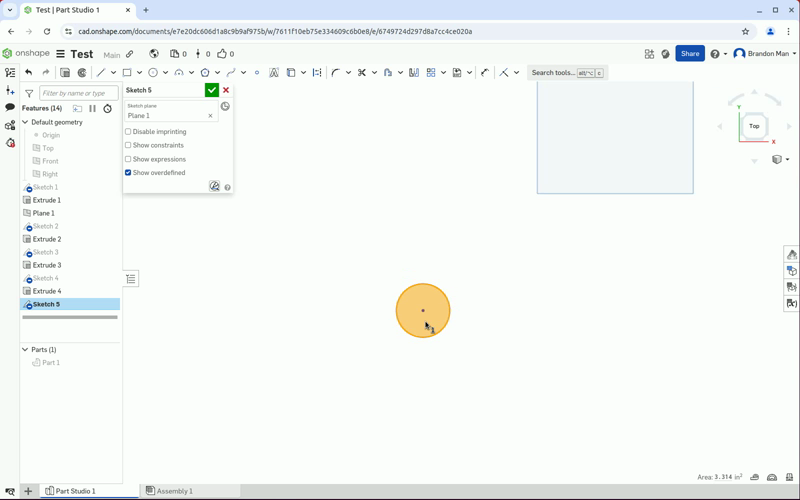
scroll(-6)
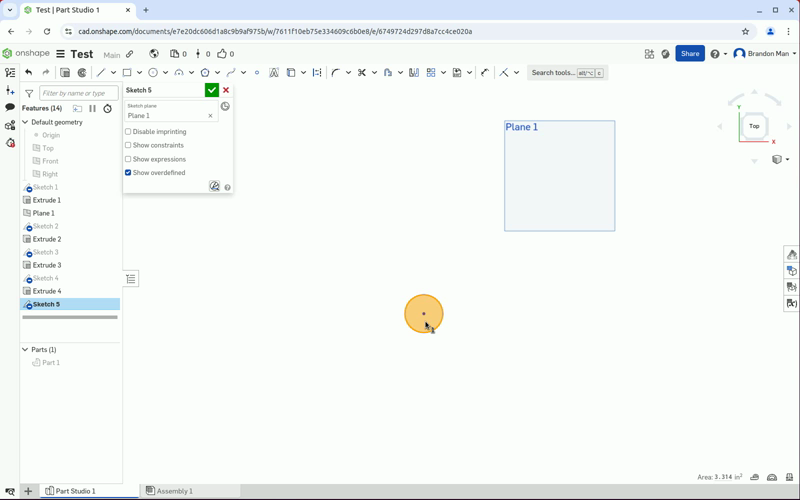
scroll(-6)
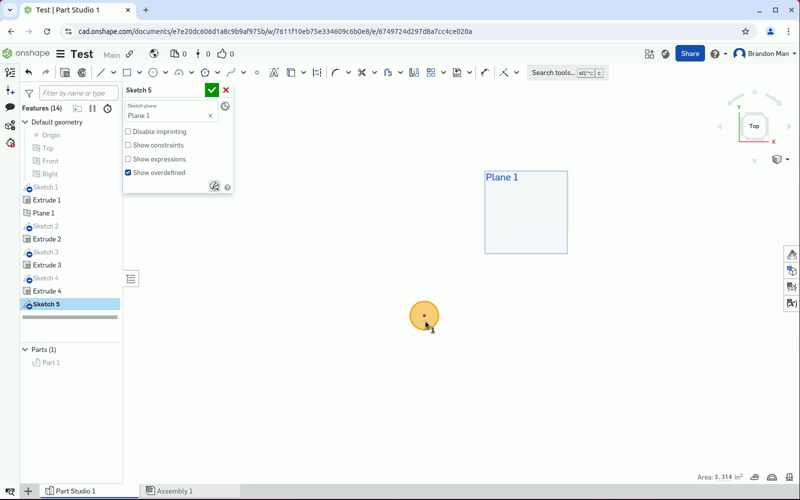
scroll(-6)
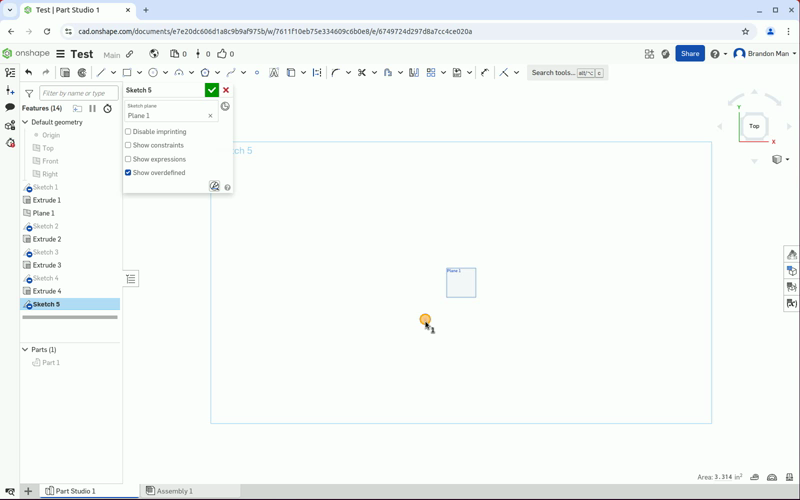
mouse_move(73, 352)
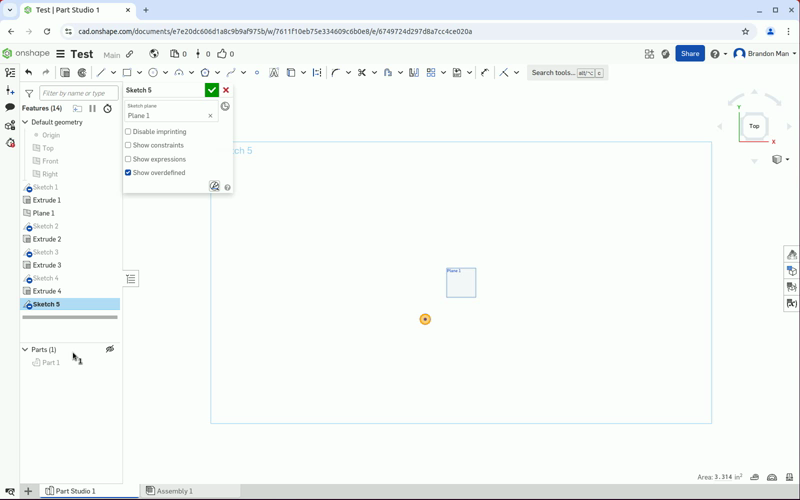
key(shift+y)
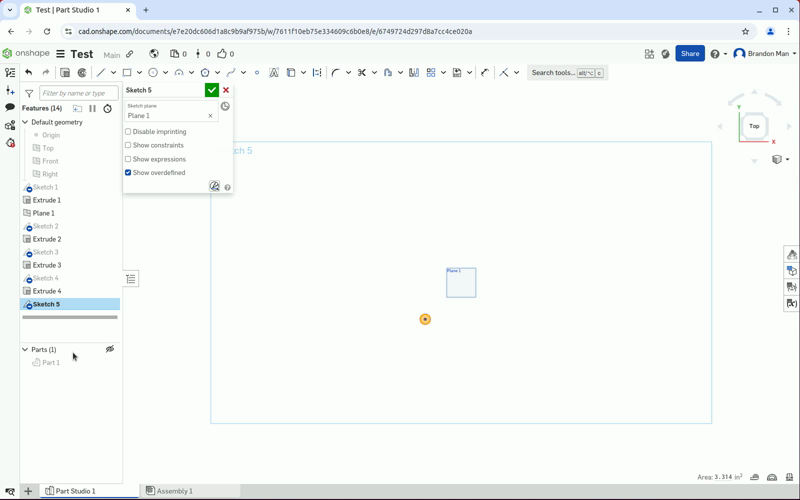
key(shift+e)
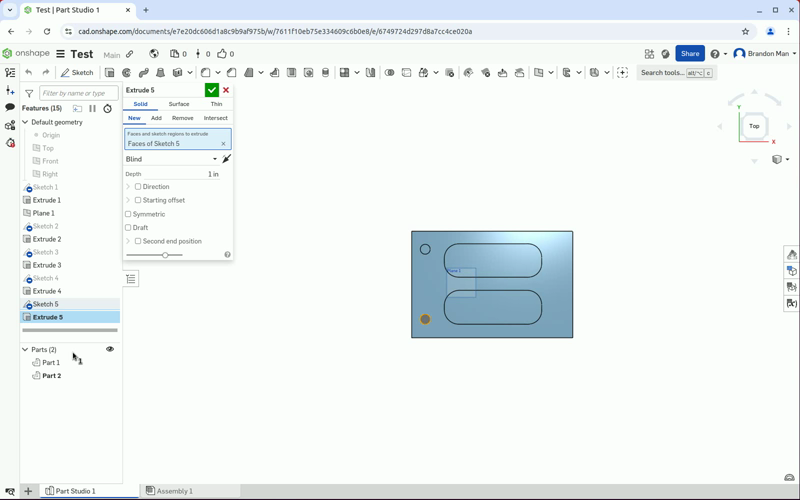
mouse_move(143, 106)
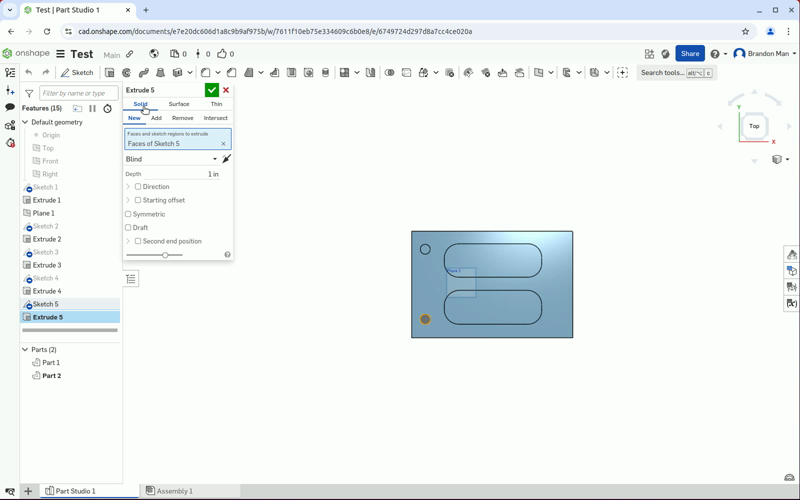
click(143, 106)
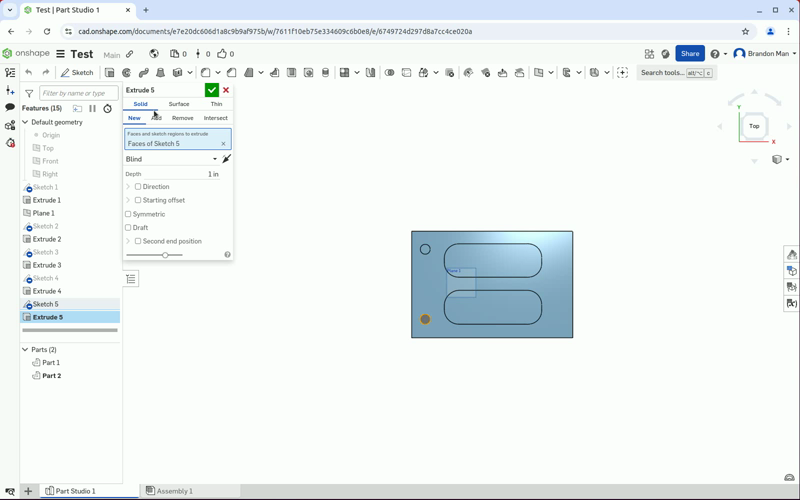
mouse_move(186, 120)
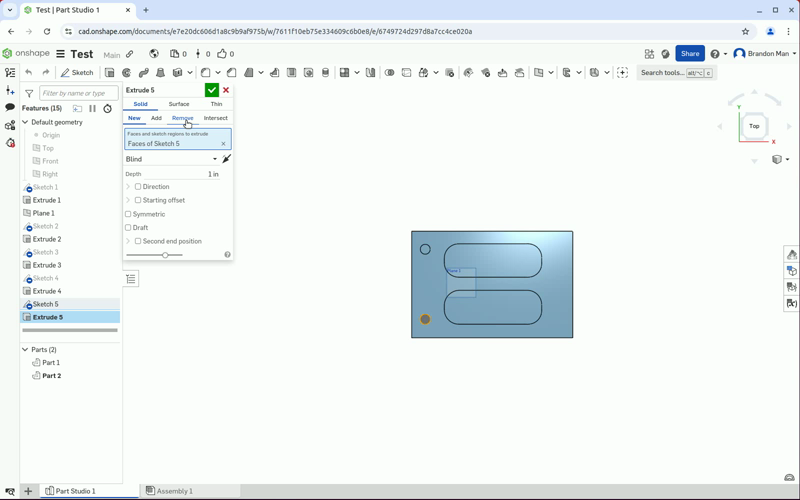
click(186, 120)
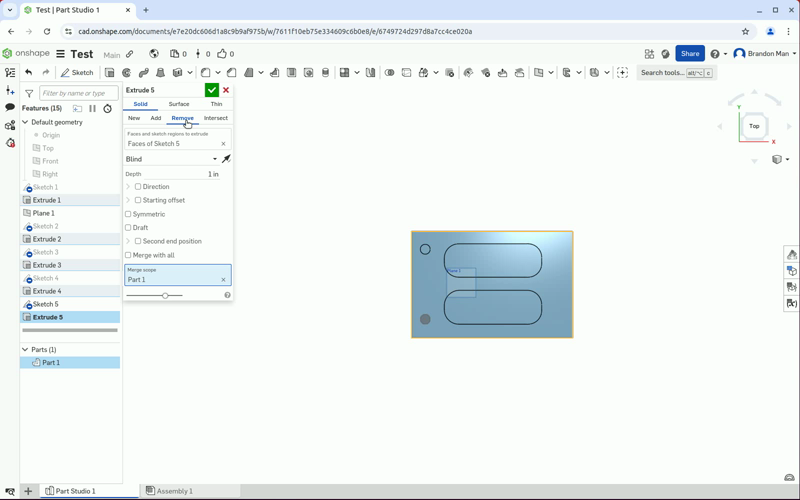
key(tab, 4)
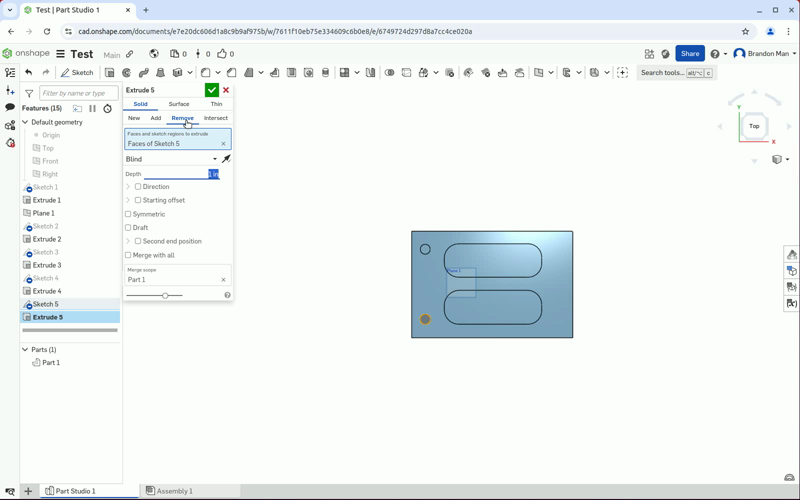
text(4.092)
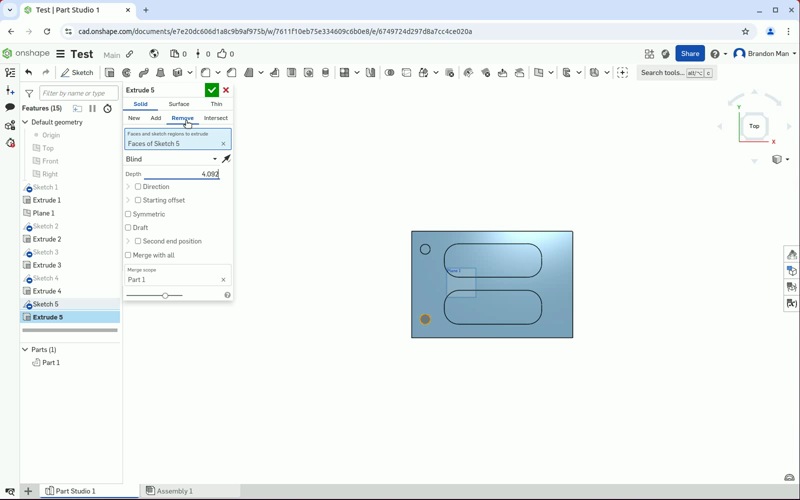
key(tab, 6)
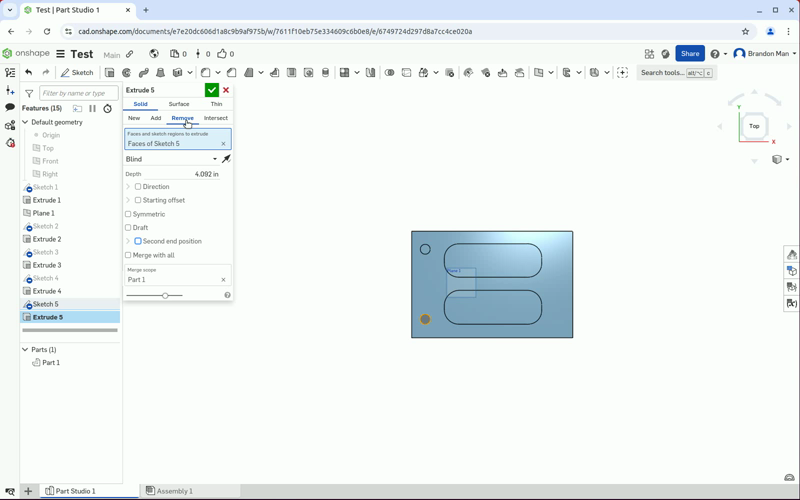
key(space)
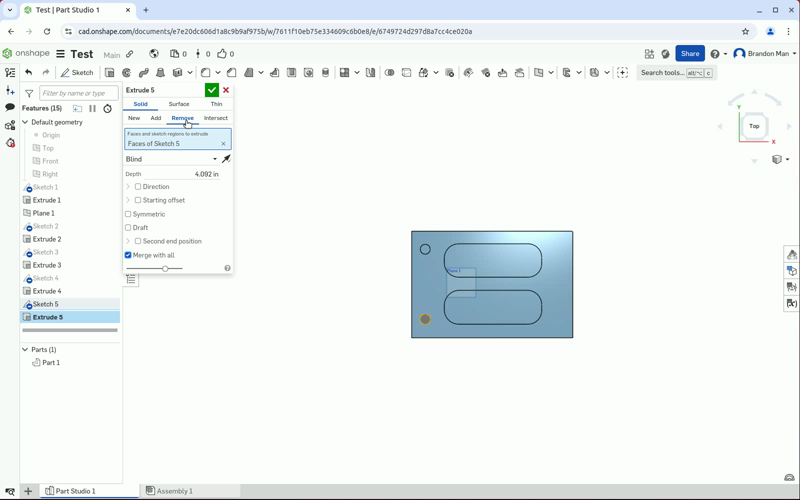
key(enter)
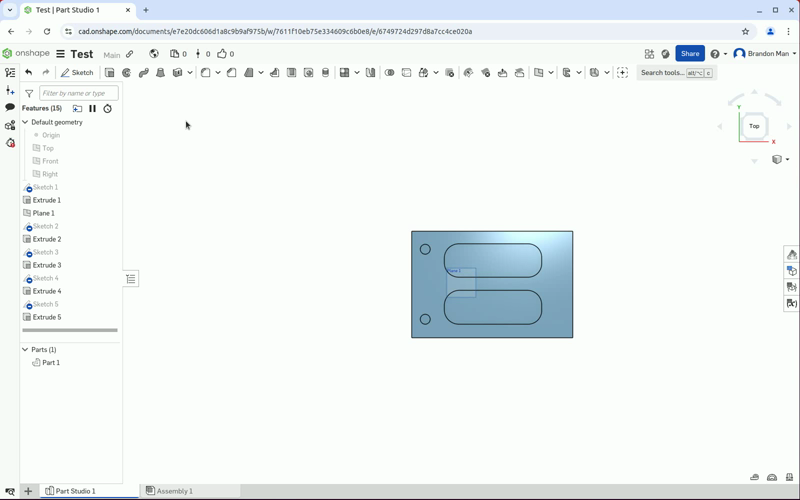
key(shift+h)
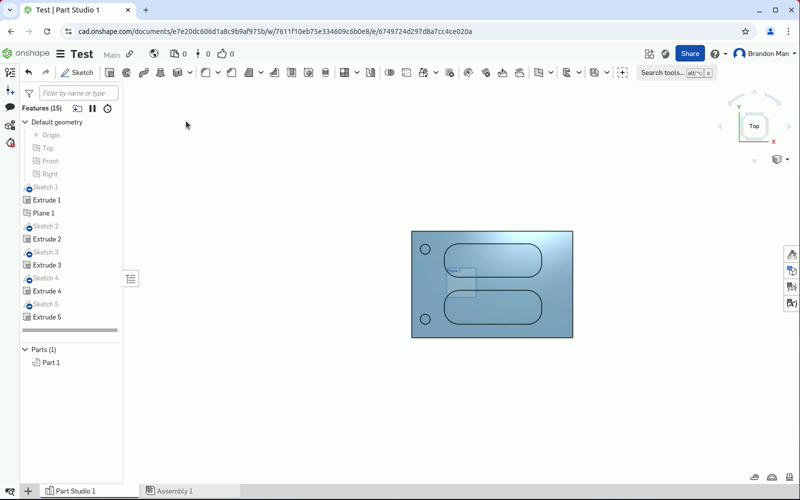
key(shift+h)
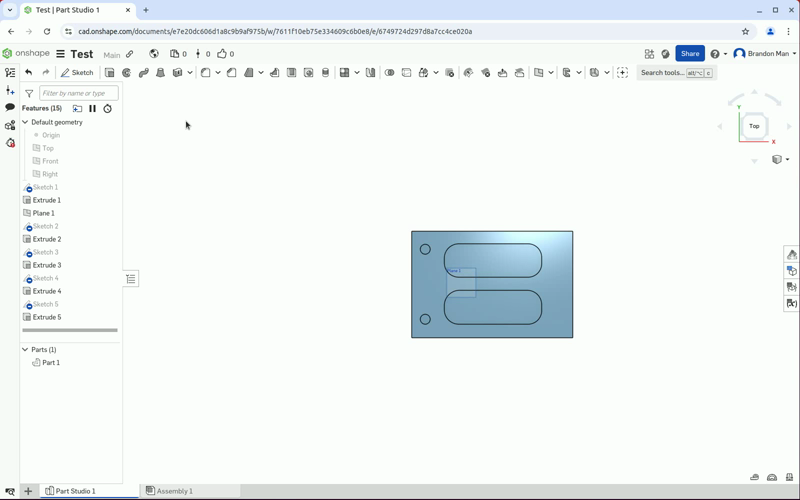
mouse_move(73, 189)
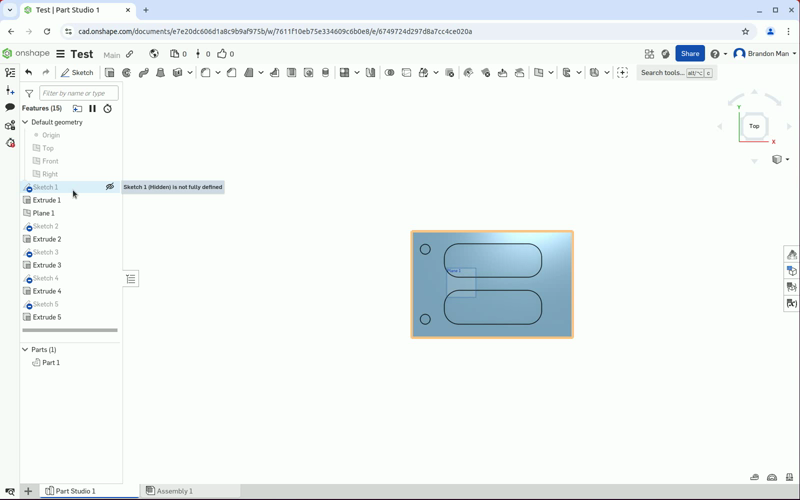
click(73, 189)
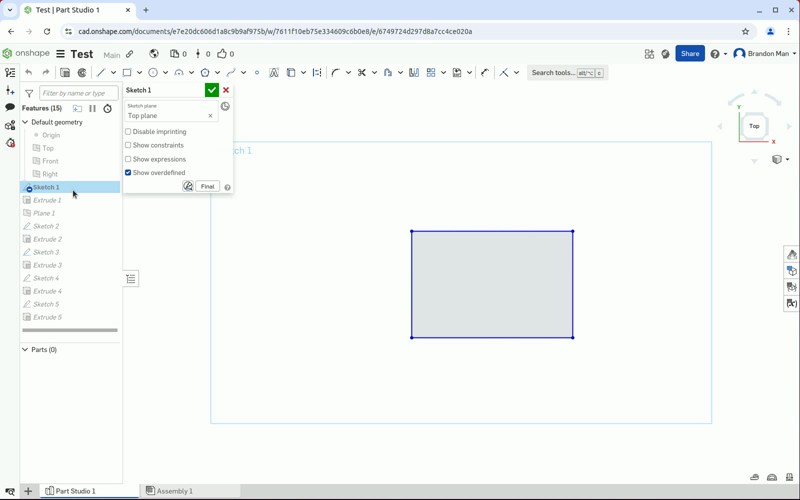
mouse_move(229, 92)
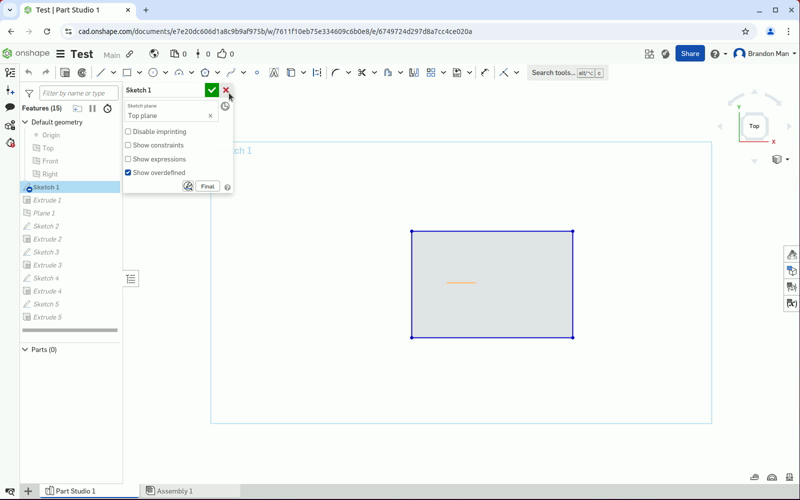
click(229, 92)
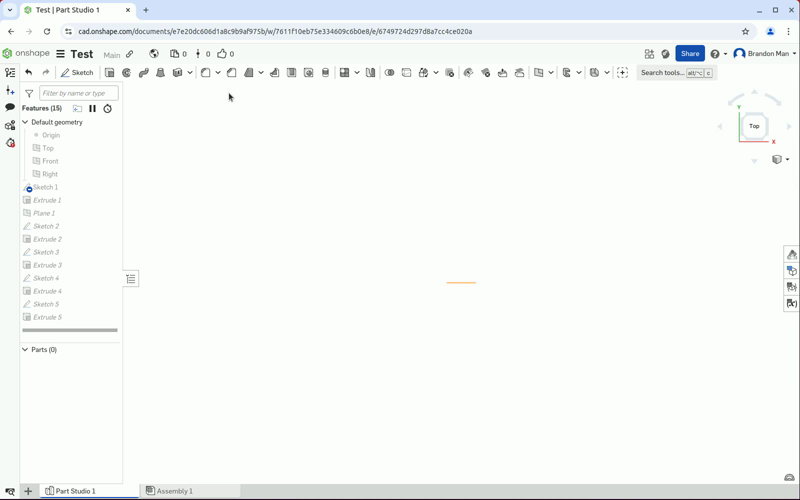
key(shift+s)
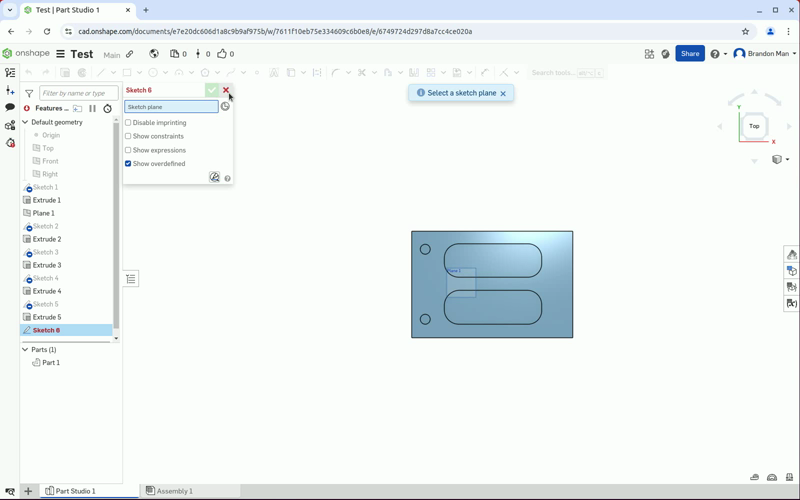
mouse_move(69, 215)
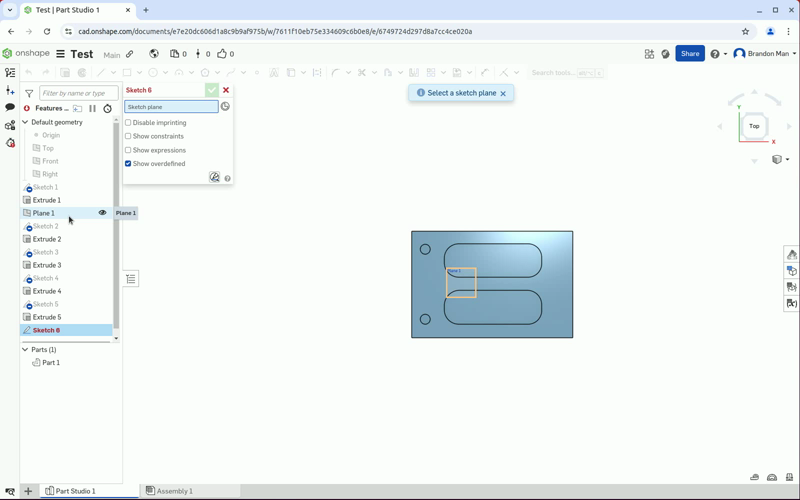
click(69, 215)
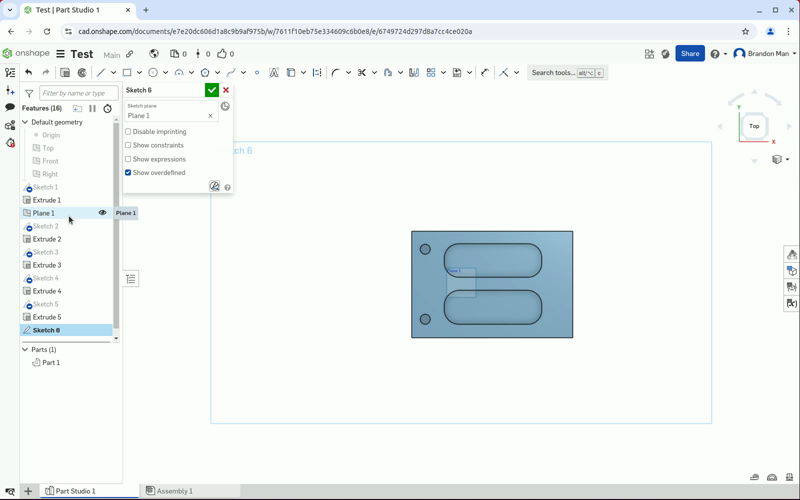
mouse_move(73, 352)
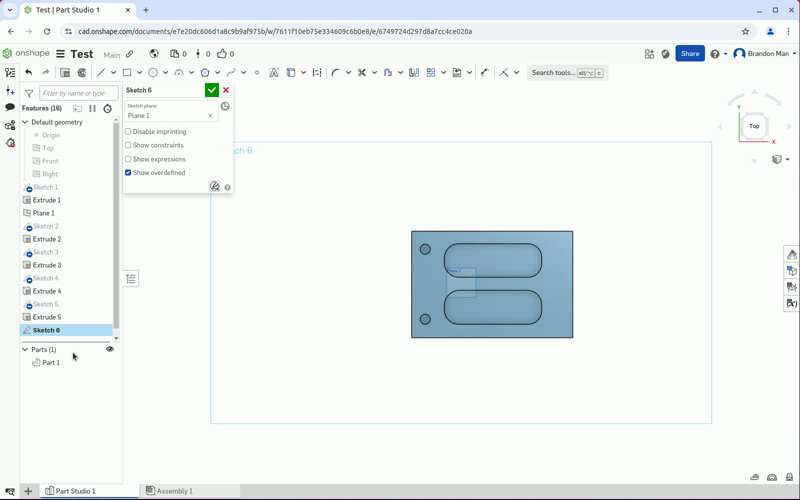
key(y)
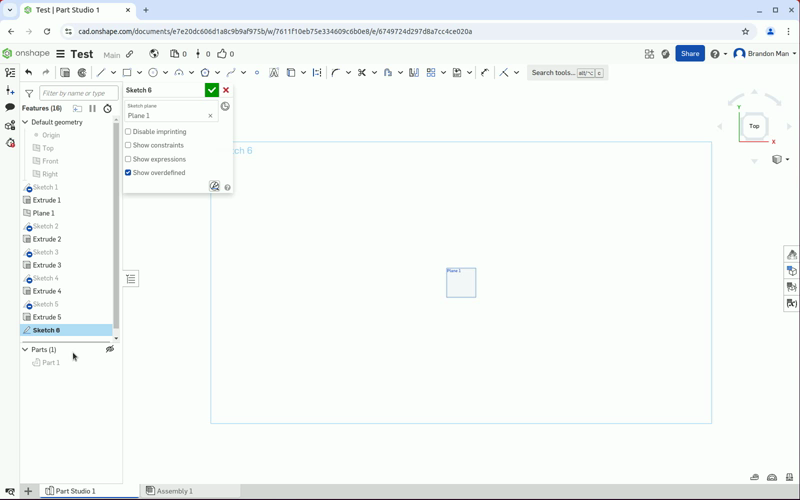
key(c)
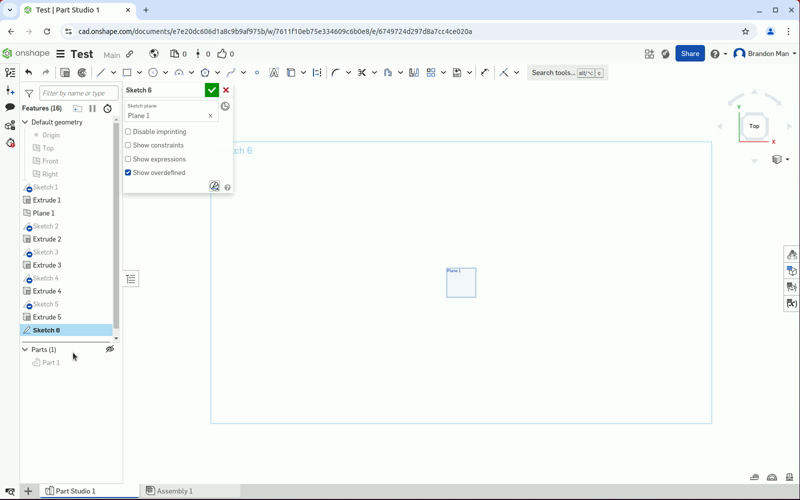
key_down(shift)
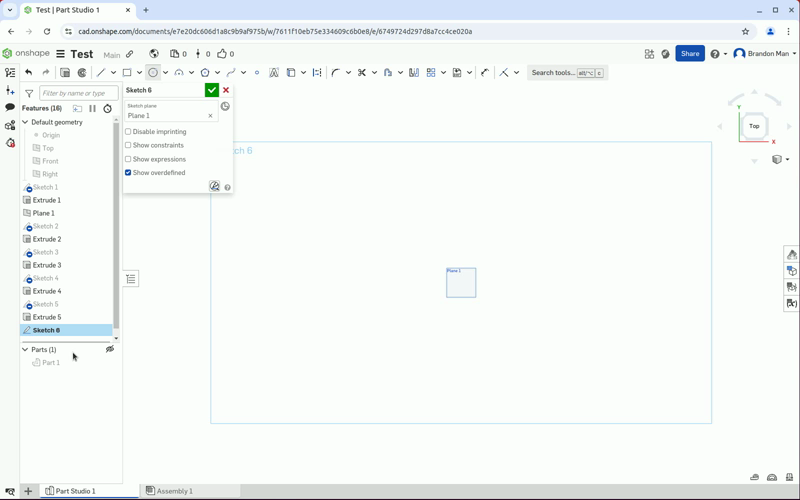
mouse_move(560, 319)
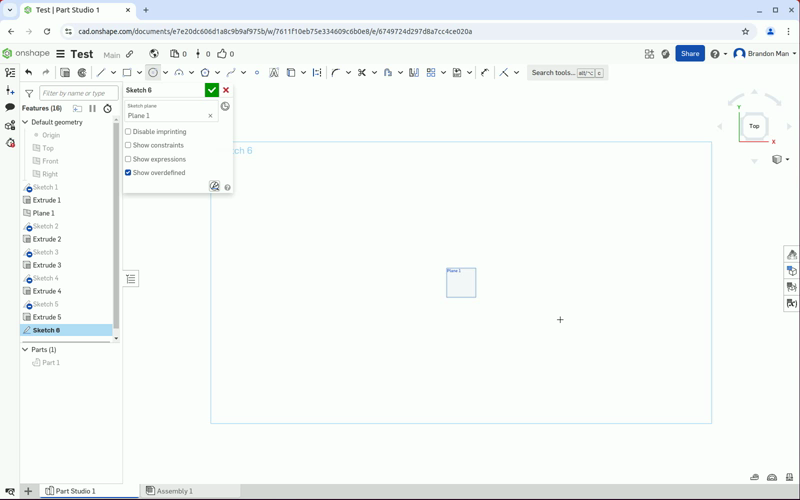
click(560, 319)
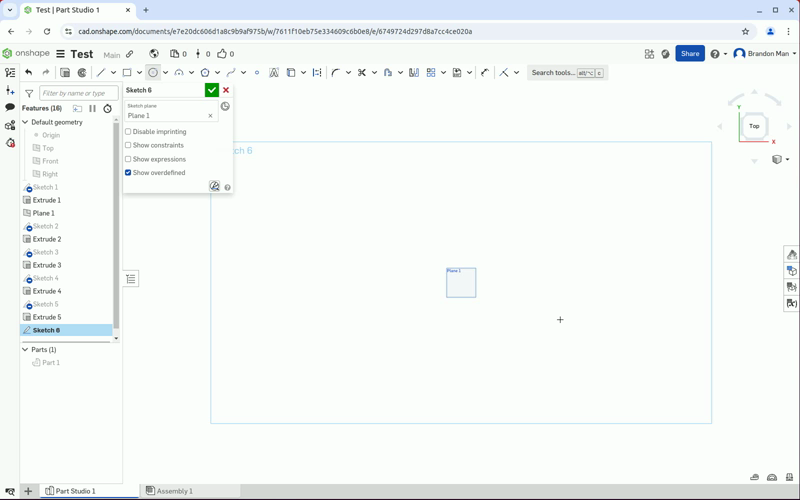
key_up(shift)
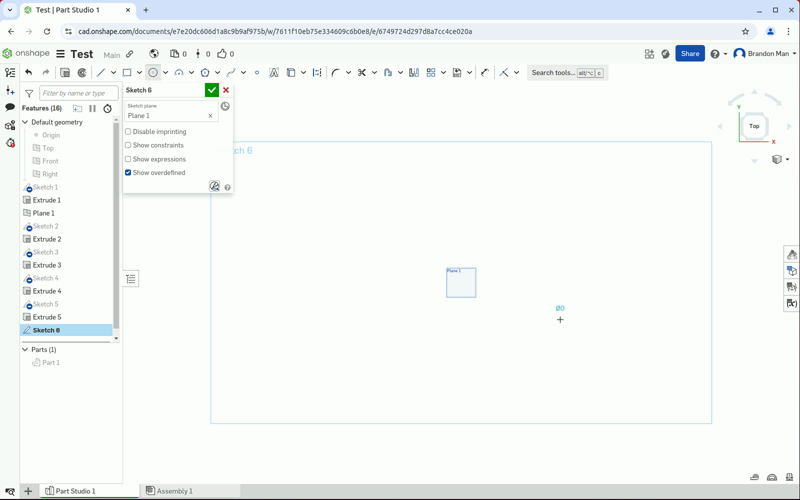
mouse_move(565, 319)
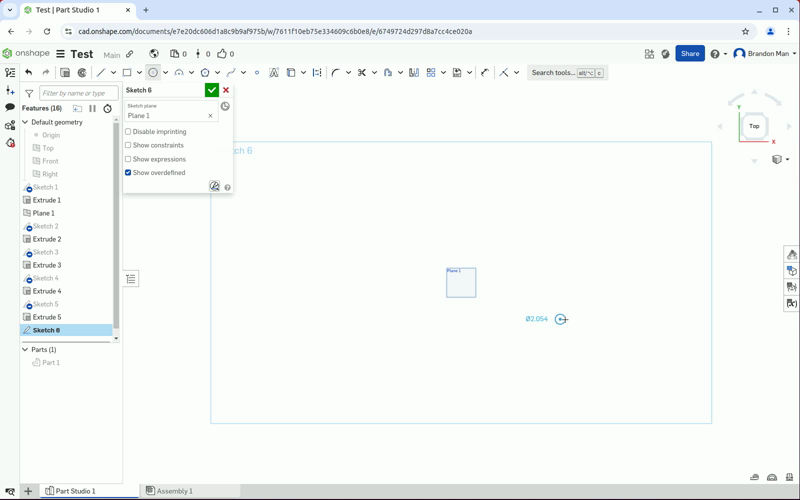
click(565, 319)
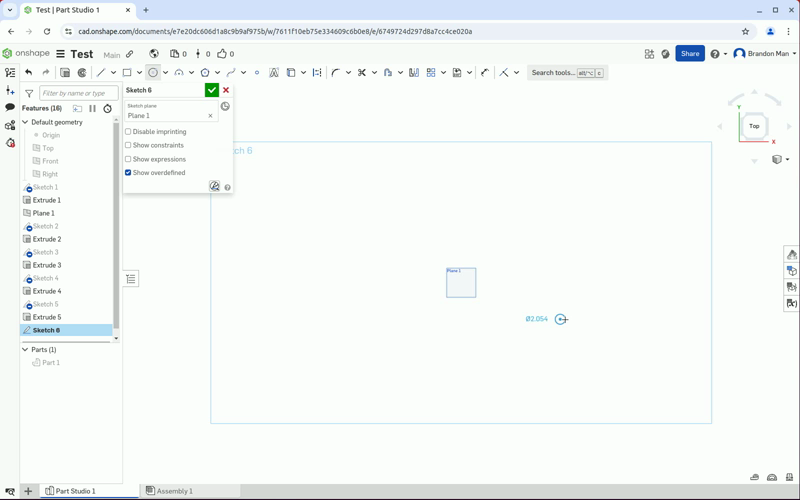
key(esc)
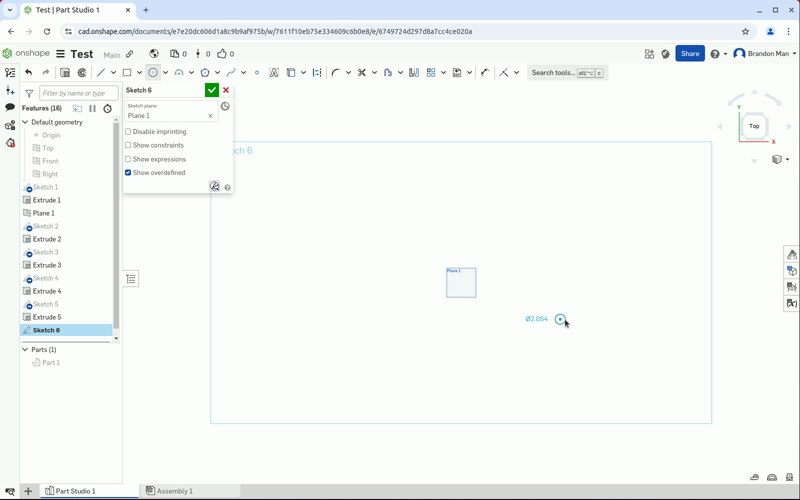
mouse_move(561, 316)
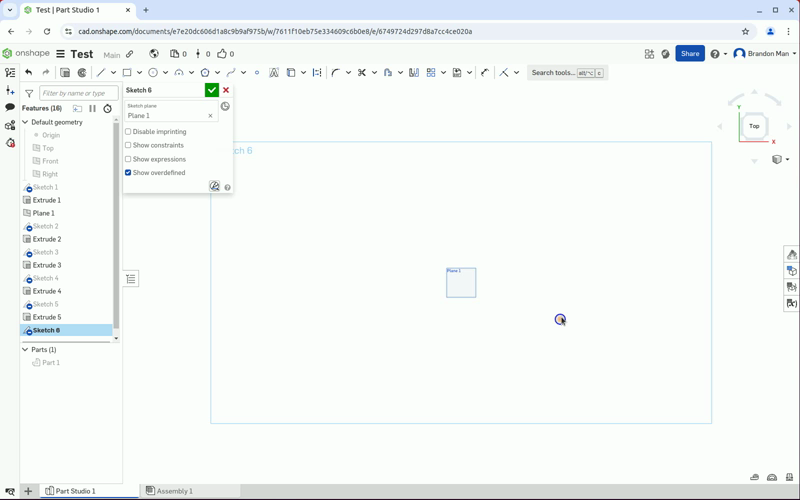
scroll(6)
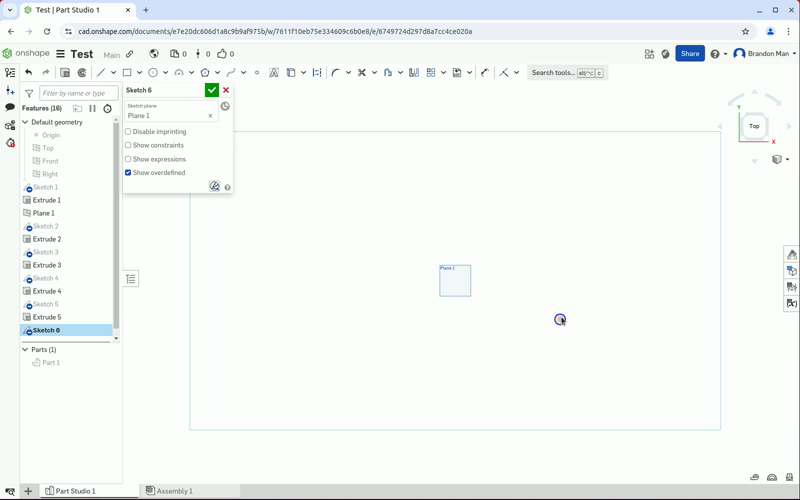
scroll(6)
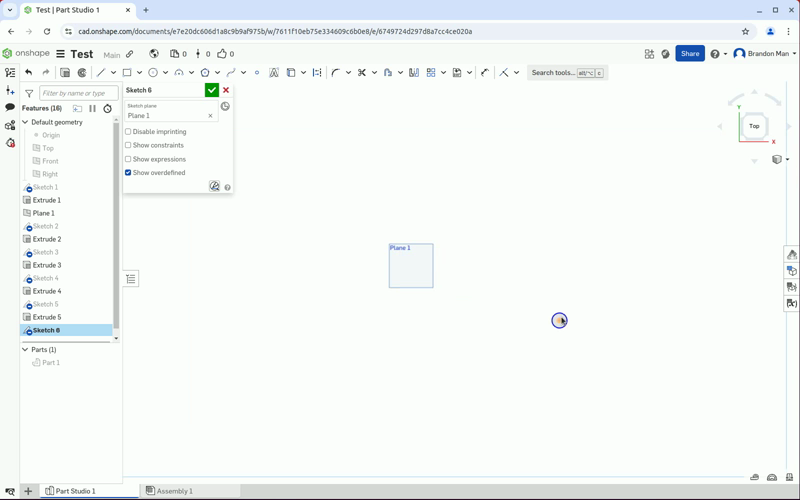
scroll(6)
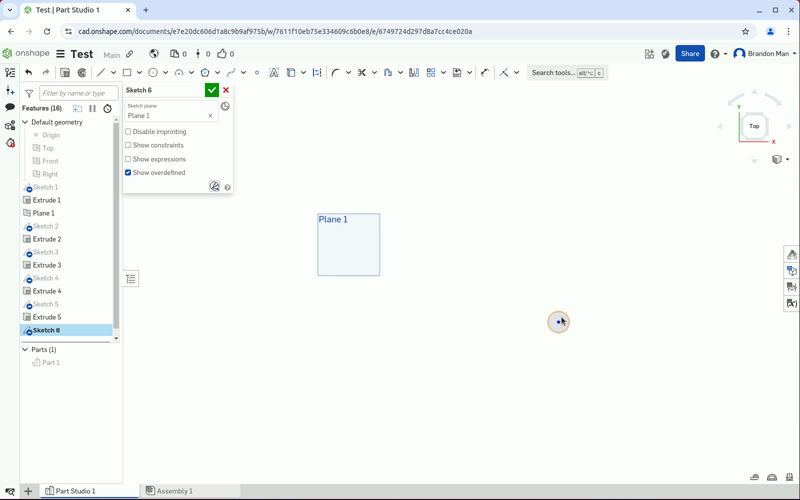
scroll(6)
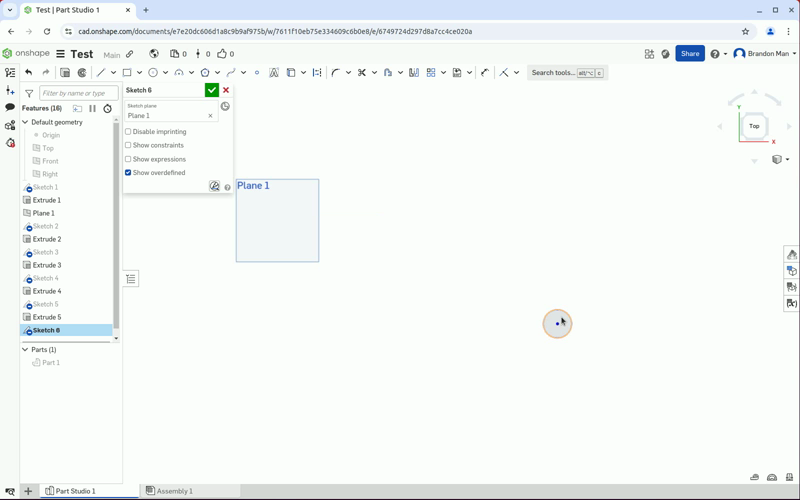
scroll(6)
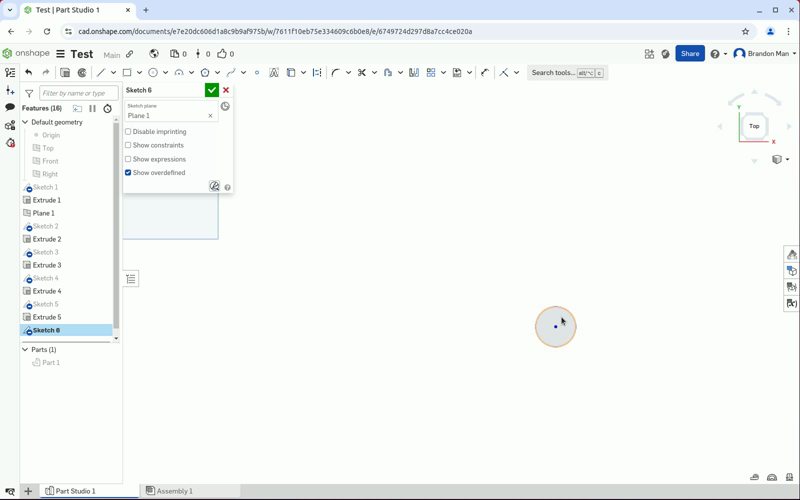
scroll(6)
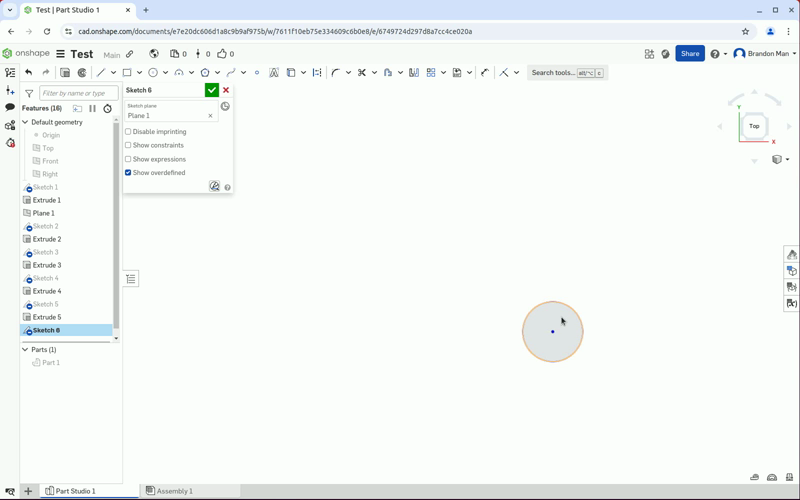
scroll(6)
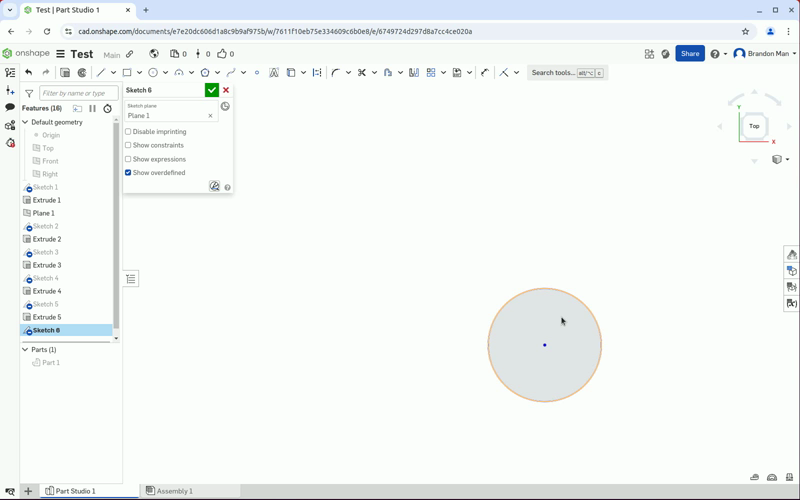
click(561, 316)
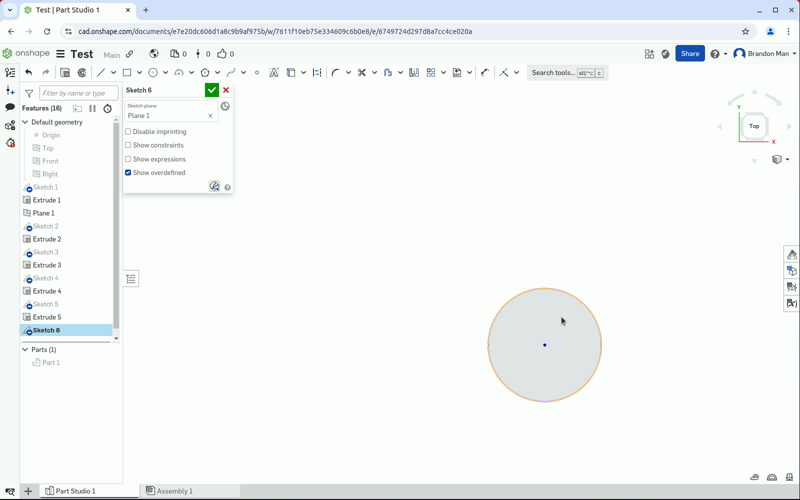
scroll(-6)
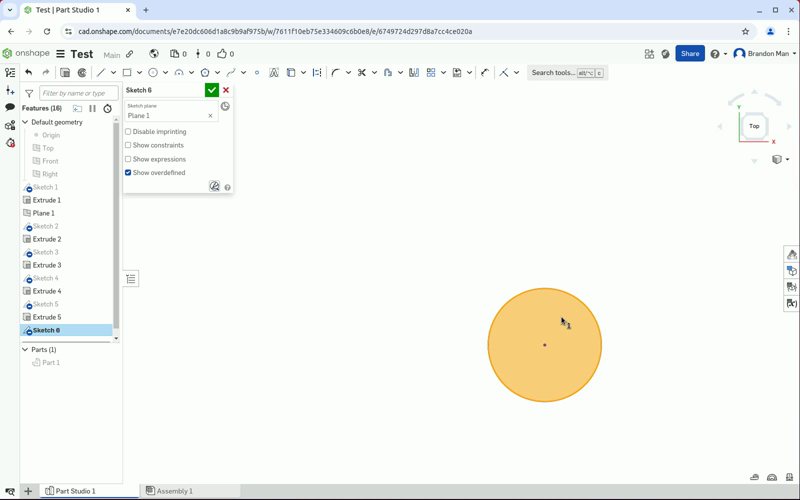
scroll(-6)
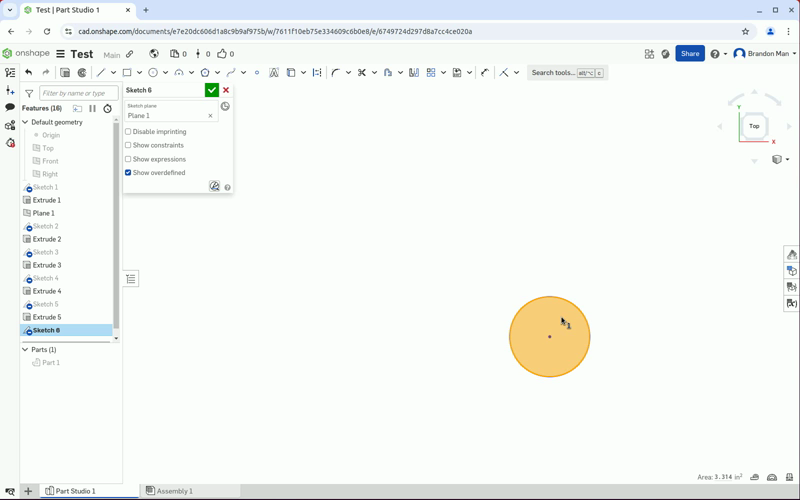
scroll(-6)
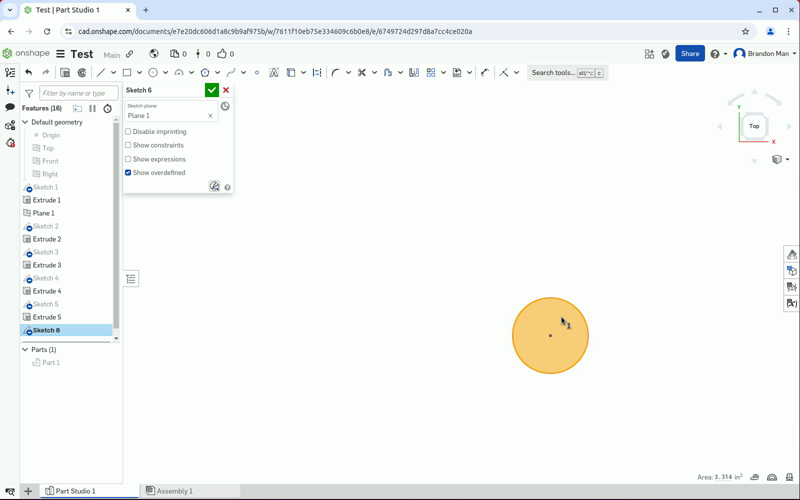
scroll(-6)
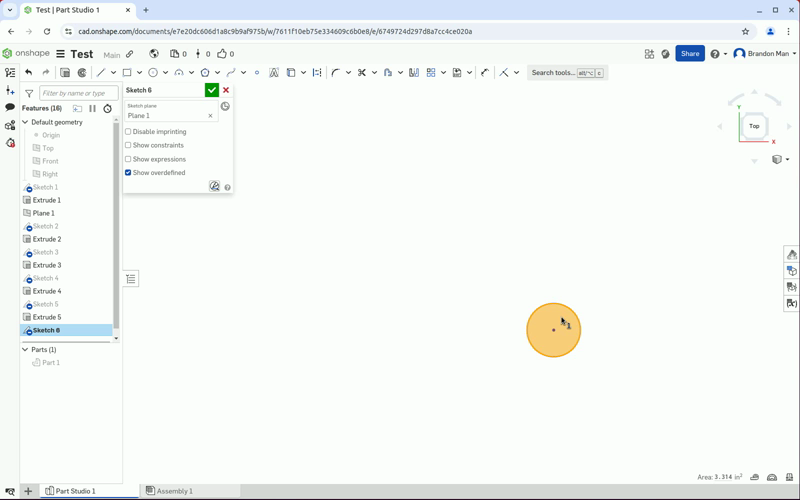
scroll(-6)
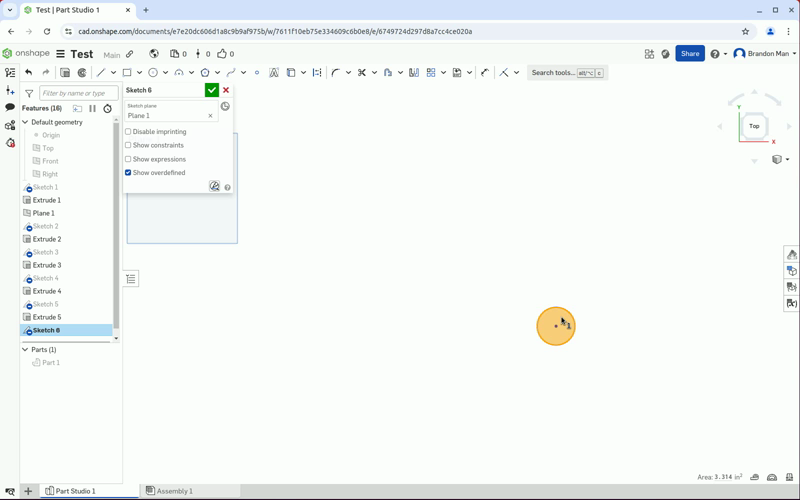
scroll(-6)
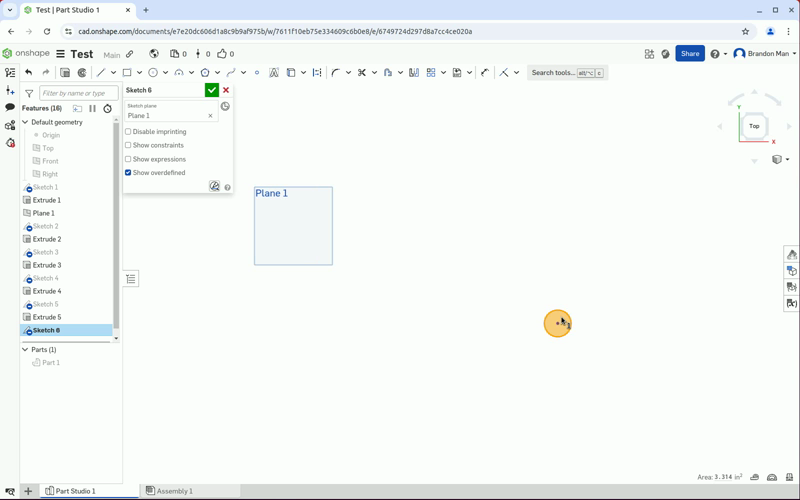
scroll(-6)
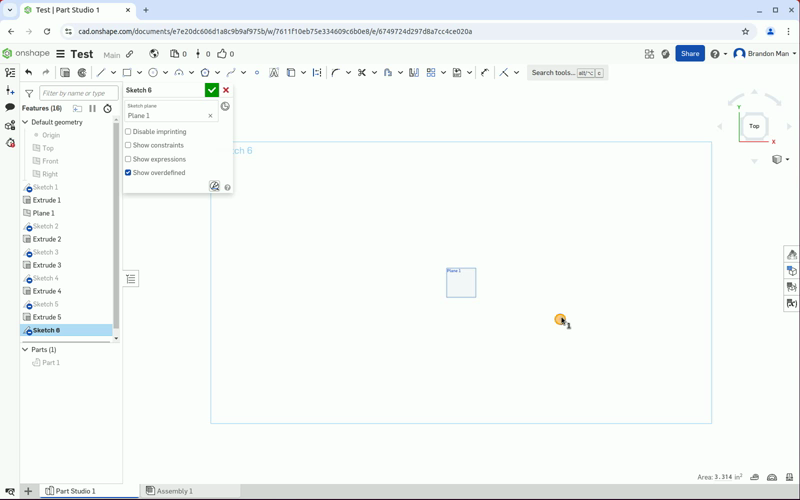
mouse_move(73, 352)
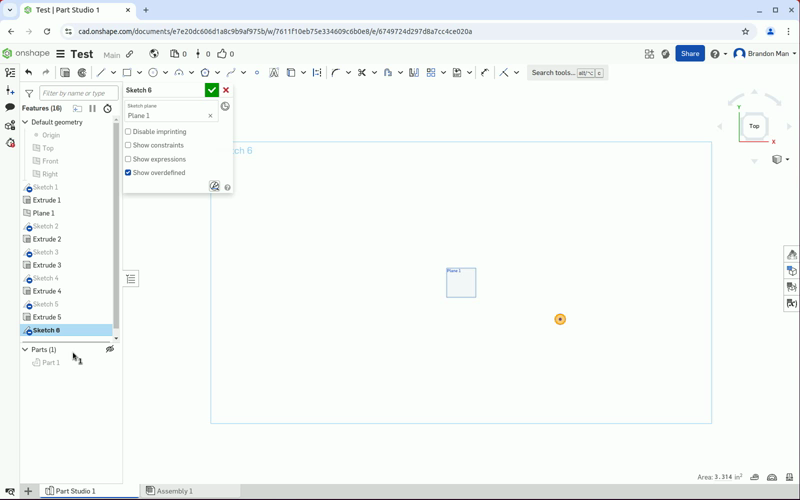
key(shift+y)
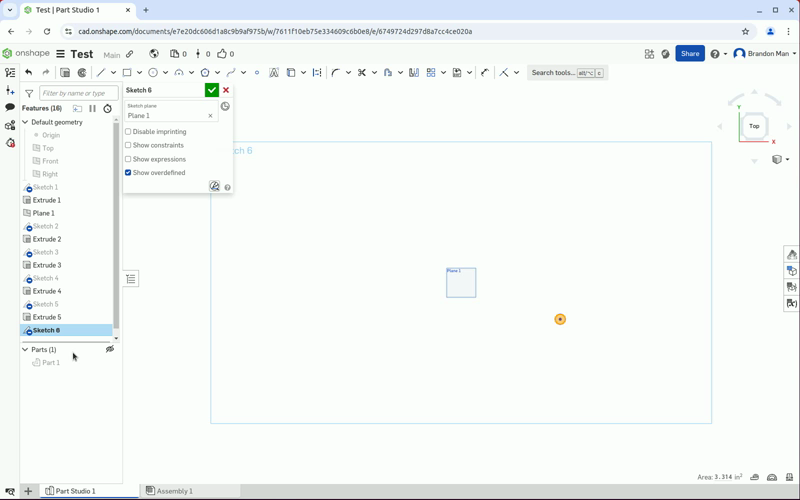
key(shift+e)
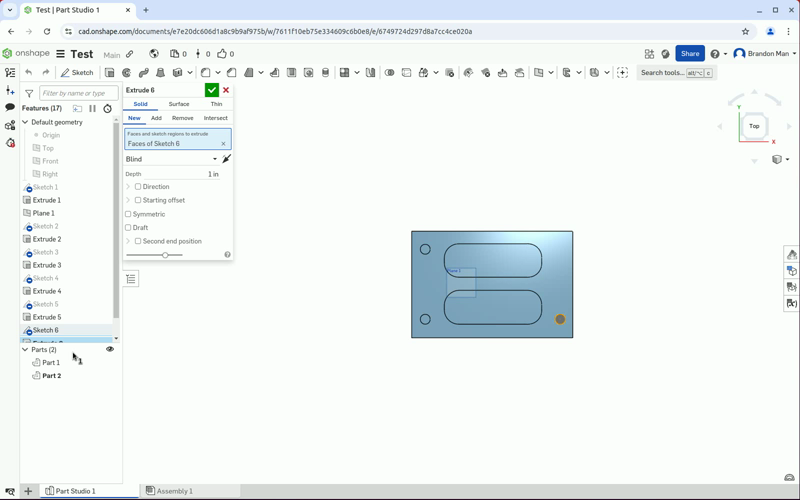
mouse_move(143, 106)
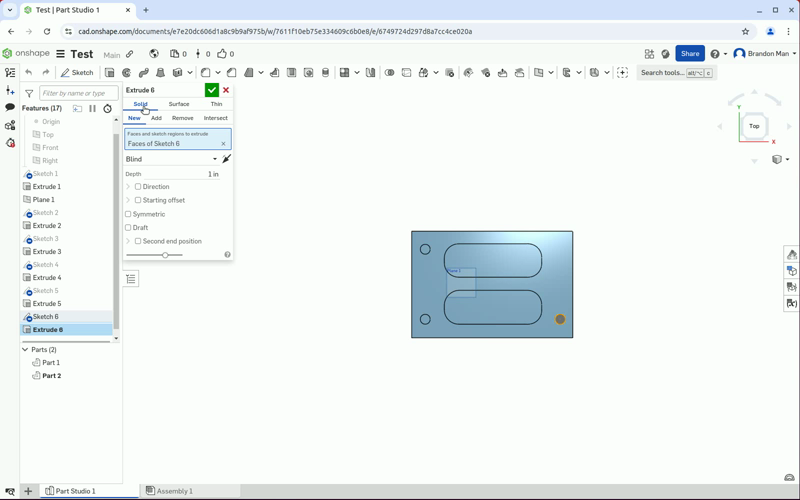
click(143, 106)
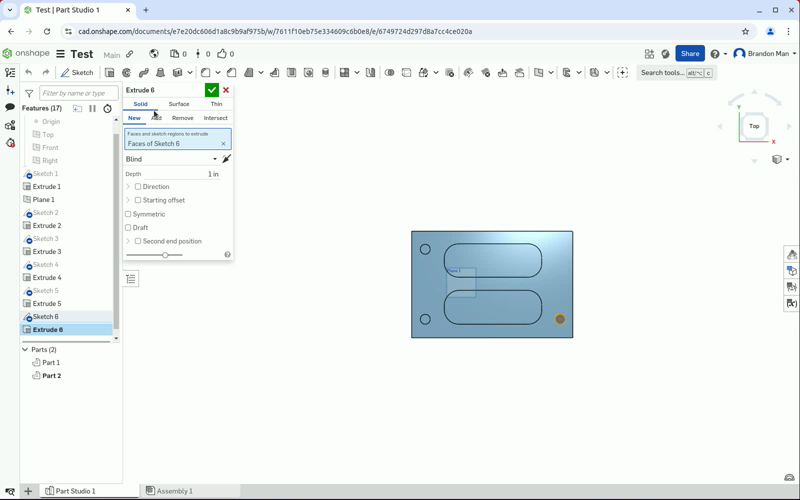
mouse_move(186, 120)
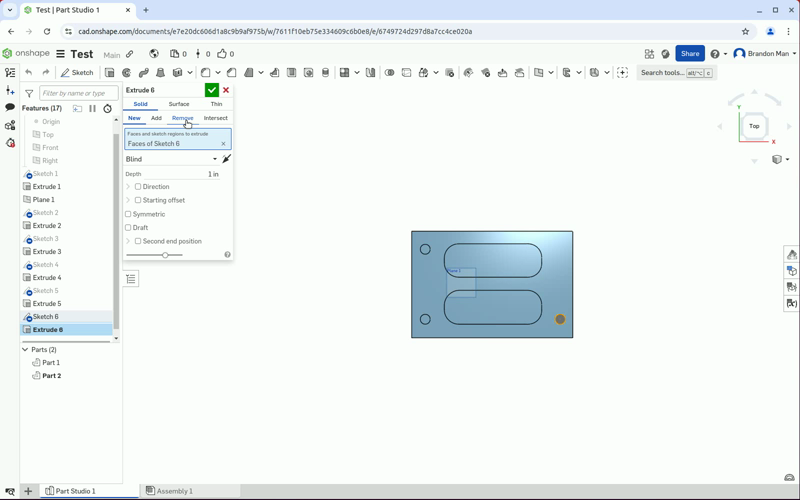
click(186, 120)
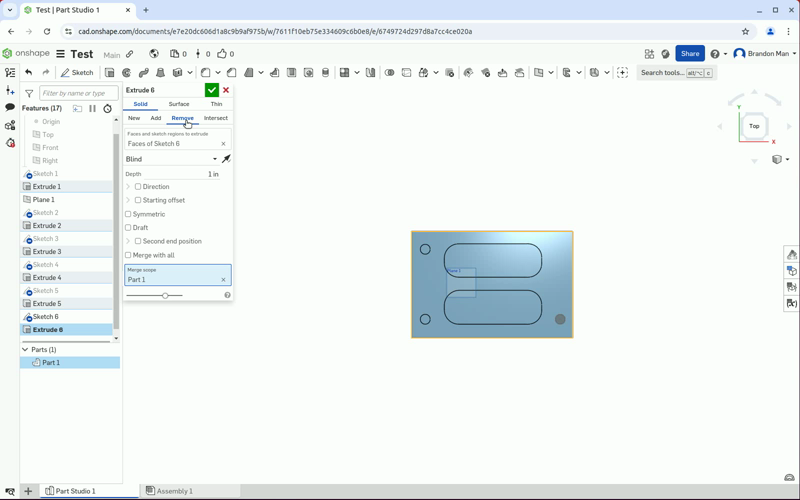
key(tab, 4)
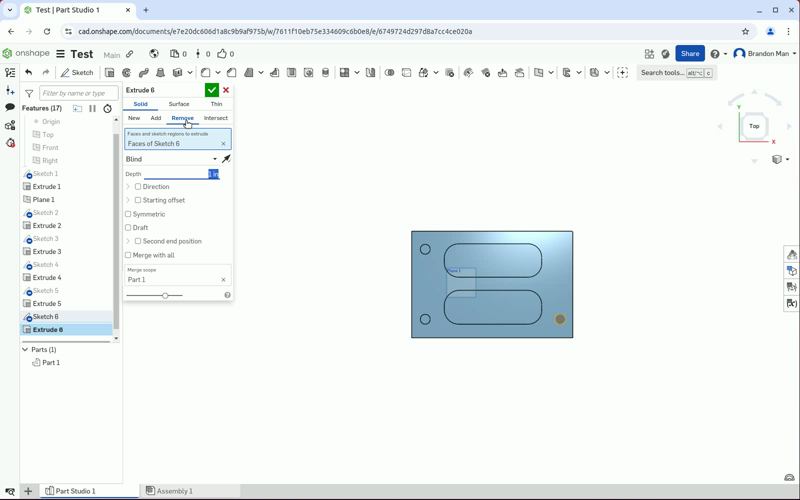
text(4.092)
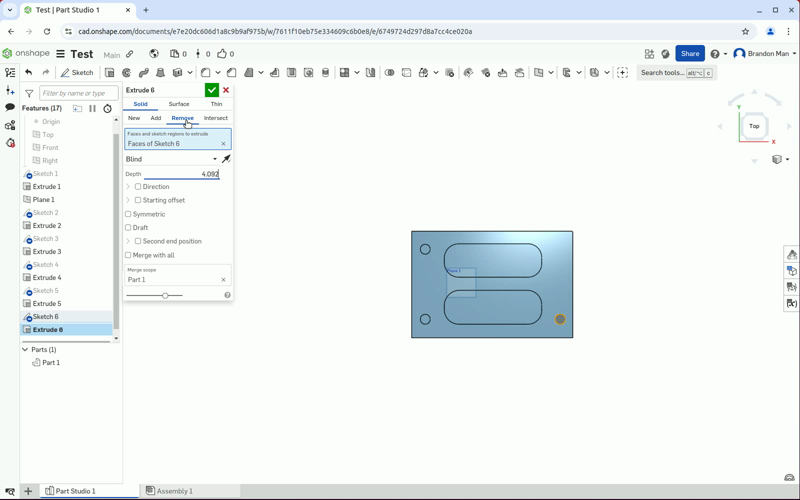
key(tab, 6)
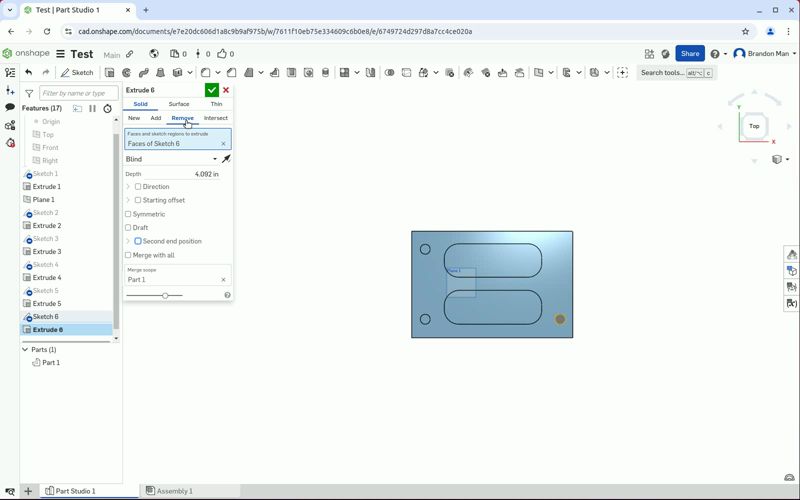
key(space)
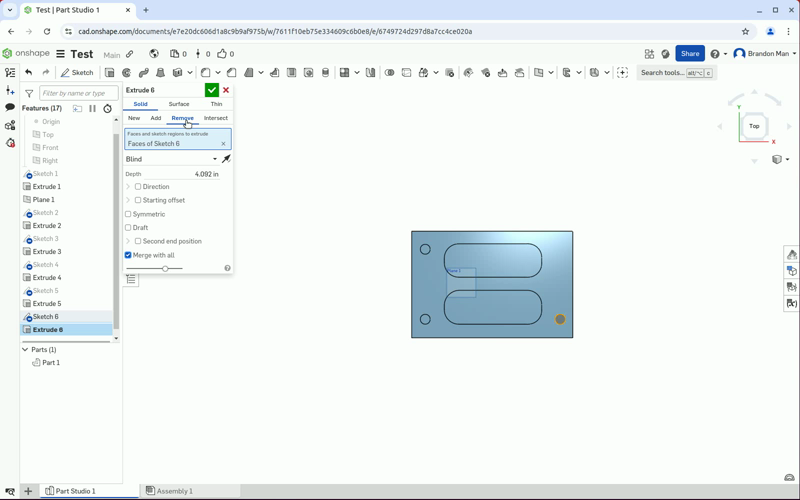
key(enter)
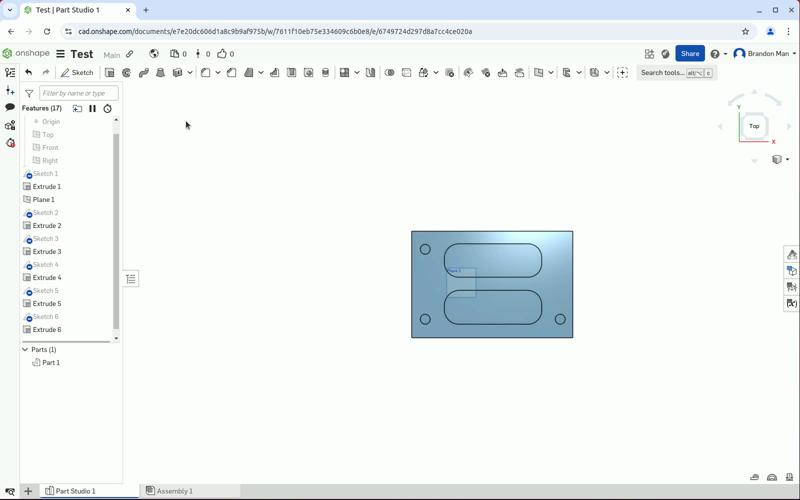
key(shift+h)
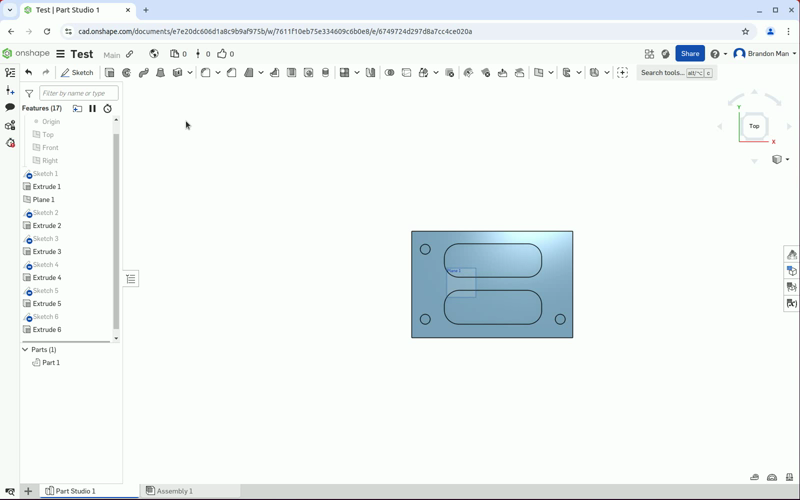
key(shift+h)
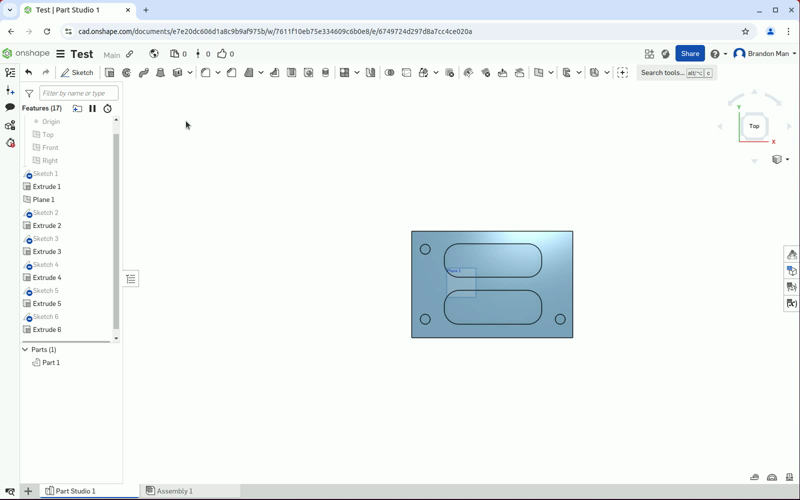
mouse_move(69, 176)
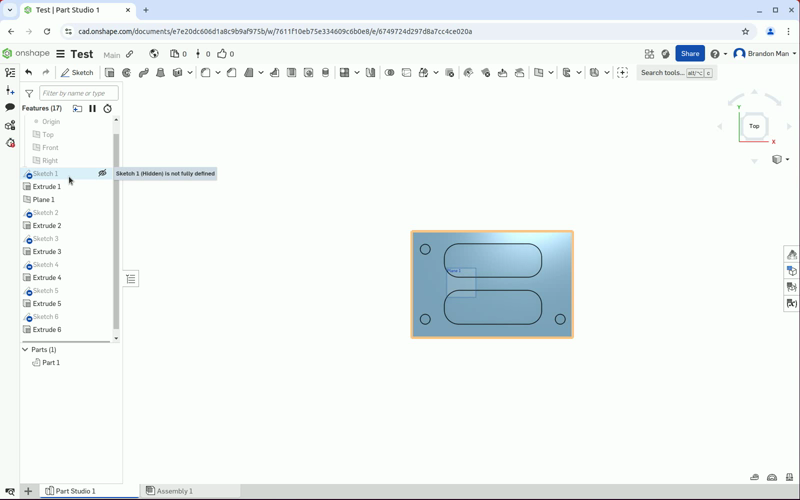
click(69, 176)
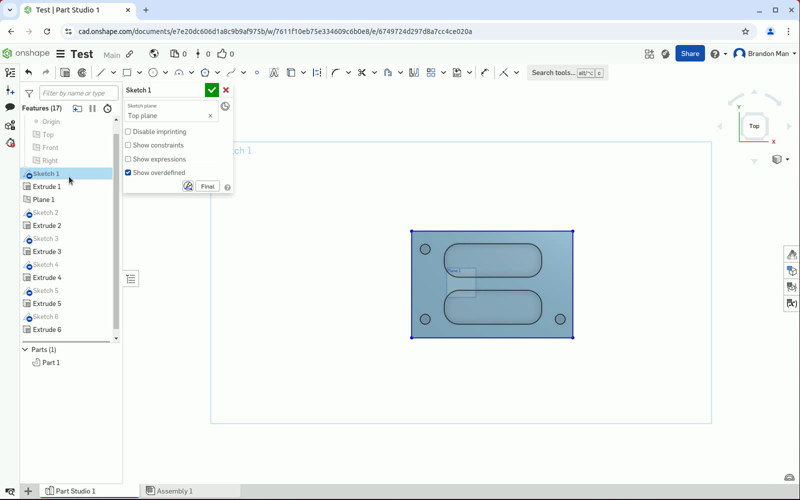
mouse_move(229, 92)
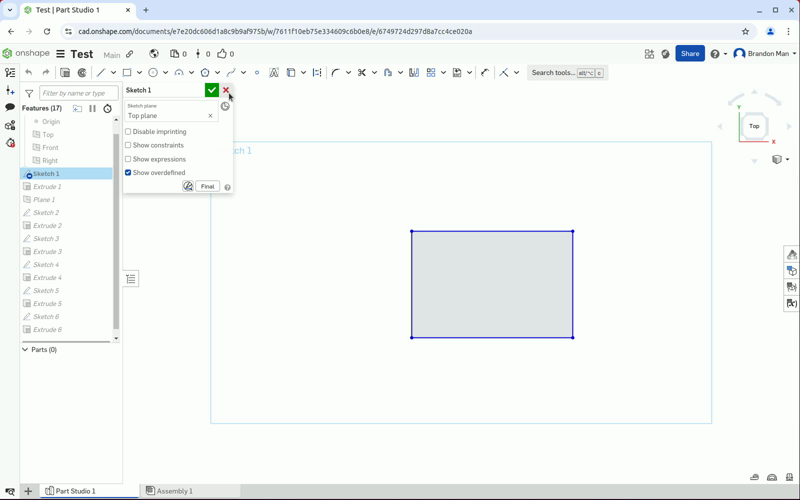
click(229, 92)
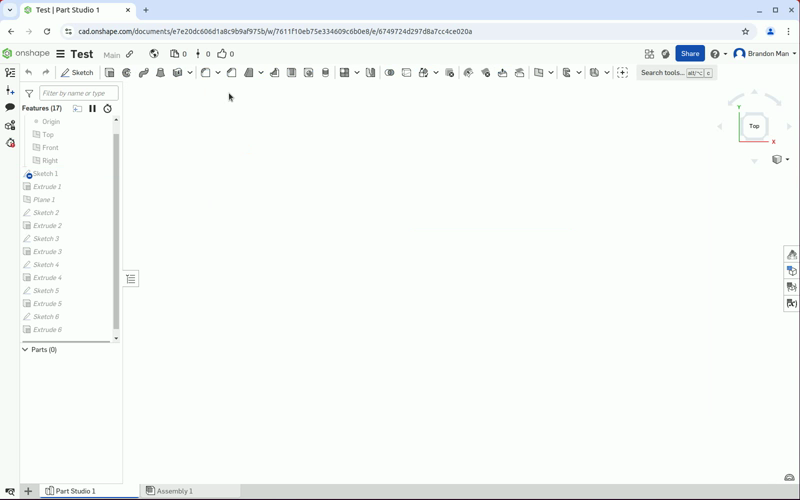
key(shift+s)
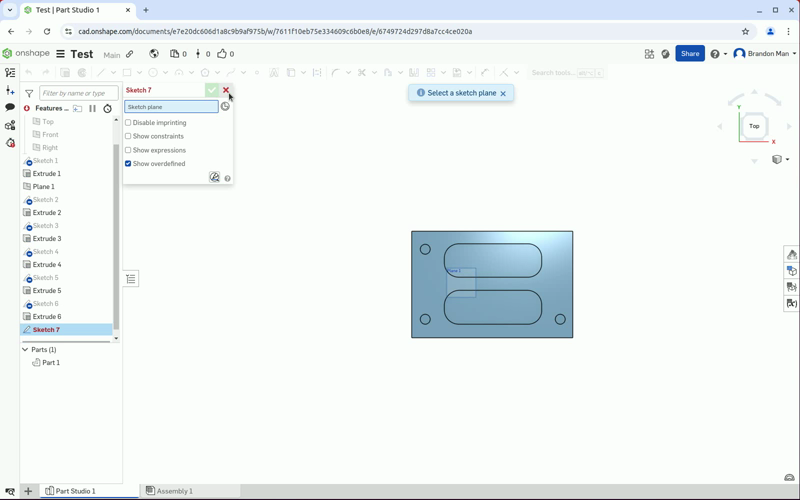
mouse_move(69, 189)
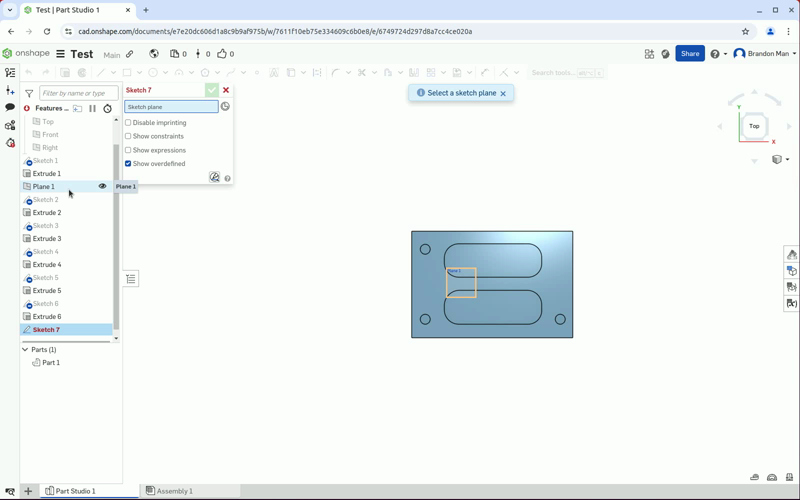
click(69, 189)
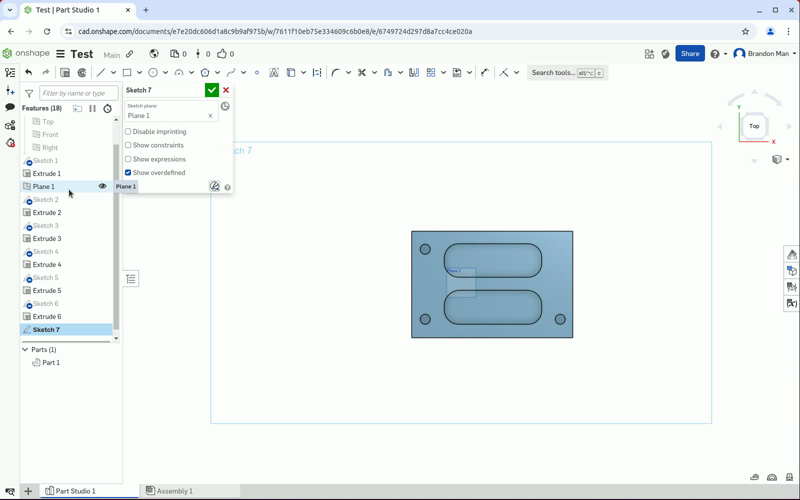
mouse_move(73, 352)
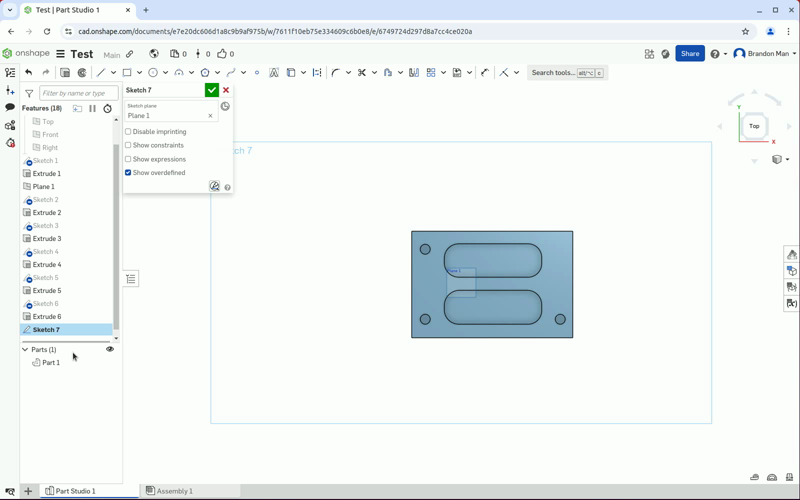
key(y)
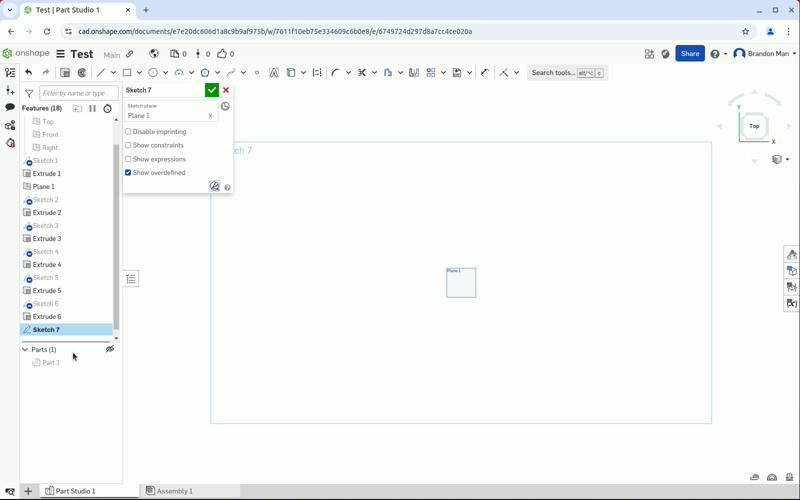
key(c)
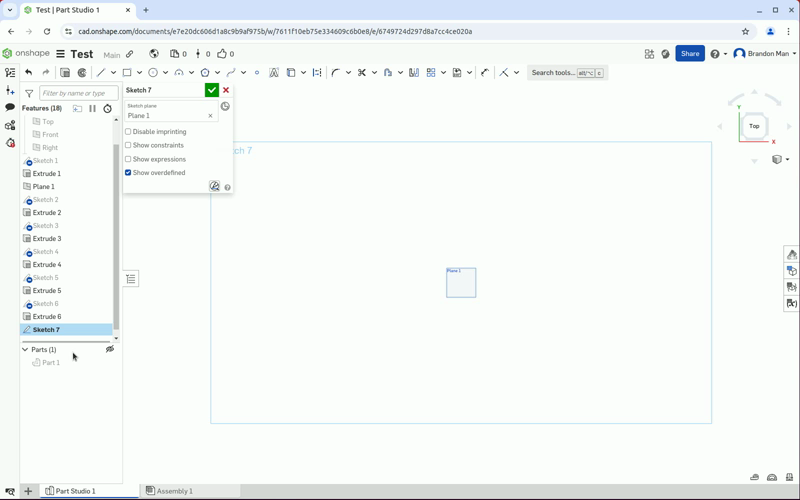
key_down(shift)
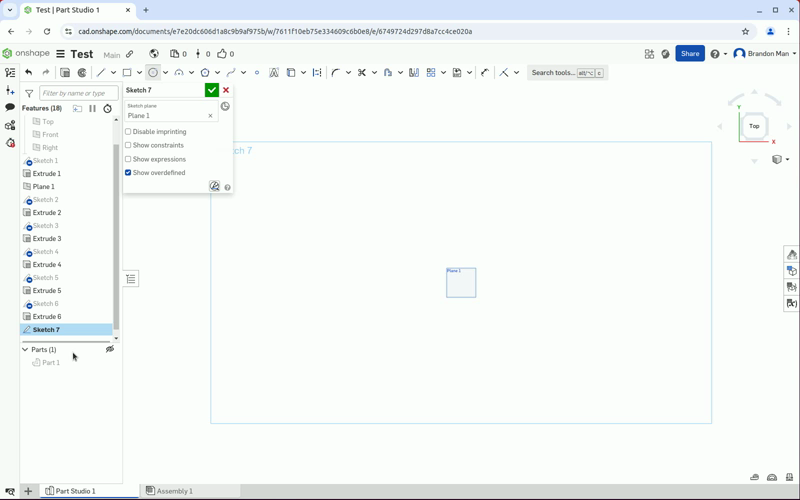
mouse_move(560, 249)
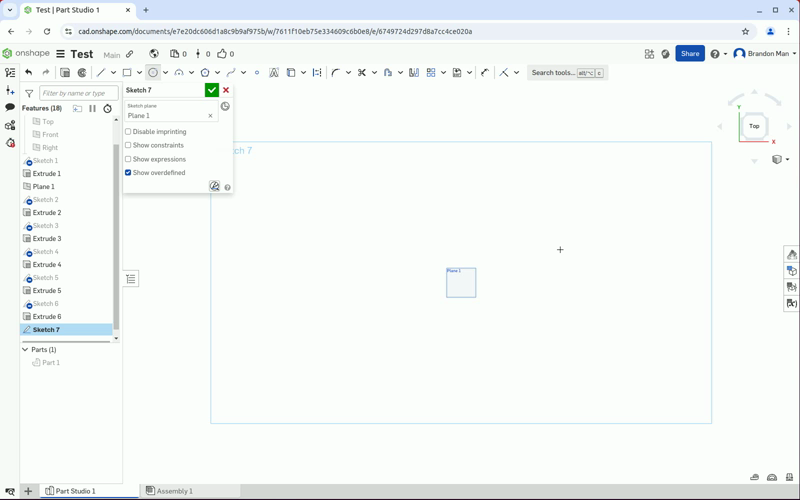
click(560, 249)
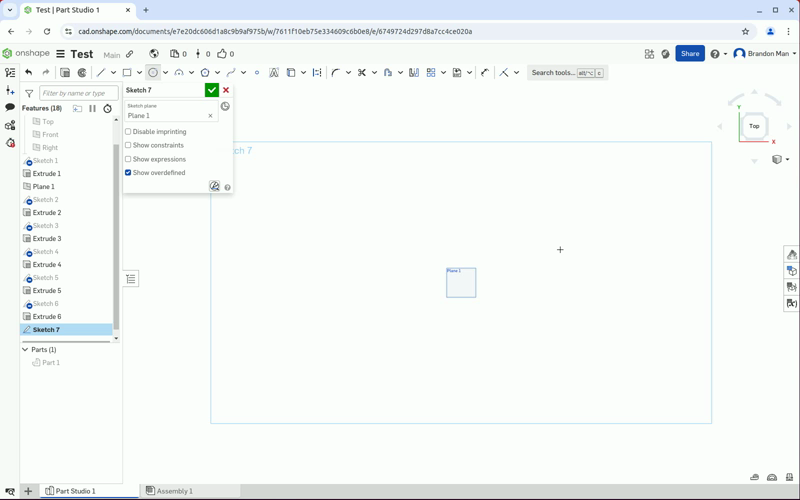
key_up(shift)
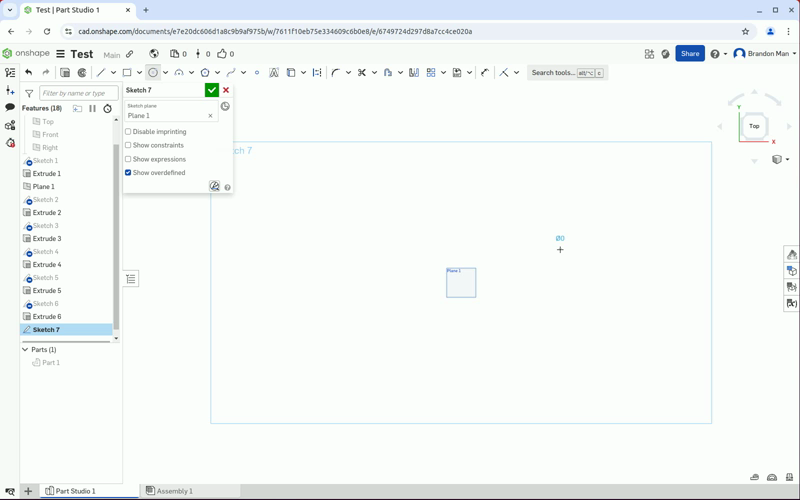
mouse_move(565, 249)
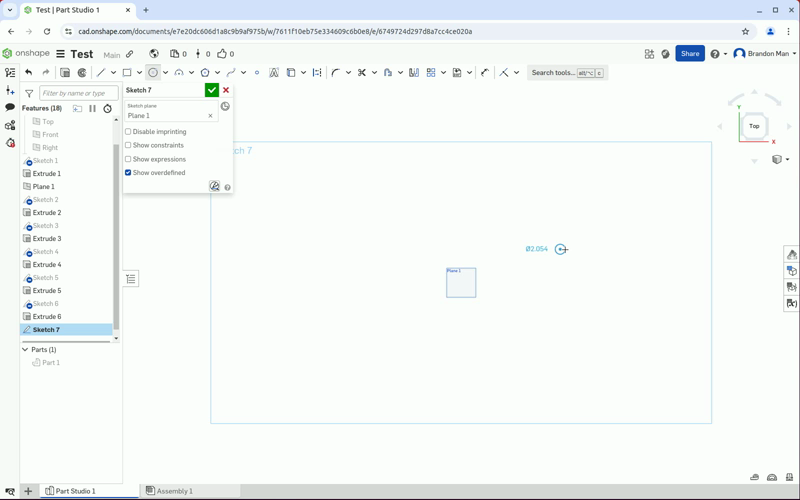
click(565, 249)
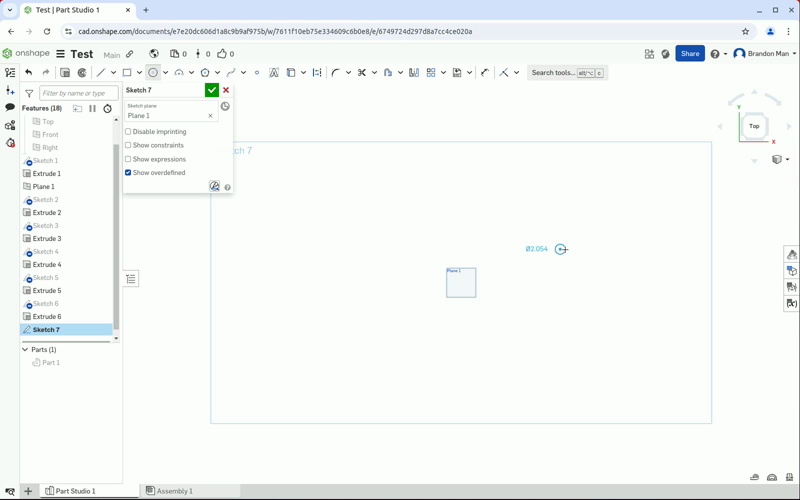
key(esc)
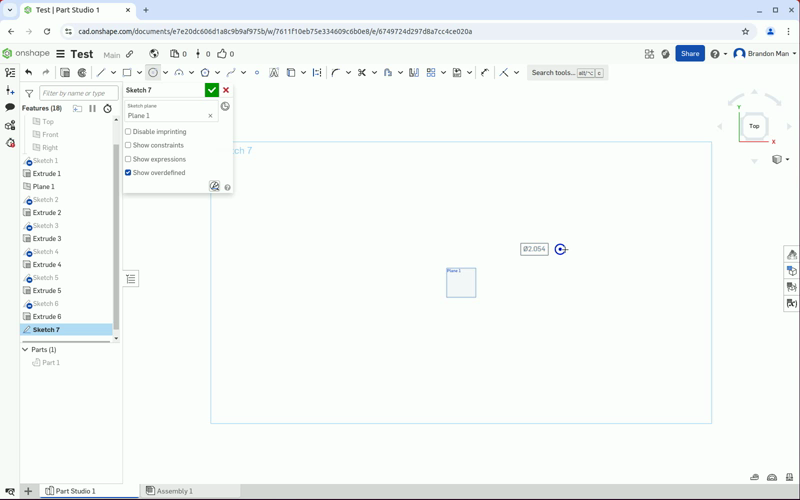
mouse_move(557, 250)
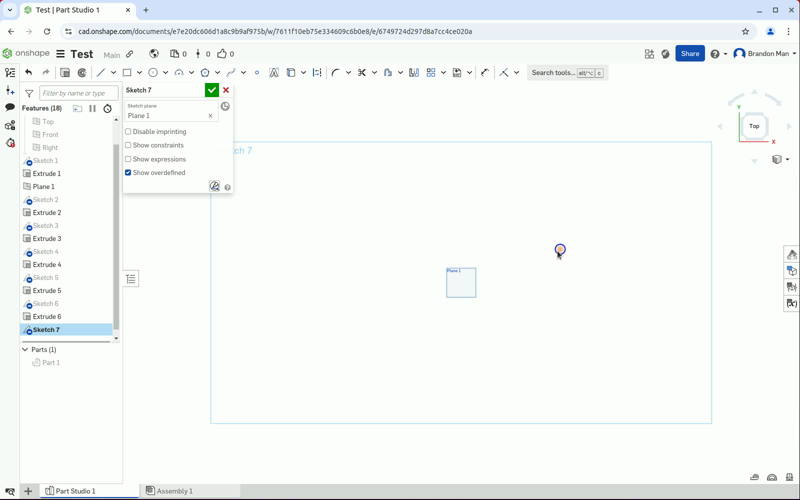
scroll(6)
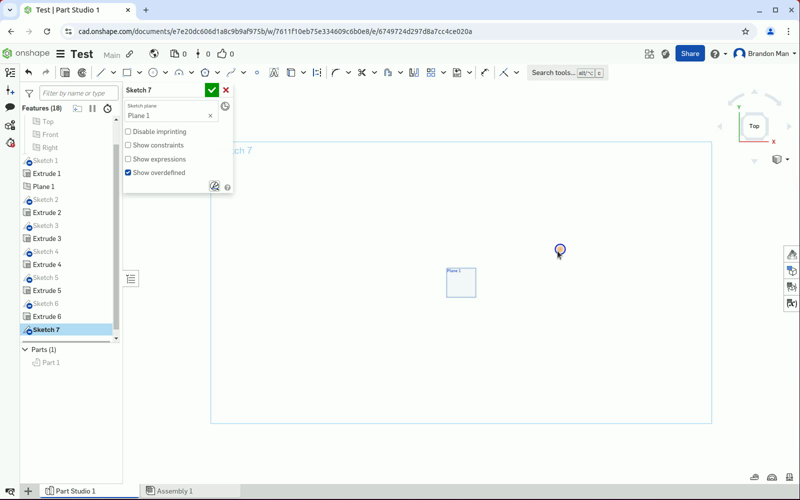
scroll(6)
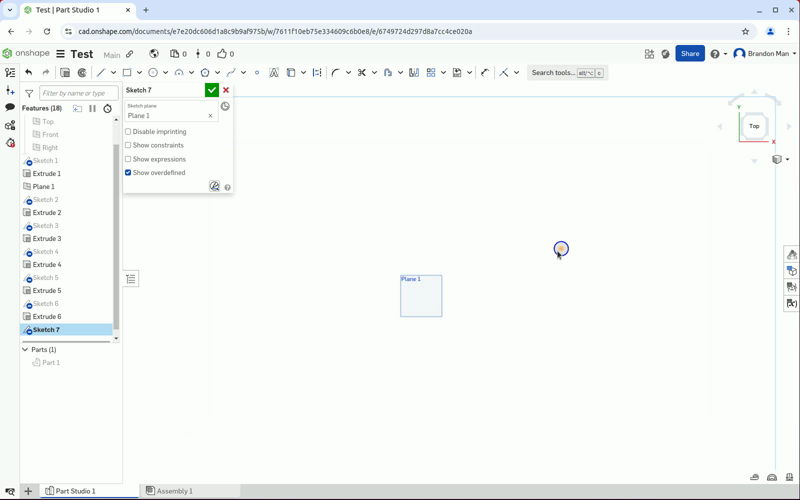
scroll(6)
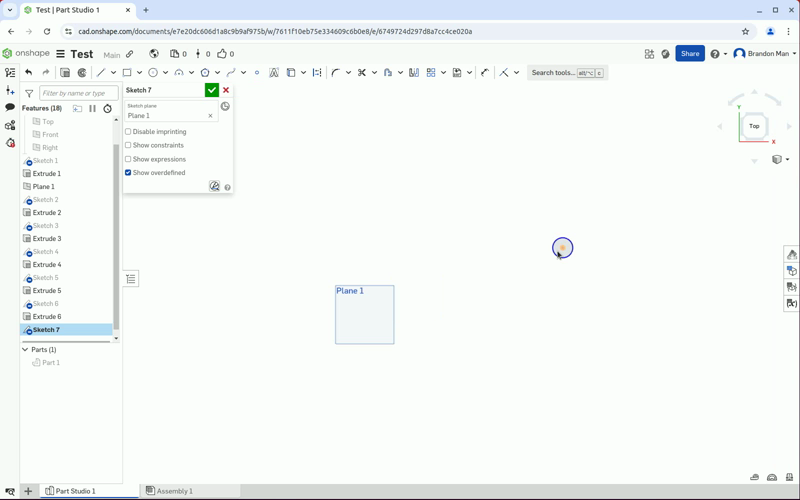
scroll(6)
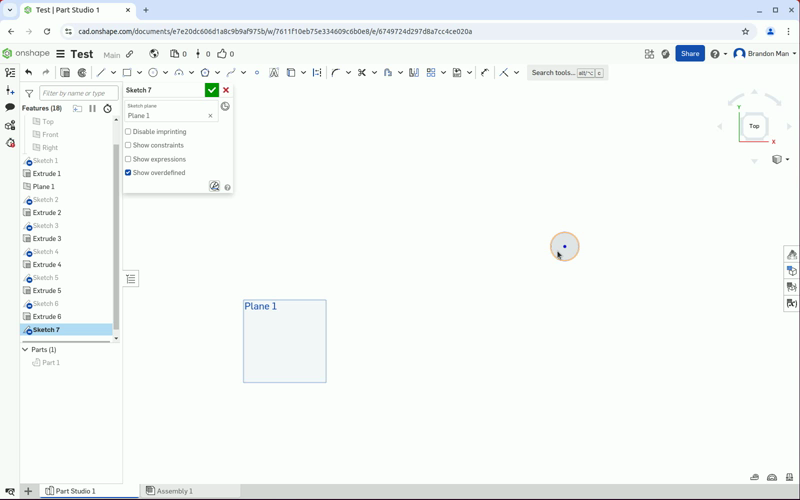
scroll(6)
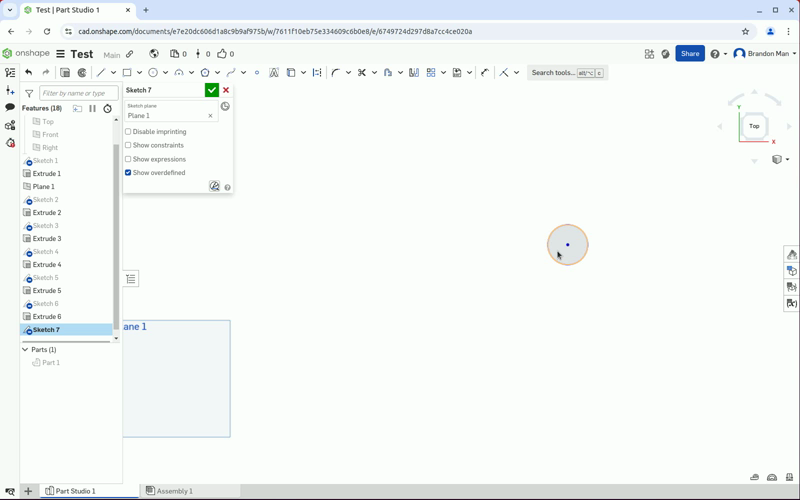
scroll(6)
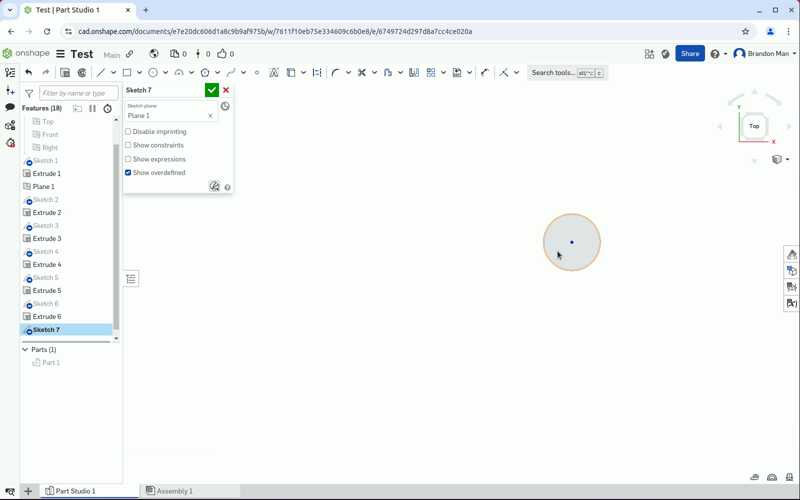
scroll(6)
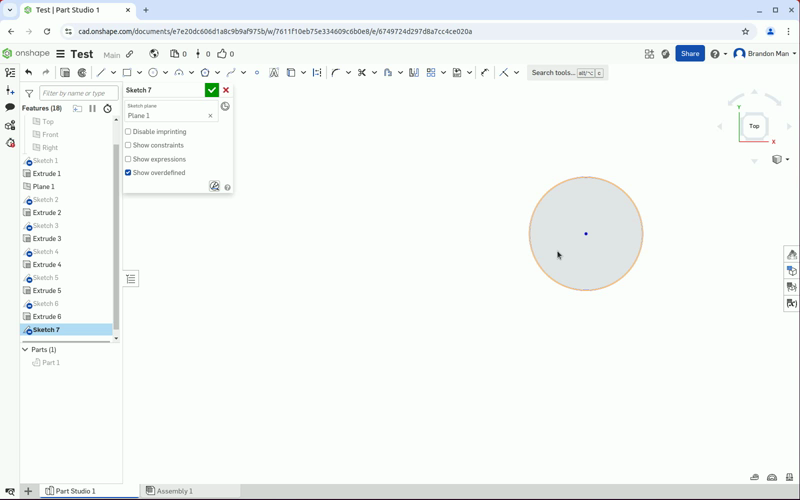
click(557, 250)
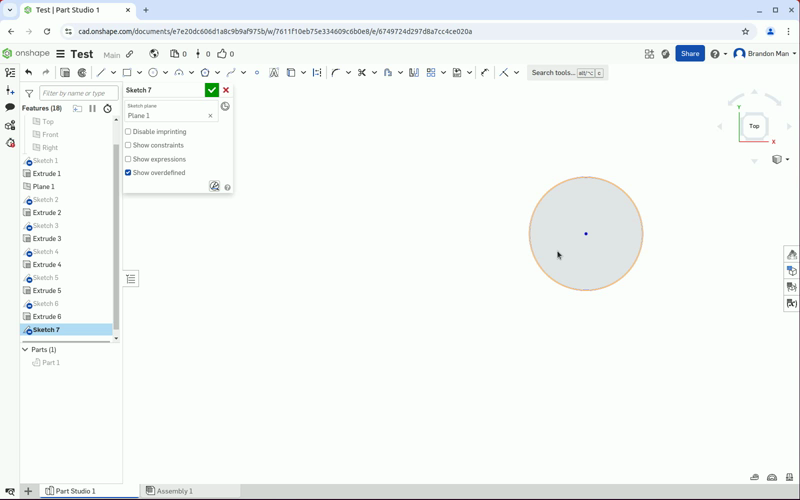
scroll(-6)
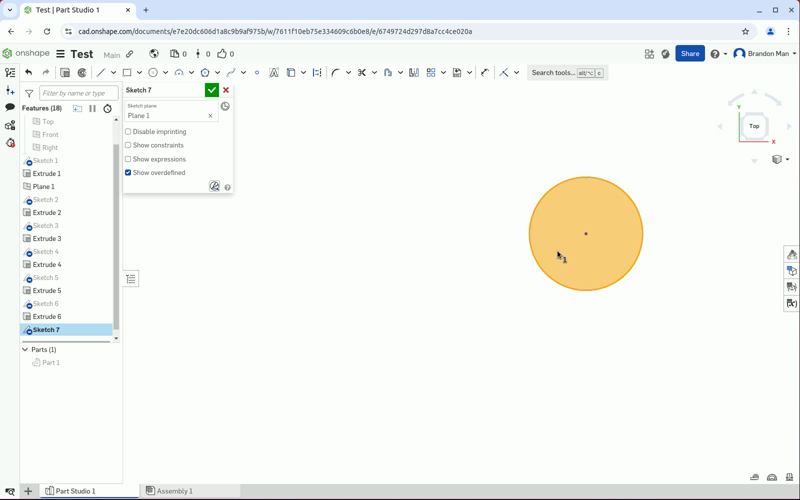
scroll(-6)
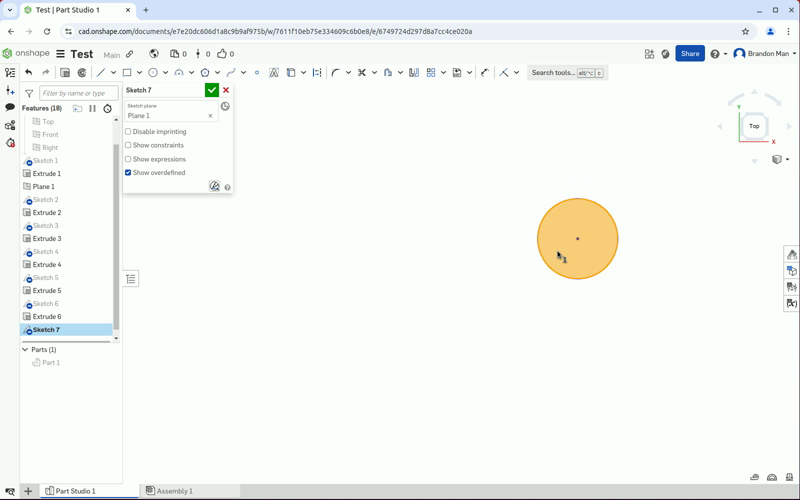
scroll(-6)
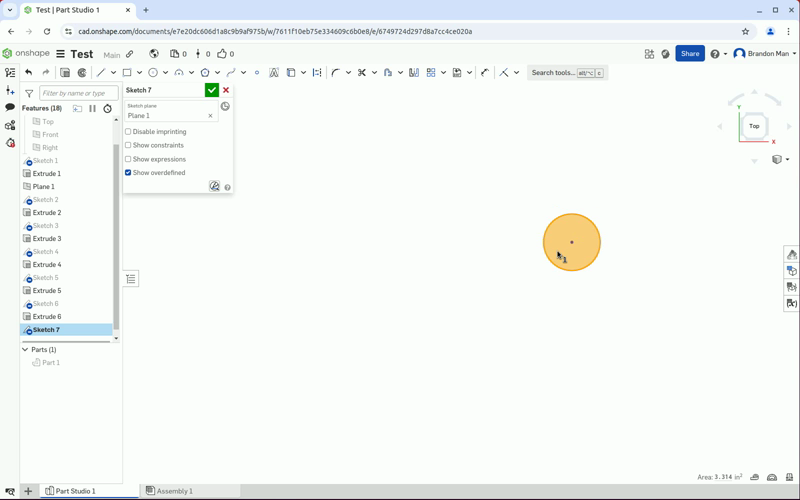
scroll(-6)
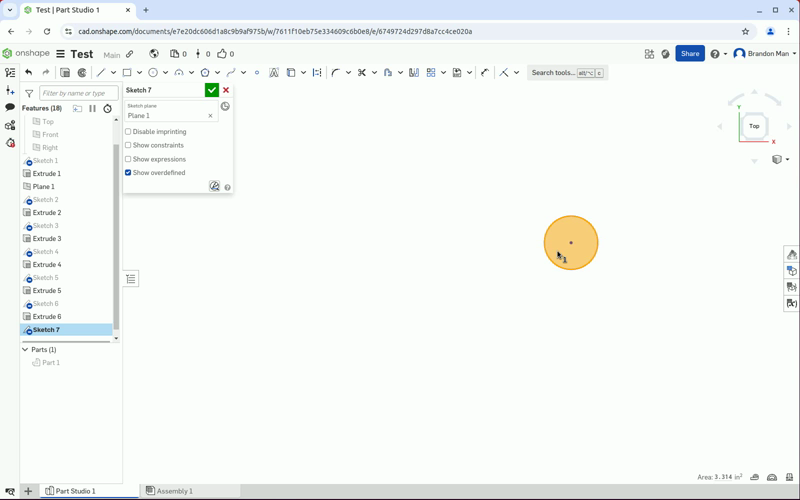
scroll(-6)
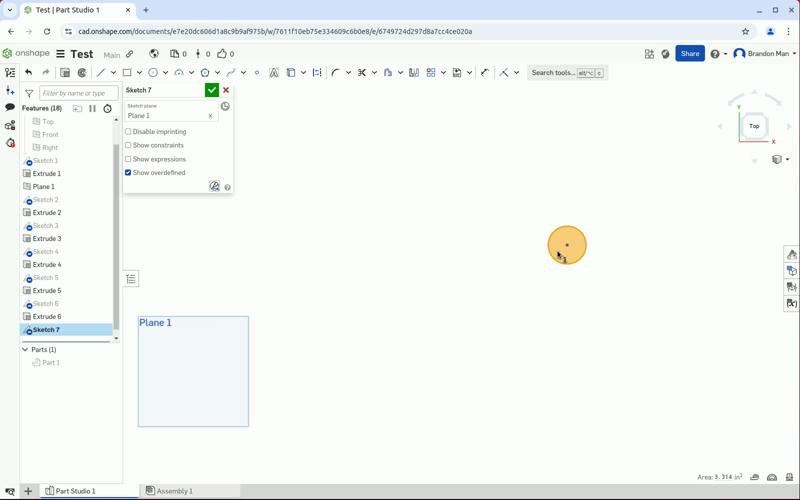
scroll(-6)
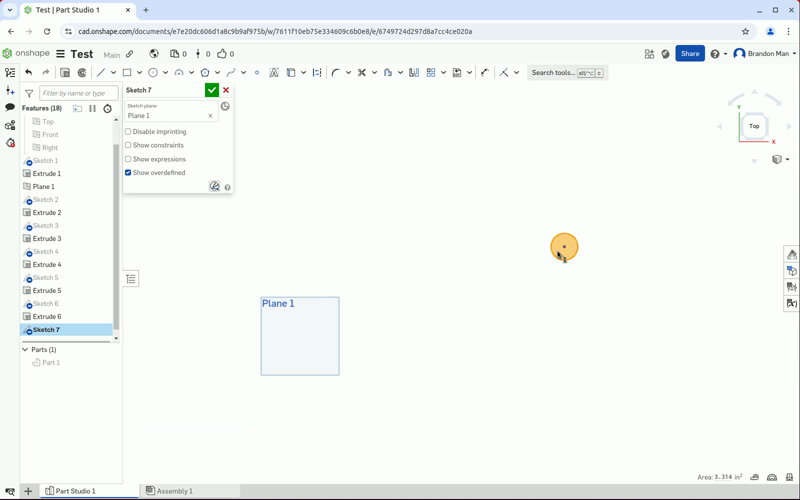
scroll(-6)
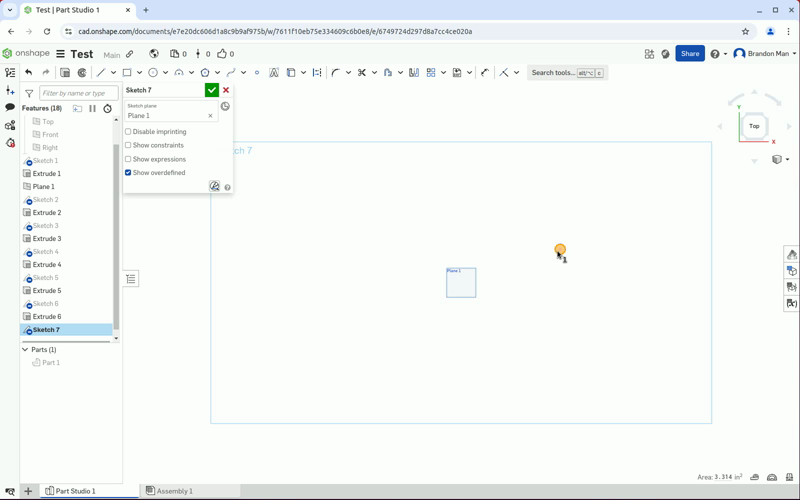
mouse_move(73, 352)
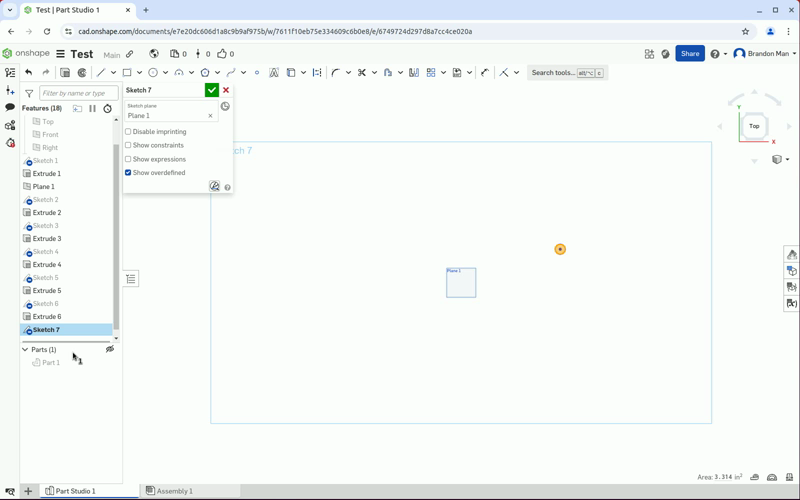
key(shift+y)
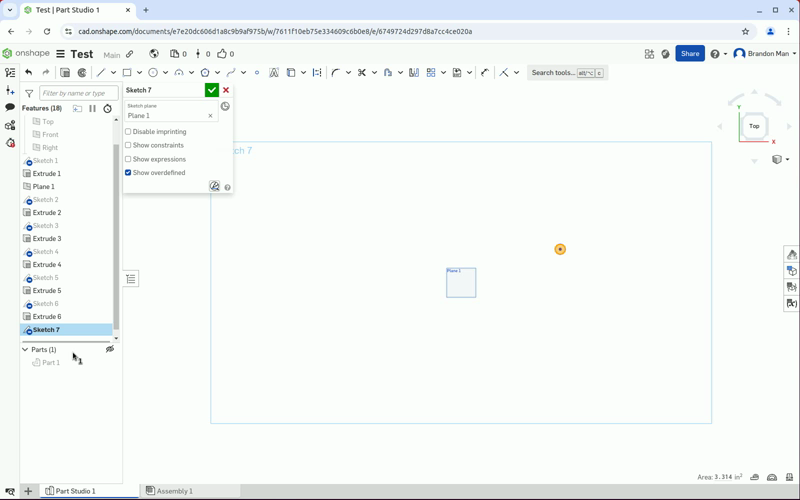
key(shift+e)
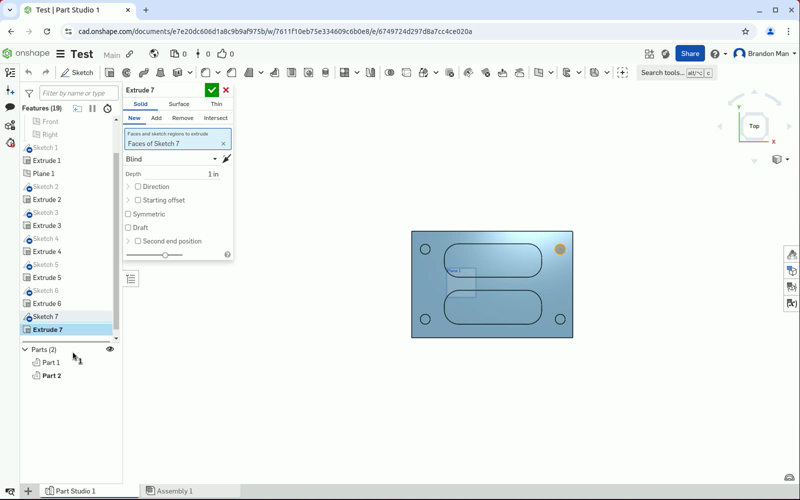
mouse_move(143, 106)
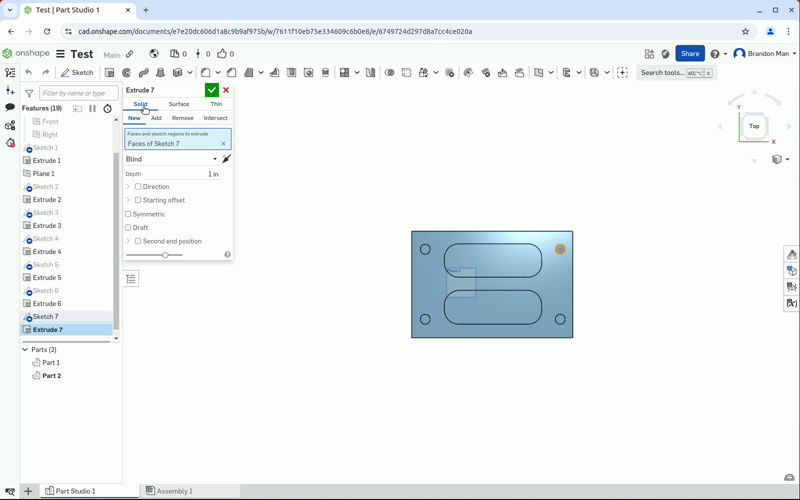
click(143, 106)
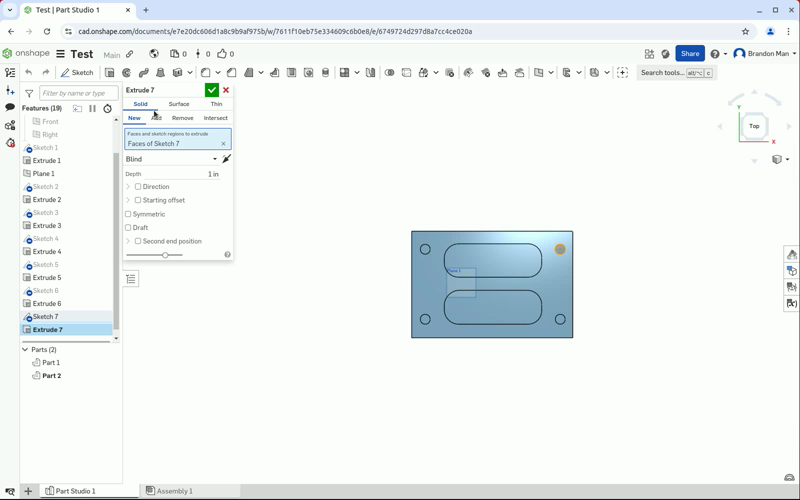
mouse_move(186, 120)
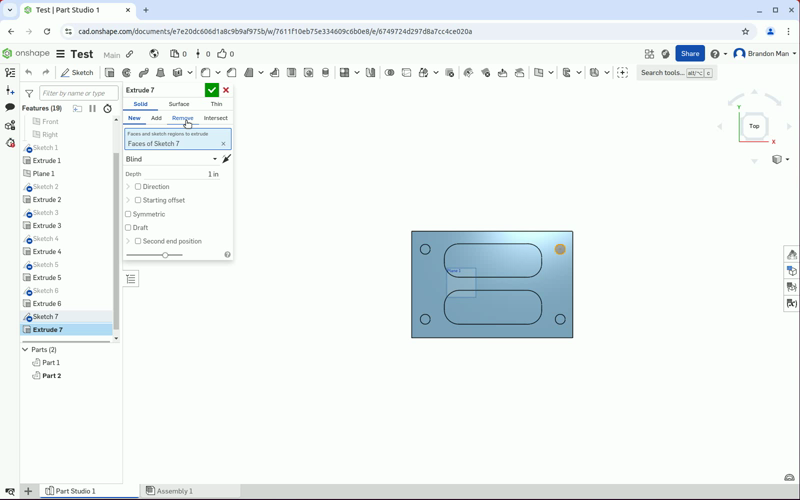
click(186, 120)
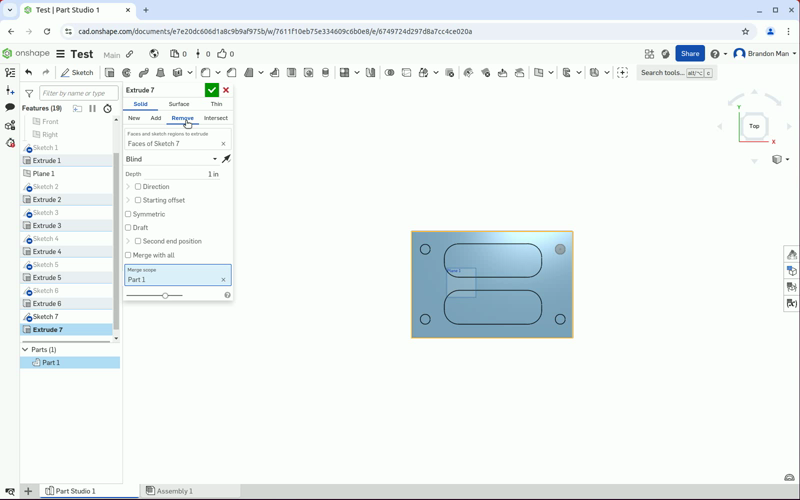
key(tab, 4)
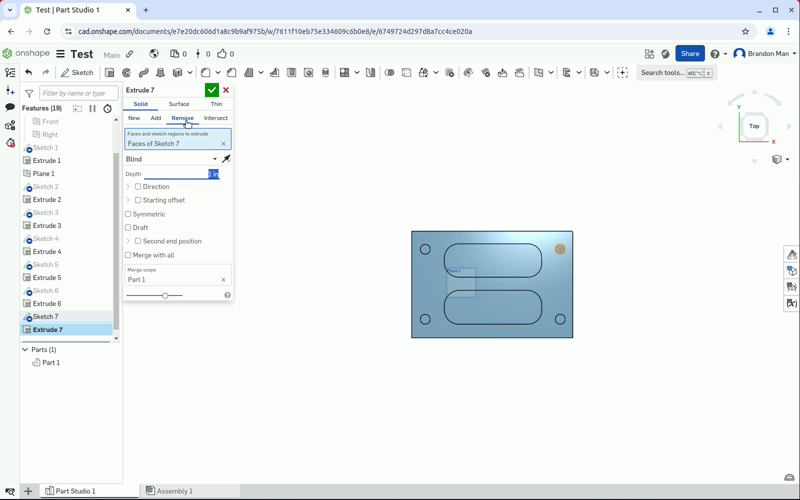
text(4.092)
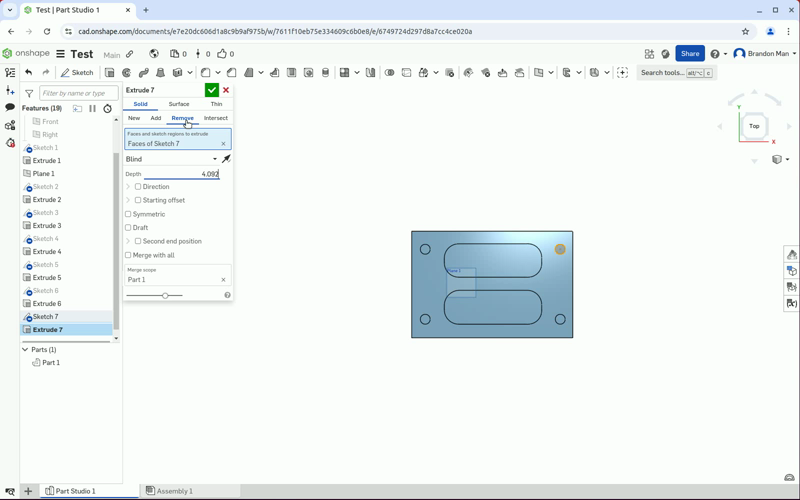
key(tab, 6)
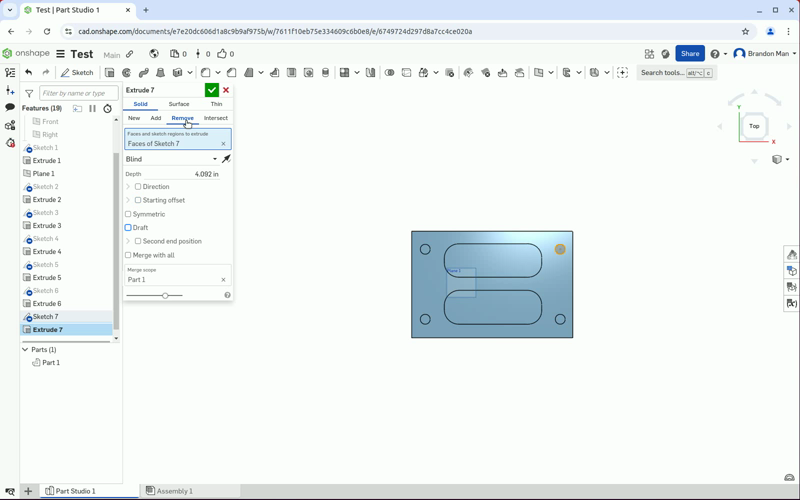
key(space)
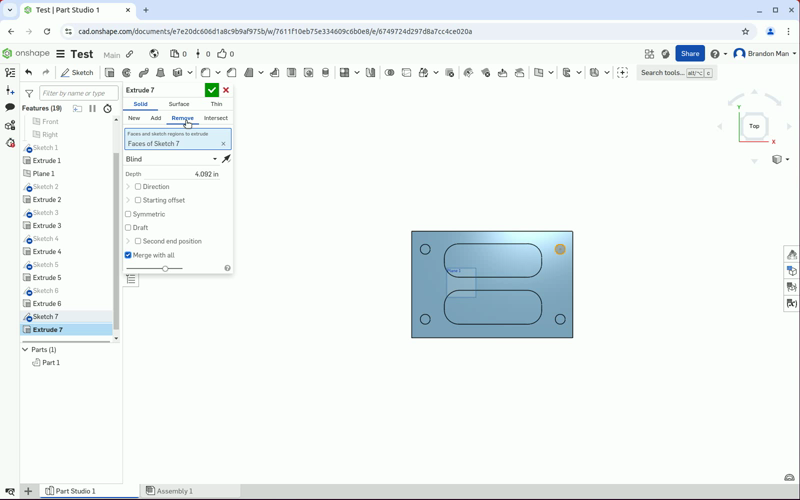
key(enter)
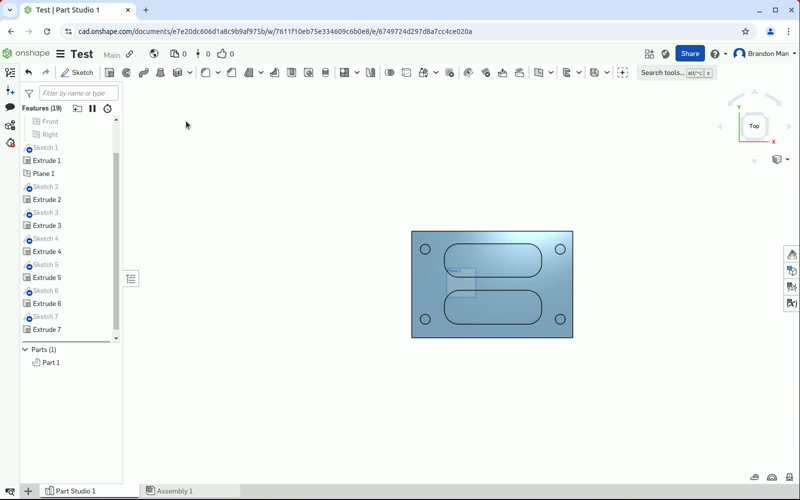
key(shift+h)
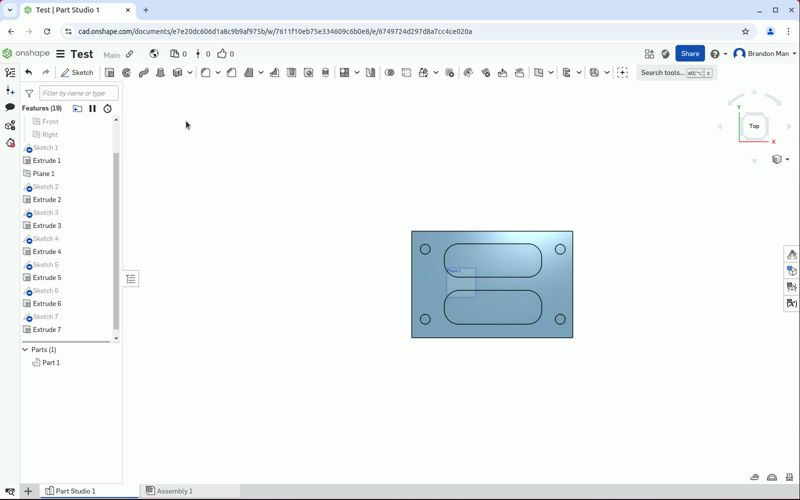
key(shift+h)
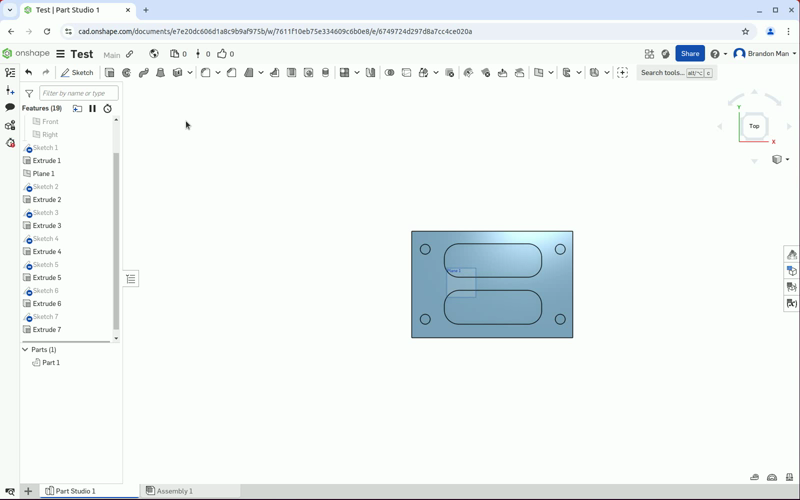
mouse_move(69, 150)
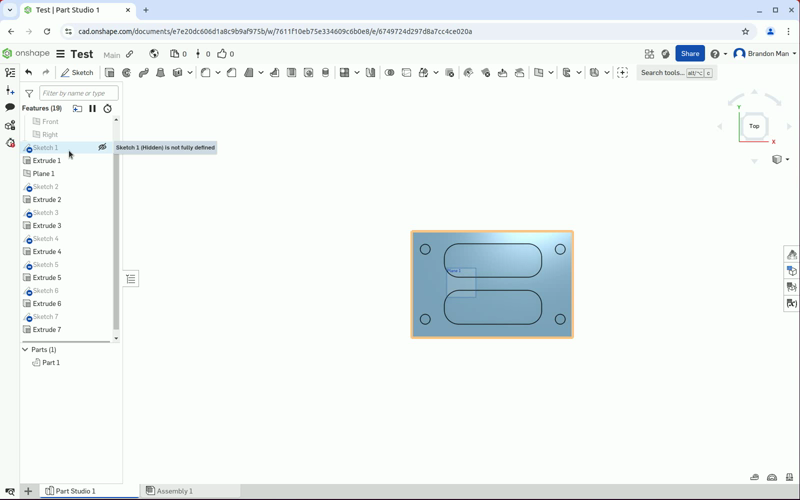
click(69, 150)
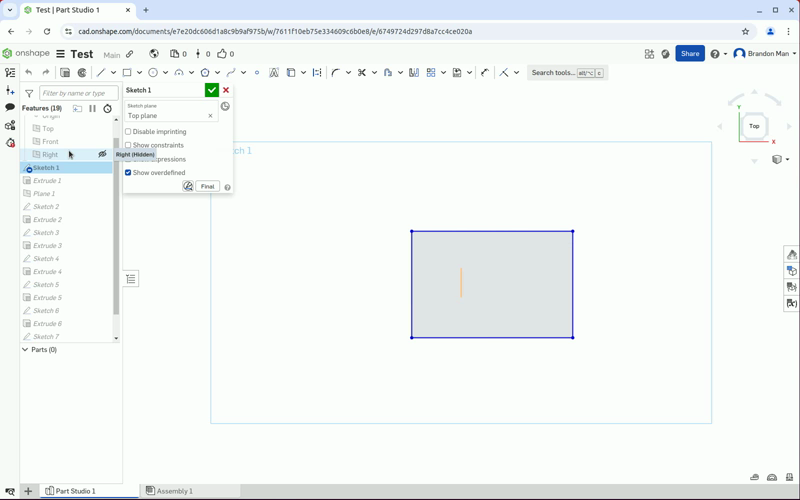
mouse_move(229, 92)
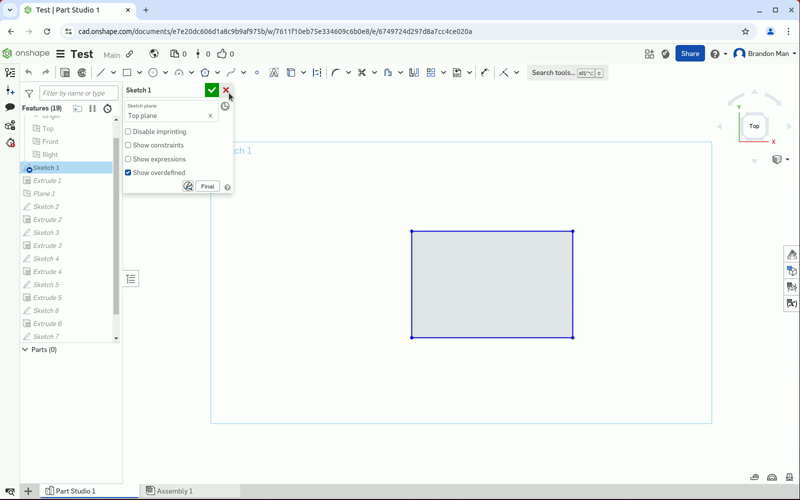
click(229, 92)
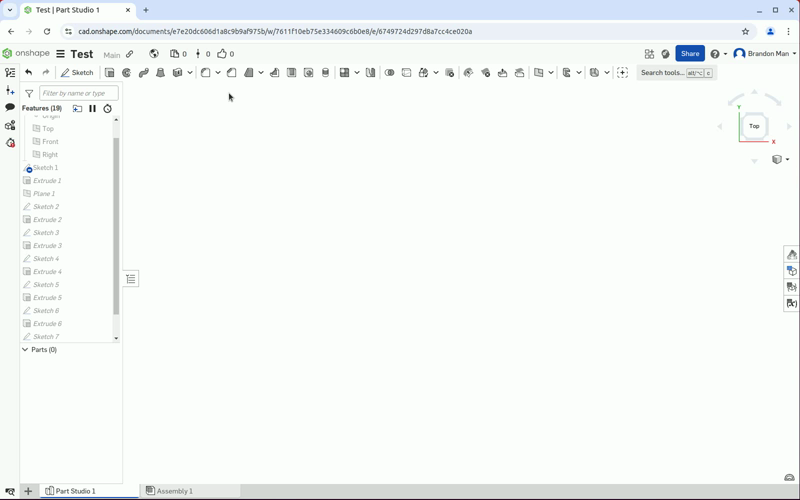
key(shift+s)
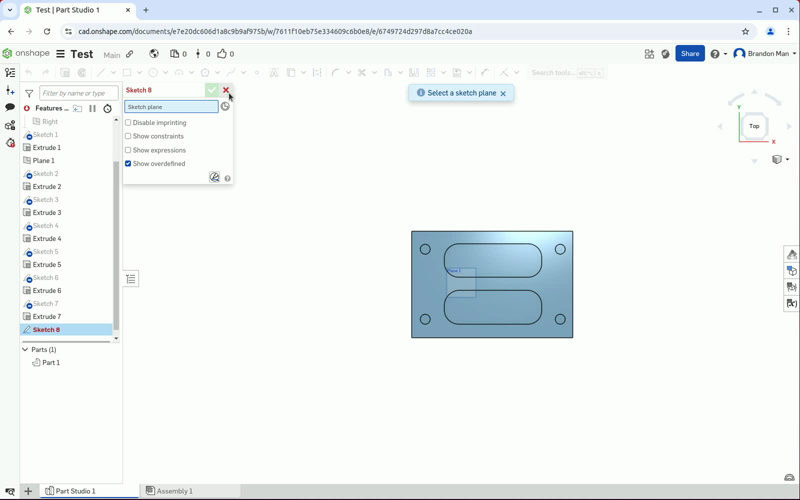
mouse_move(69, 163)
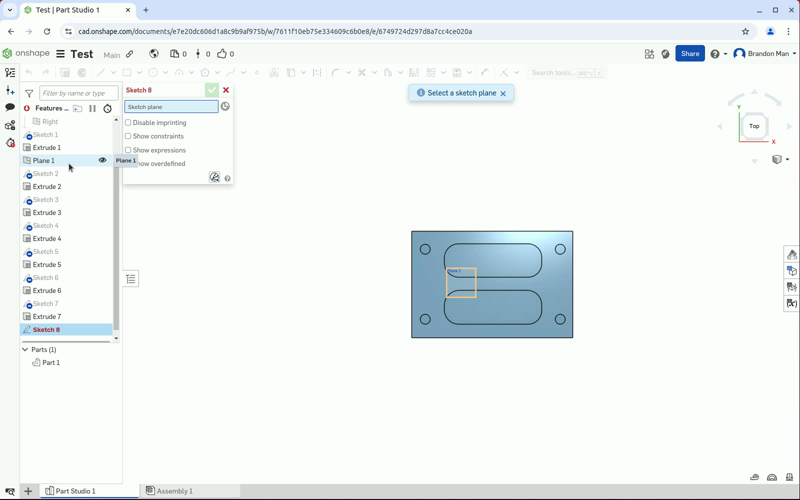
click(69, 163)
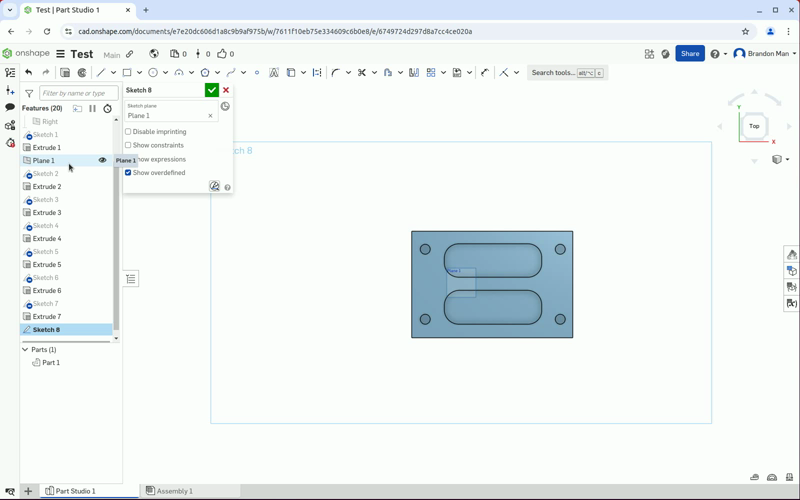
mouse_move(73, 352)
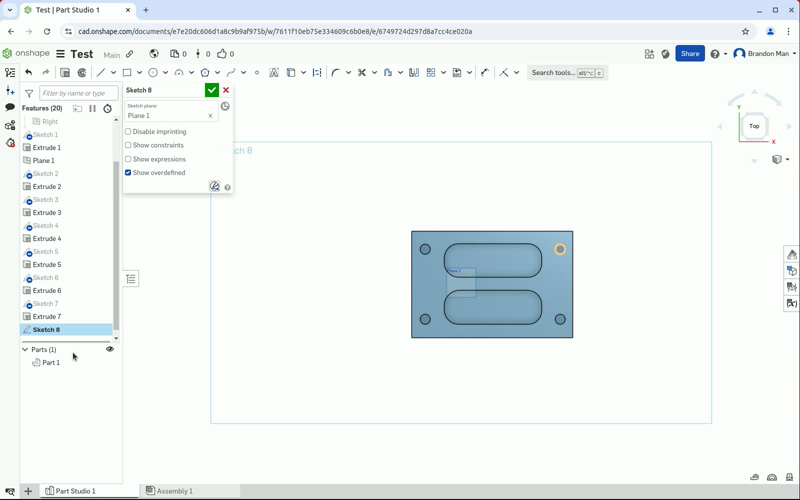
key(y)
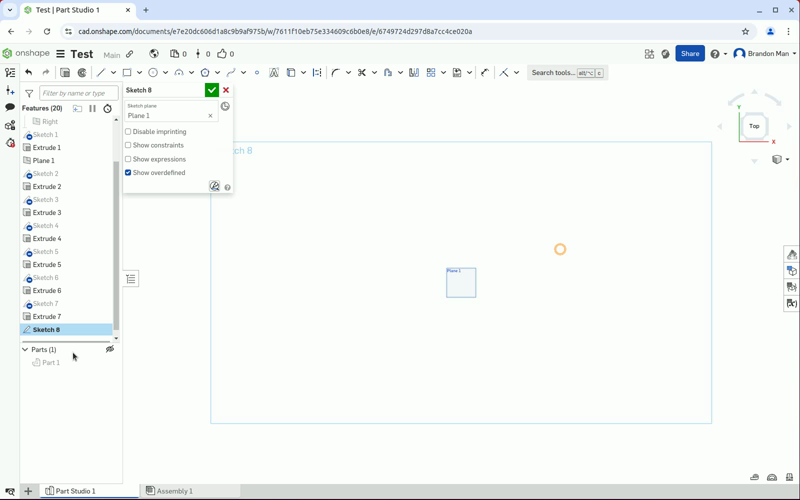
key(c)
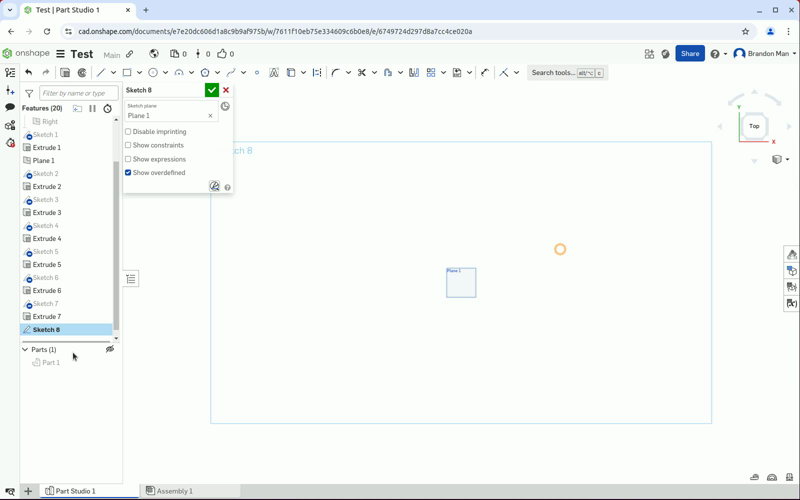
key_down(shift)
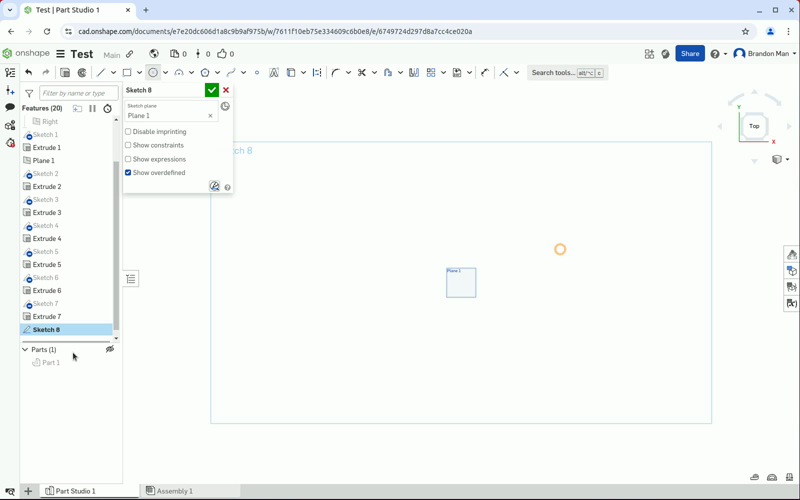
mouse_move(431, 284)
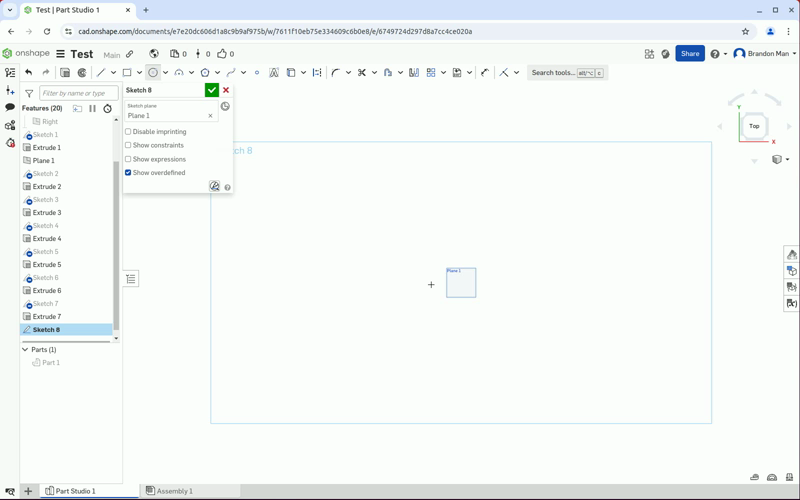
click(431, 284)
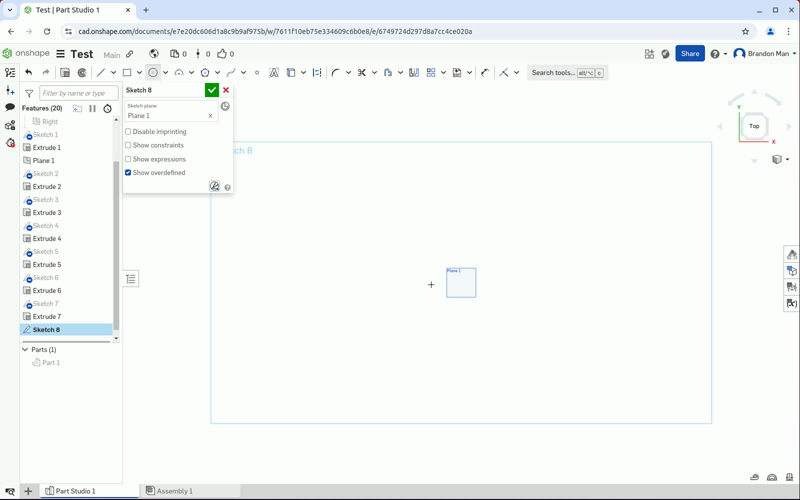
key_up(shift)
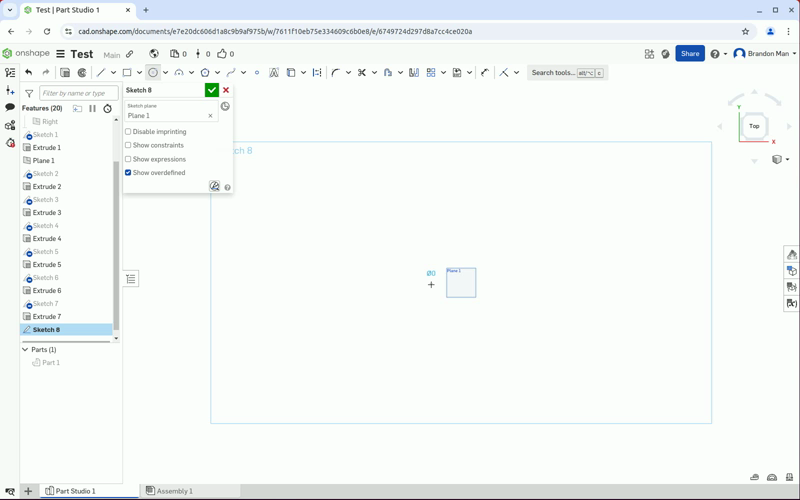
mouse_move(441, 284)
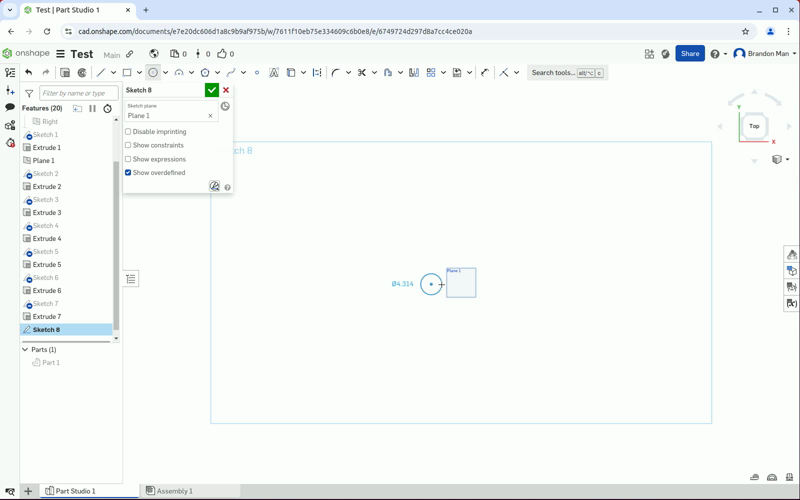
click(441, 284)
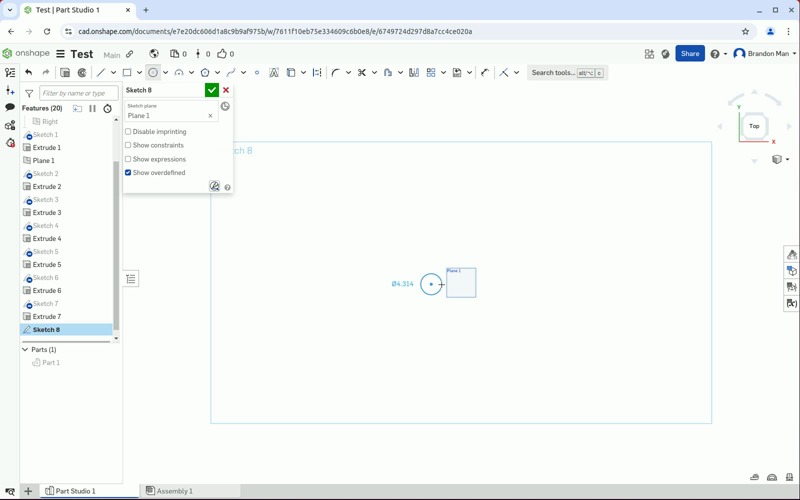
key(esc)
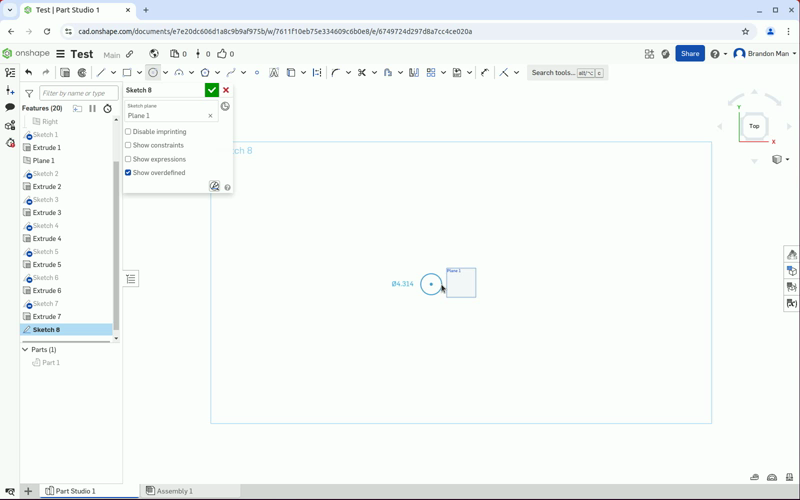
mouse_move(434, 282)
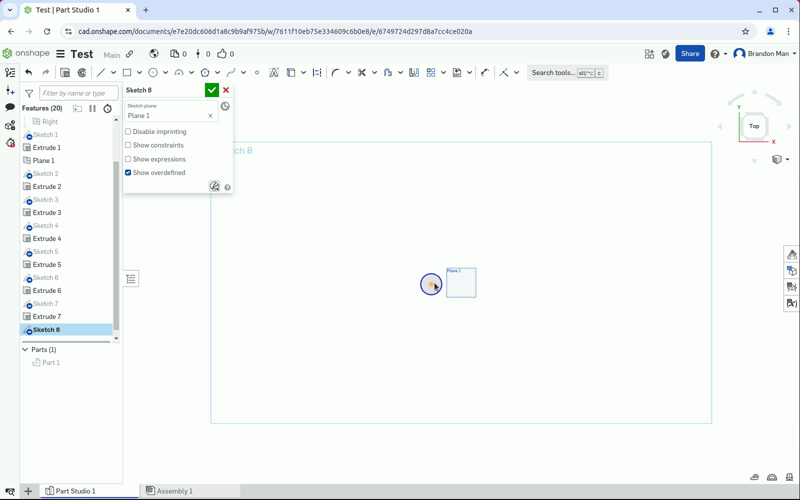
scroll(6)
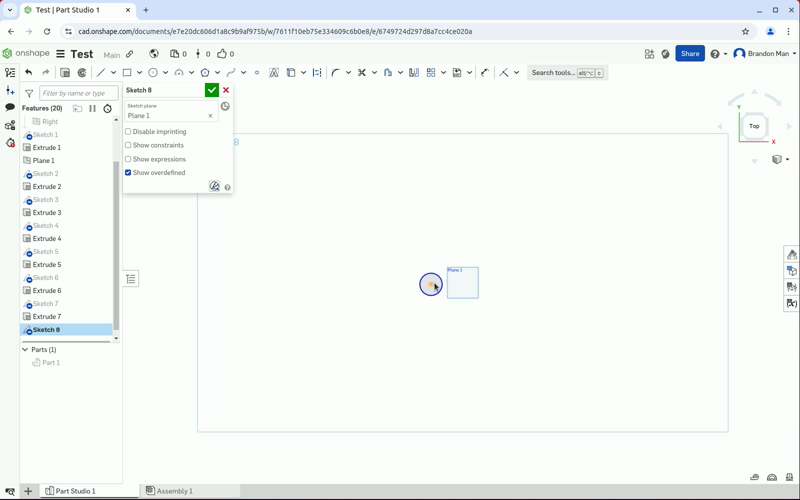
scroll(6)
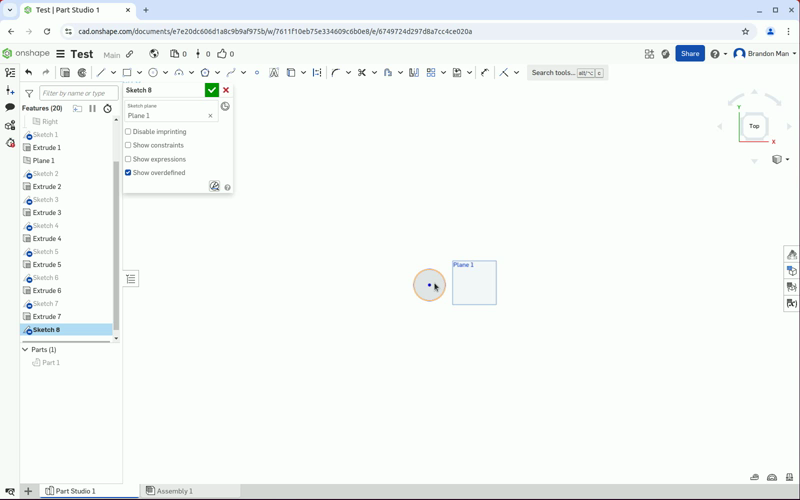
scroll(6)
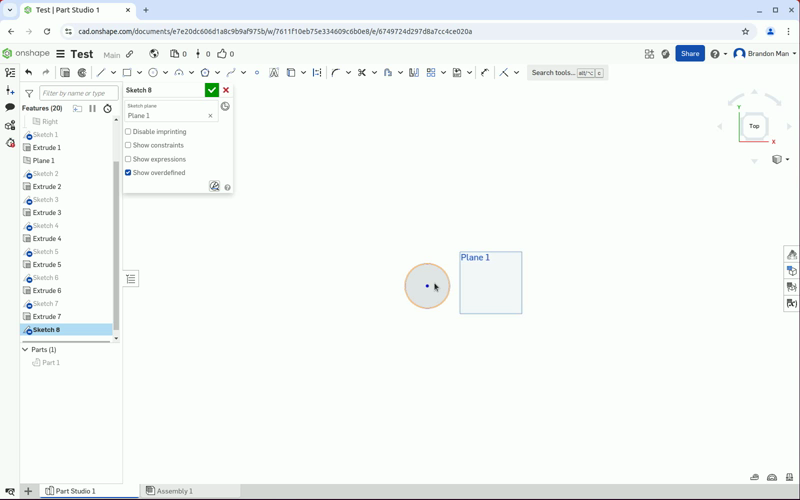
scroll(6)
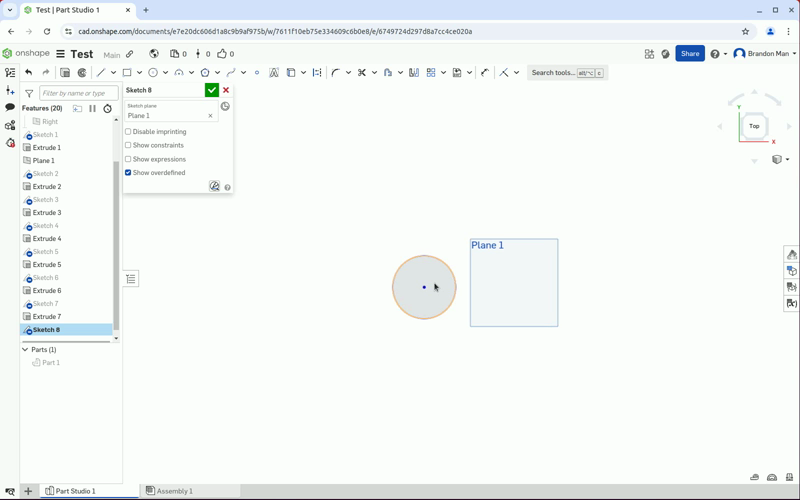
scroll(6)
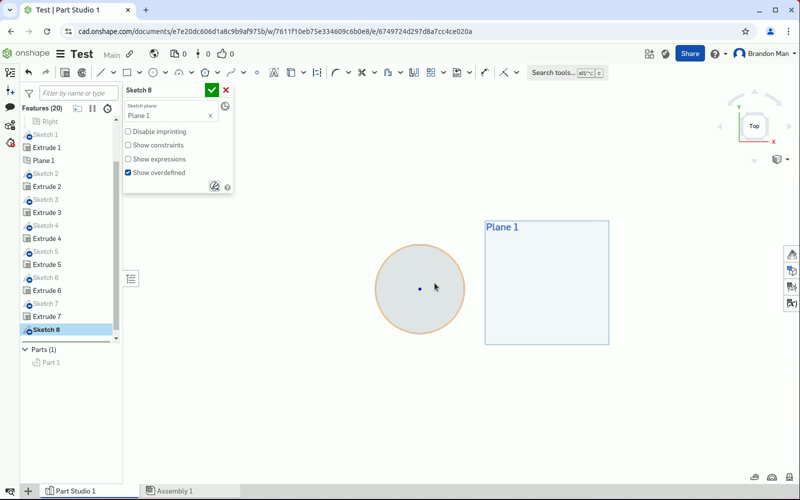
scroll(6)
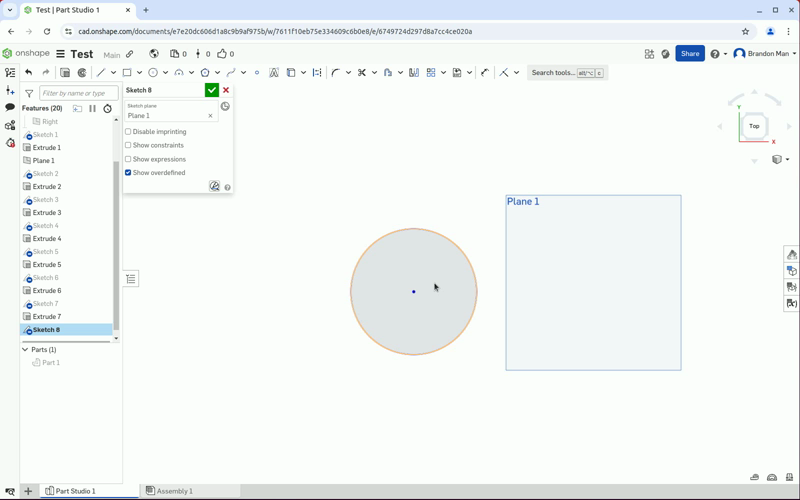
scroll(6)
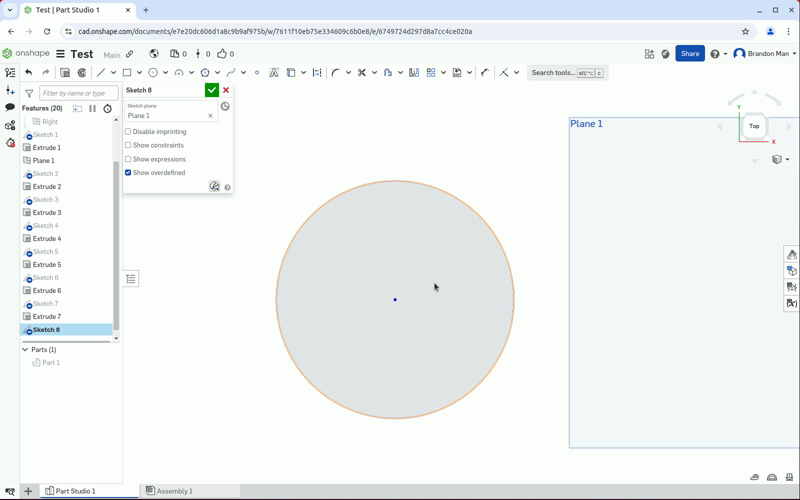
click(434, 282)
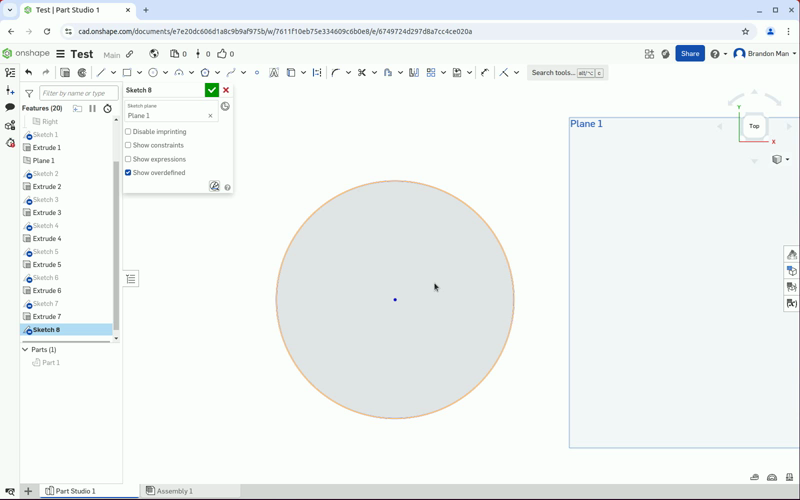
scroll(-6)
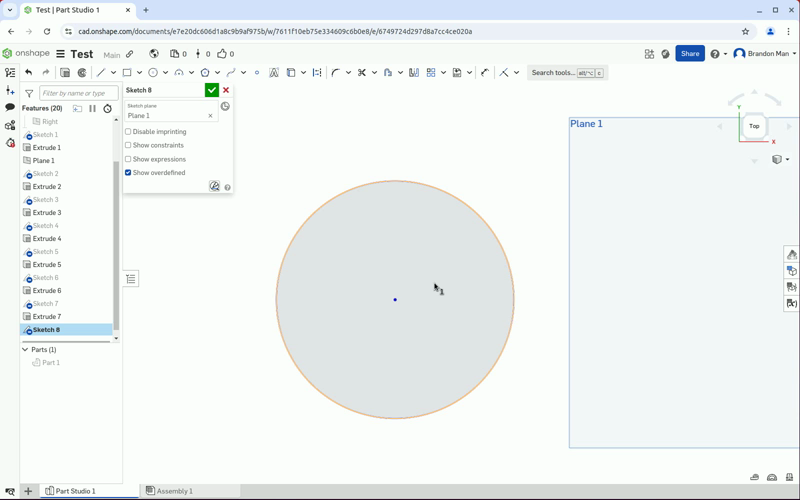
scroll(-6)
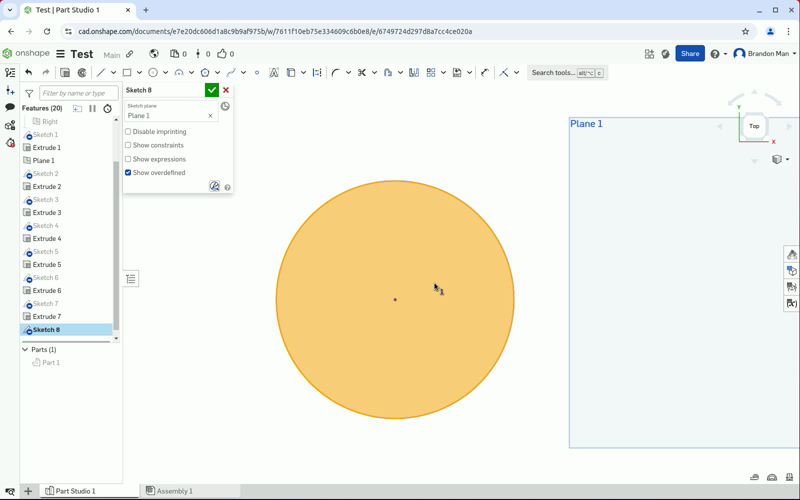
scroll(-6)
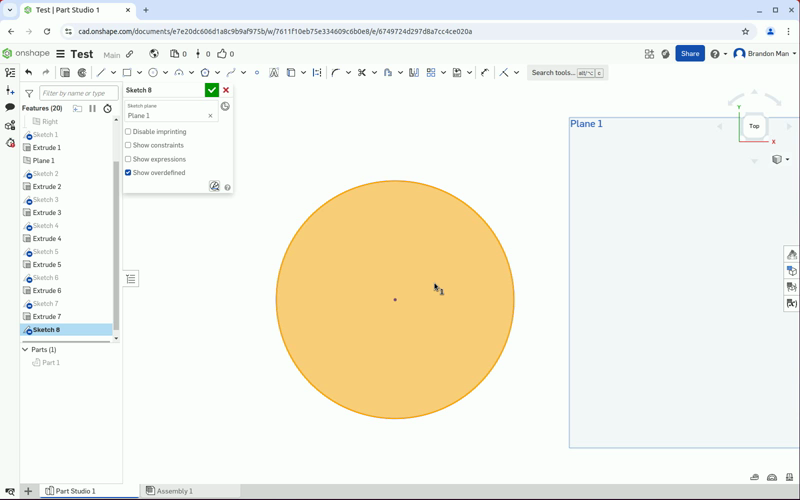
scroll(-6)
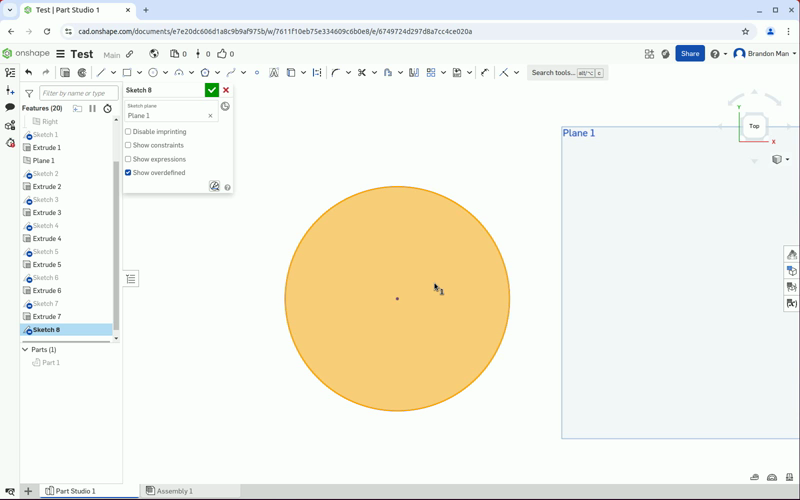
scroll(-6)
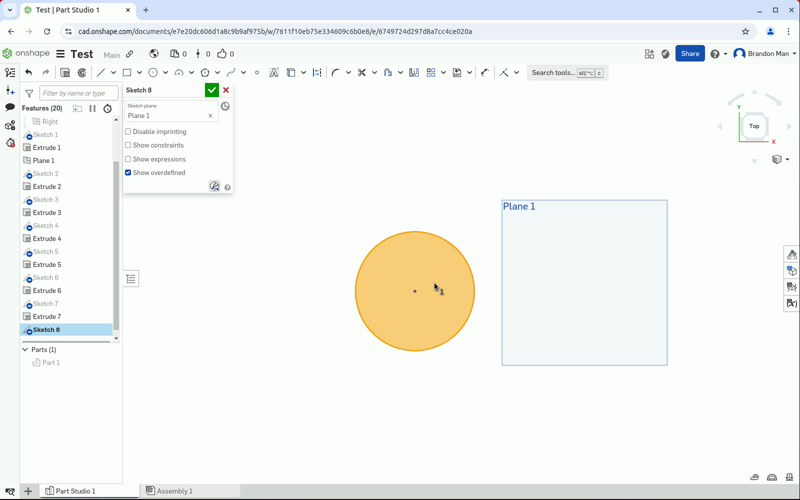
scroll(-6)
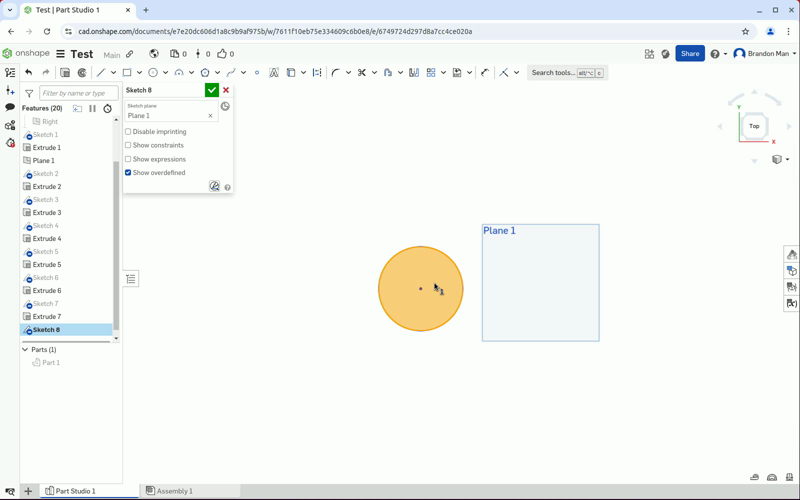
scroll(-6)
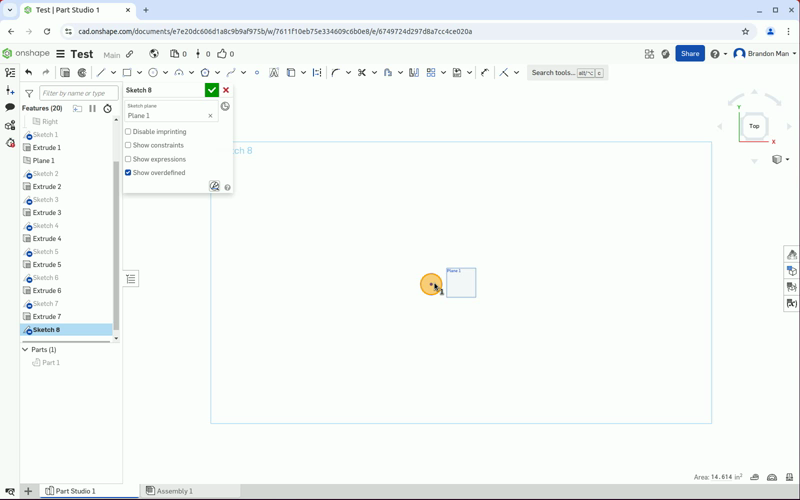
mouse_move(73, 352)
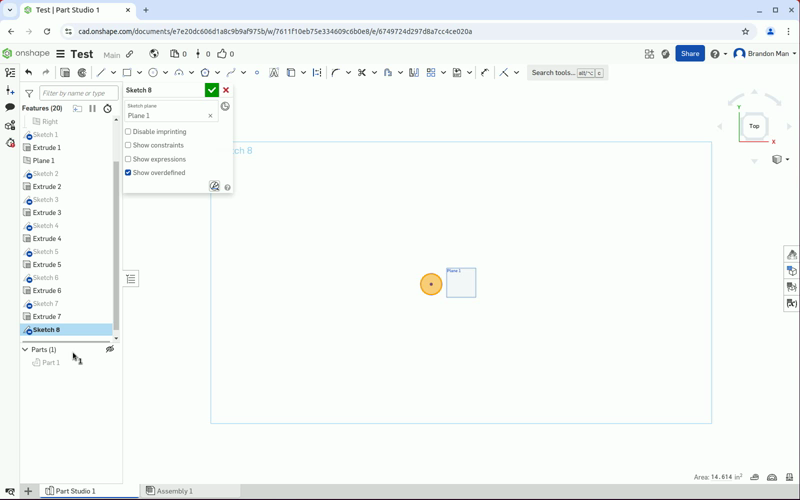
key(shift+y)
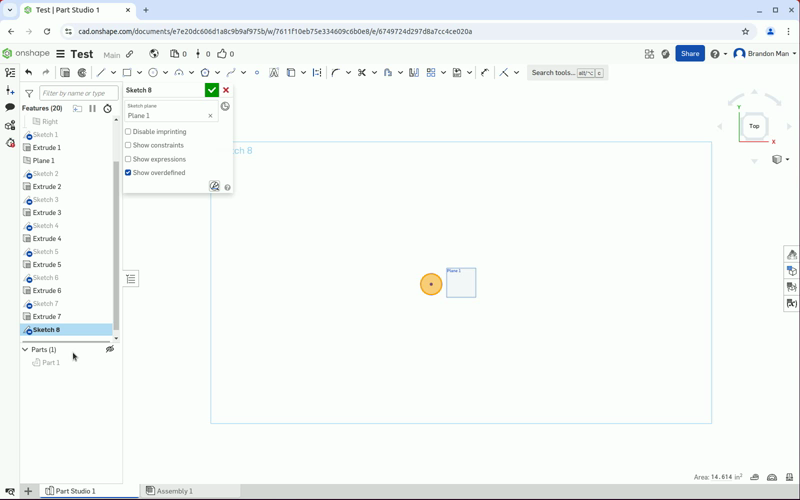
key(shift+e)
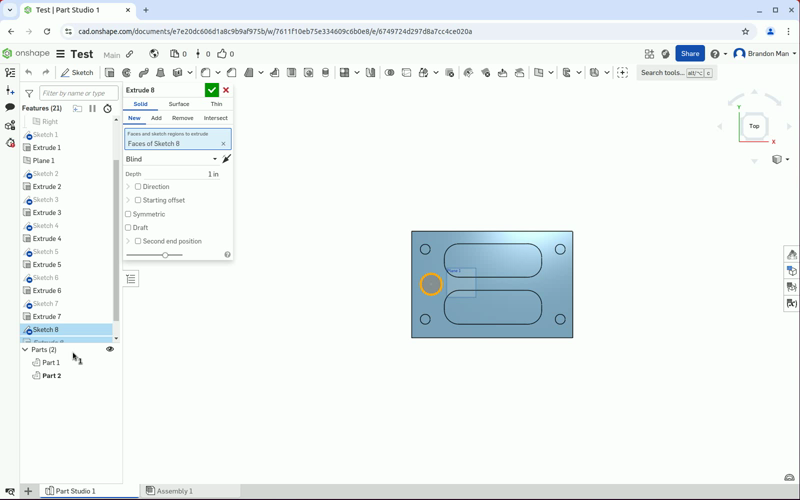
mouse_move(143, 106)
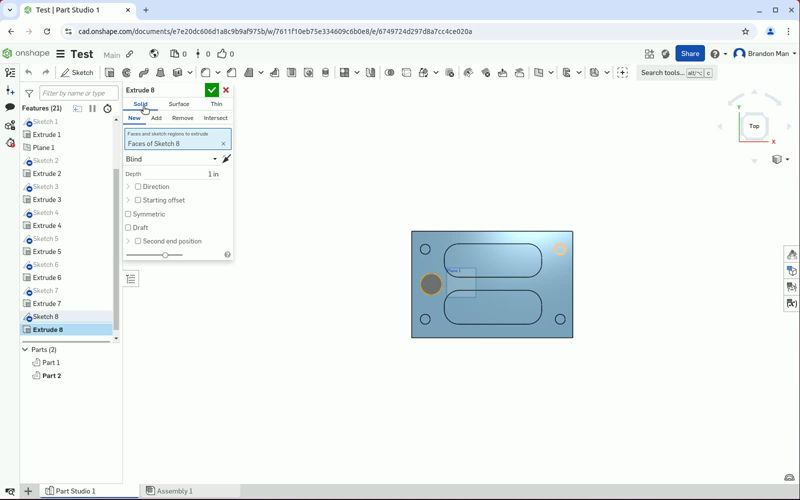
click(143, 106)
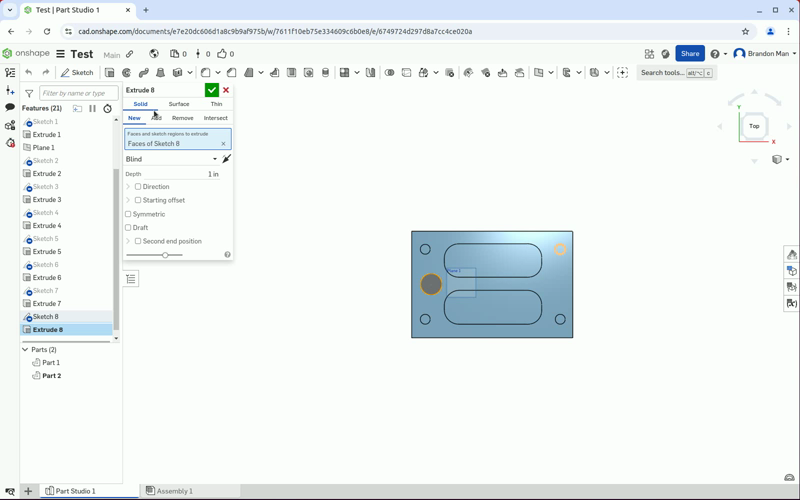
mouse_move(186, 120)
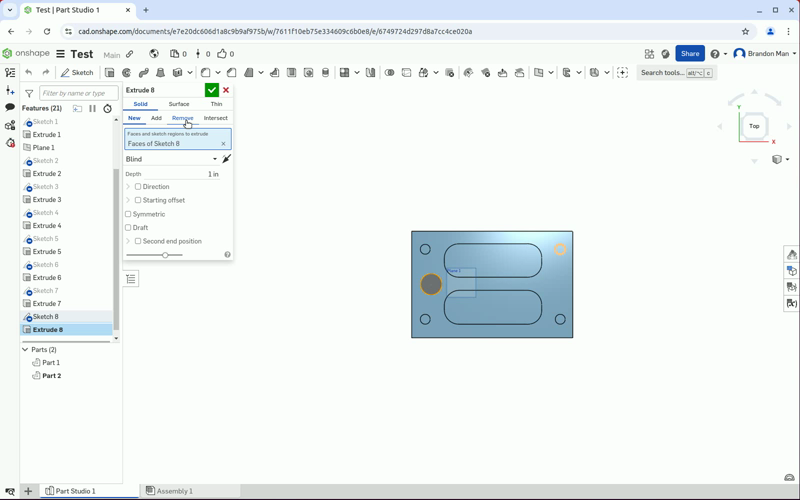
click(186, 120)
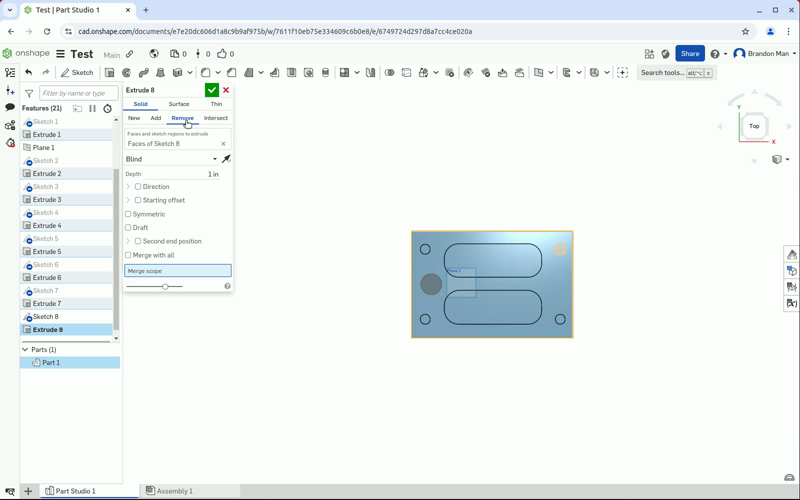
key(tab, 4)
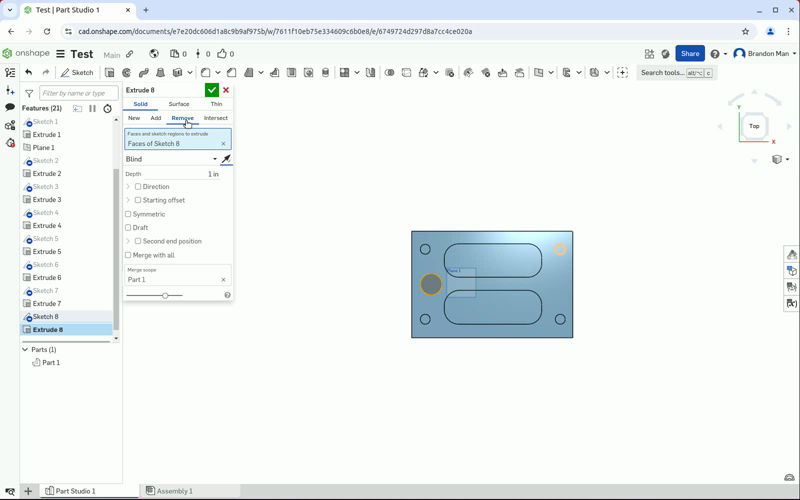
text(4.092)
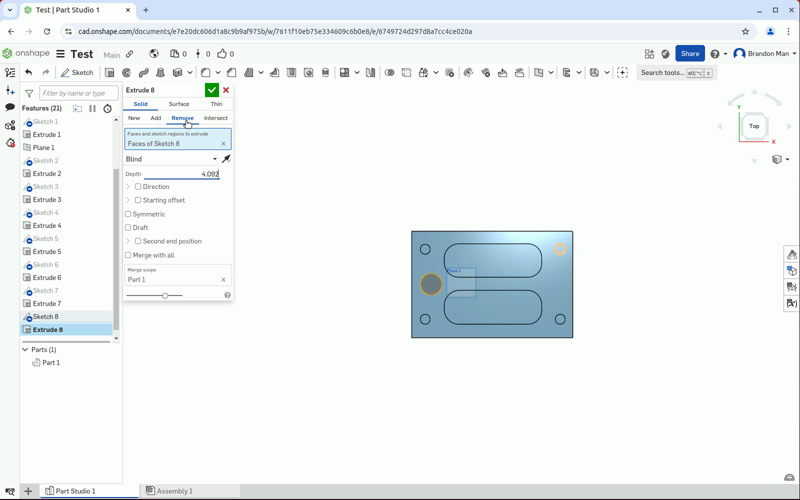
key(tab, 6)
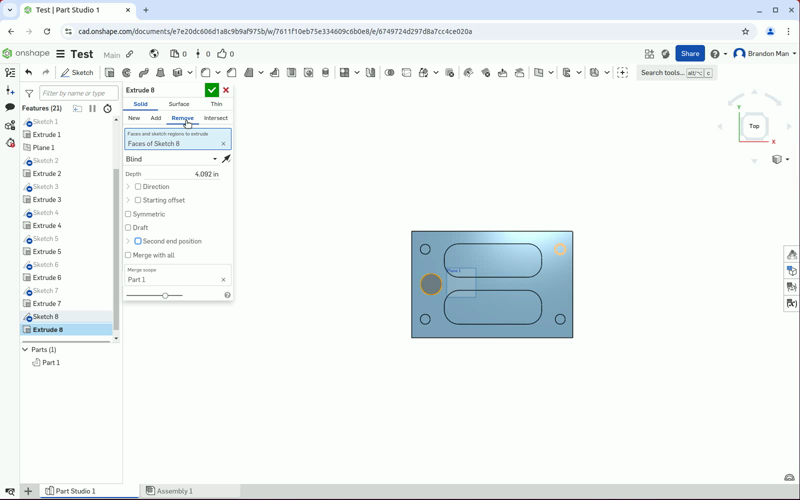
key(space)
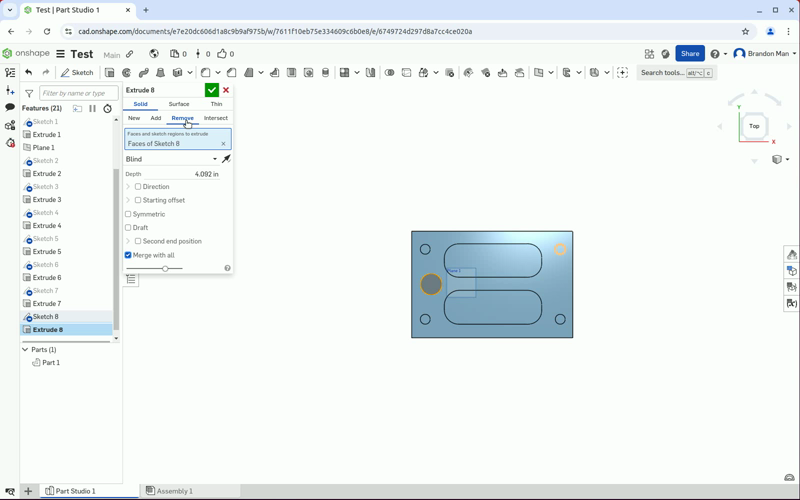
key(enter)
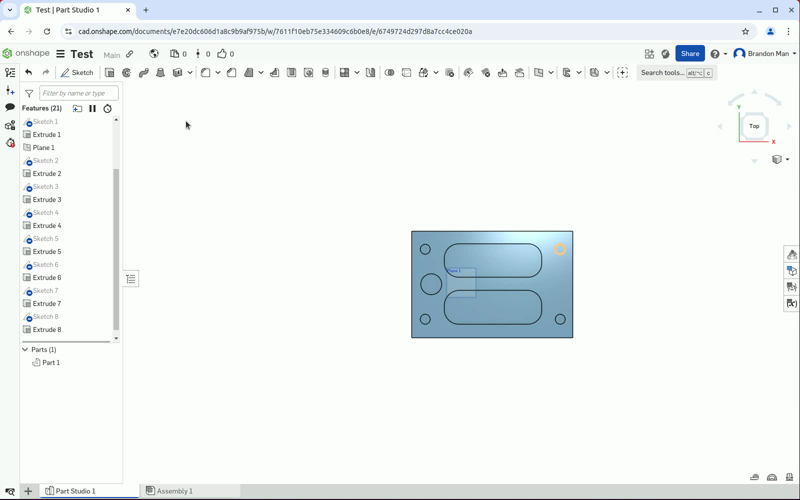
key(shift+h)
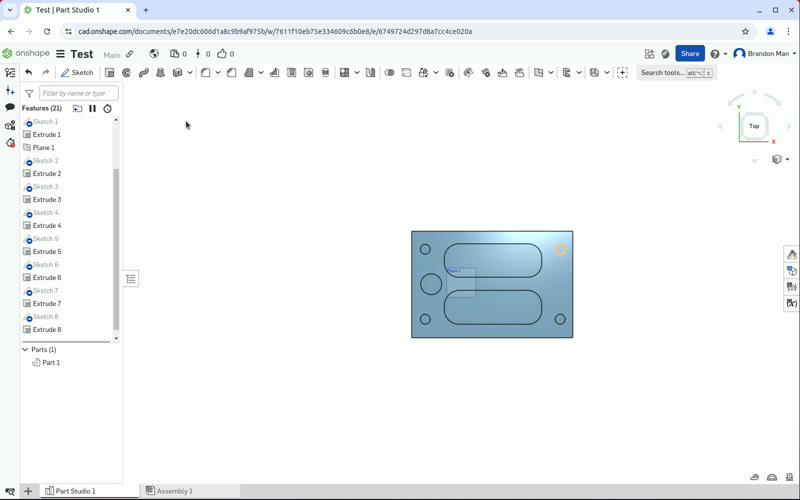
key(shift+h)
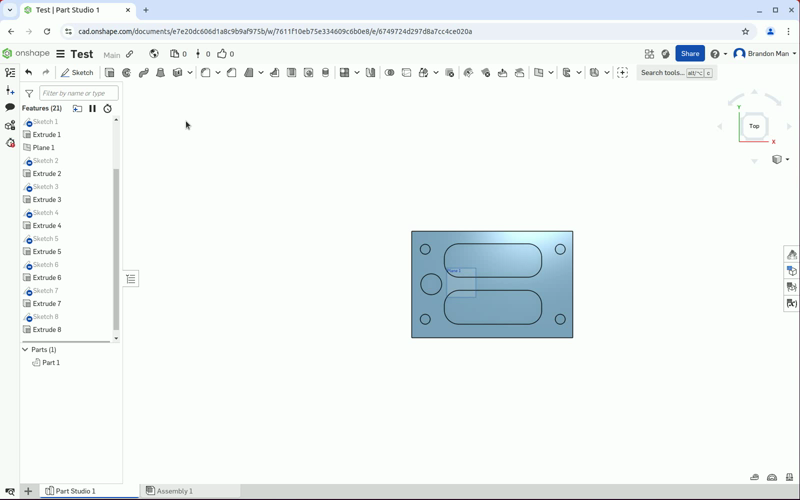
mouse_move(69, 124)
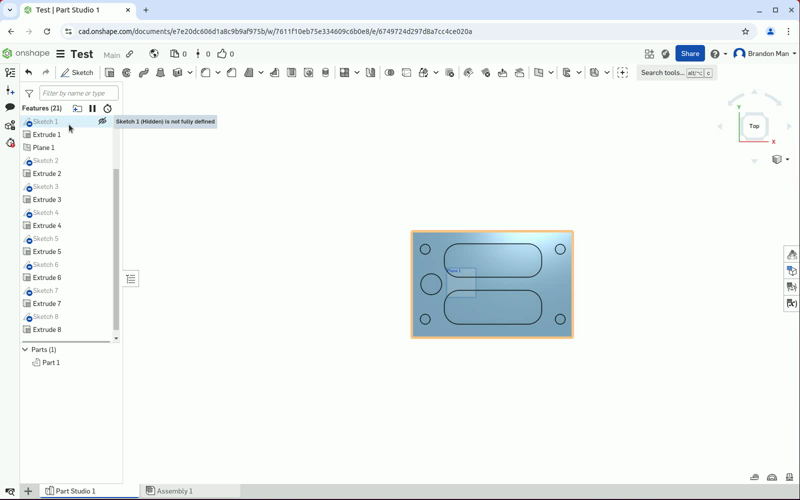
click(69, 124)
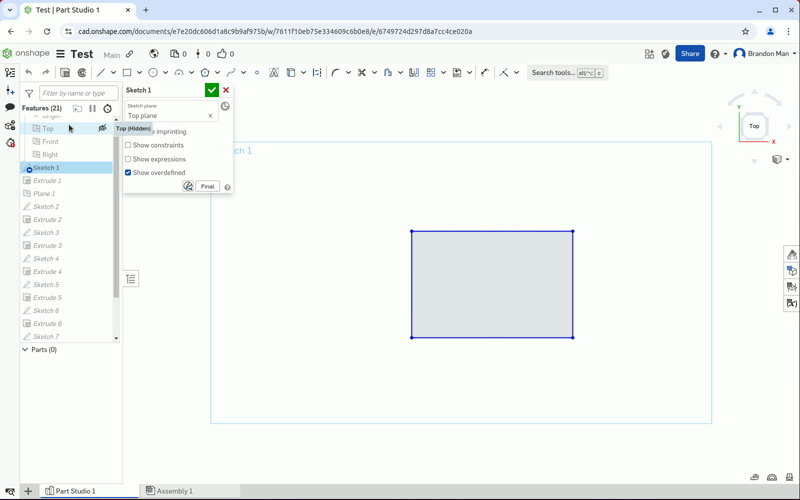
mouse_move(229, 92)
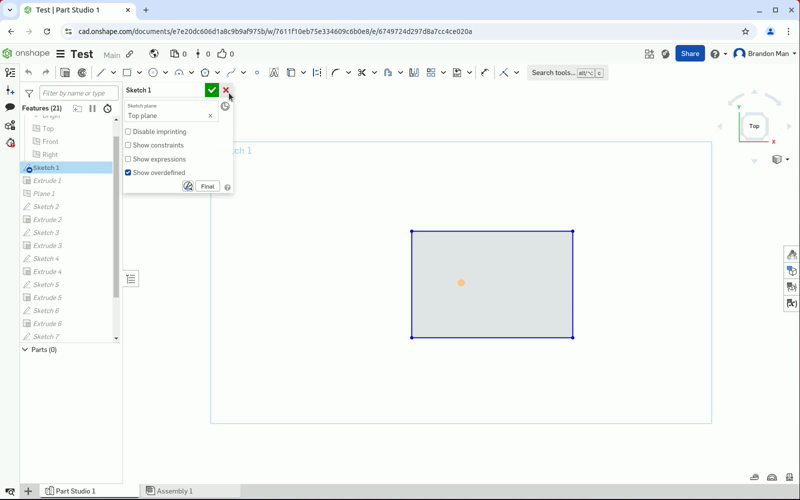
click(229, 92)
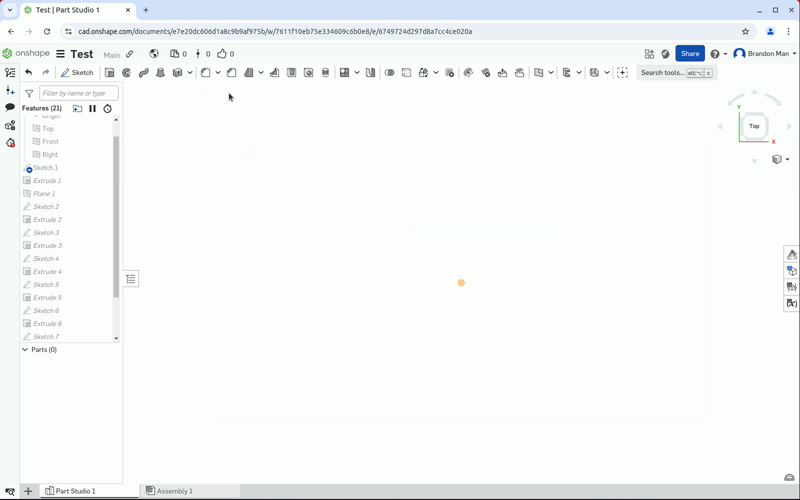
key(shift+s)
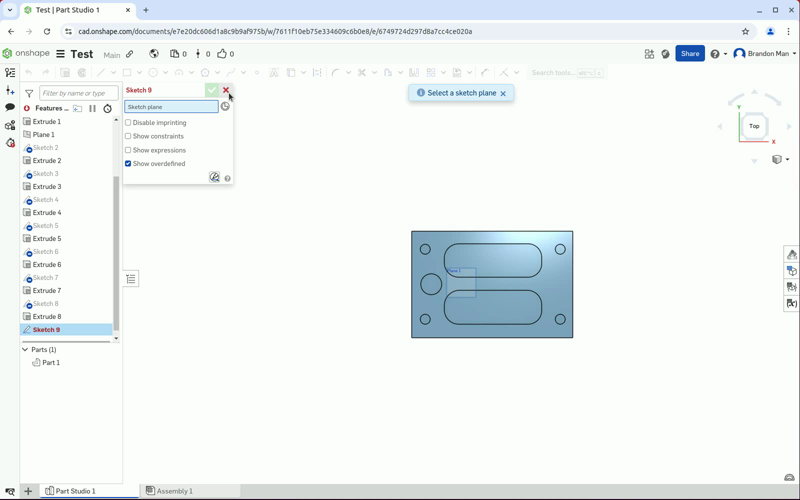
mouse_move(69, 137)
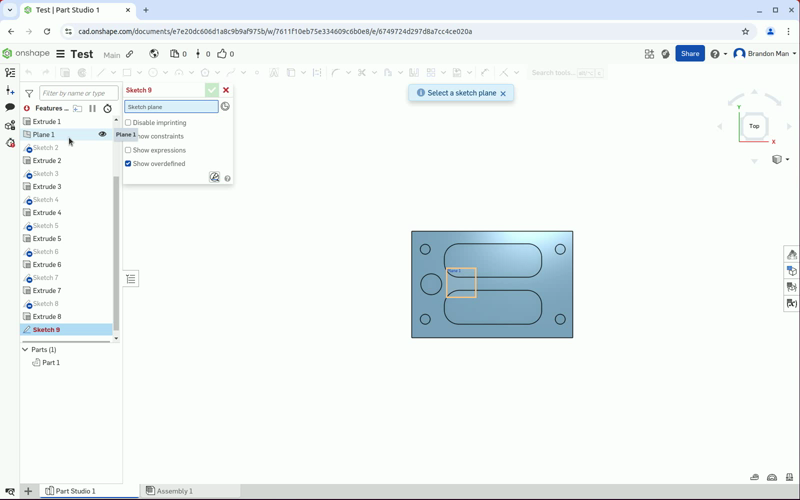
click(69, 137)
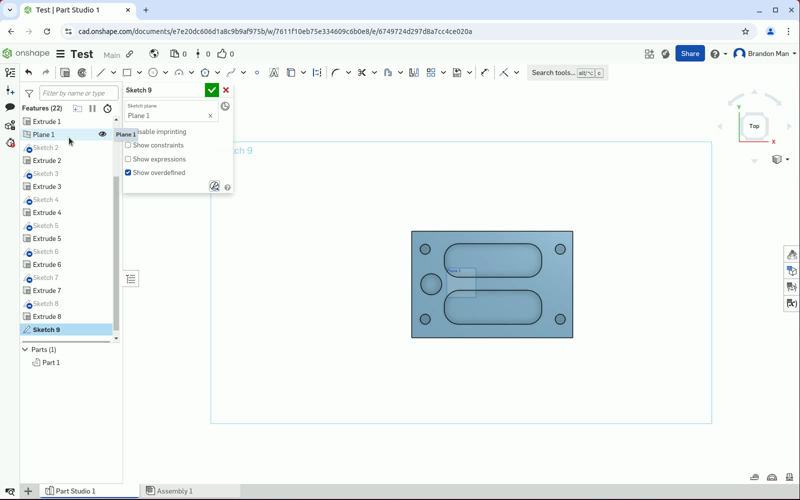
mouse_move(73, 352)
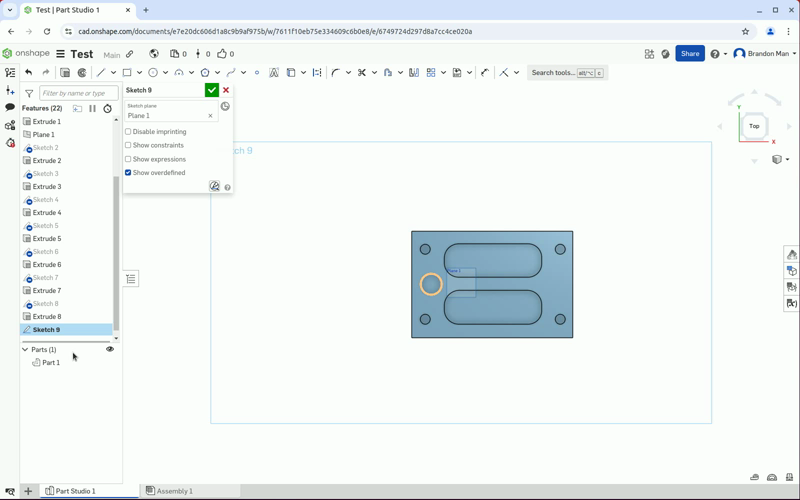
key(y)
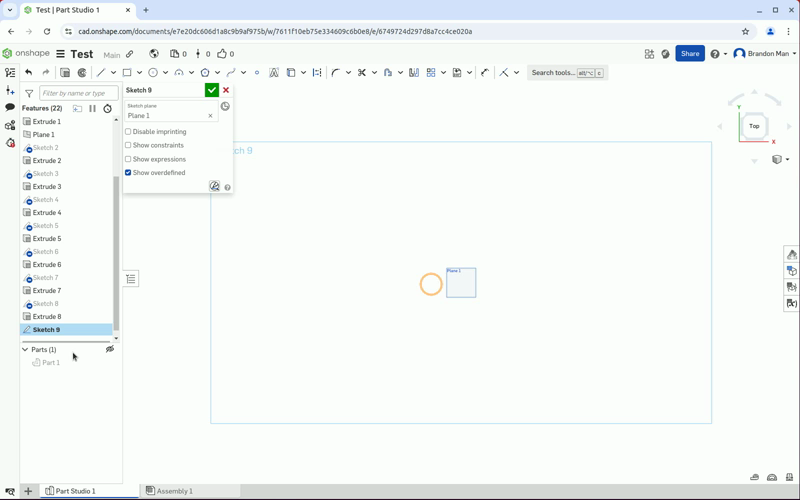
key(c)
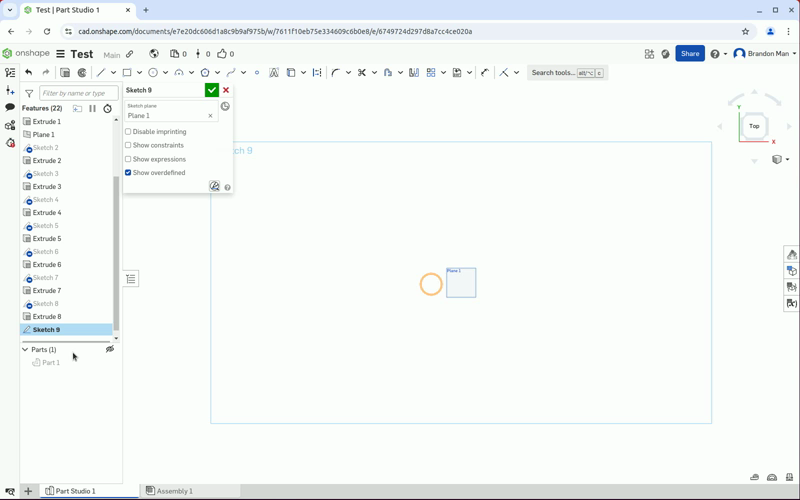
key_down(shift)
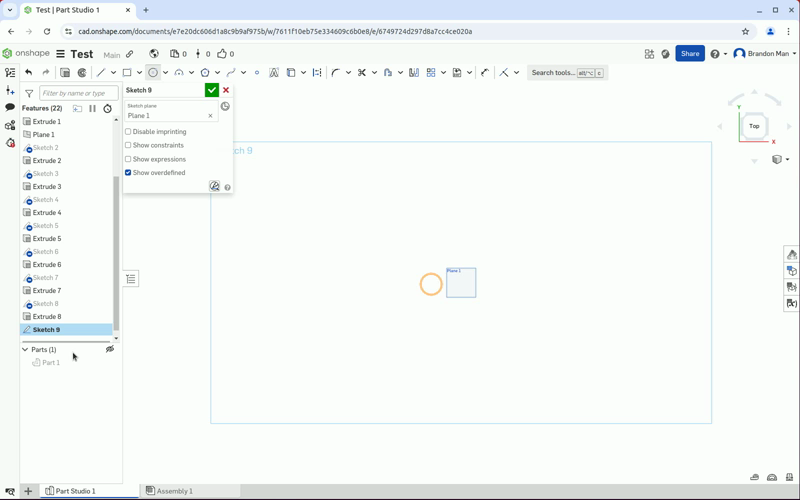
mouse_move(553, 284)
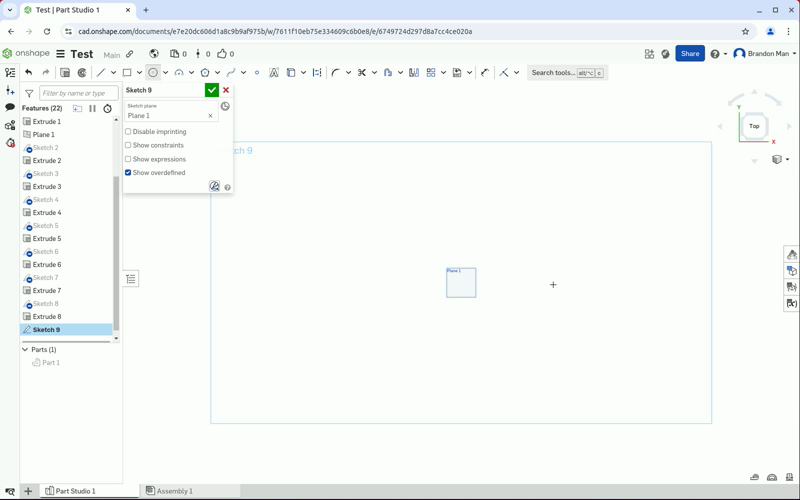
click(553, 284)
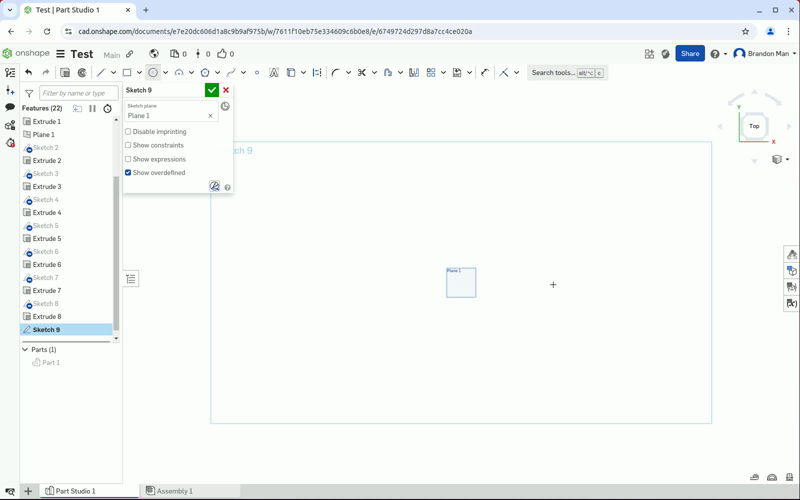
key_up(shift)
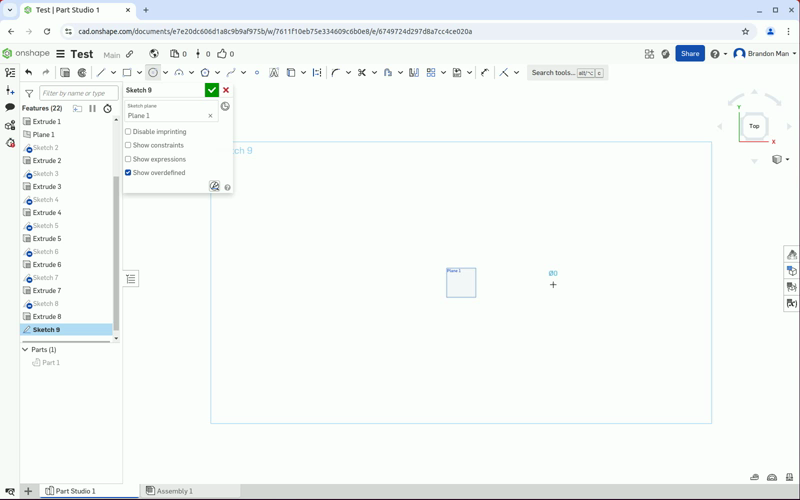
mouse_move(563, 284)
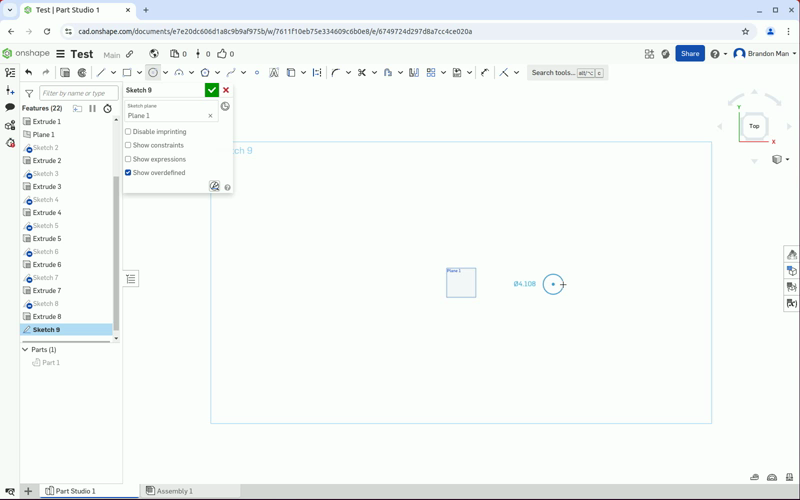
click(563, 284)
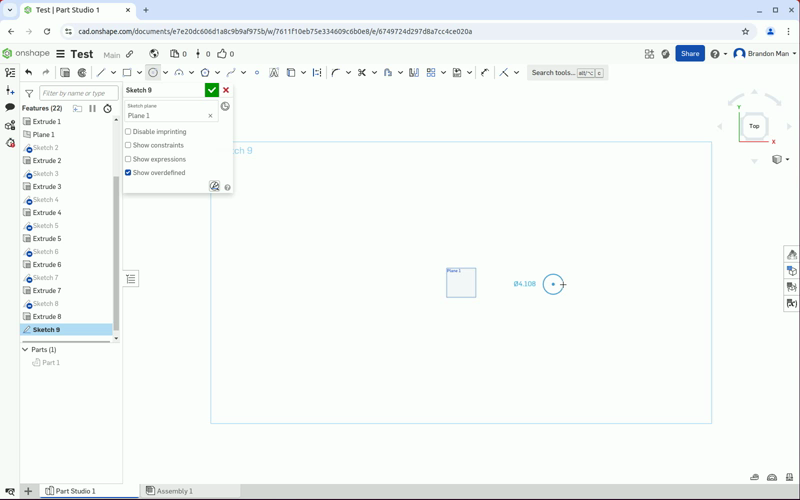
key(esc)
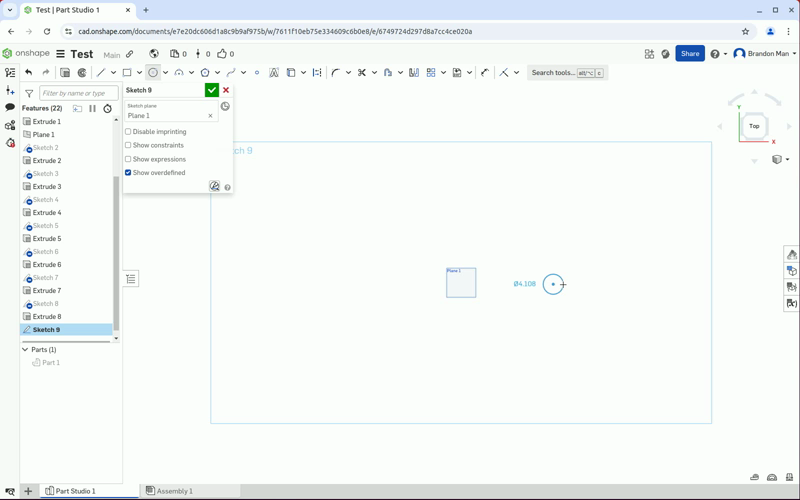
mouse_move(556, 286)
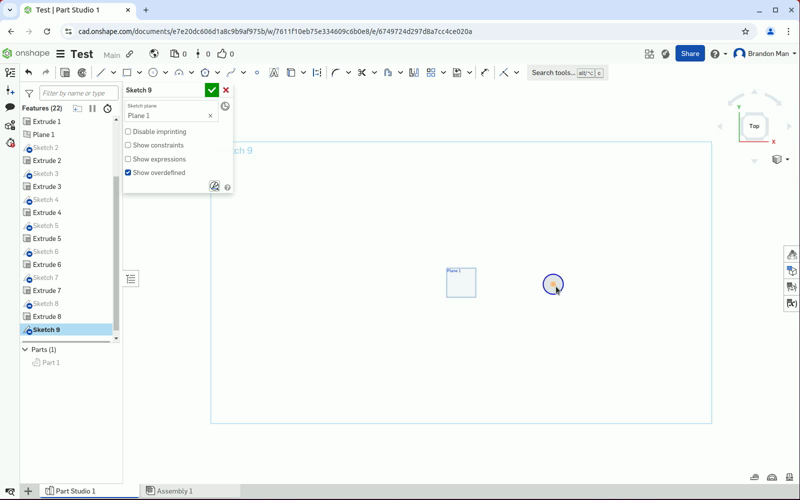
scroll(6)
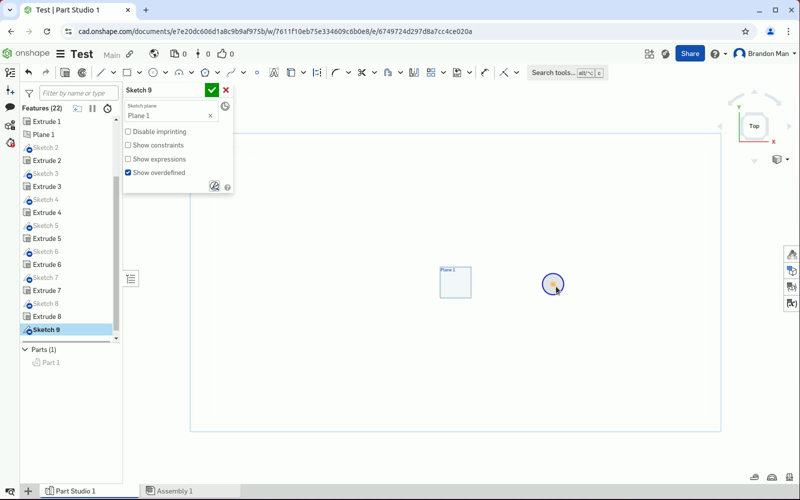
scroll(6)
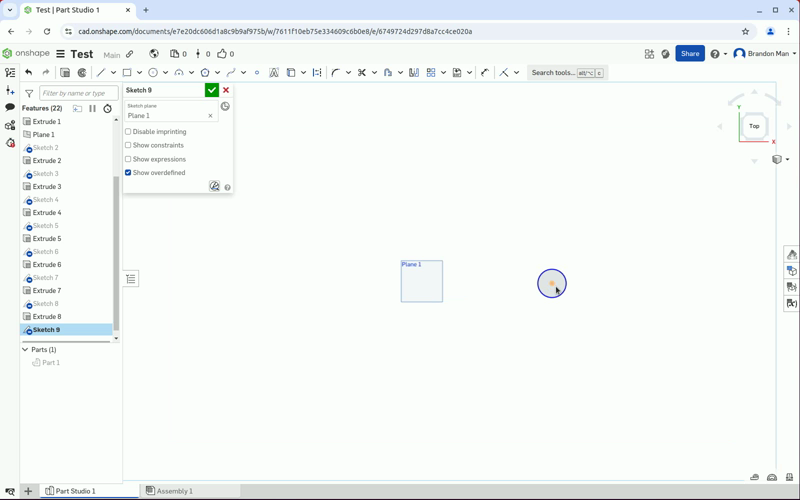
scroll(6)
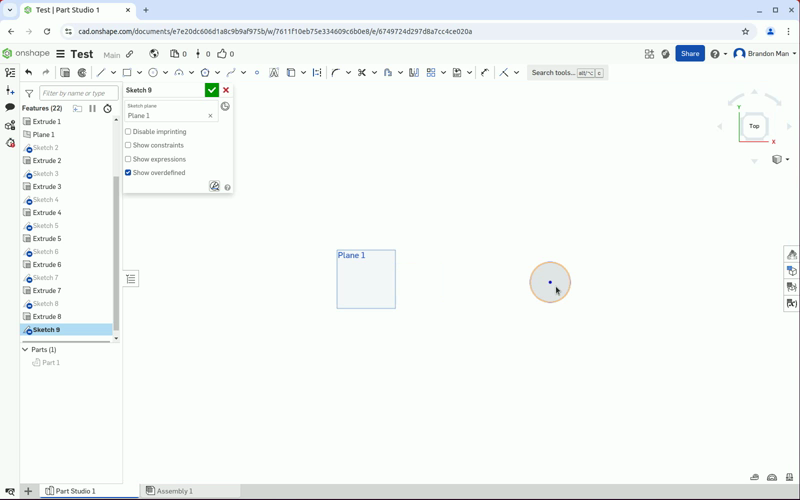
scroll(6)
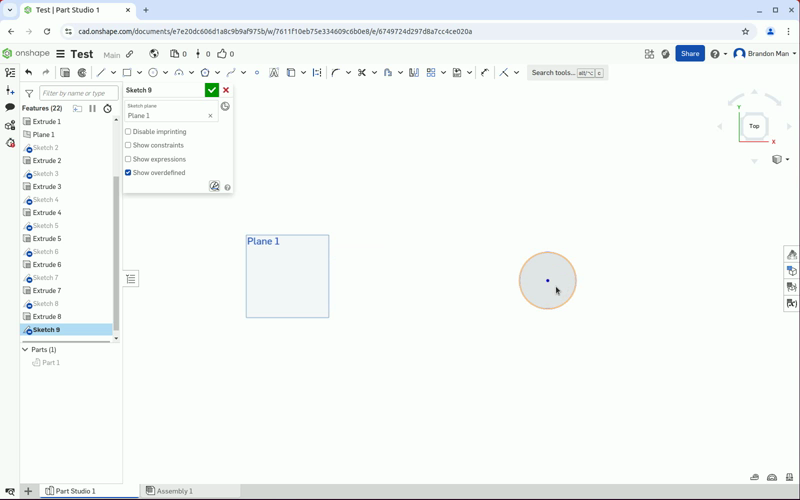
scroll(6)
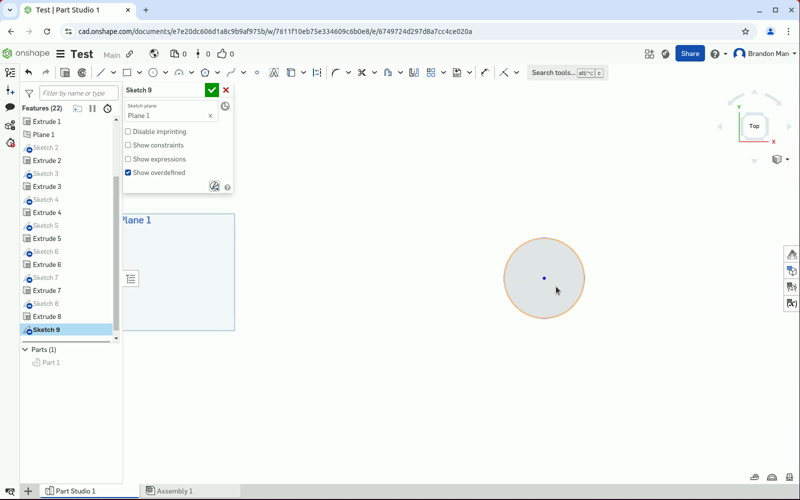
scroll(6)
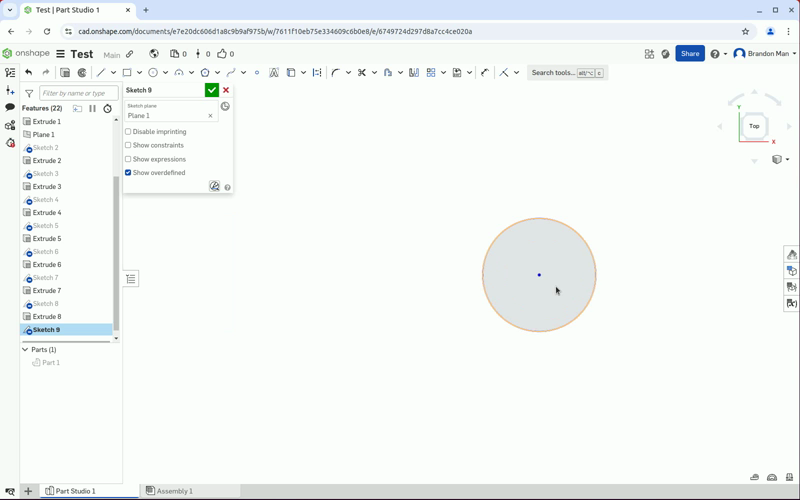
scroll(6)
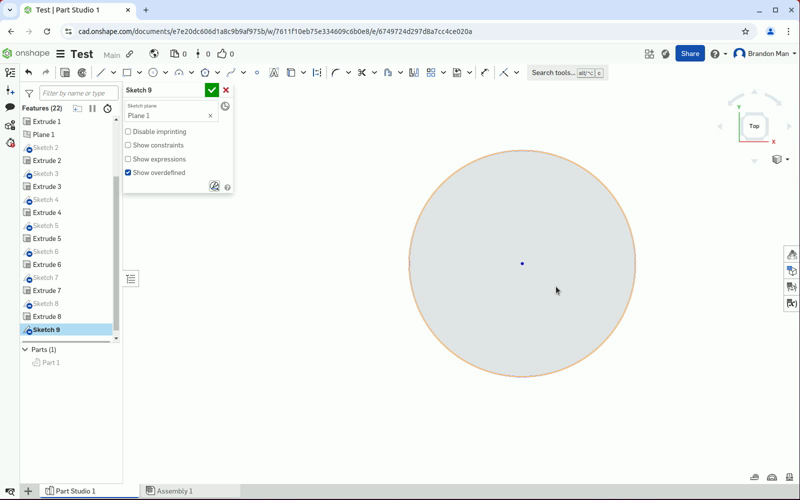
click(556, 286)
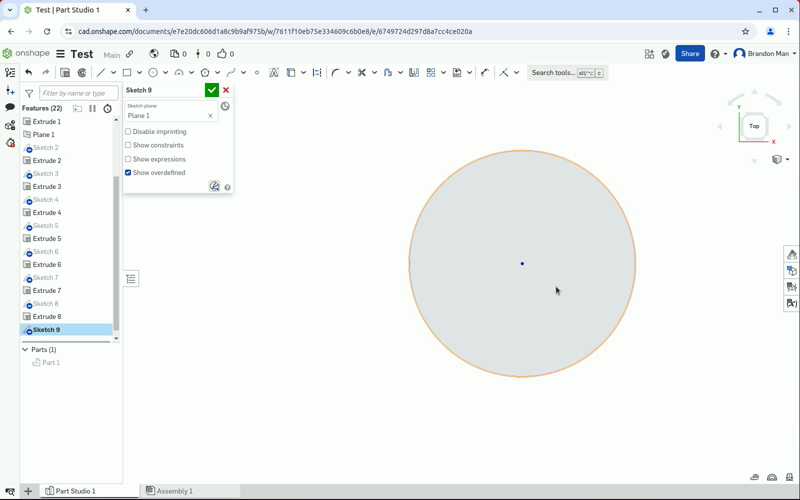
scroll(-6)
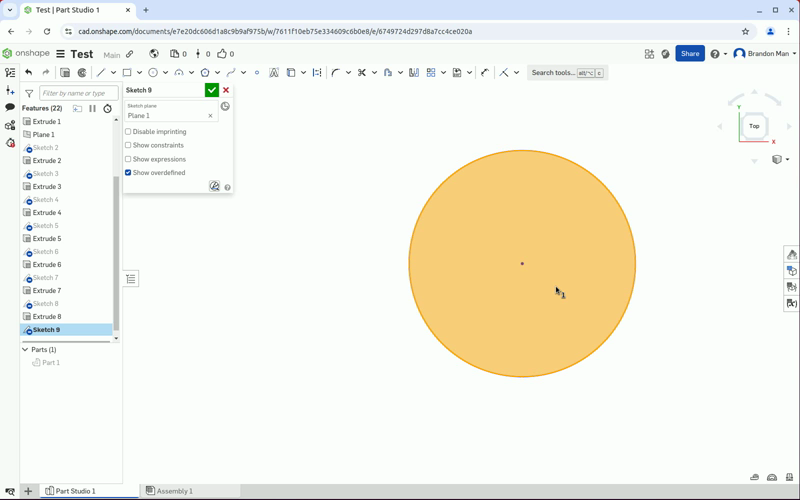
scroll(-6)
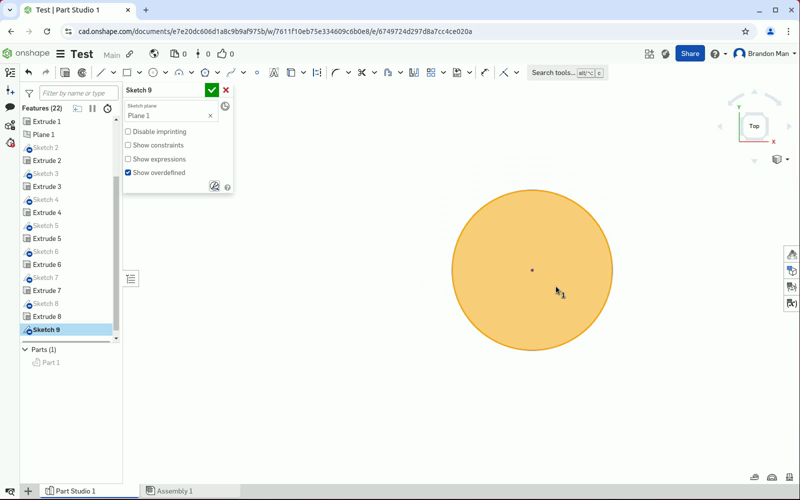
scroll(-6)
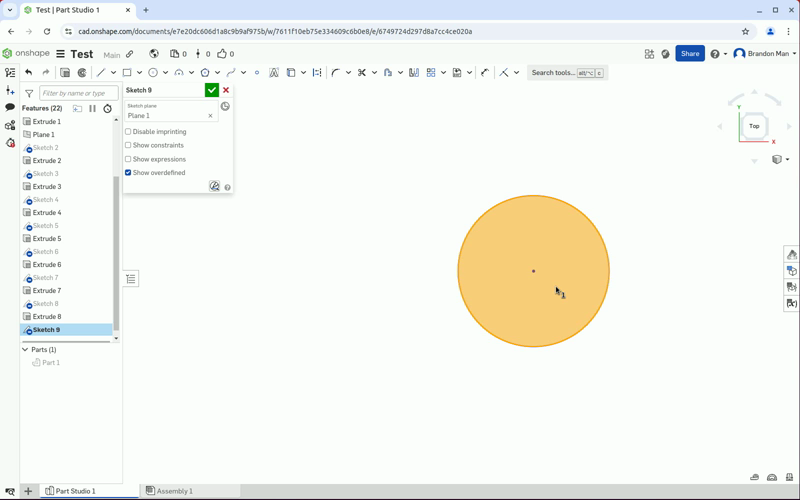
scroll(-6)
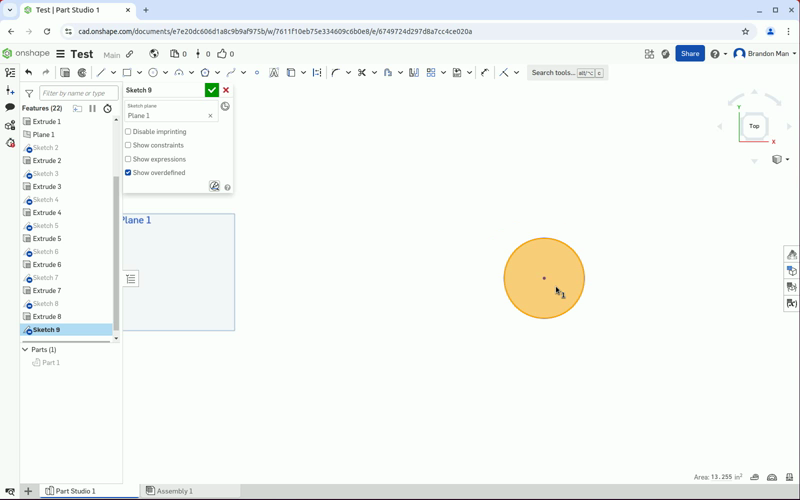
scroll(-6)
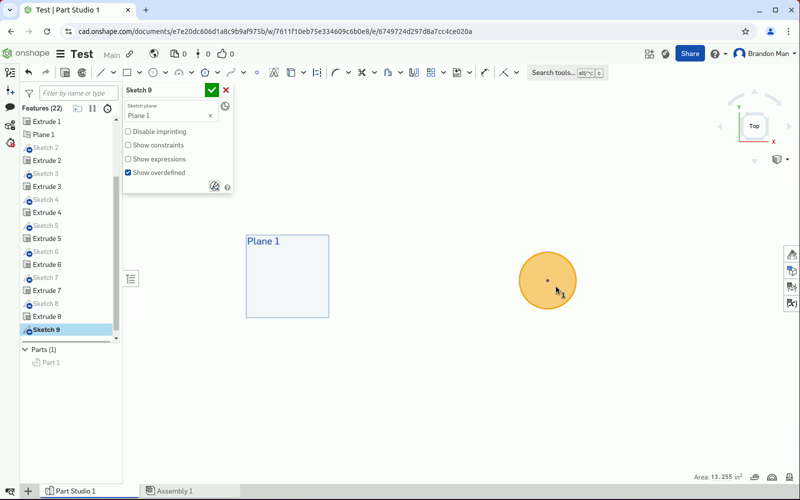
scroll(-6)
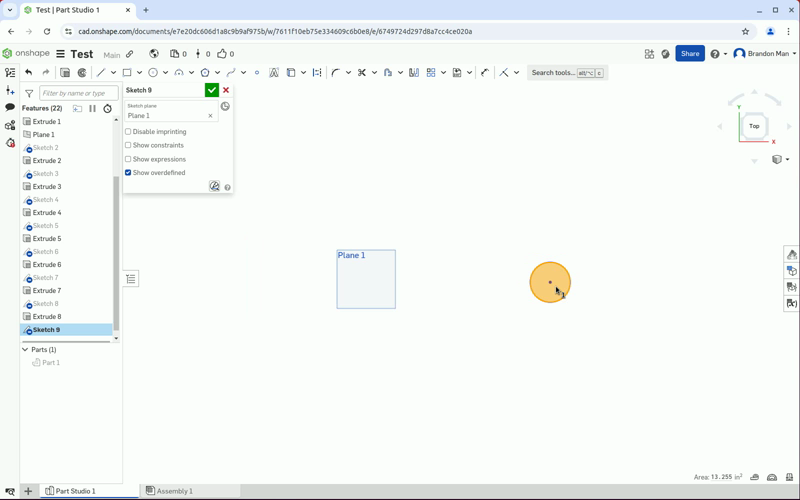
scroll(-6)
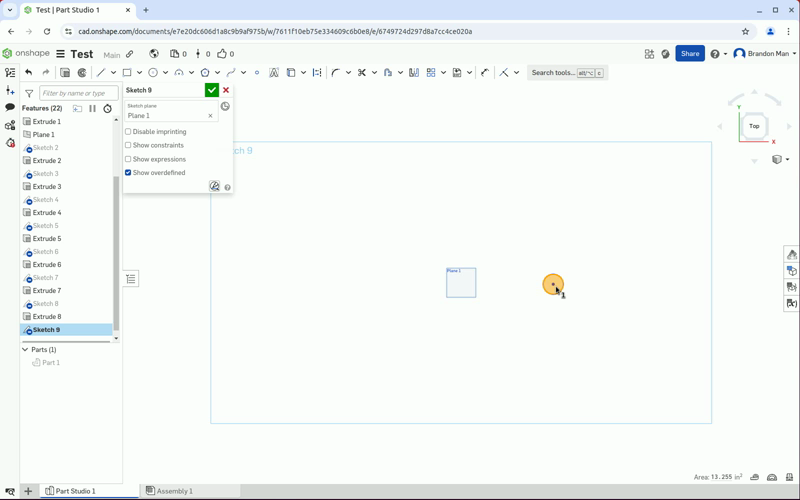
mouse_move(73, 352)
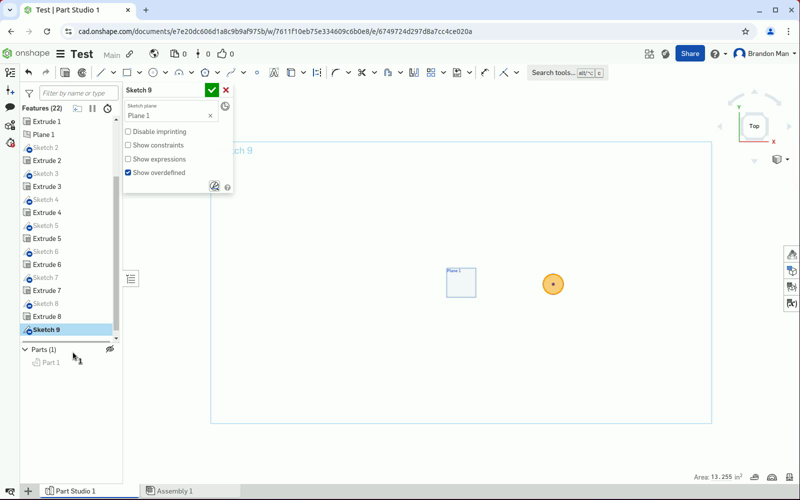
key(shift+y)
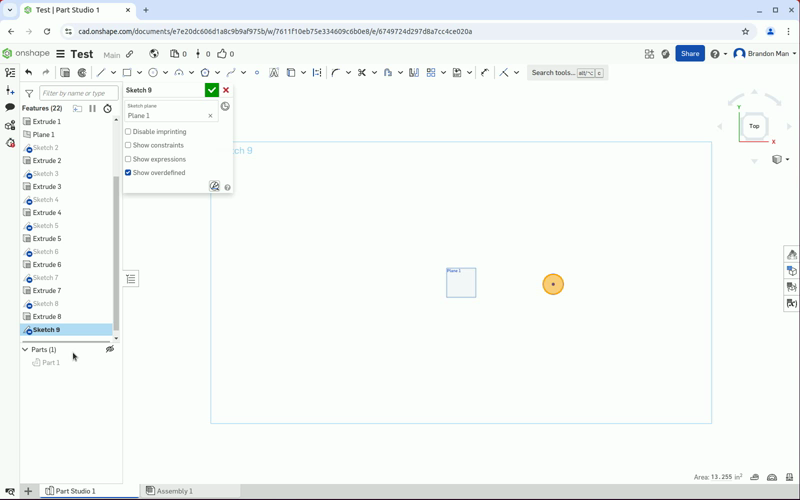
key(shift+e)
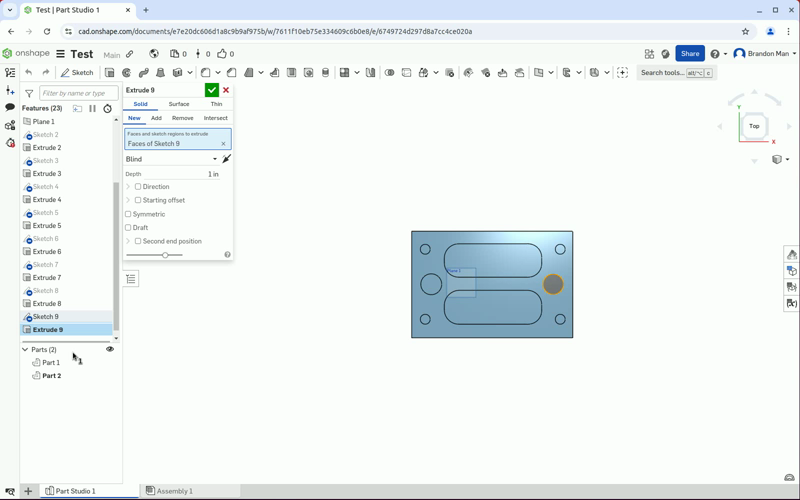
mouse_move(143, 106)
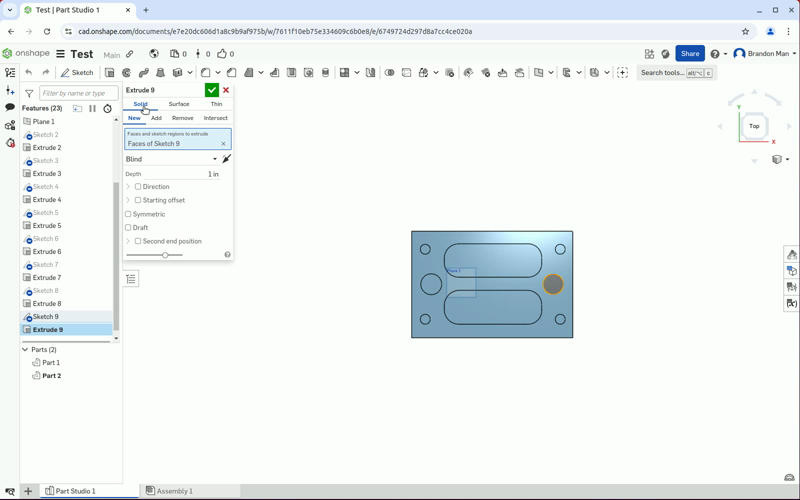
click(143, 106)
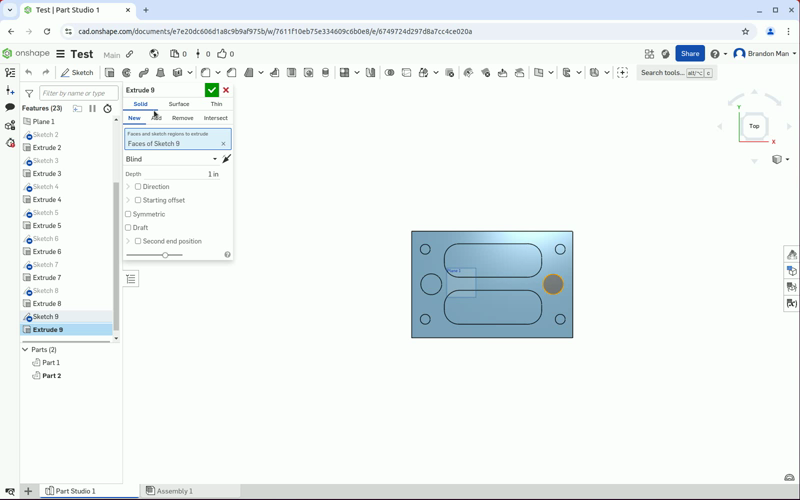
mouse_move(186, 120)
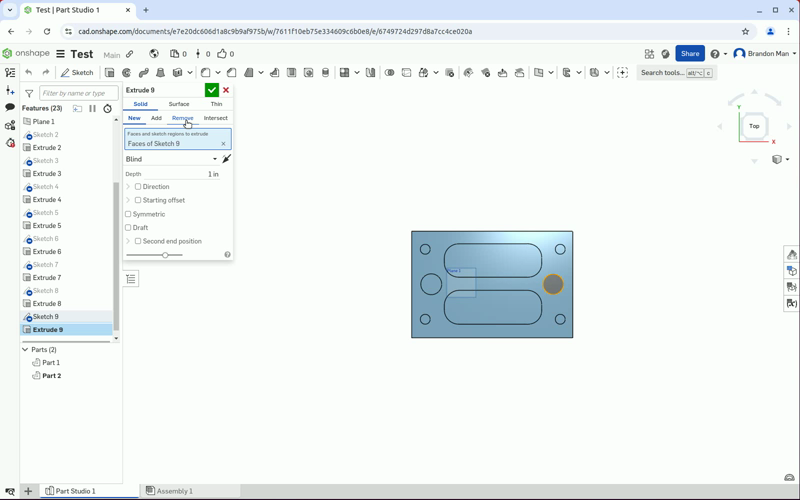
click(186, 120)
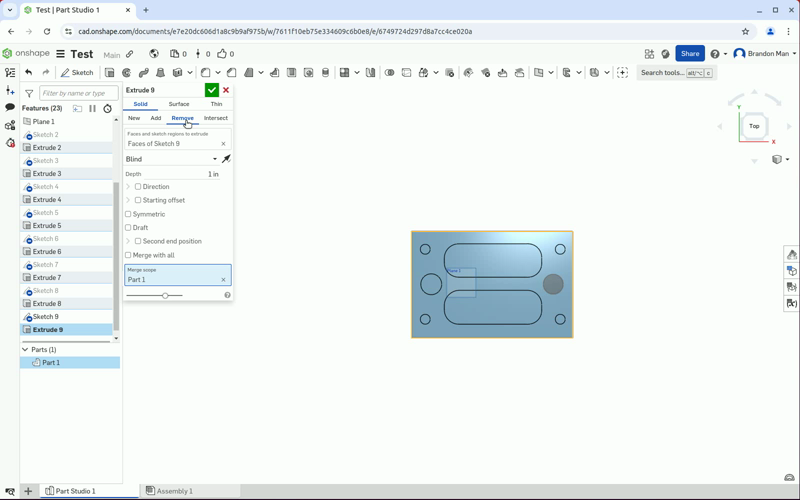
key(tab, 4)
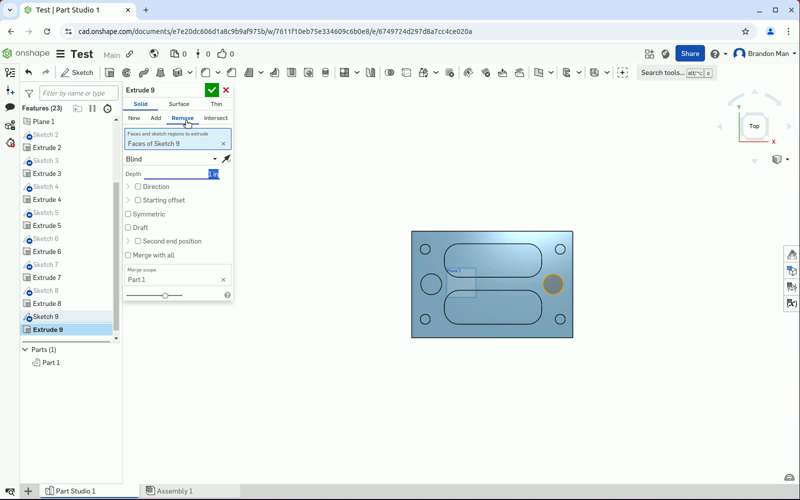
text(4.092)
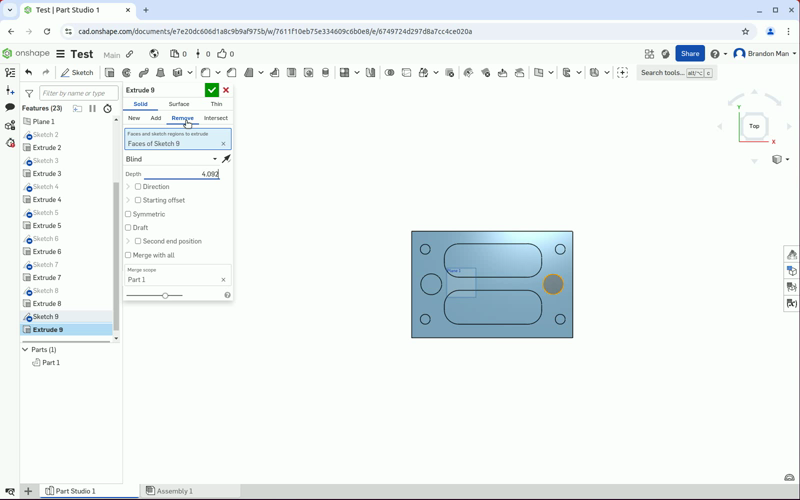
key(tab, 6)
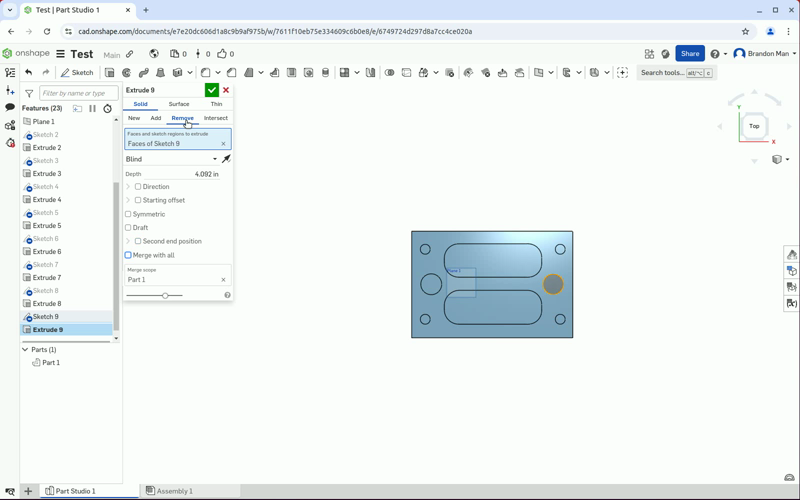
key(space)
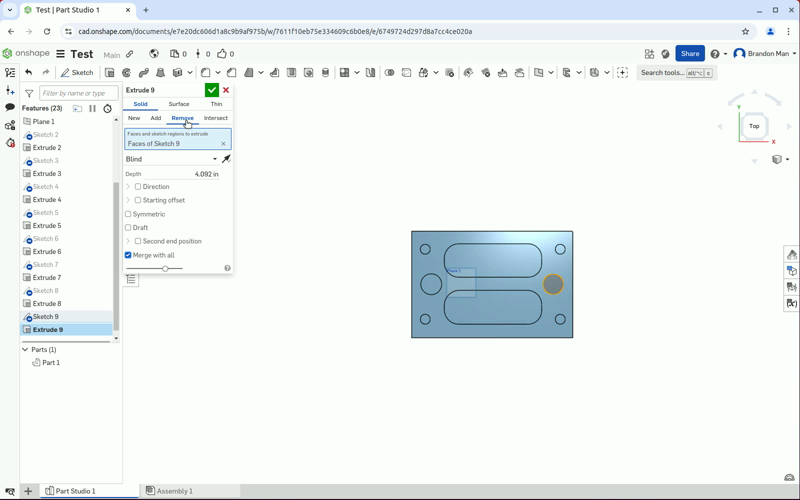
key(enter)
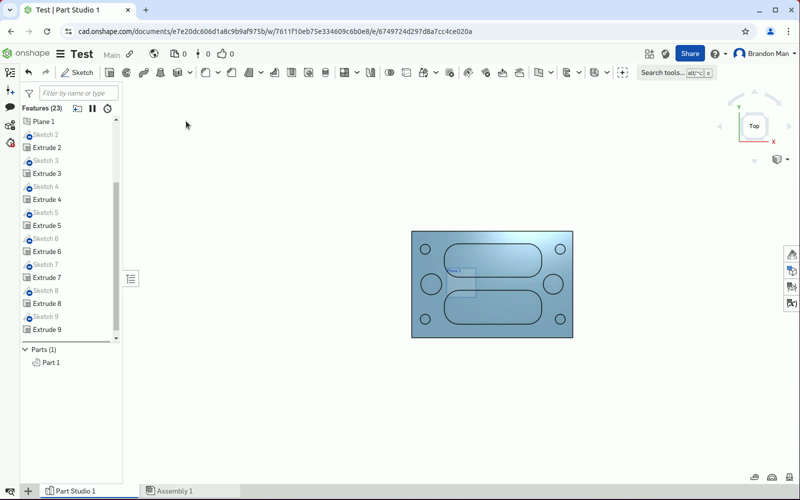
key(shift+h)
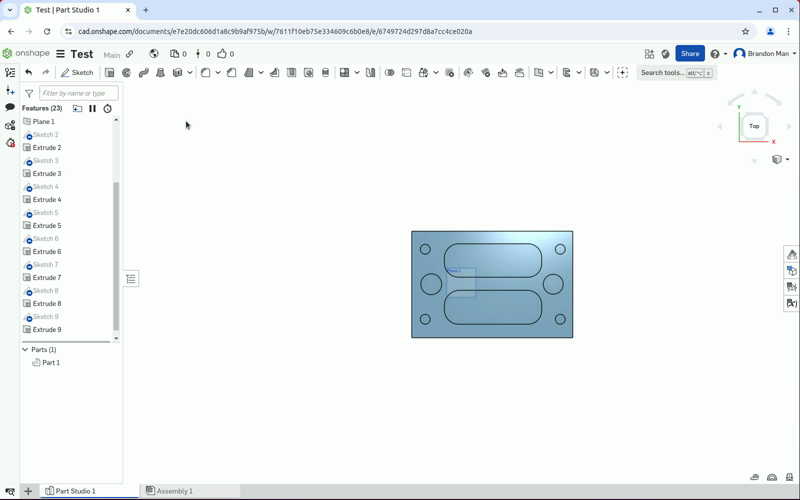
key(shift+h)
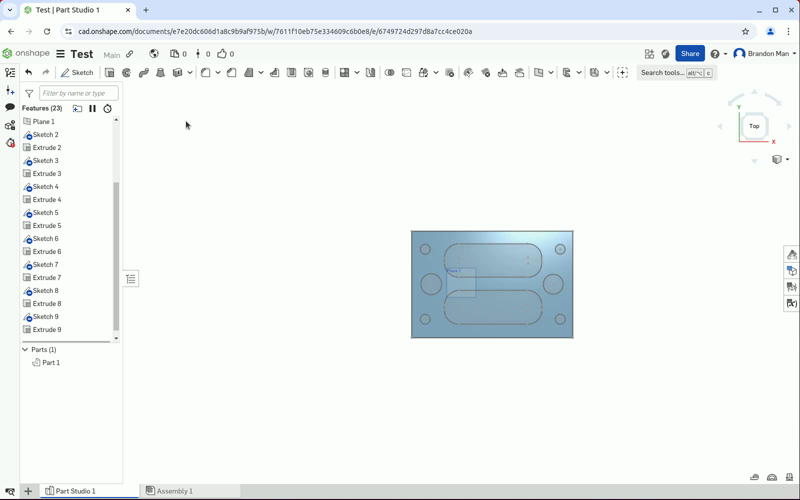
key(shift+7)
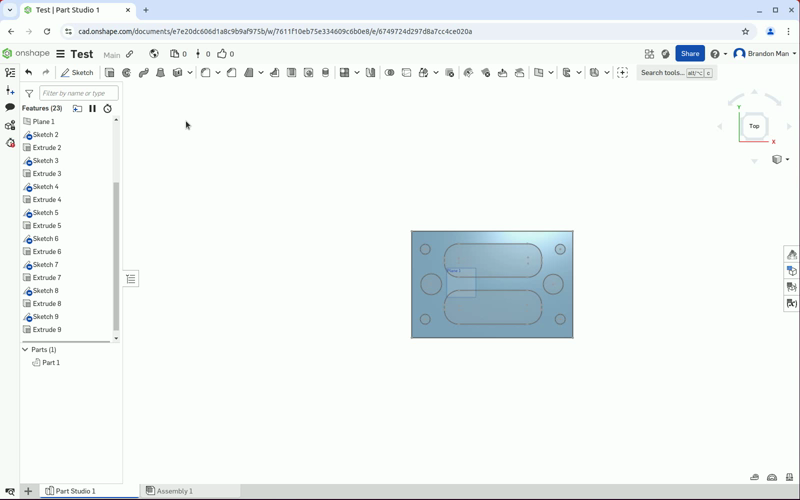
key(up, 3)
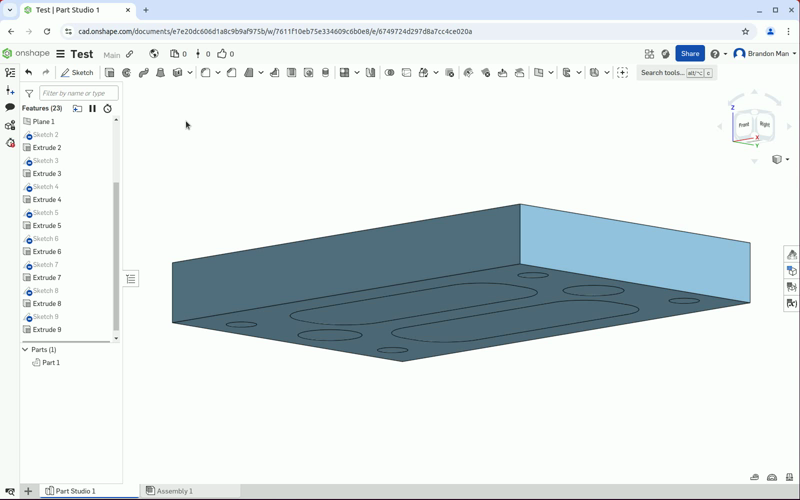
key(left, 3)
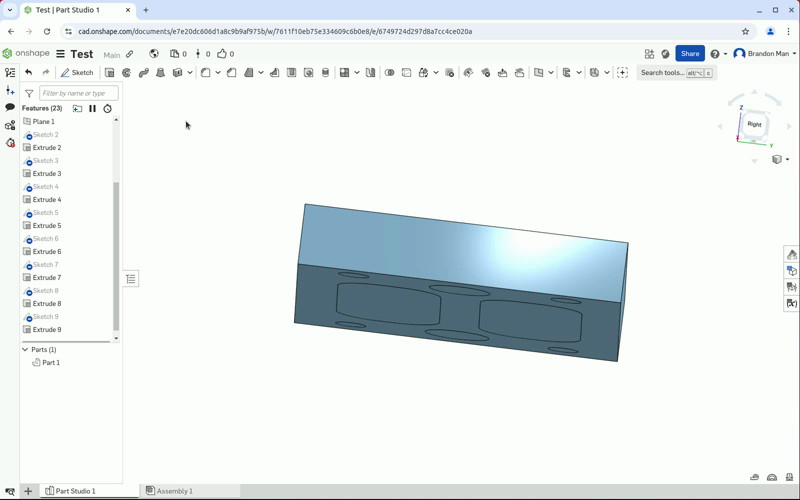
key(right, 3)
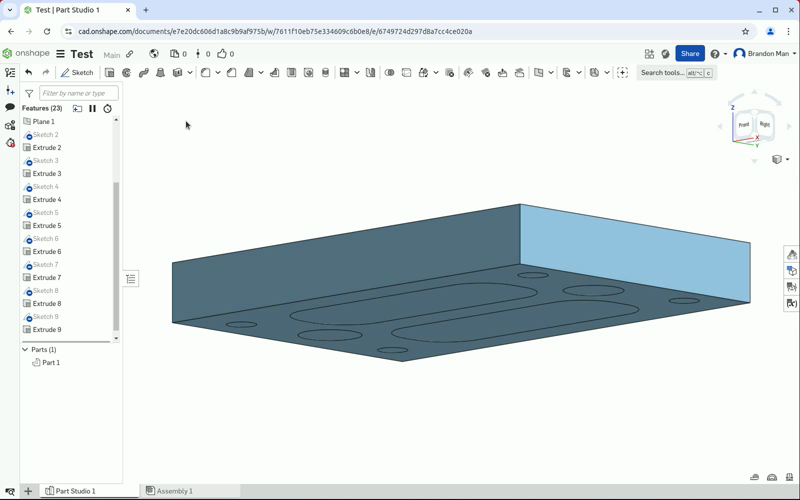
key(down, 3)
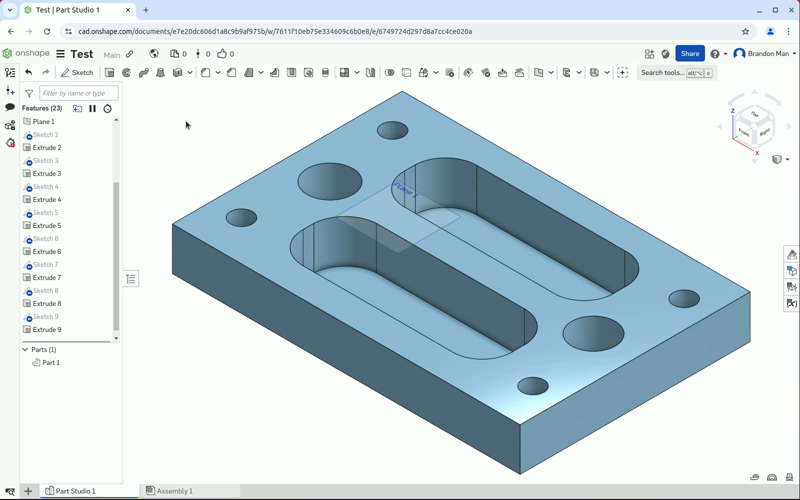
mouse_move(69, 98)
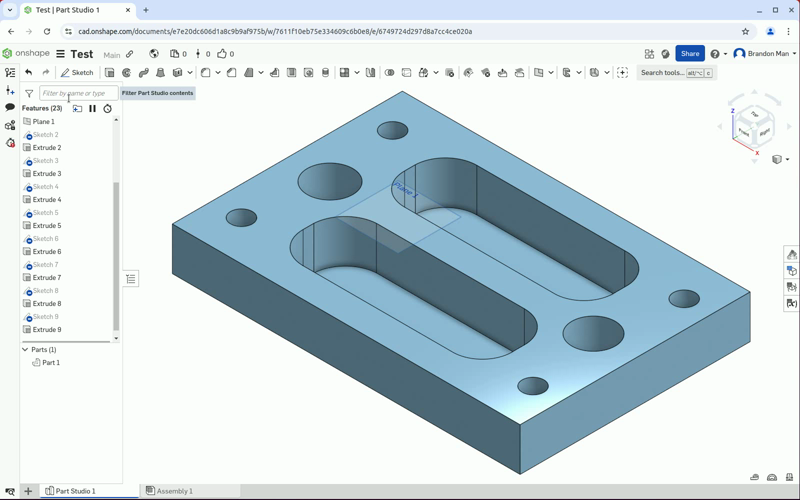
click(69, 98)